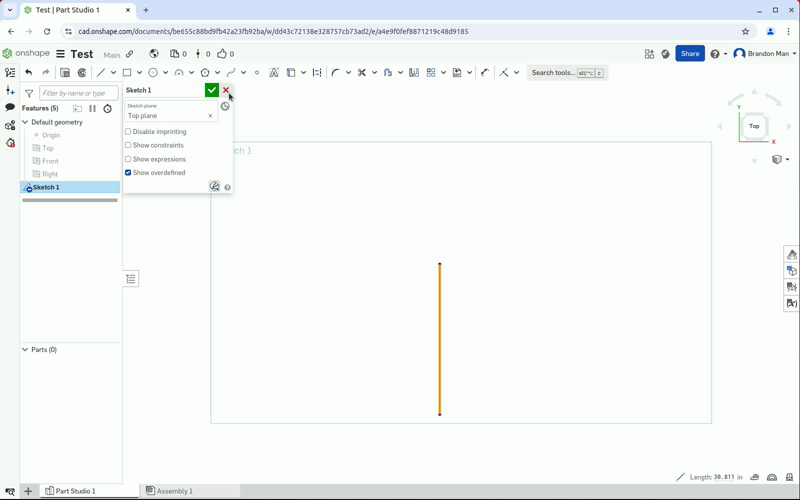
key(shift+h)
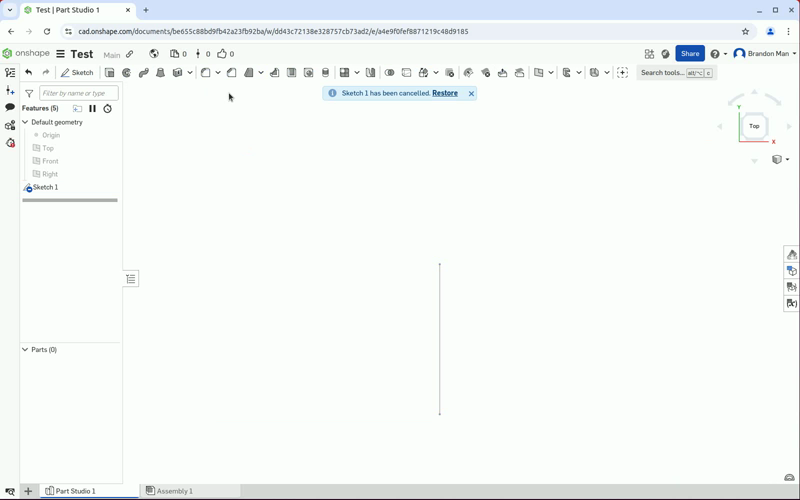
key(shift+s)
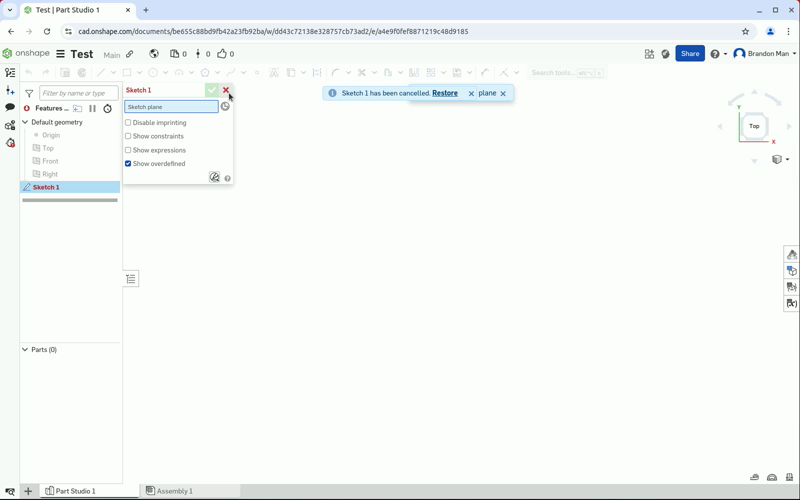
mouse_move(73, 150)
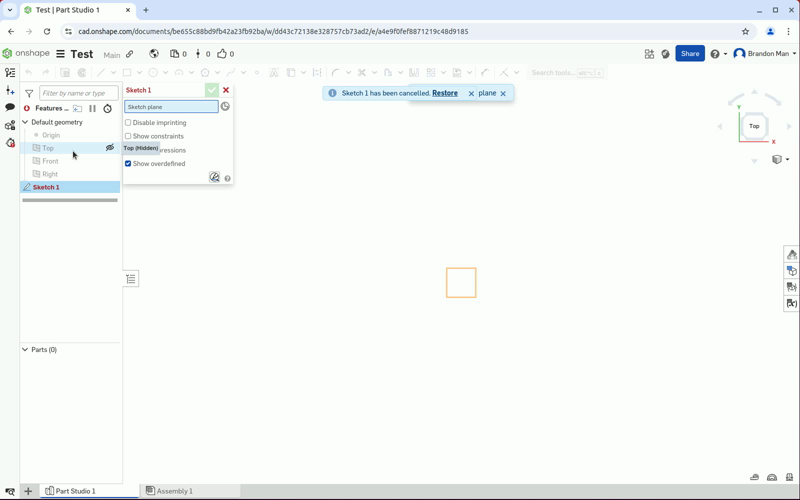
click(73, 150)
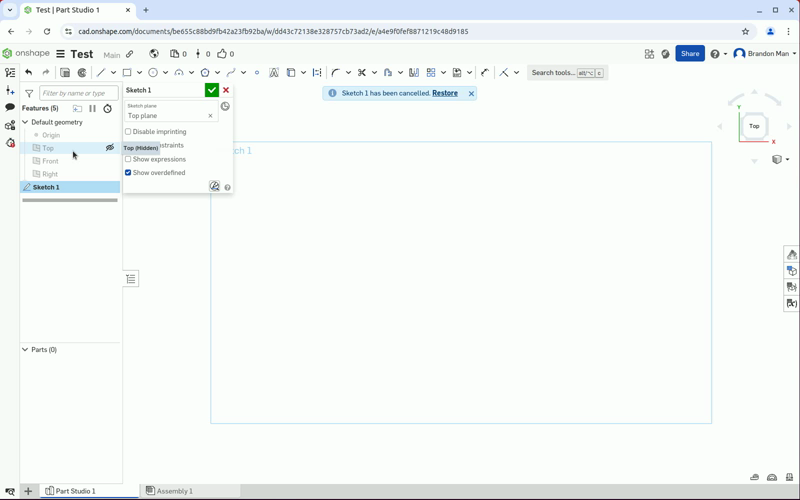
mouse_move(73, 352)
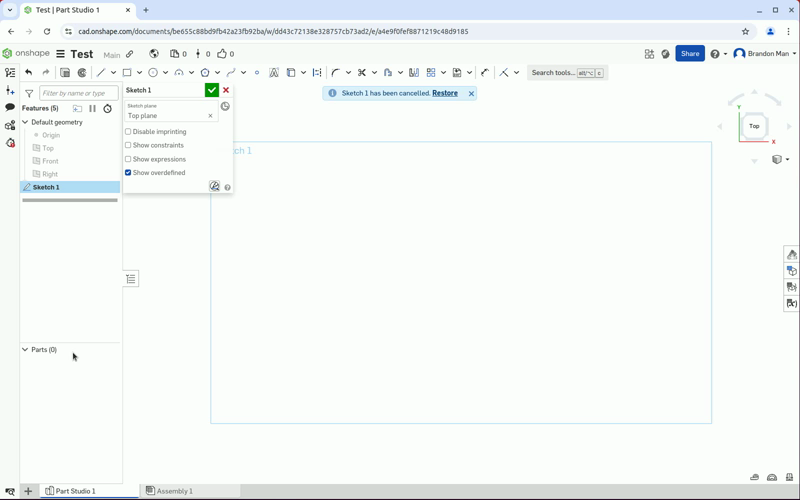
key(y)
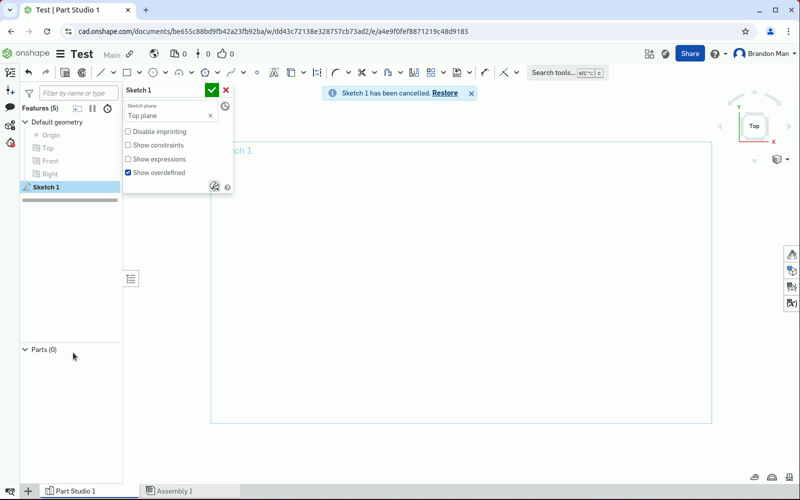
key(l)
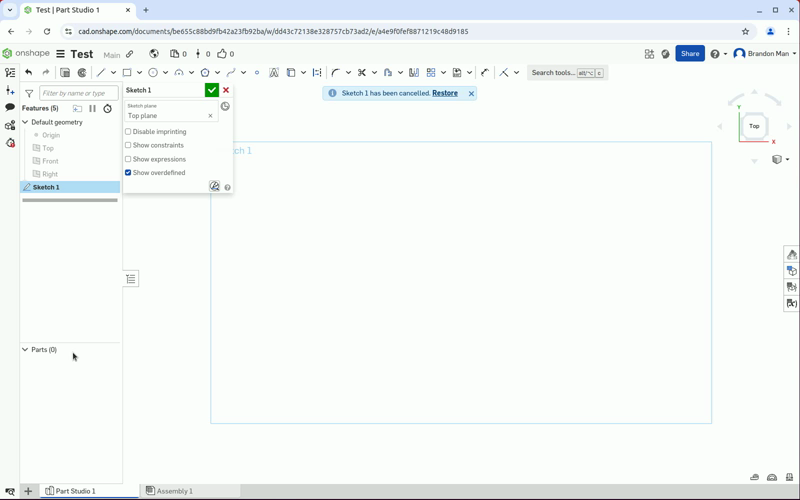
key_down(shift)
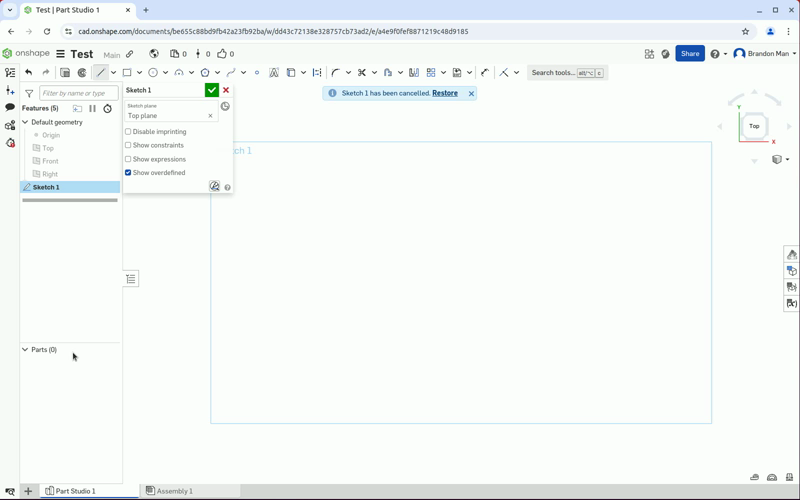
mouse_move(348, 395)
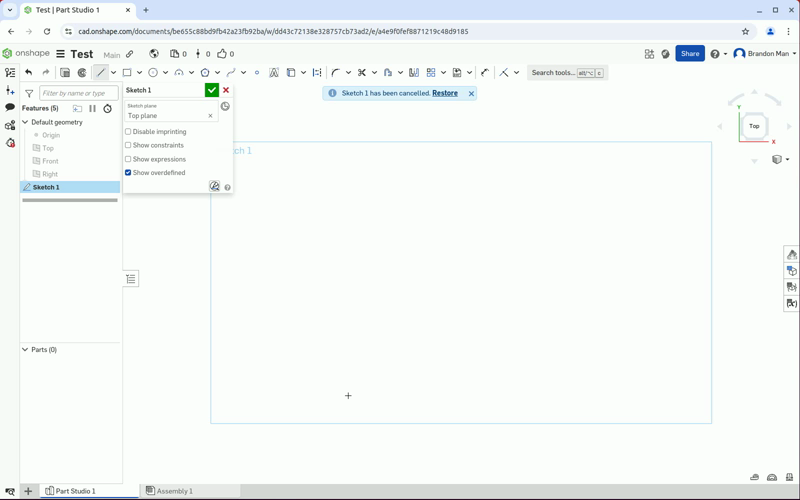
click(348, 395)
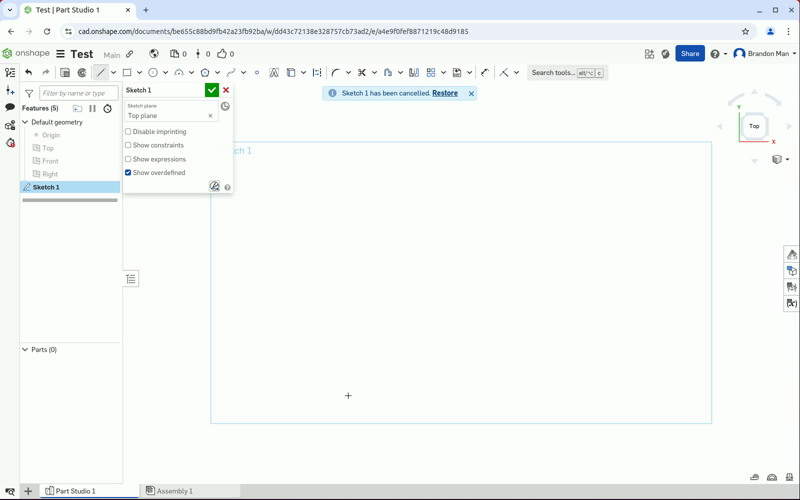
key_up(shift)
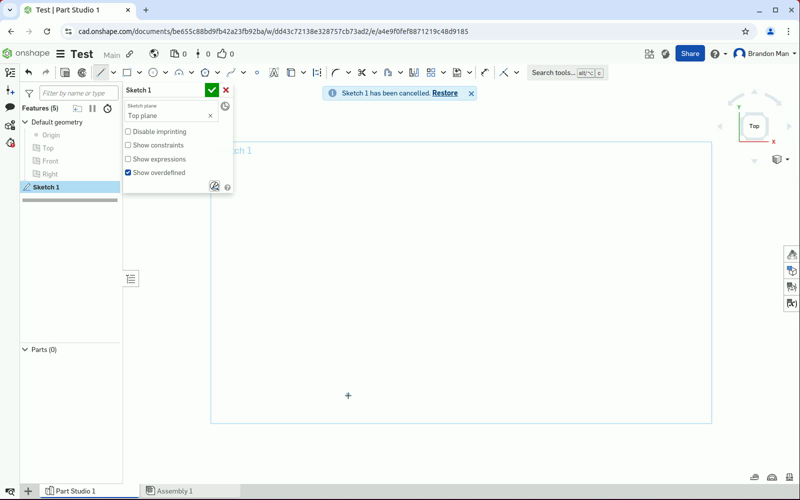
key_down(shift)
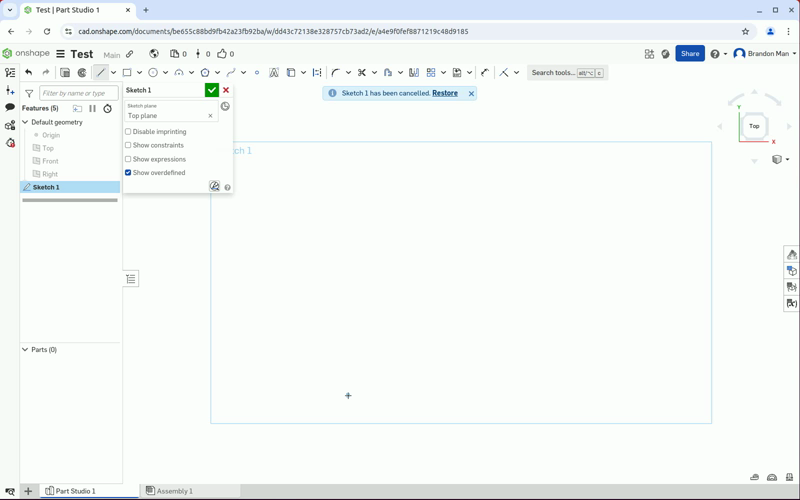
mouse_move(572, 395)
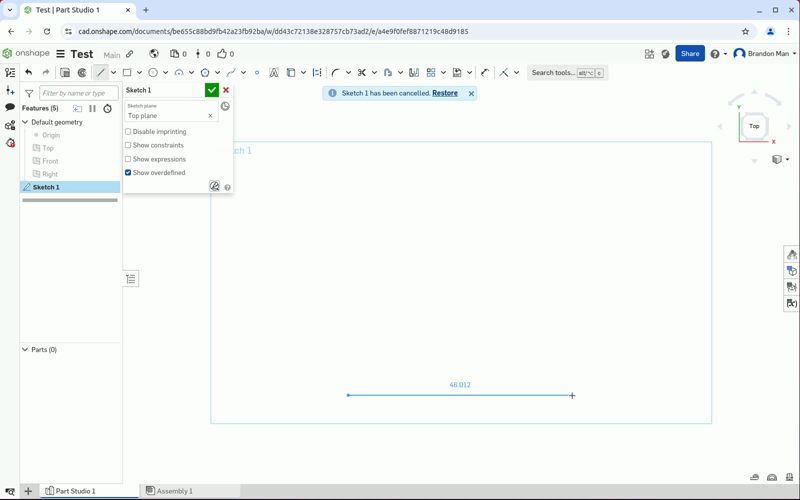
click(572, 395)
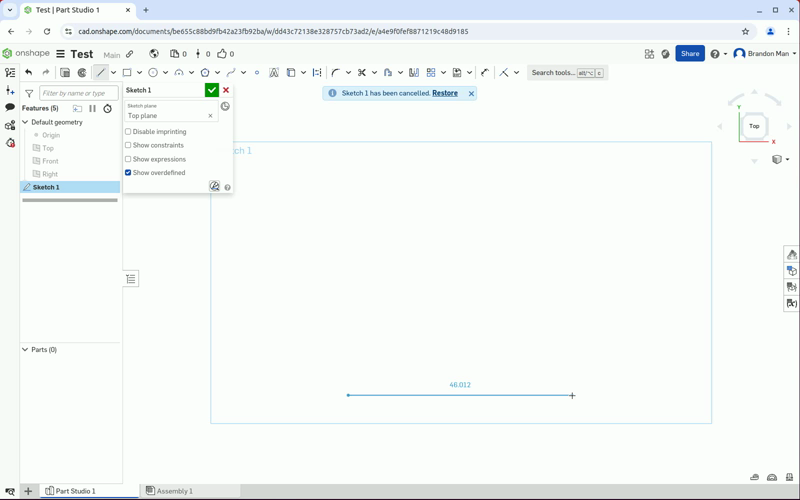
key_up(shift)
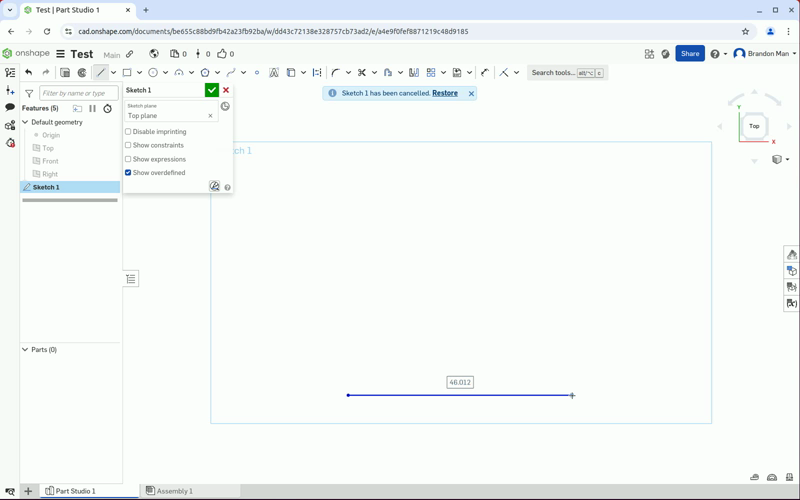
key_down(shift)
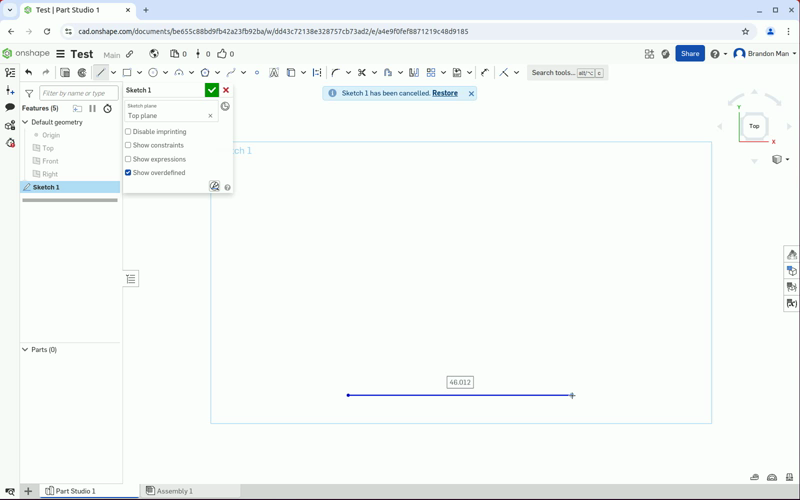
mouse_move(572, 171)
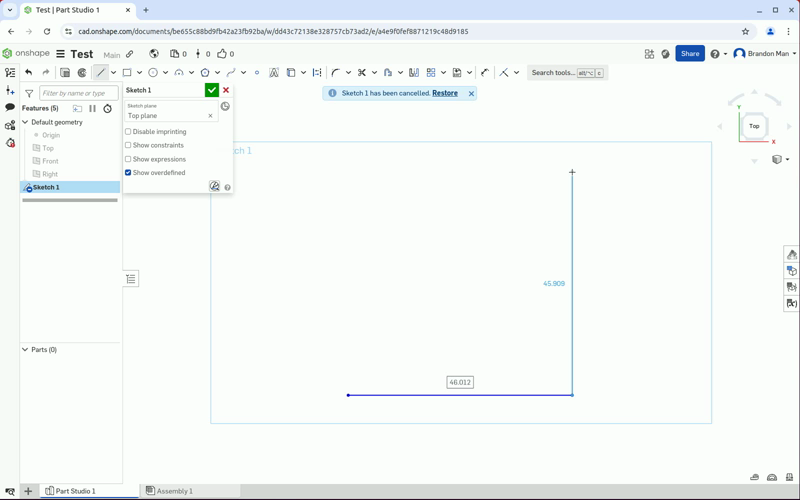
click(572, 171)
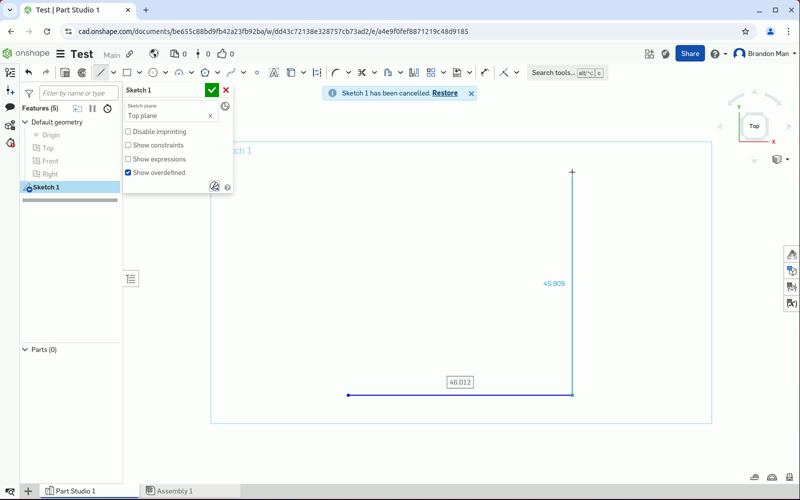
key_up(shift)
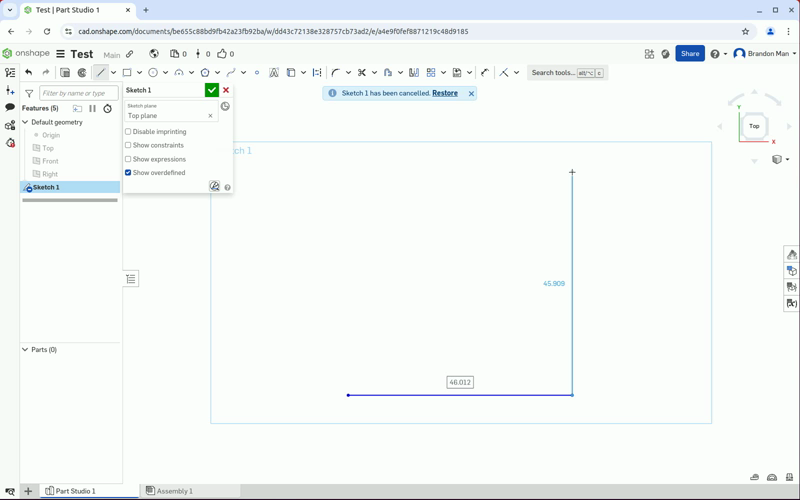
key_down(shift)
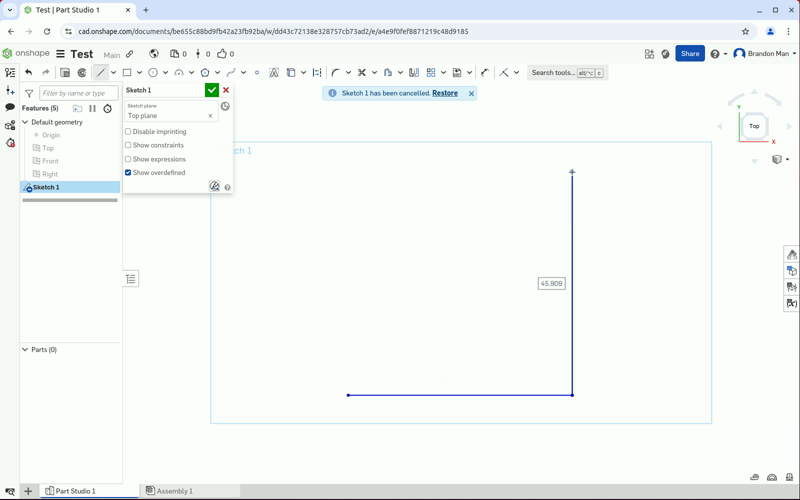
mouse_move(348, 171)
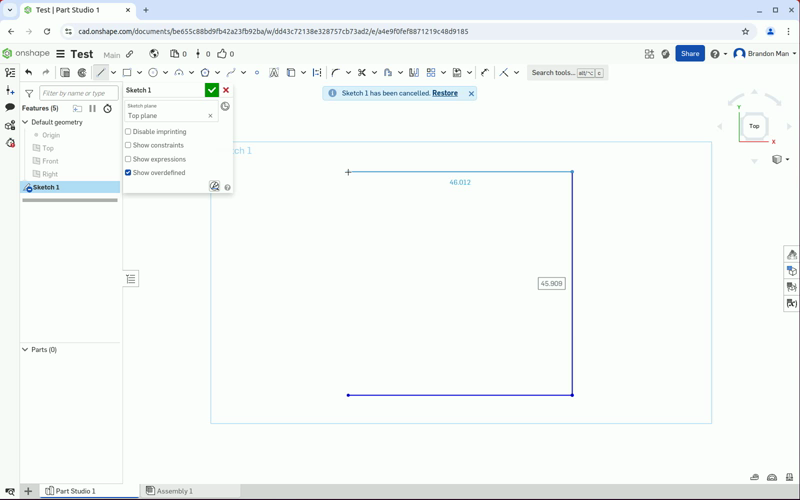
click(348, 171)
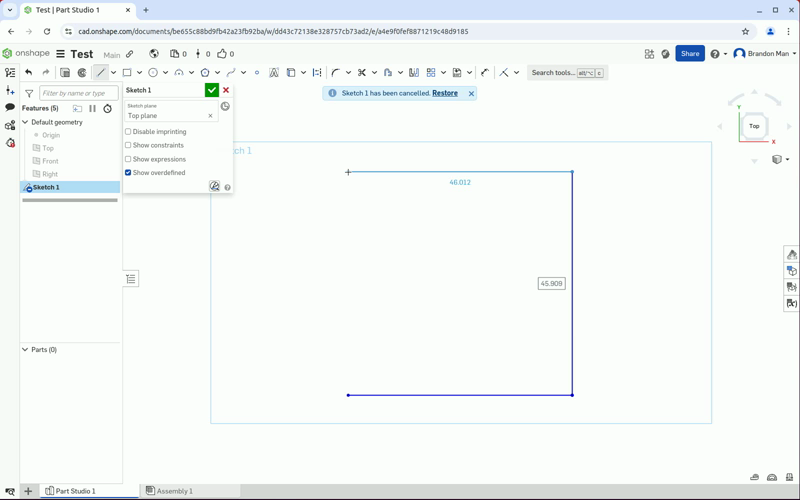
key_up(shift)
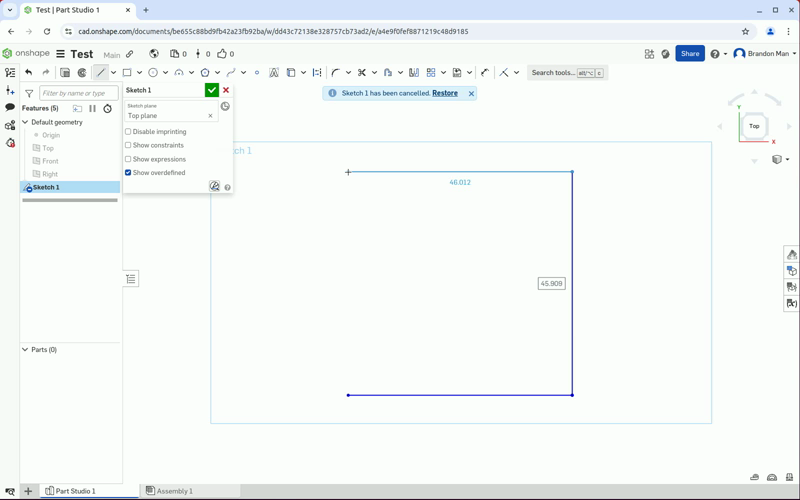
key_down(shift)
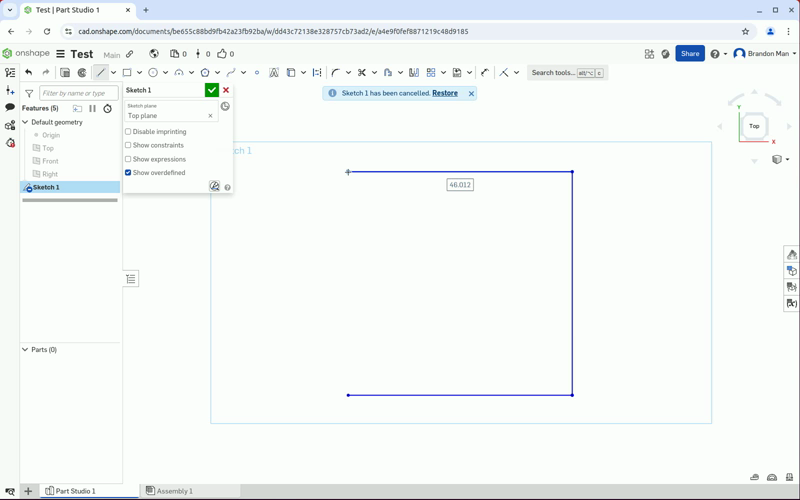
mouse_move(348, 395)
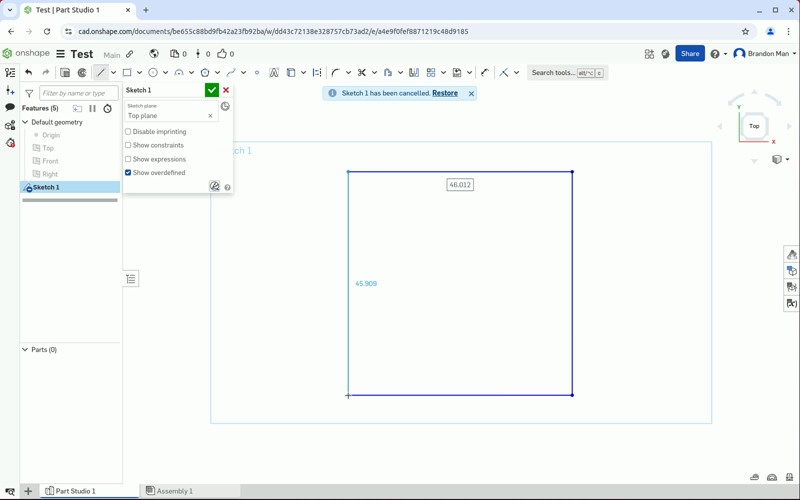
key_up(shift)
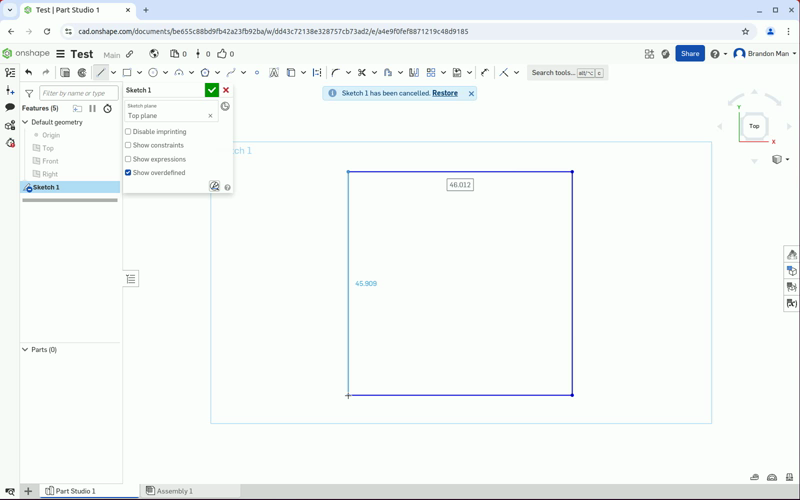
click(348, 395)
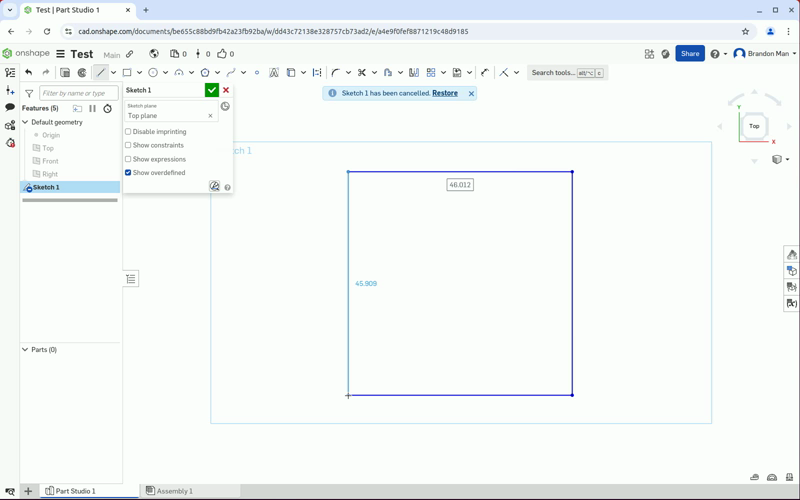
key(esc)
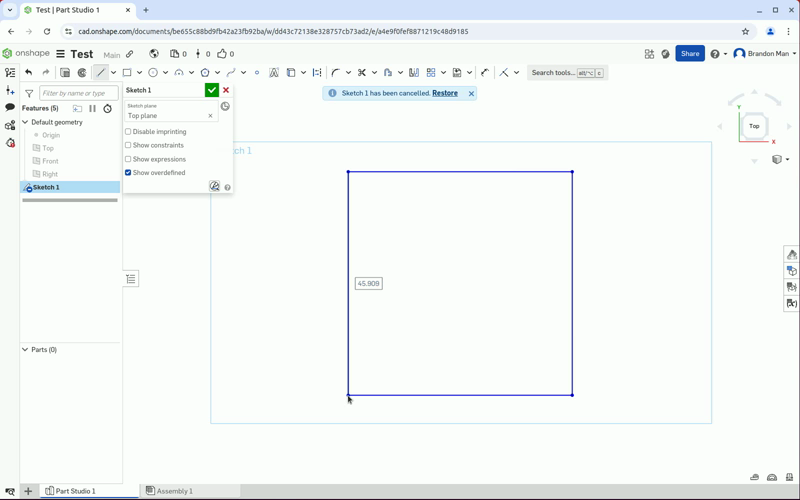
mouse_move(383, 289)
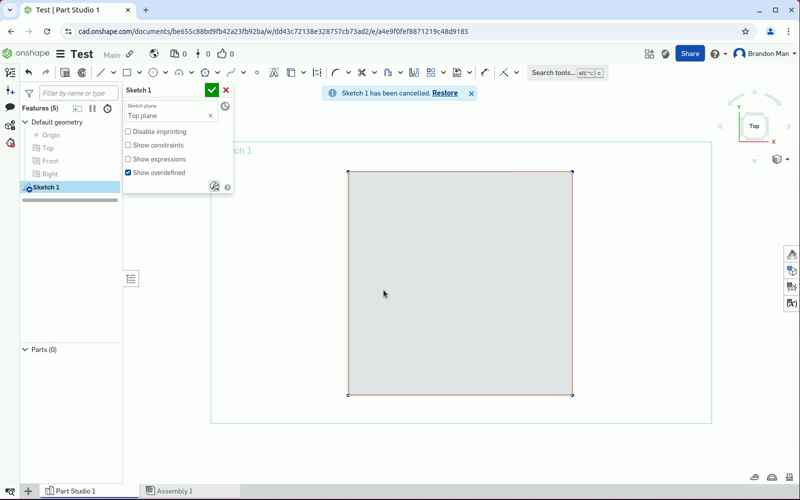
click(383, 289)
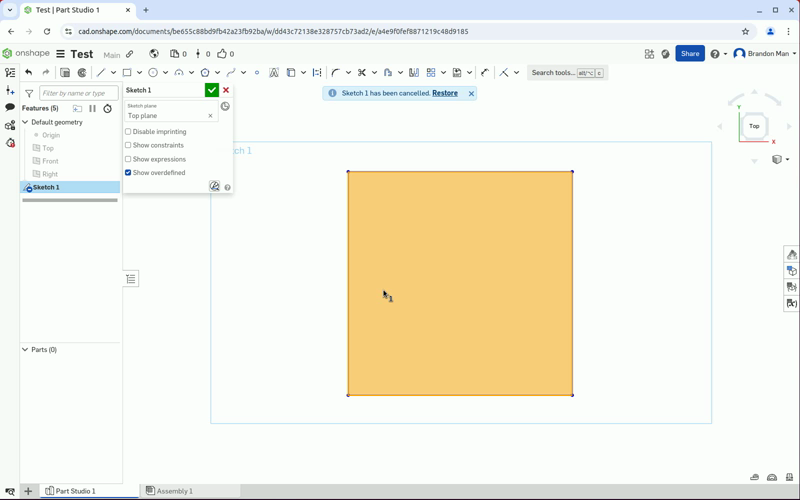
mouse_move(73, 352)
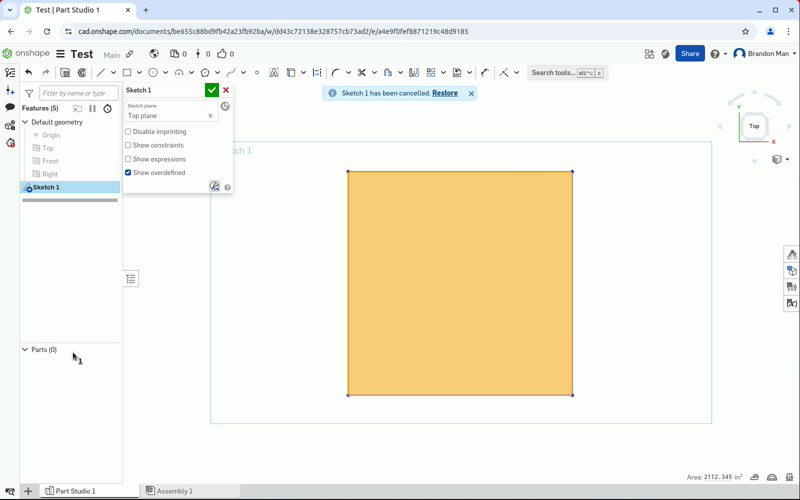
key(shift+y)
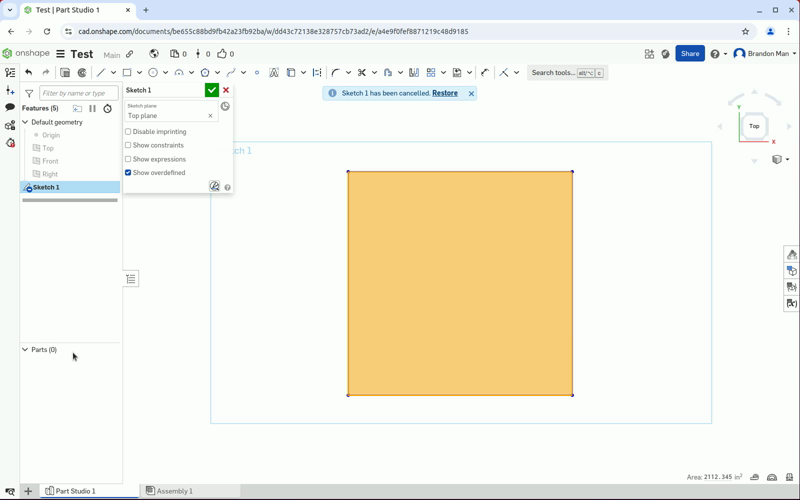
key(shift+e)
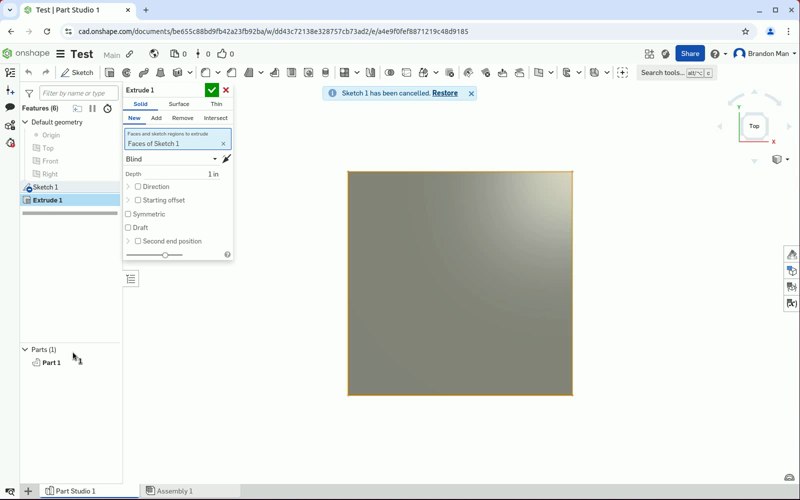
mouse_move(143, 106)
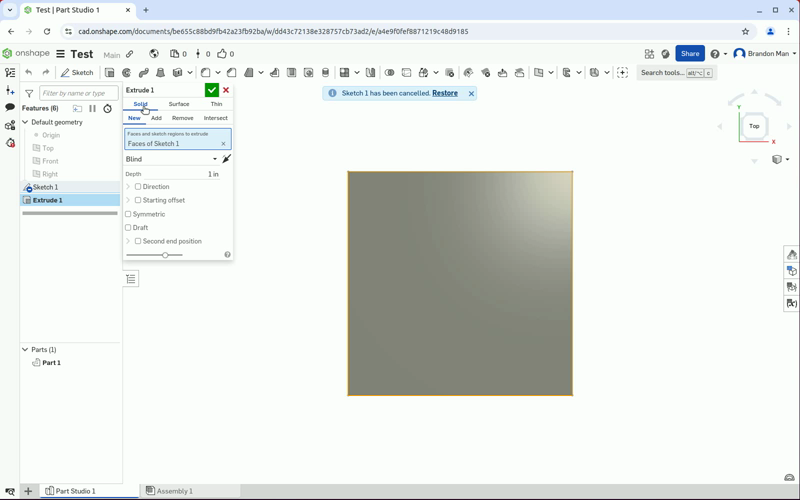
click(143, 106)
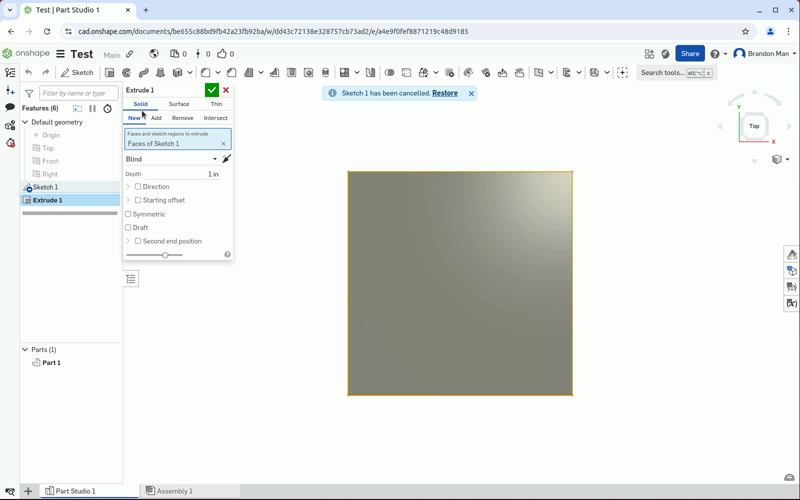
mouse_move(137, 120)
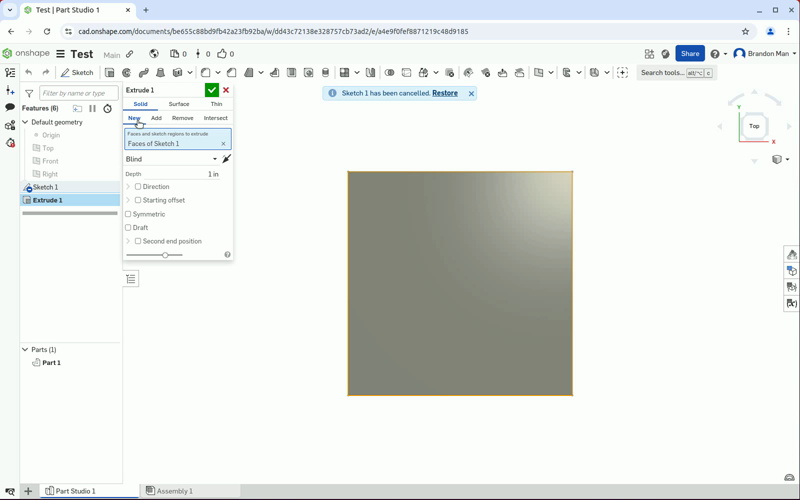
click(137, 120)
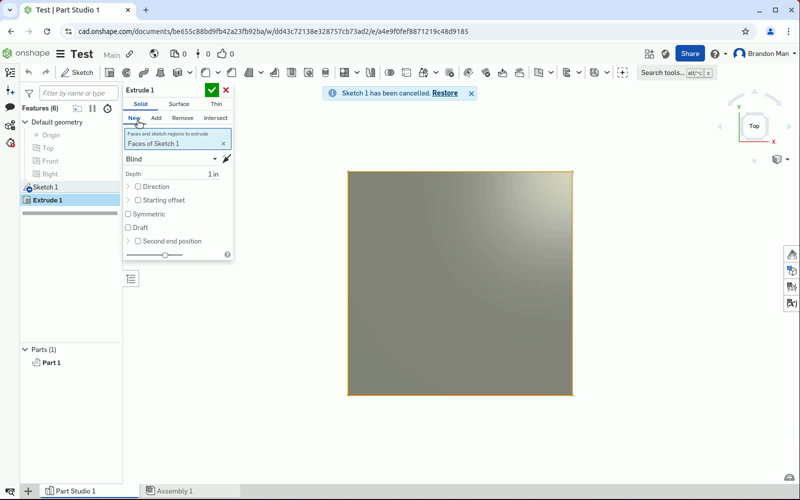
key(tab, 4)
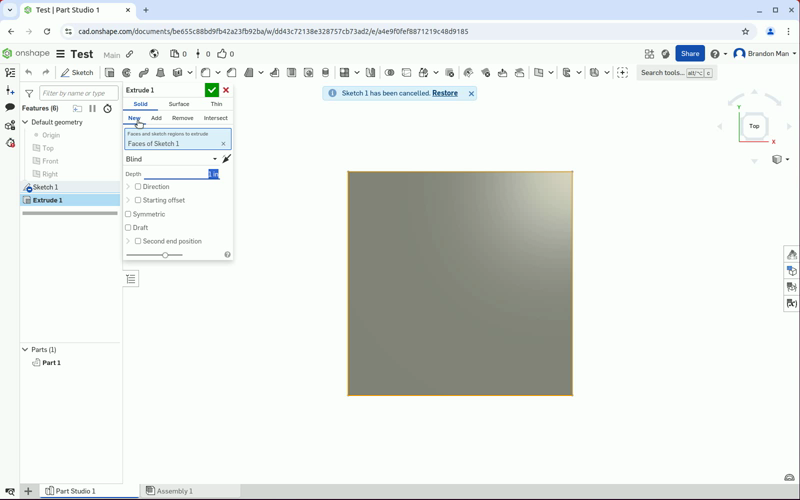
text(2.407)
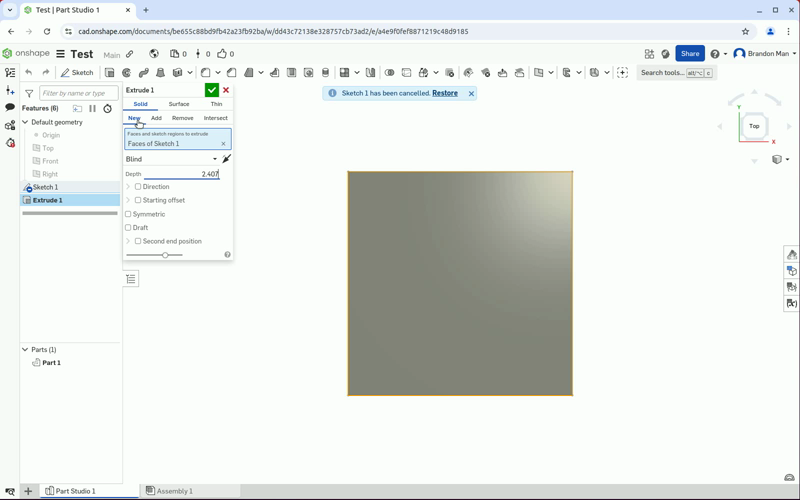
key(enter)
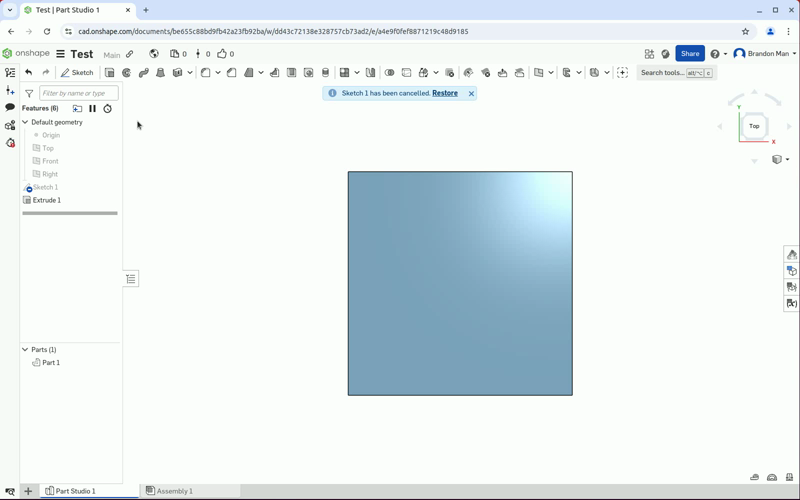
key(shift+h)
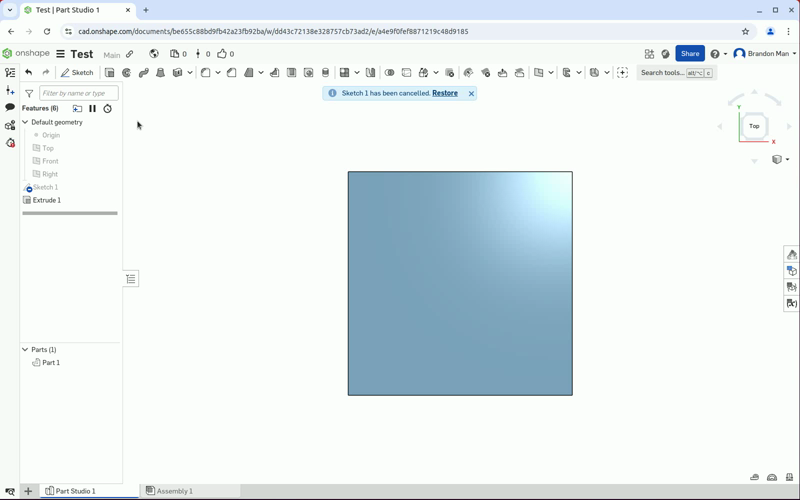
key(shift+h)
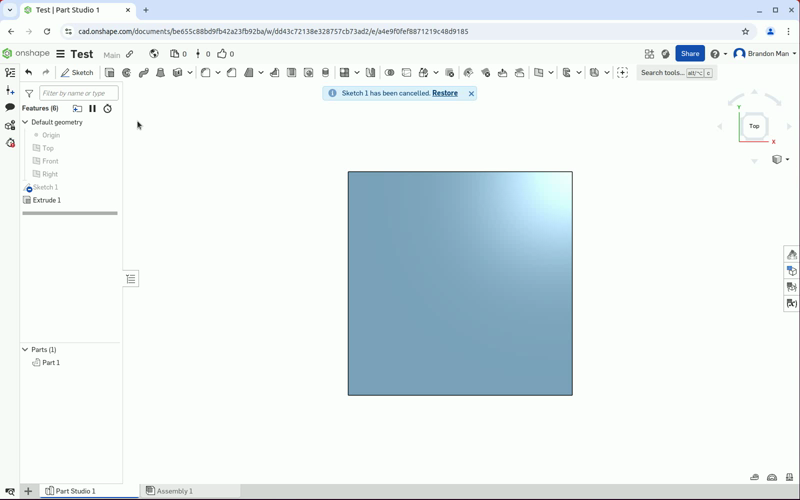
mouse_move(73, 189)
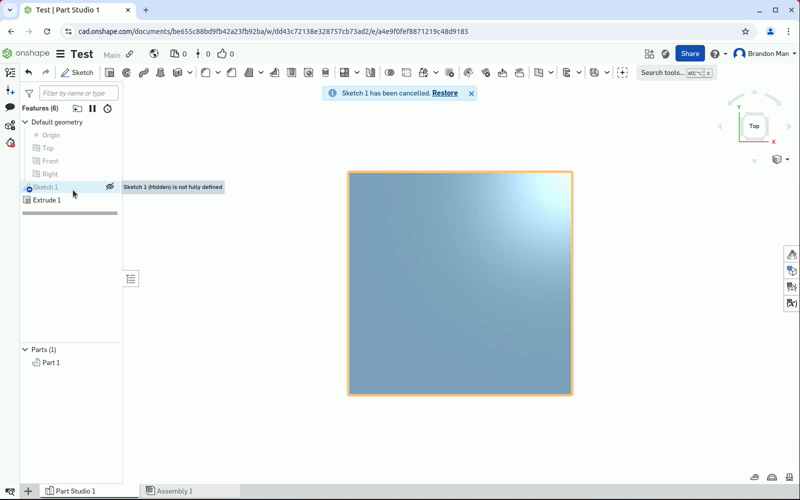
click(73, 189)
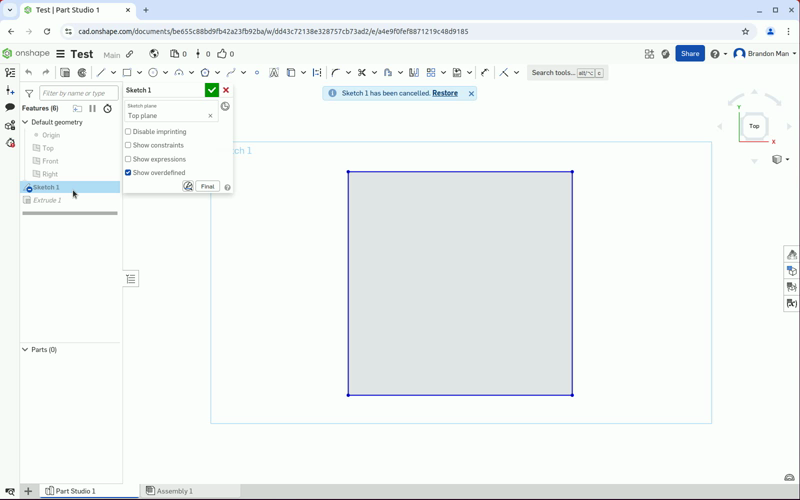
mouse_move(229, 92)
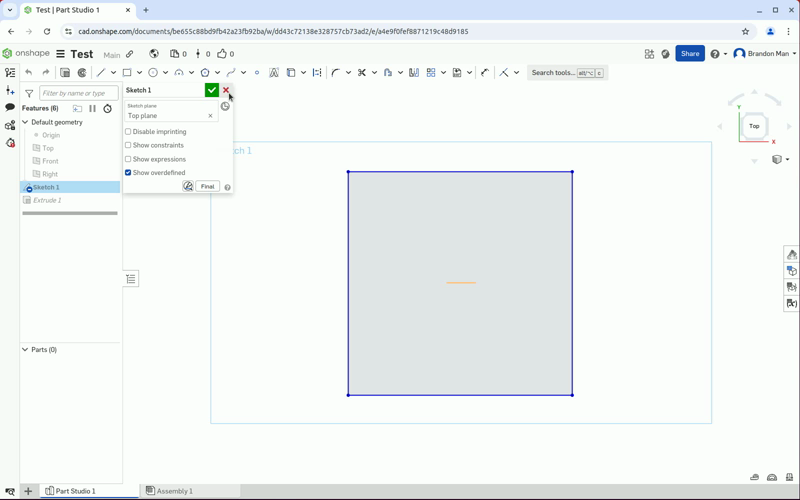
click(229, 92)
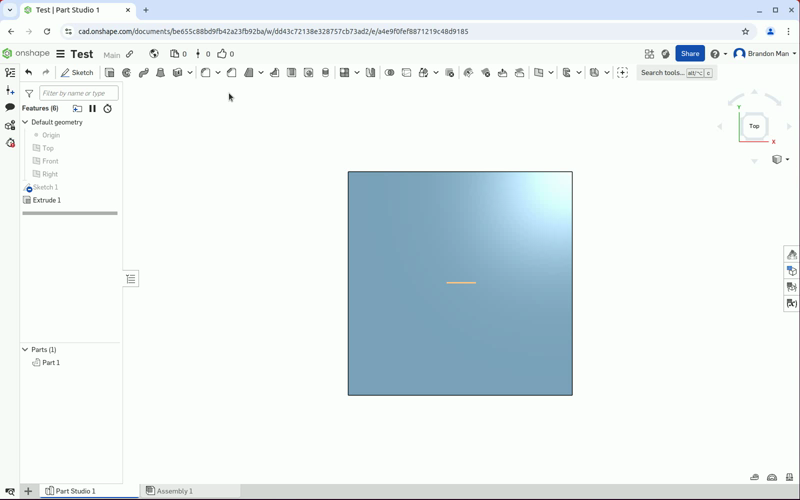
mouse_move(541, 75)
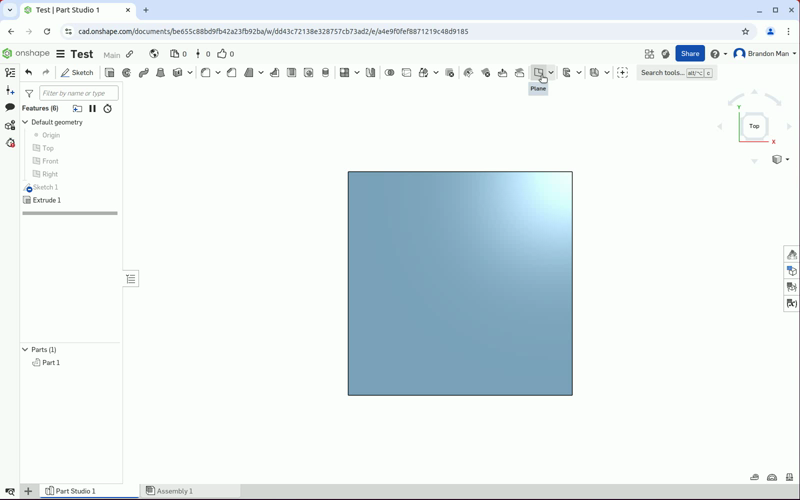
click(541, 75)
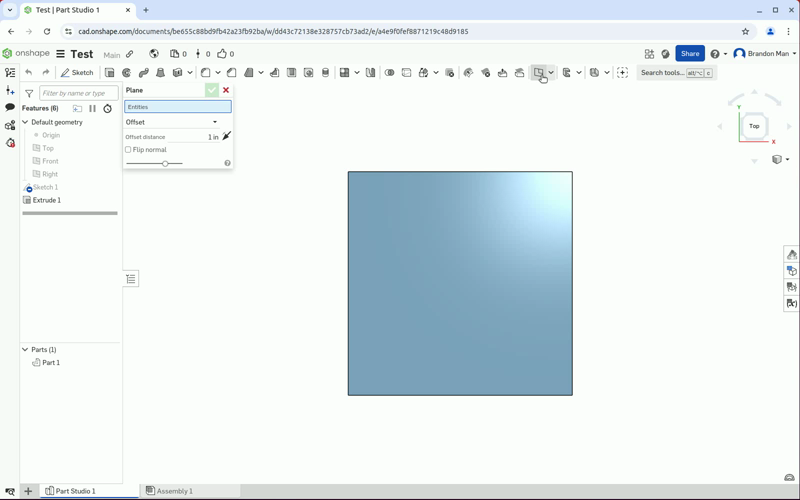
mouse_move(73, 150)
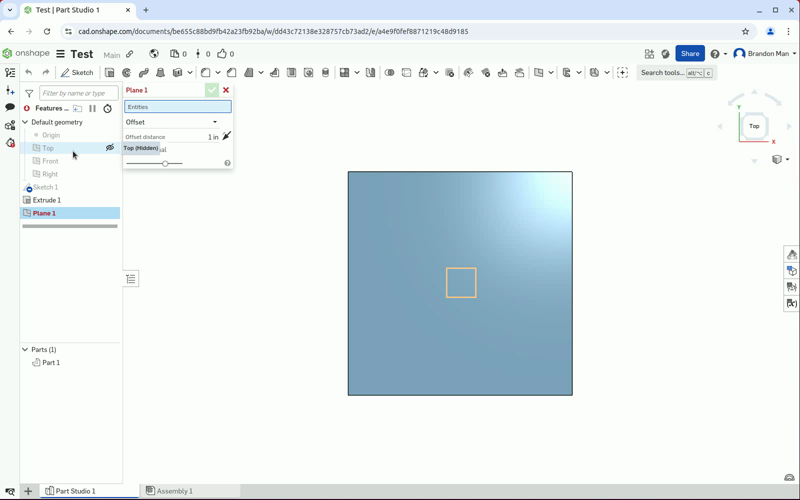
click(73, 150)
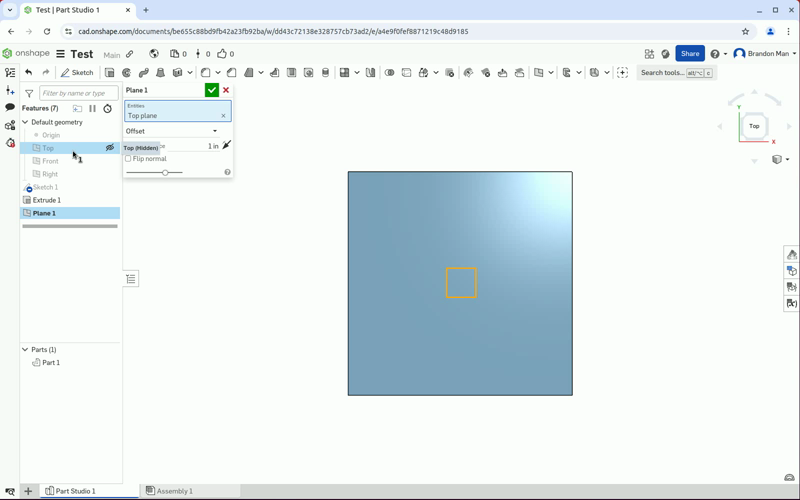
key(tab, 2)
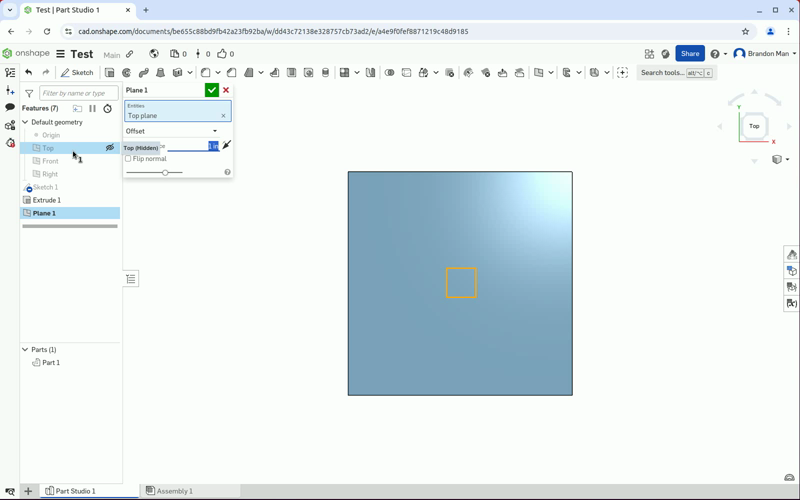
text(2.403)
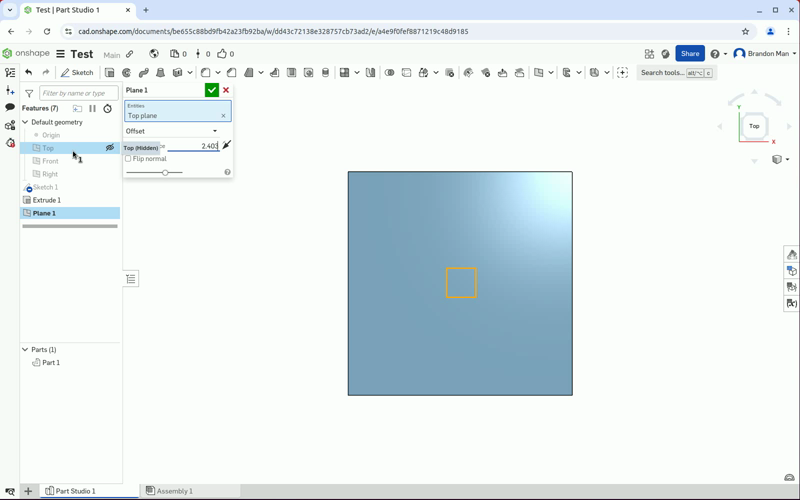
key(enter, 2)
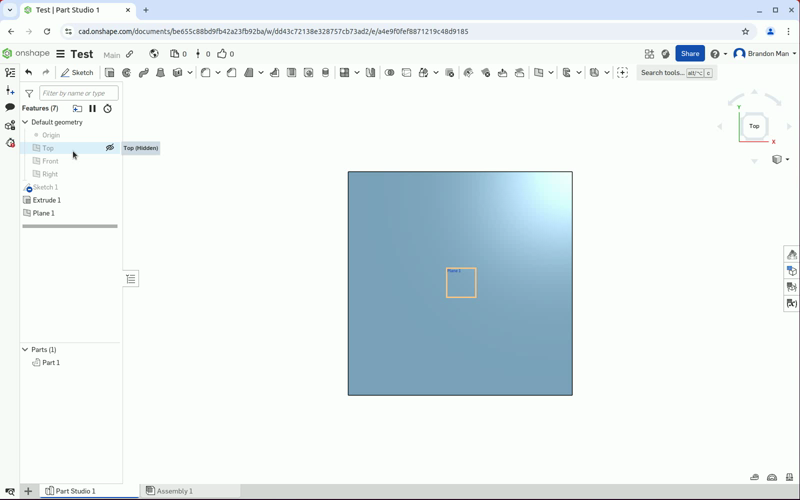
key(shift+s)
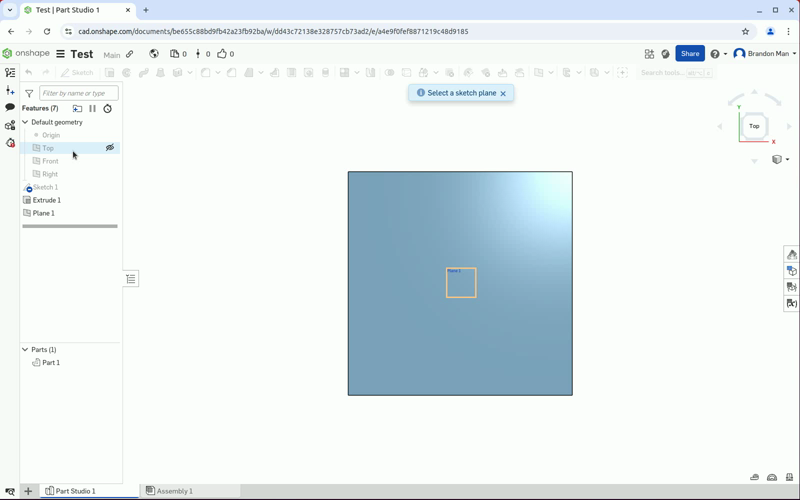
mouse_move(73, 215)
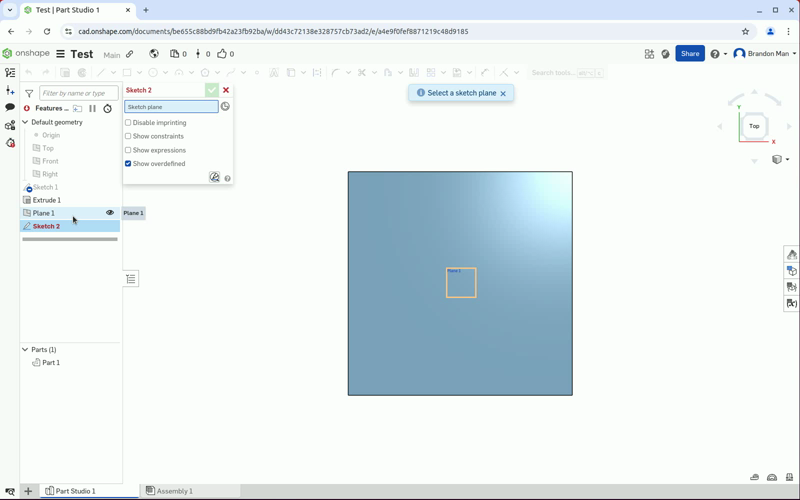
click(73, 215)
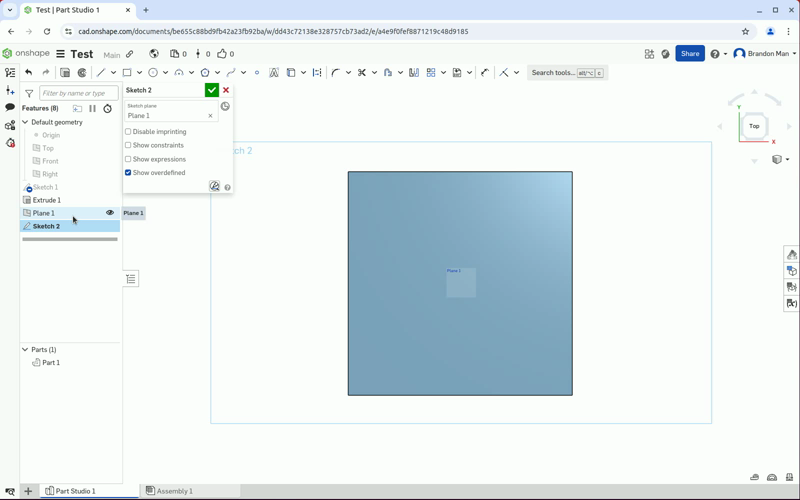
mouse_move(73, 352)
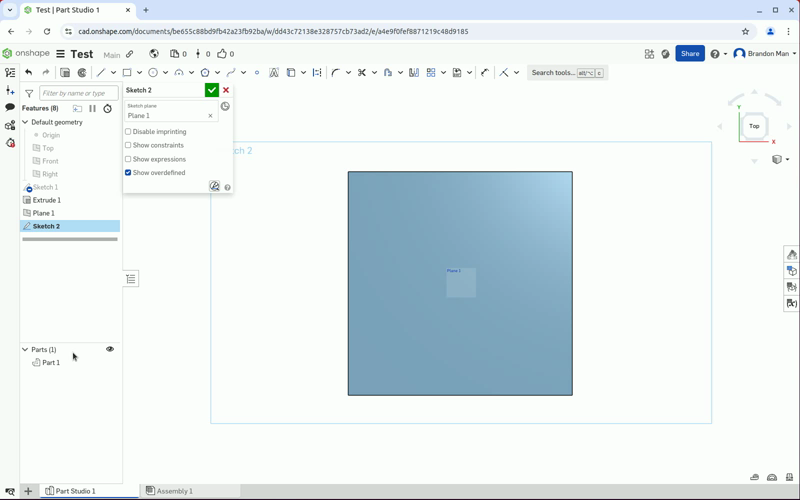
key(y)
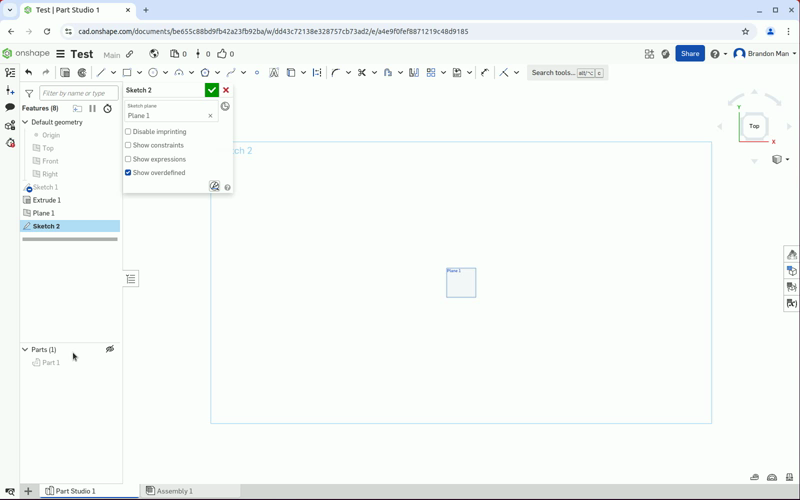
key(l)
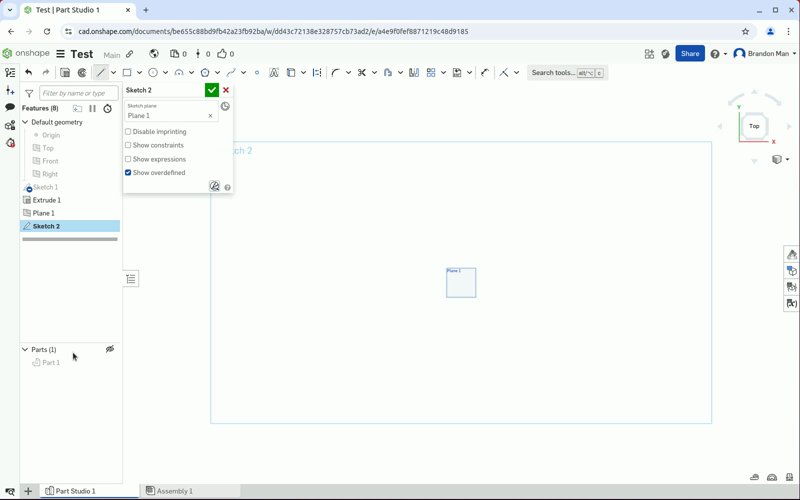
key_down(shift)
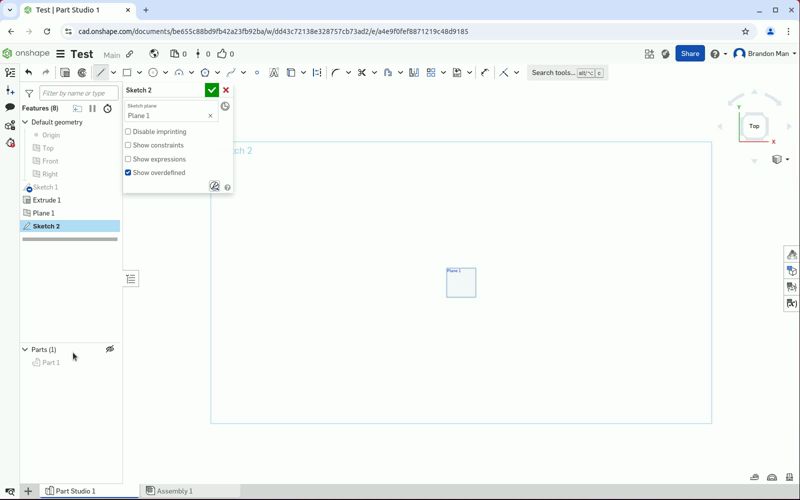
mouse_move(364, 288)
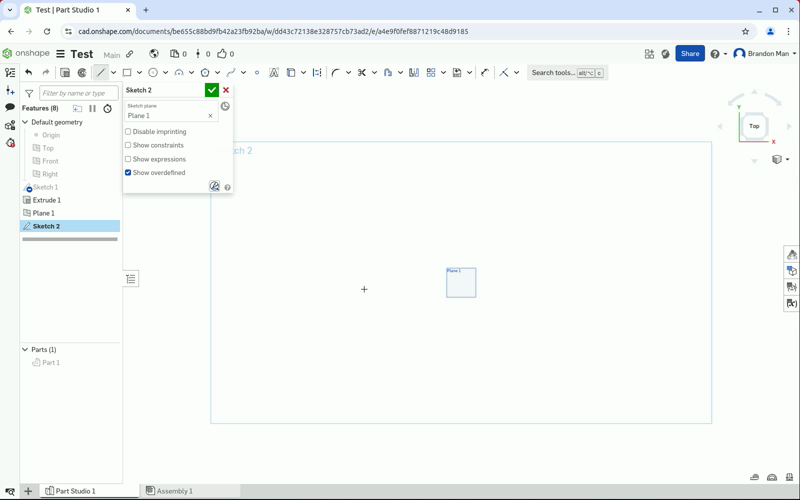
click(364, 288)
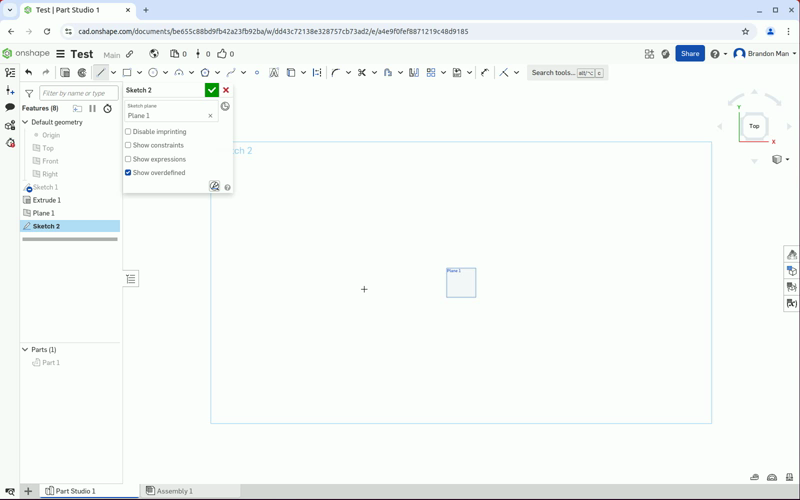
key_up(shift)
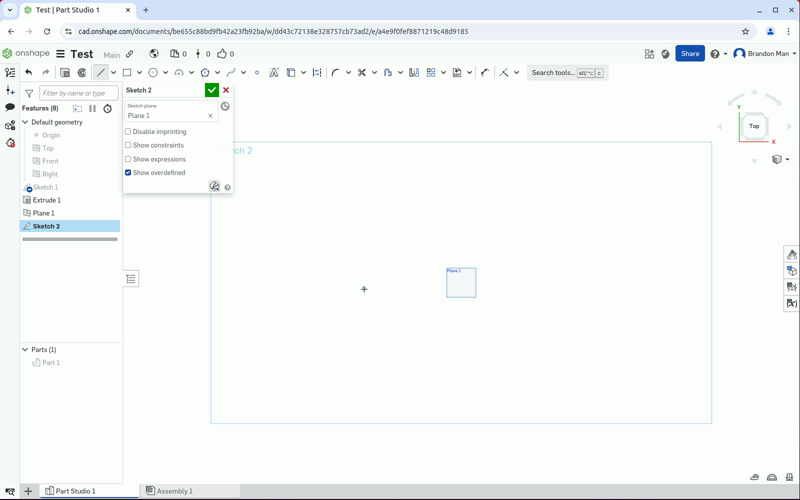
key_down(shift)
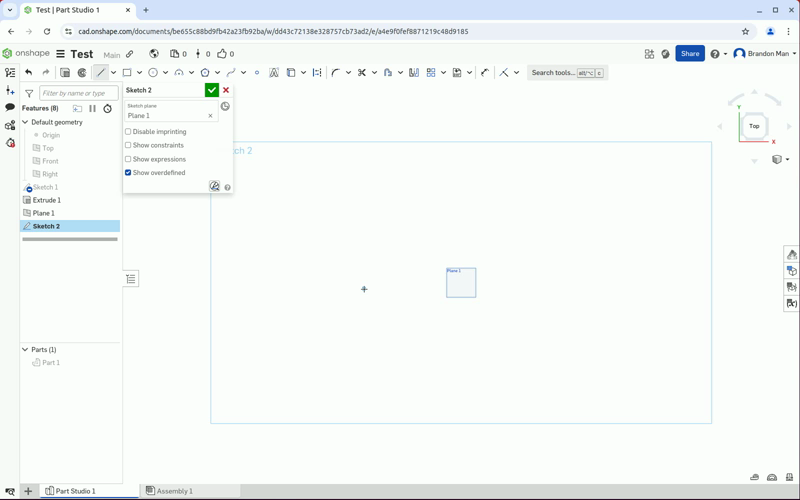
mouse_move(394, 288)
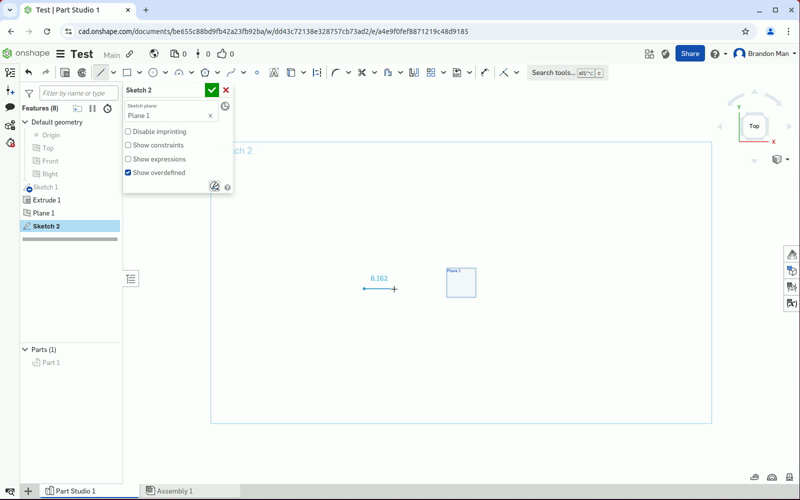
mouse_move(376, 288)
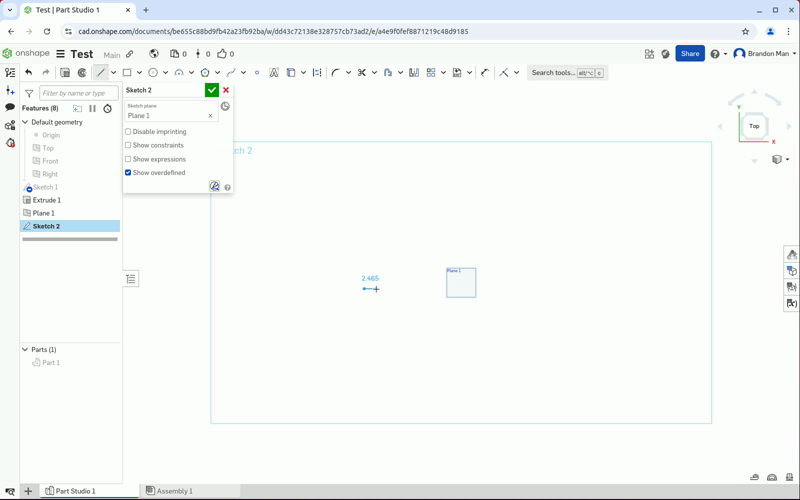
click(376, 288)
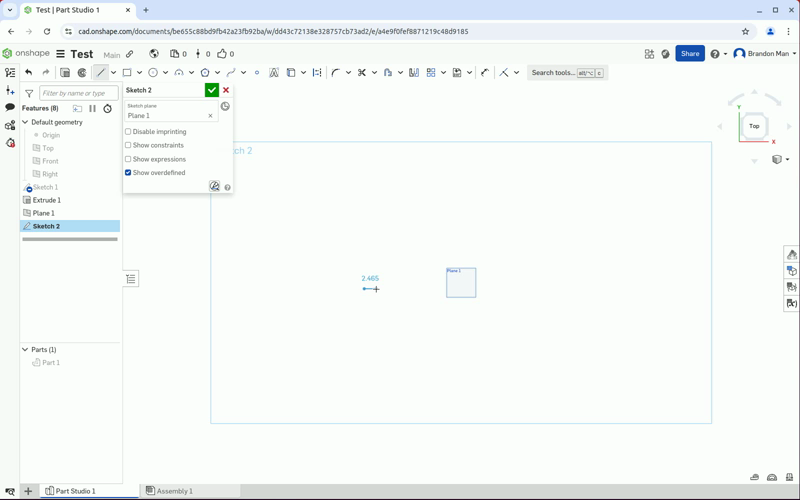
key_up(shift)
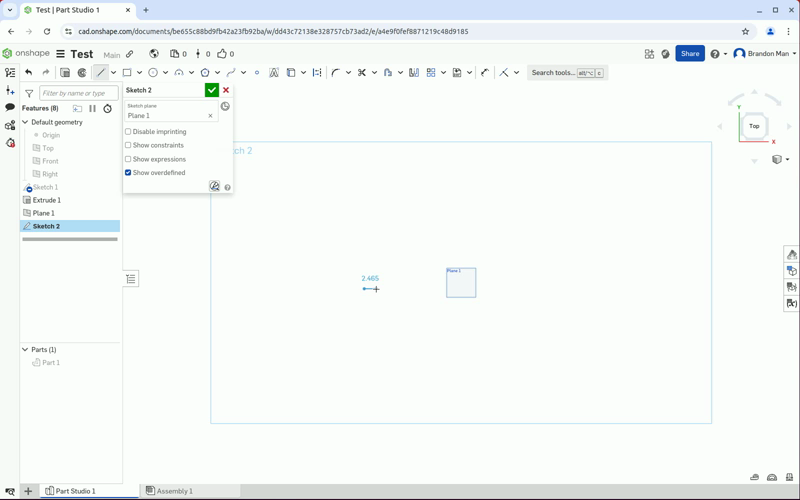
key_down(shift)
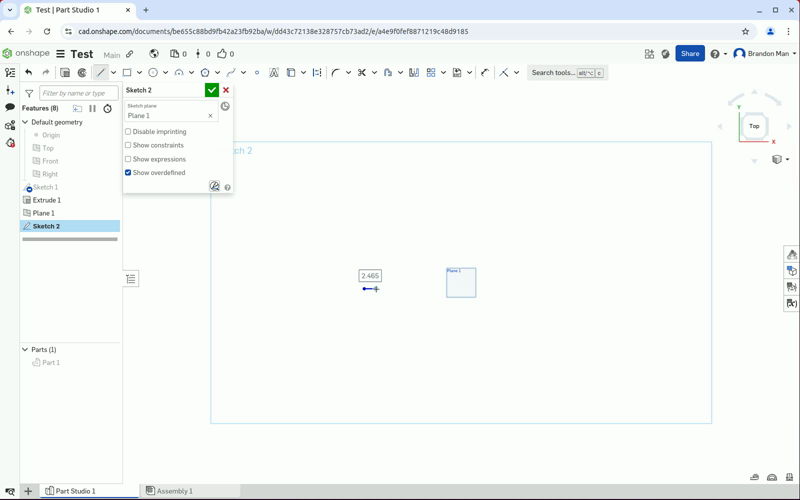
mouse_move(376, 220)
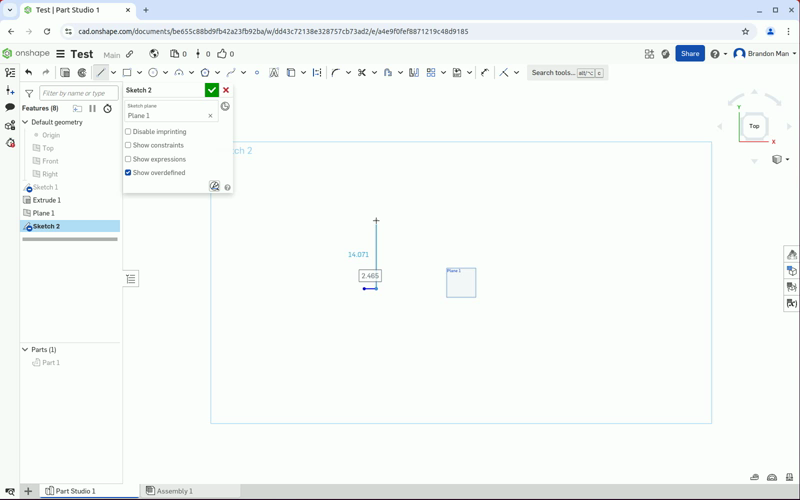
click(376, 220)
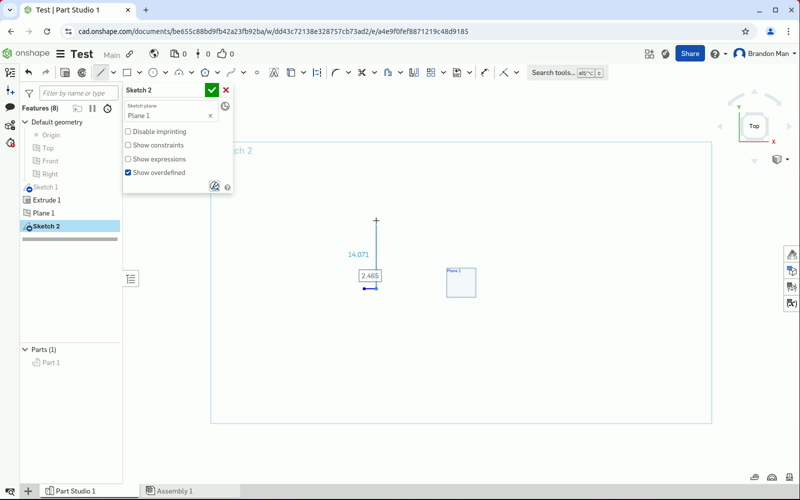
key_up(shift)
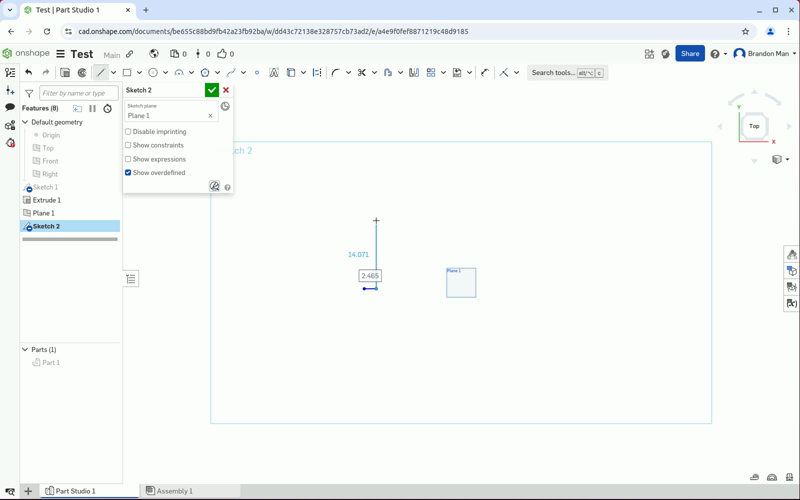
key_down(shift)
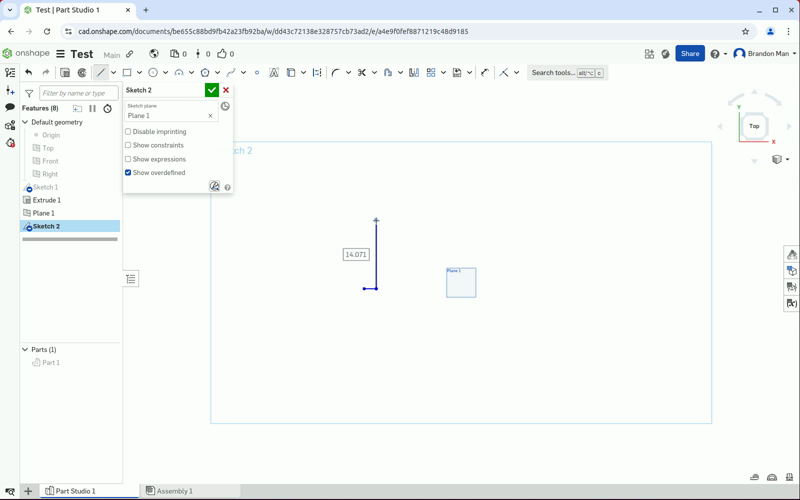
mouse_move(406, 220)
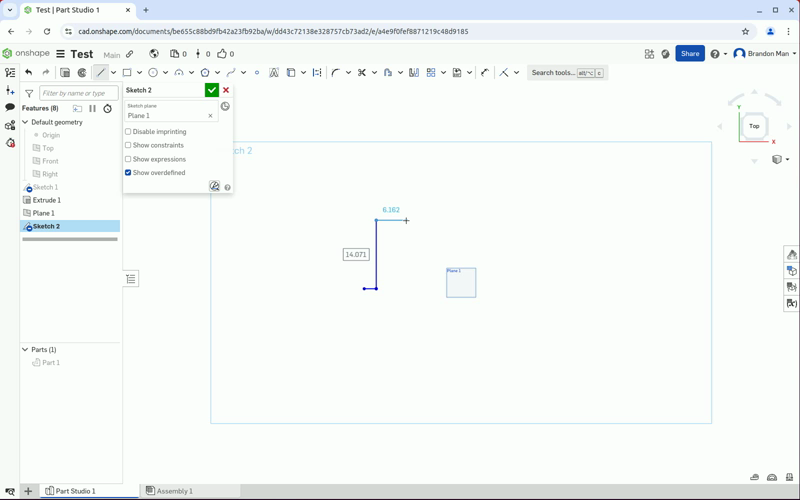
mouse_move(364, 220)
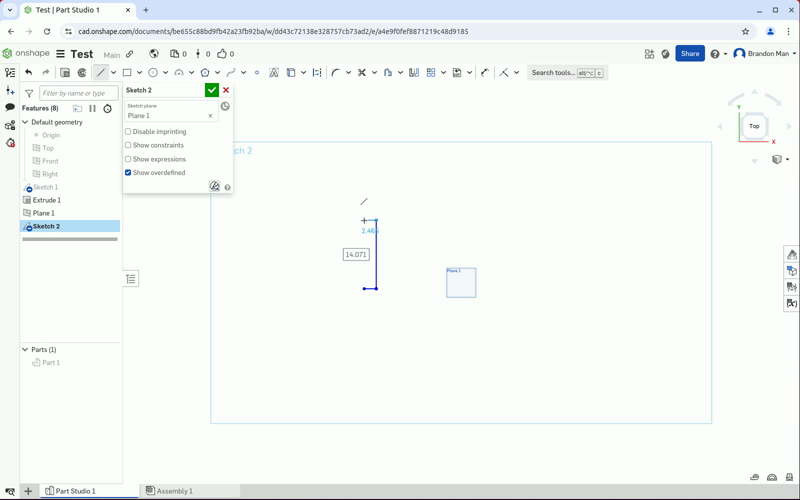
click(364, 220)
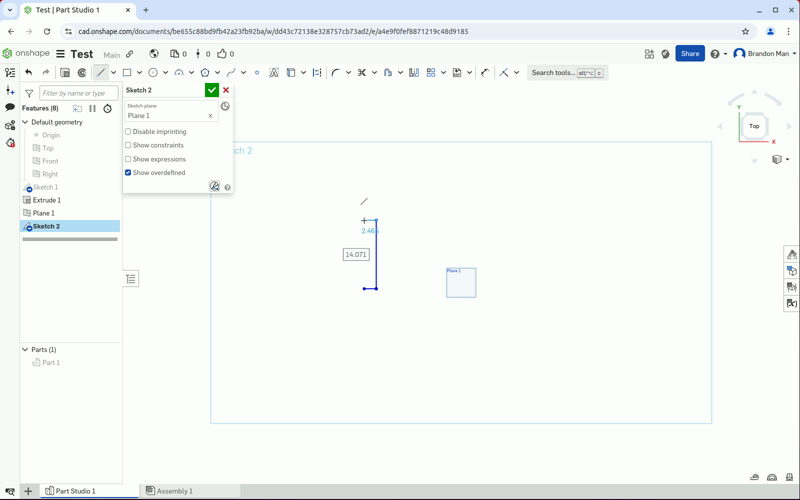
key_up(shift)
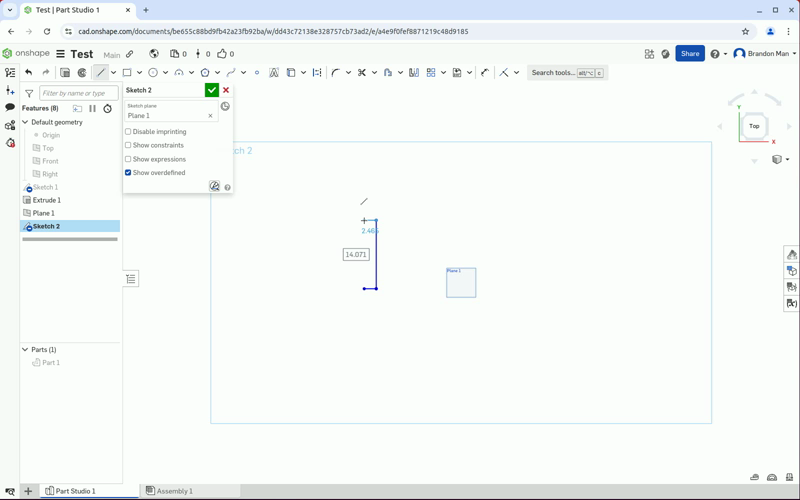
key_down(shift)
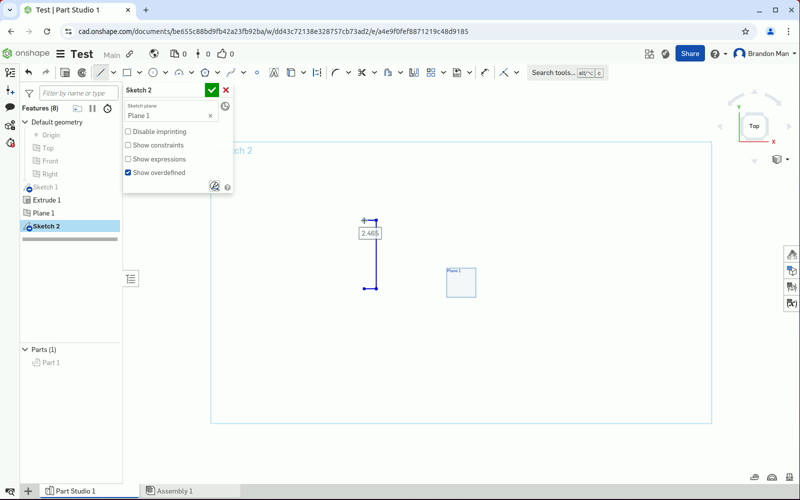
mouse_move(364, 288)
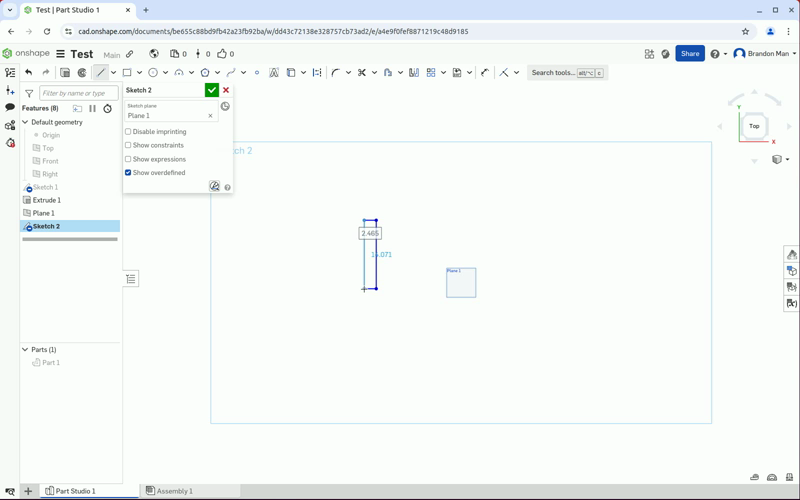
key_up(shift)
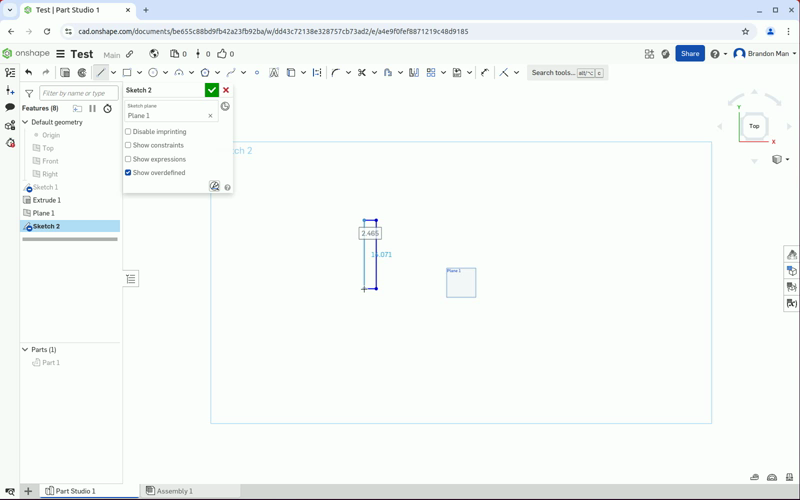
click(364, 288)
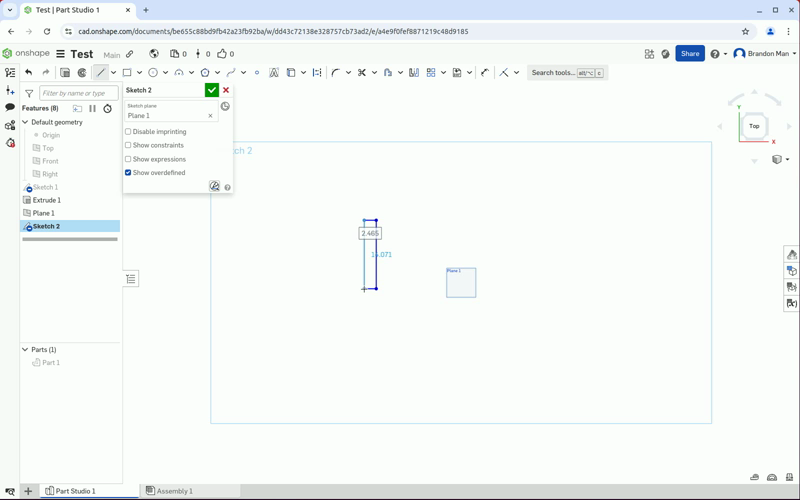
key(esc)
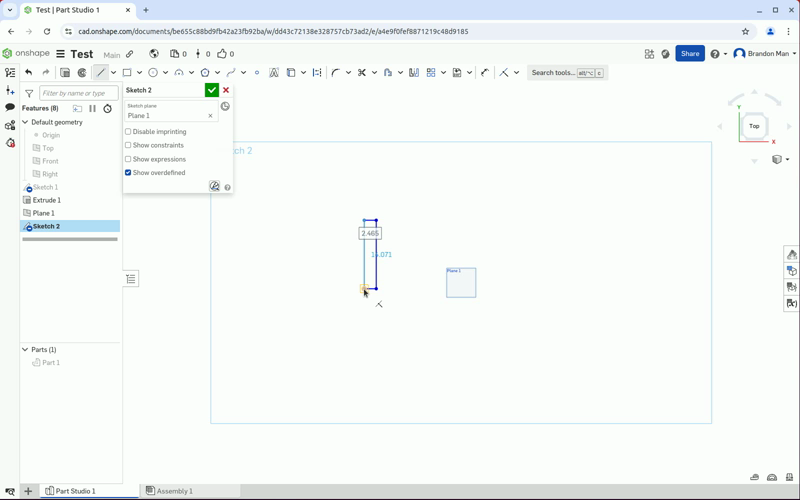
mouse_move(368, 247)
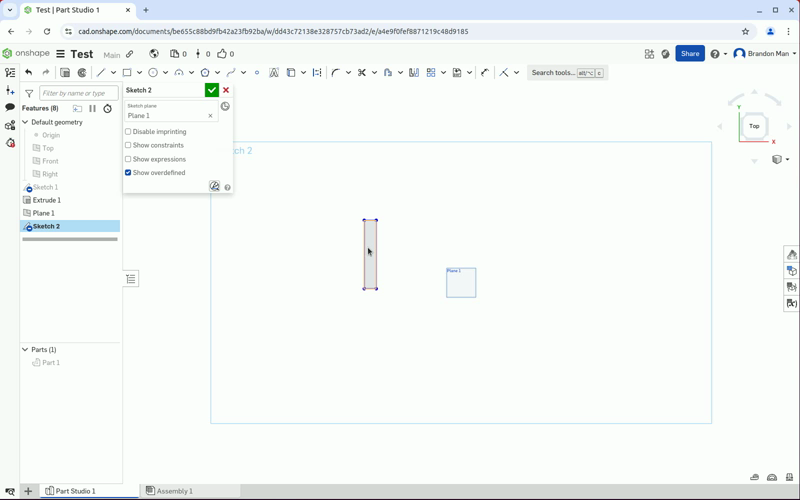
scroll(6)
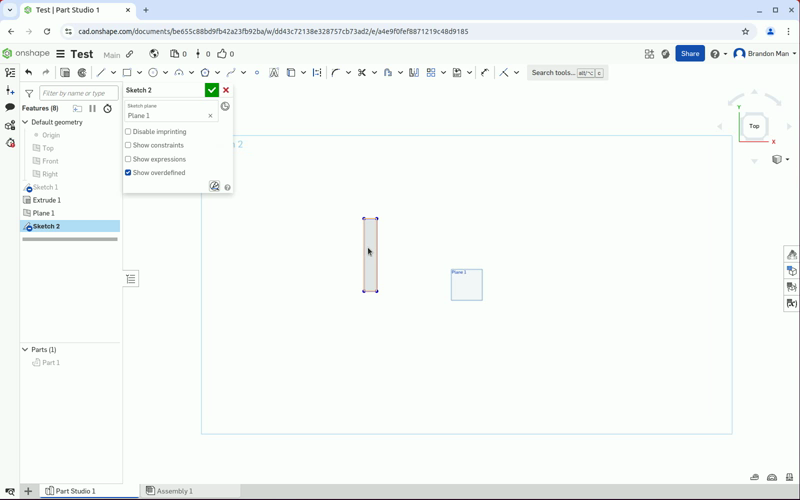
scroll(6)
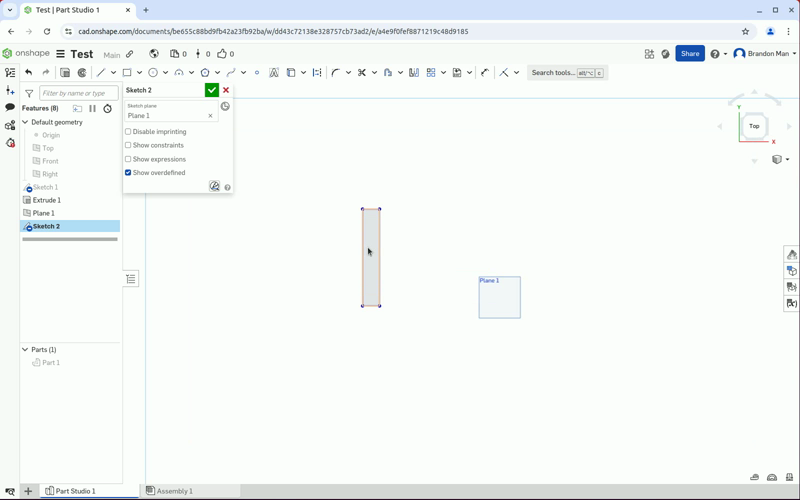
scroll(6)
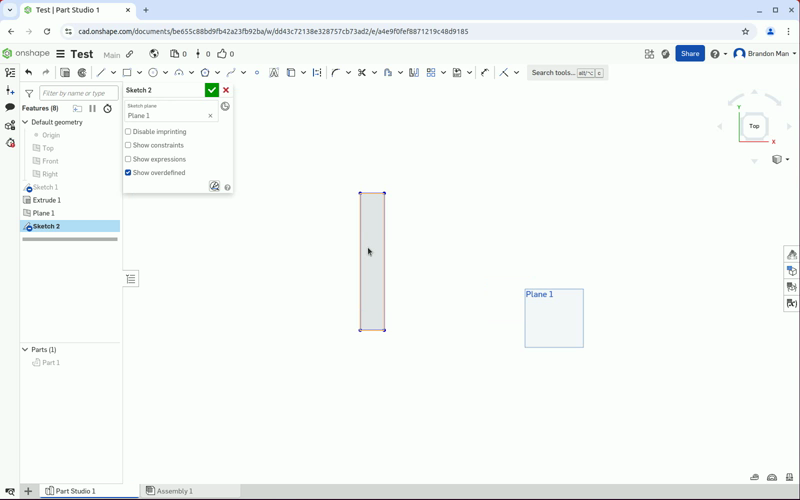
scroll(6)
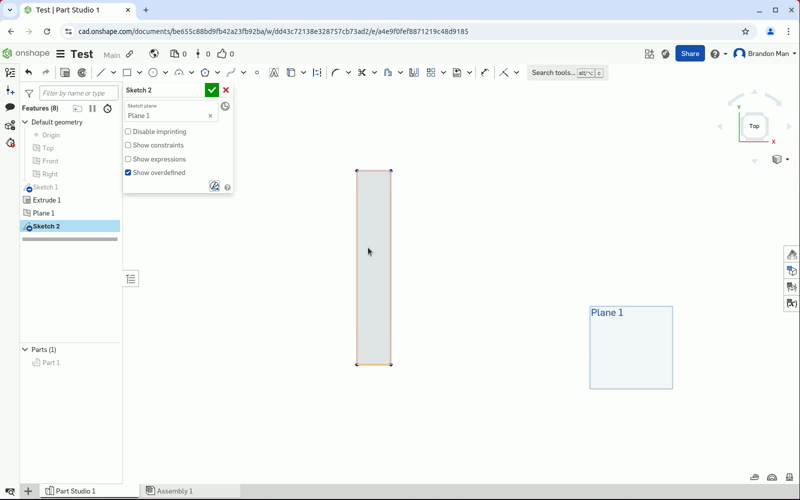
scroll(6)
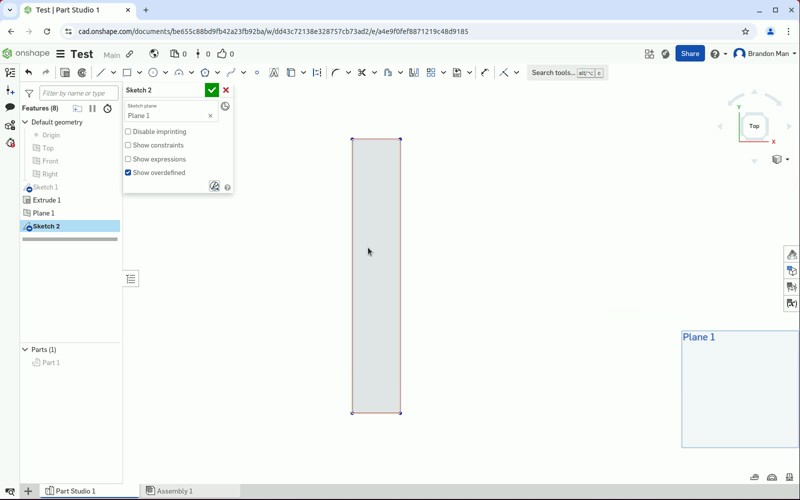
scroll(6)
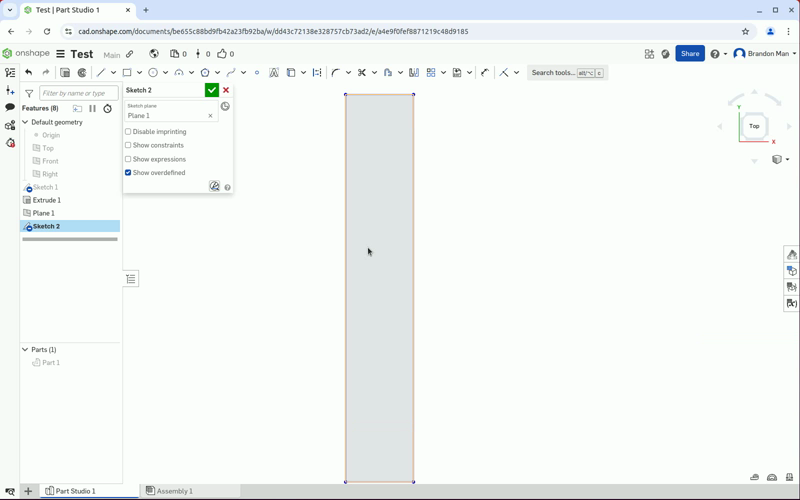
scroll(6)
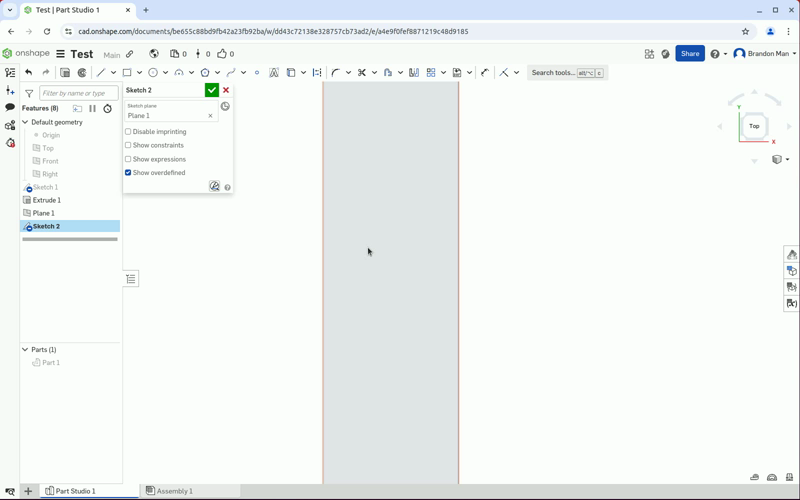
click(368, 247)
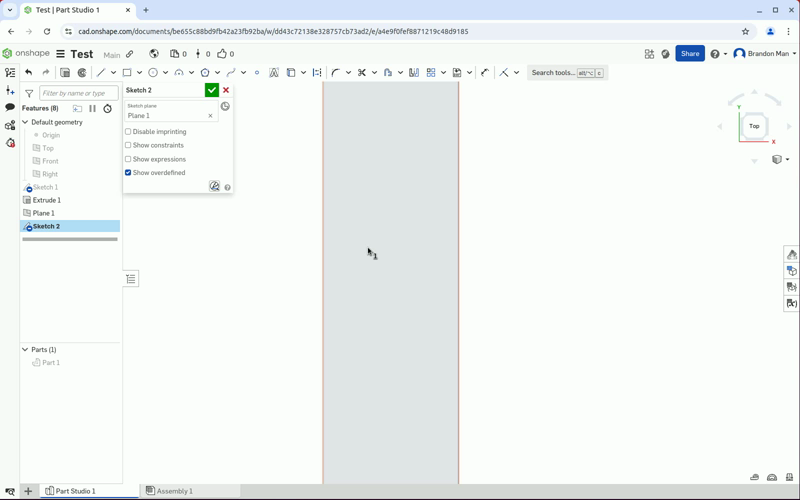
scroll(-6)
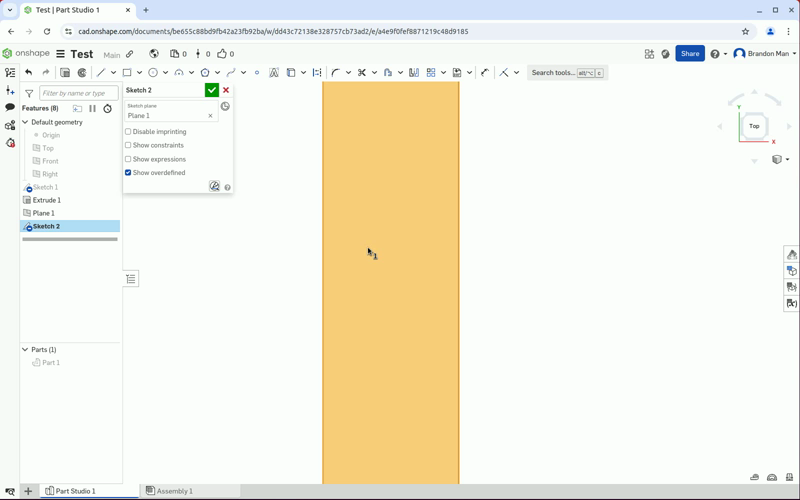
scroll(-6)
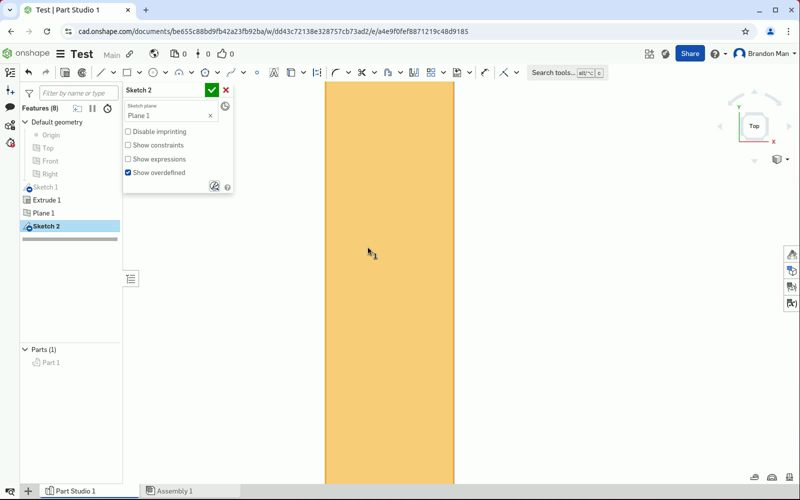
scroll(-6)
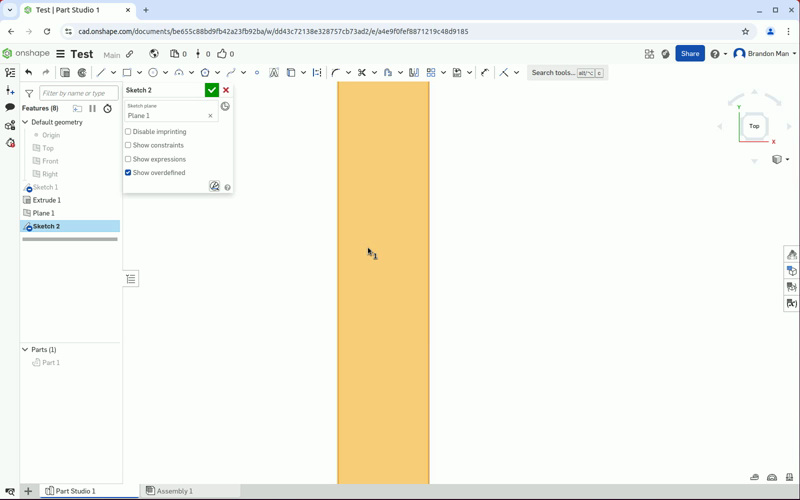
scroll(-6)
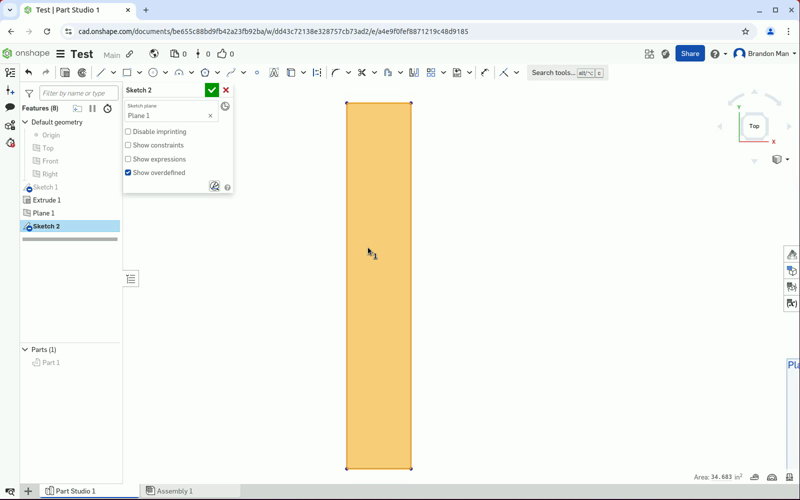
scroll(-6)
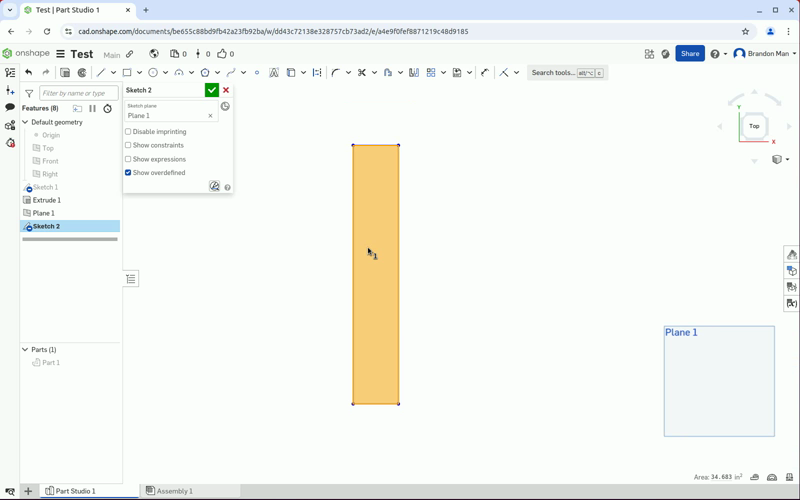
scroll(-6)
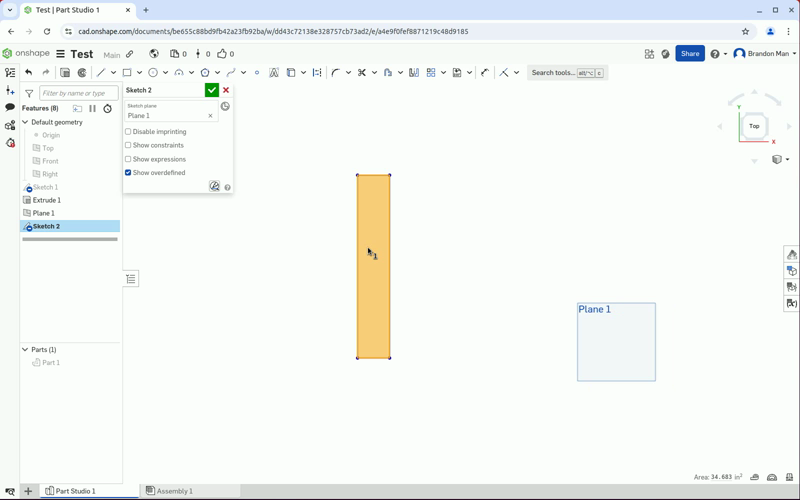
scroll(-6)
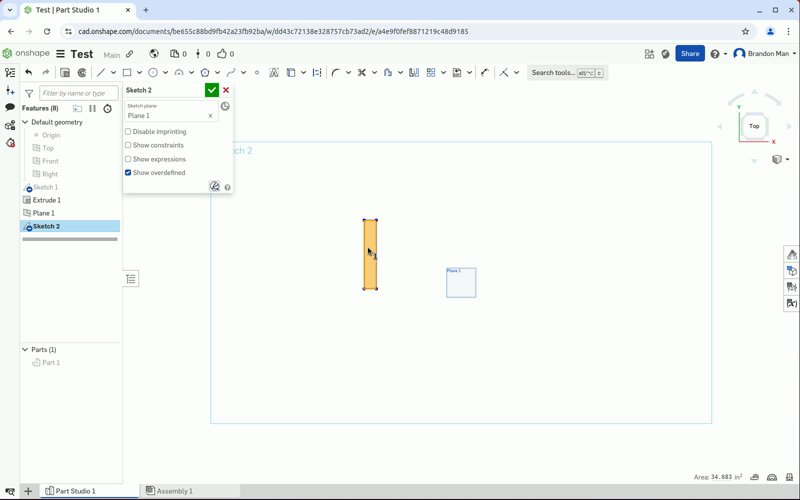
mouse_move(73, 352)
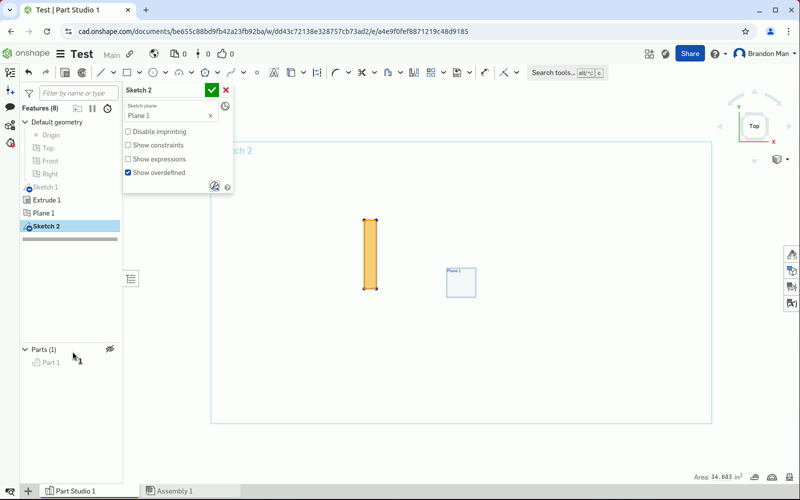
key(shift+y)
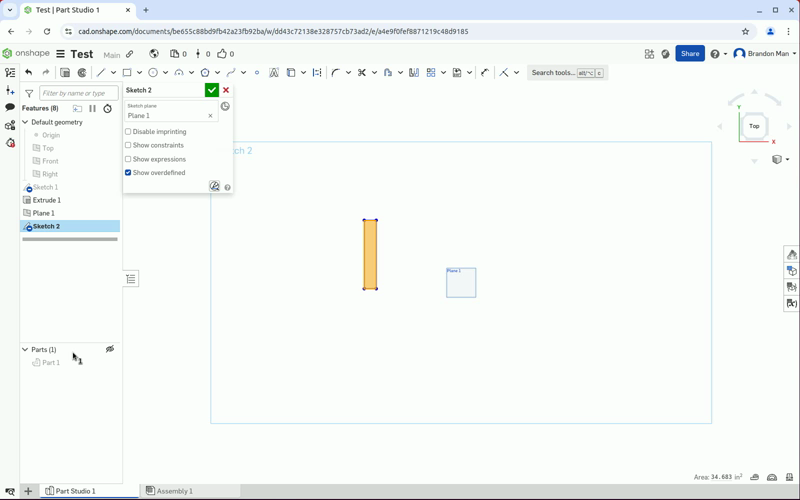
key(shift+e)
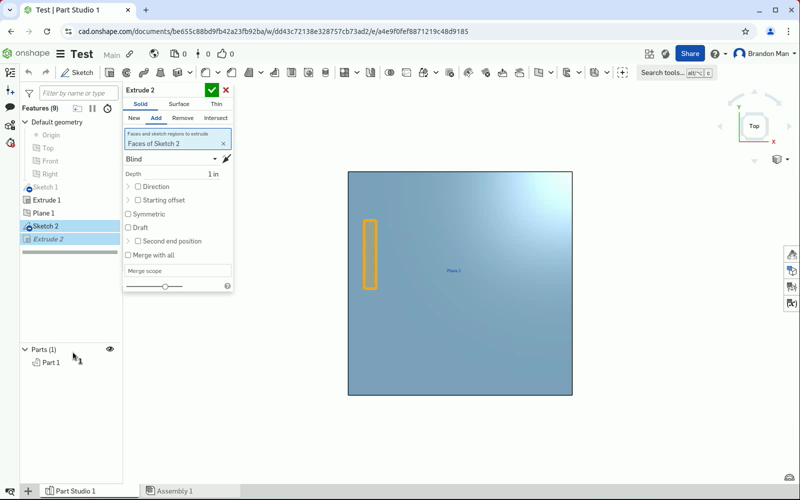
mouse_move(143, 106)
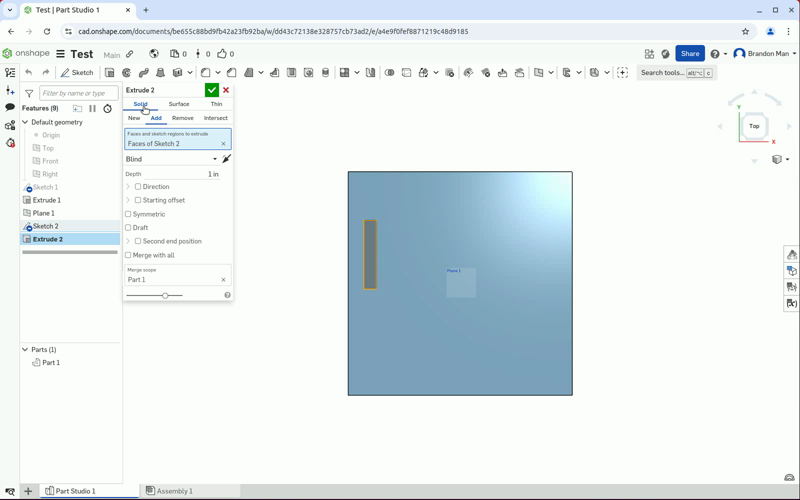
click(143, 106)
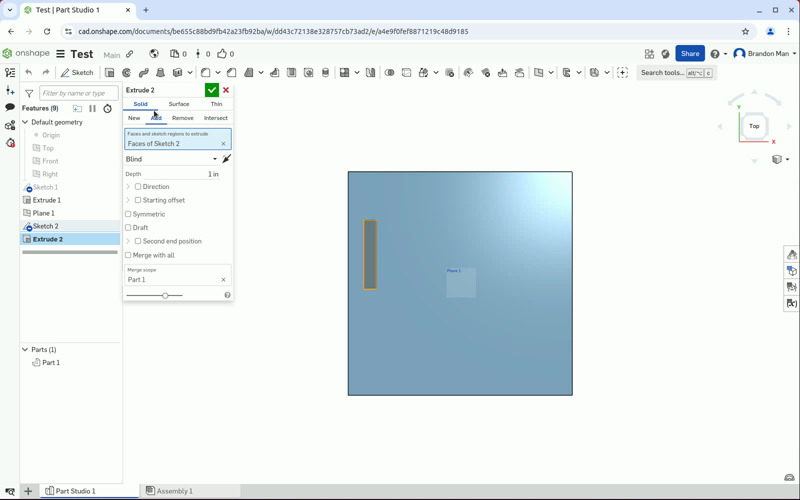
mouse_move(186, 120)
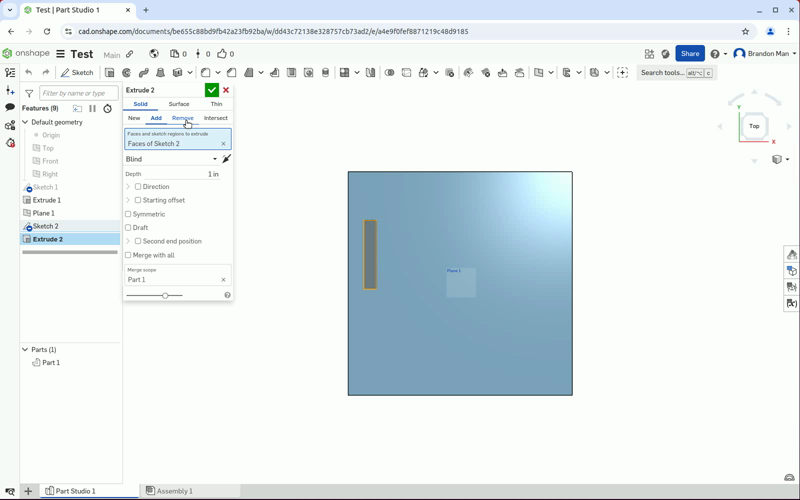
click(186, 120)
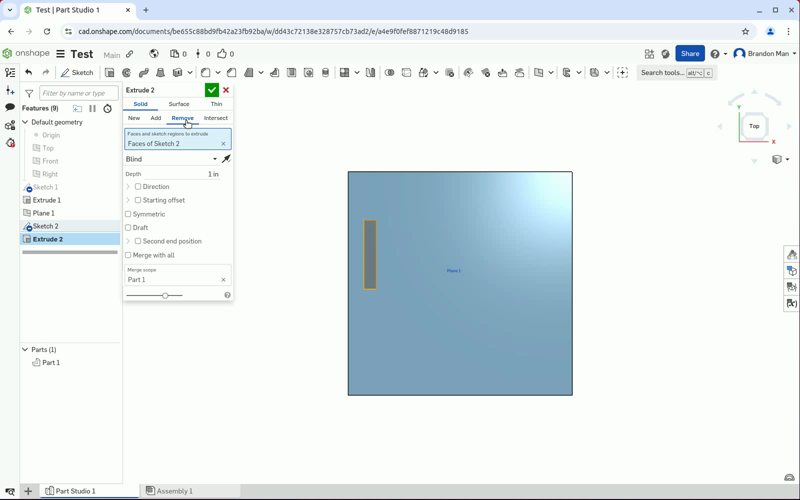
key(tab, 4)
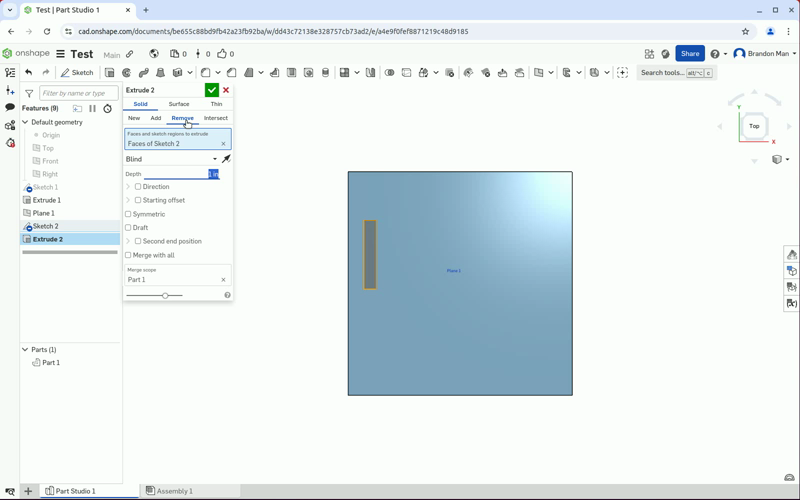
text(1.204)
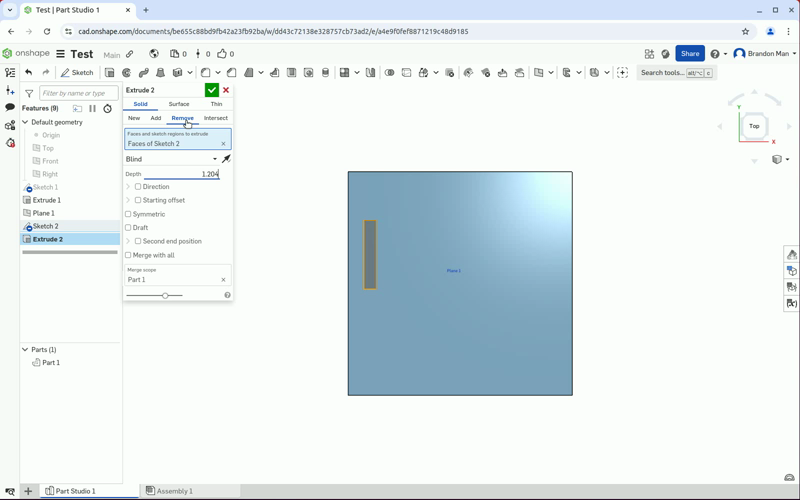
key(tab, 6)
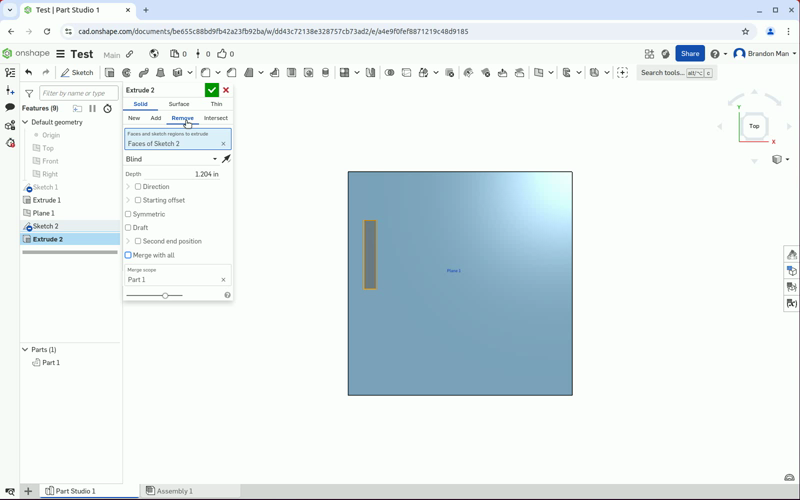
key(space)
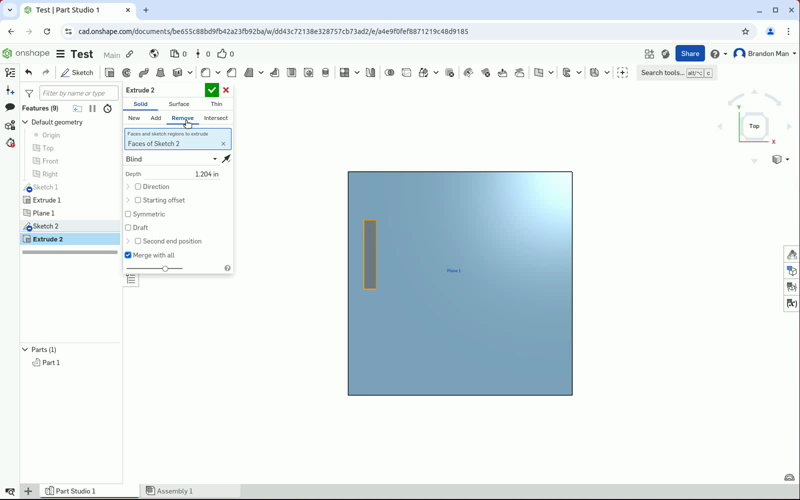
key(enter)
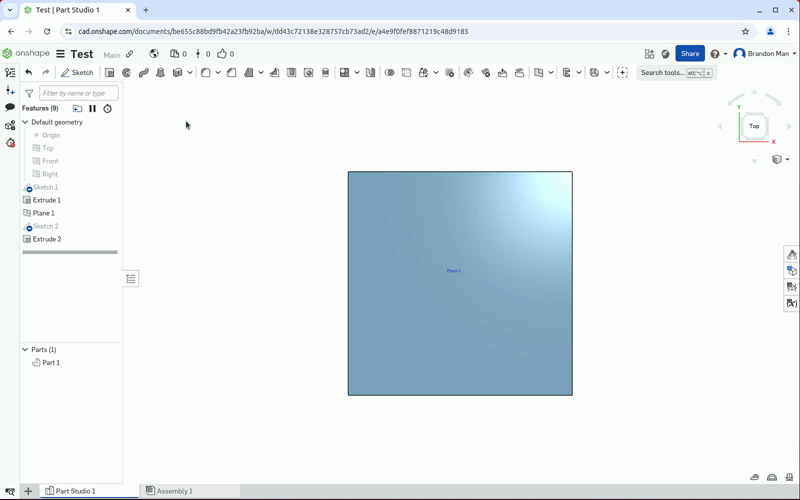
key(shift+h)
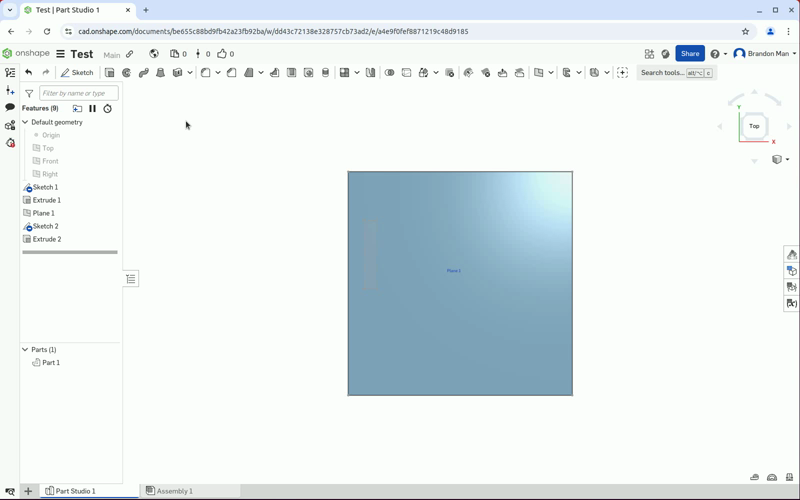
key(shift+h)
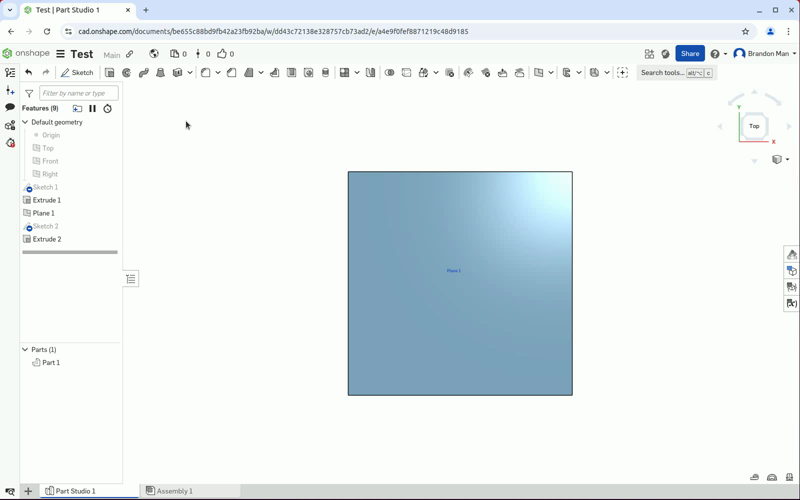
mouse_move(73, 189)
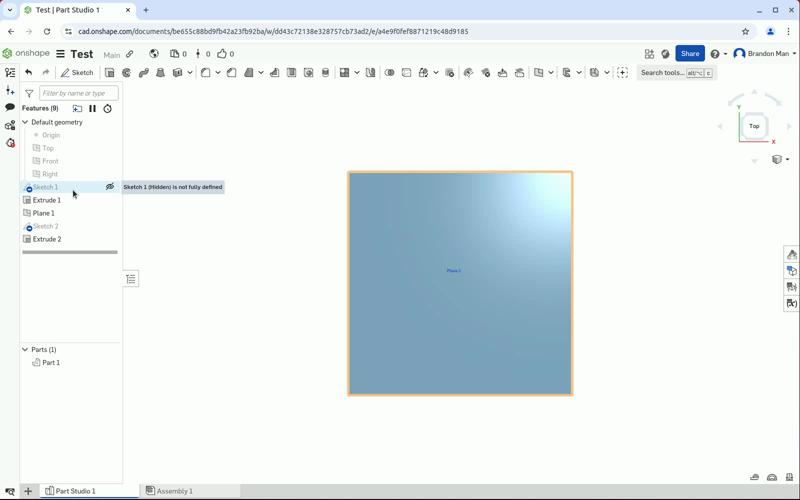
click(73, 189)
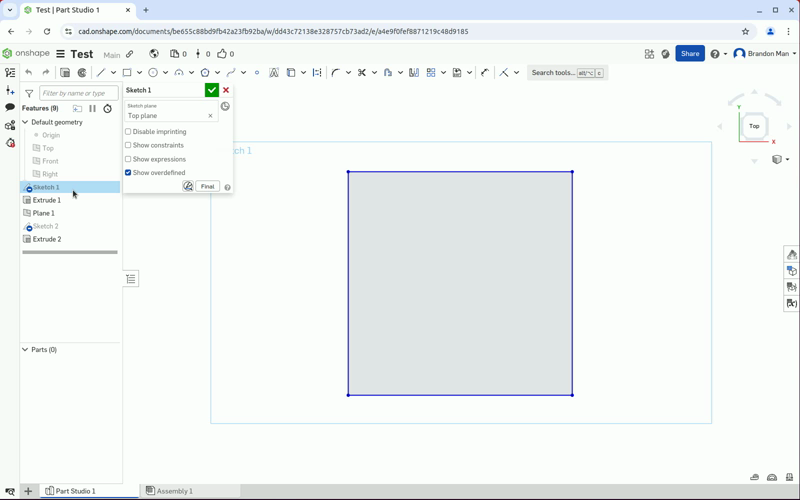
mouse_move(229, 92)
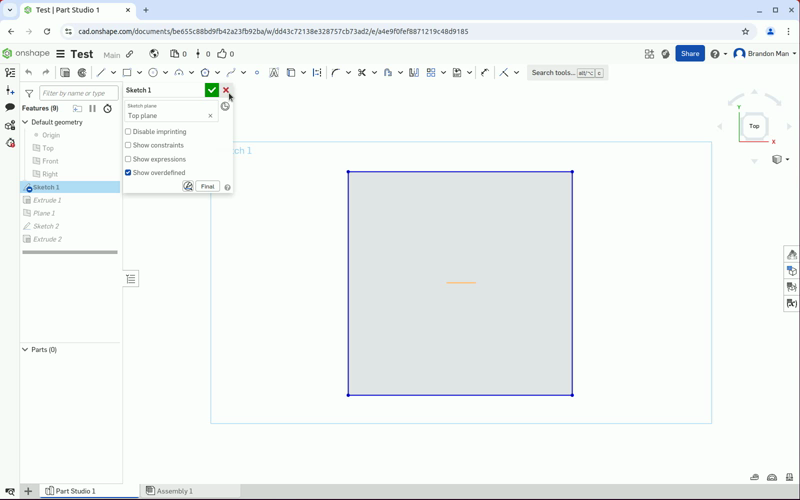
click(229, 92)
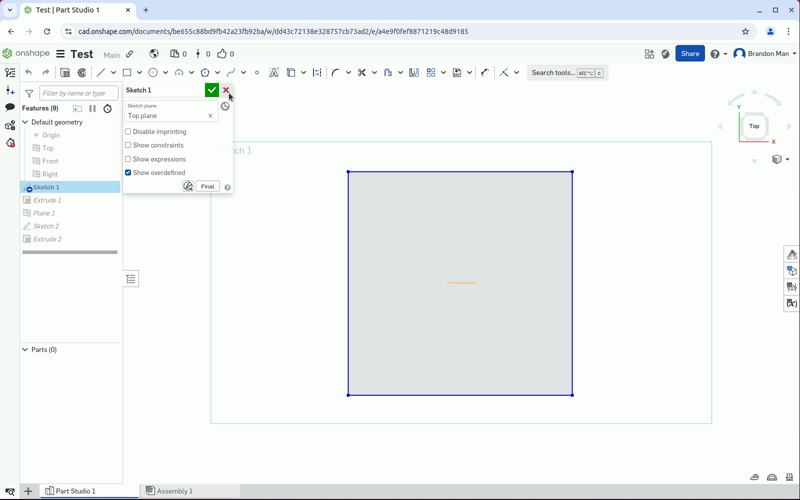
key(shift+s)
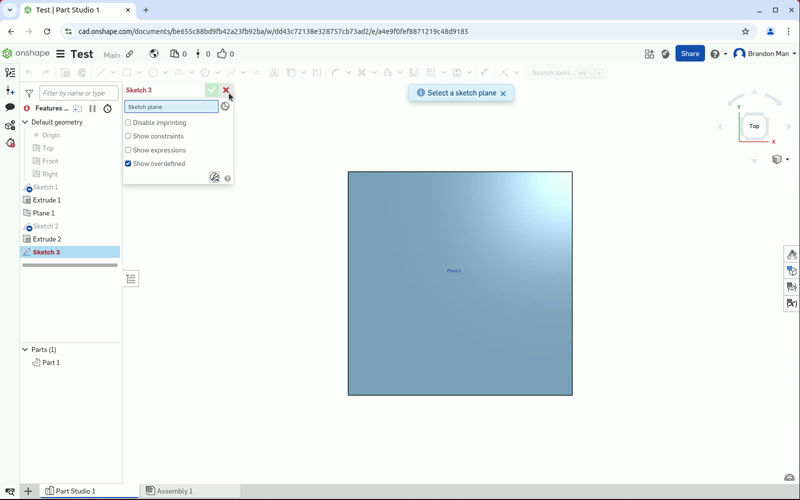
mouse_move(73, 215)
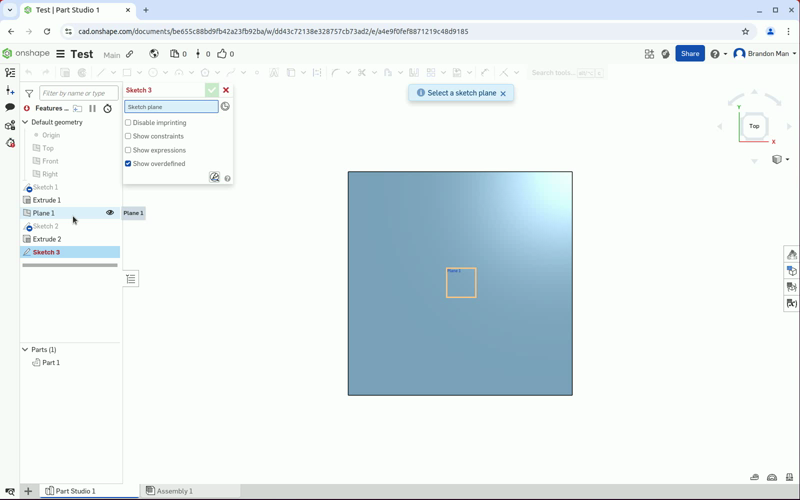
click(73, 215)
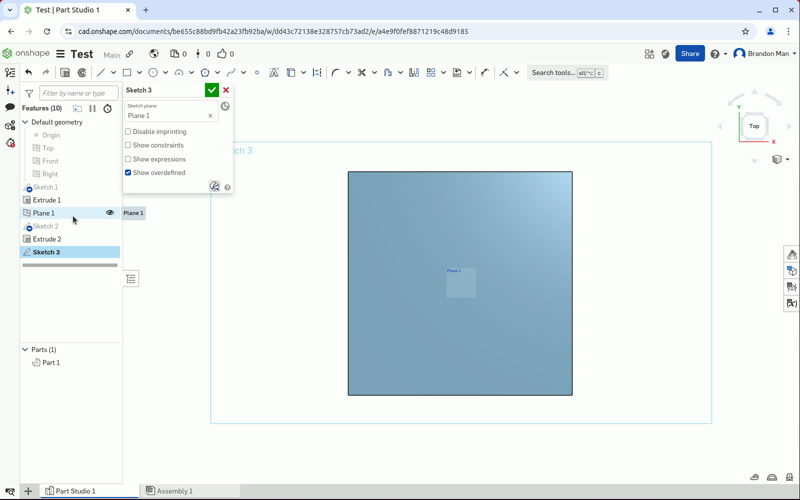
mouse_move(73, 352)
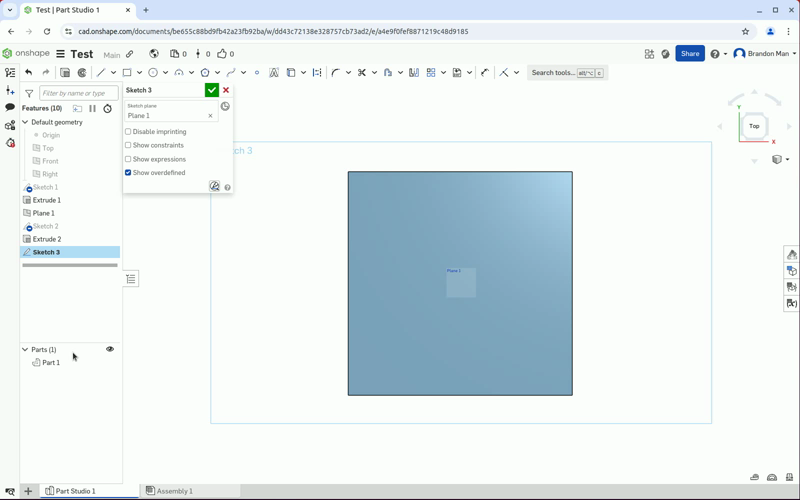
key(y)
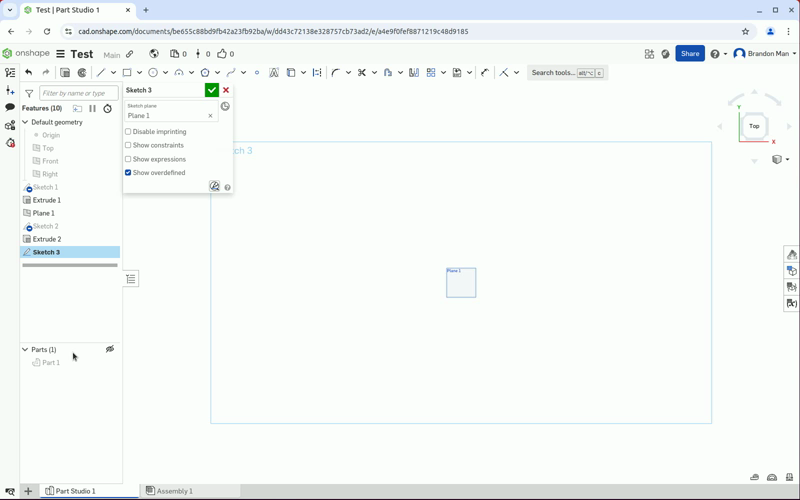
key(l)
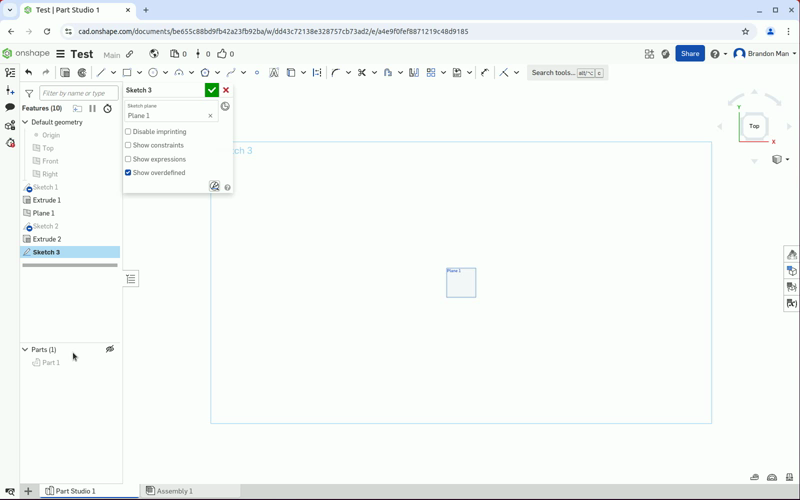
key_down(shift)
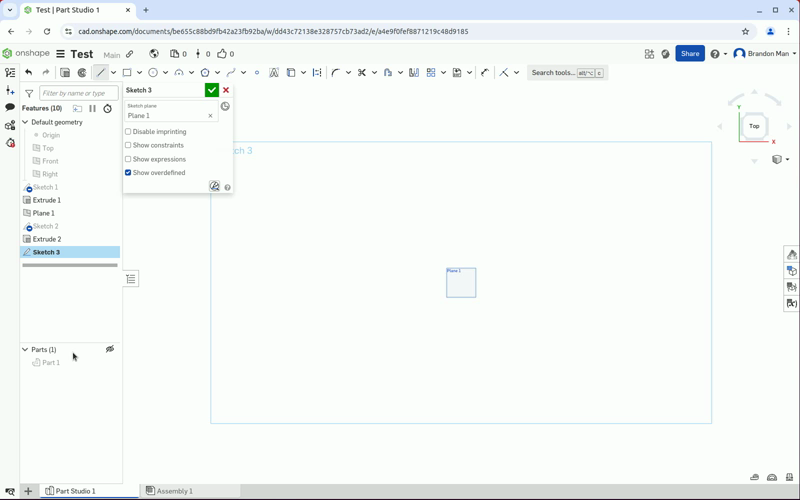
mouse_move(545, 288)
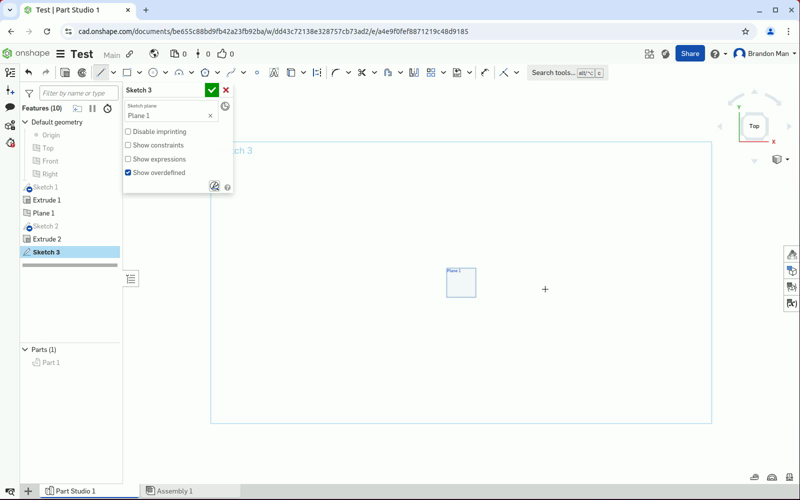
click(545, 288)
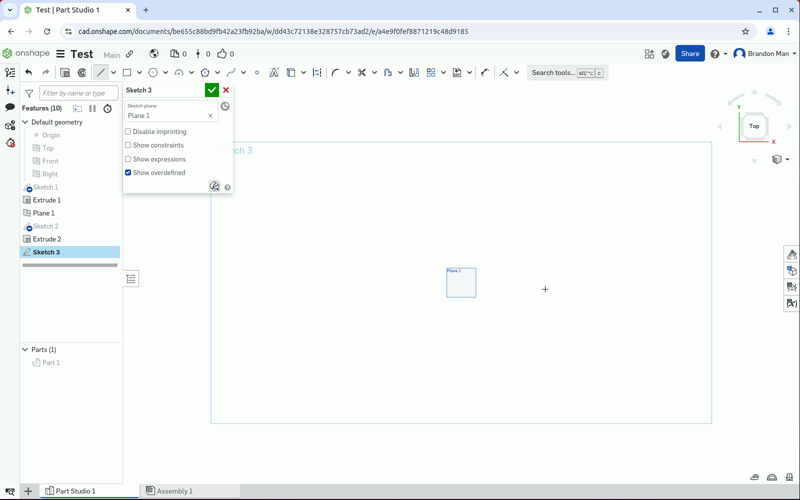
key_up(shift)
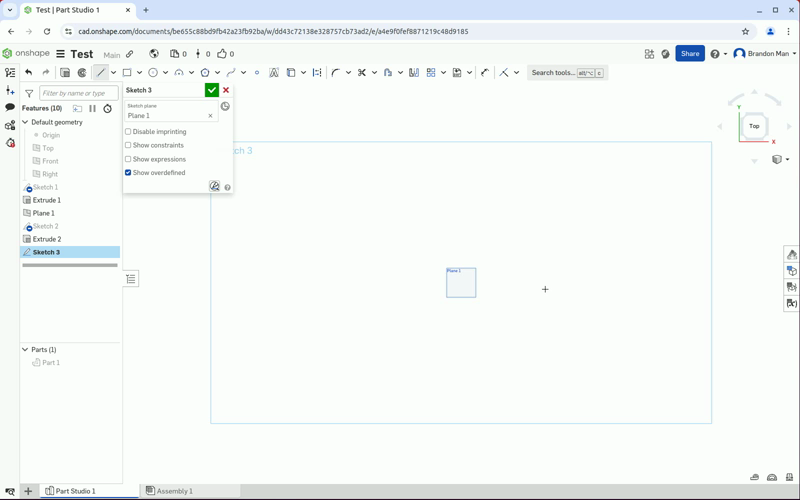
key_down(shift)
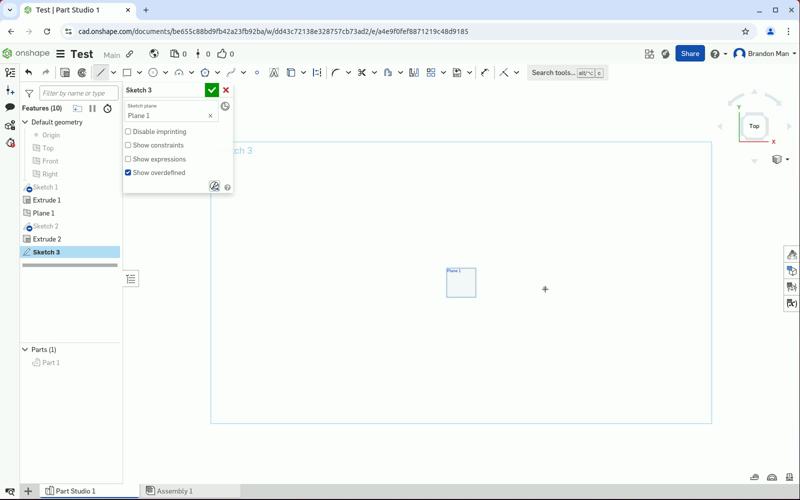
mouse_move(575, 288)
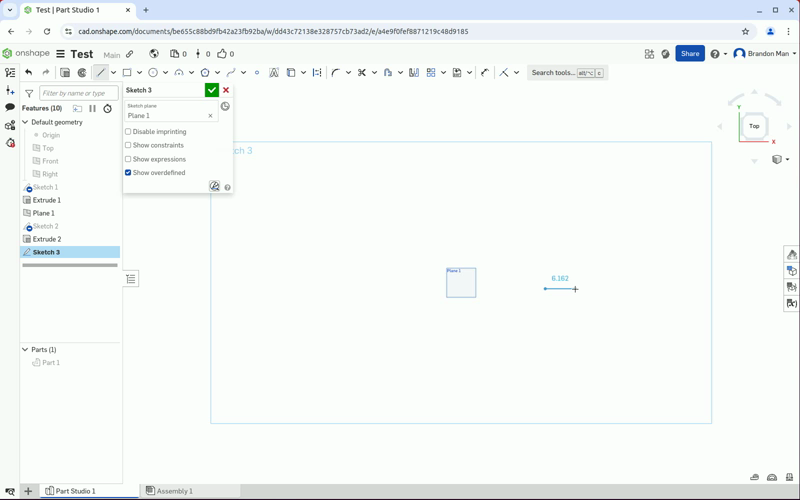
mouse_move(556, 288)
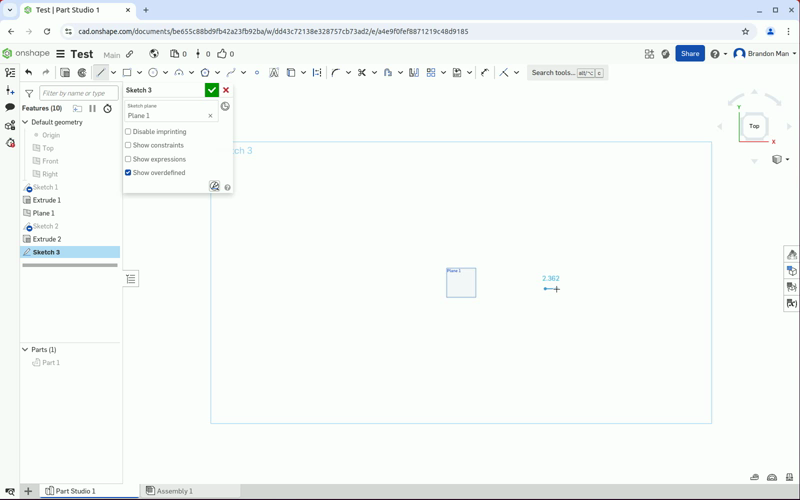
click(556, 288)
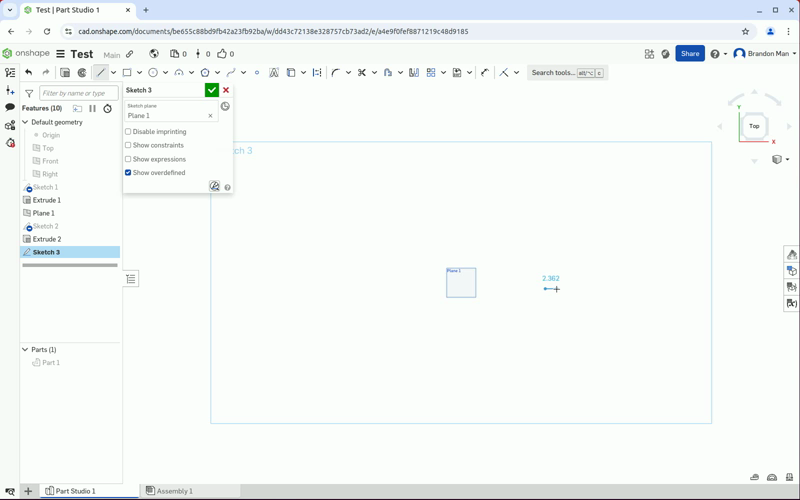
key_up(shift)
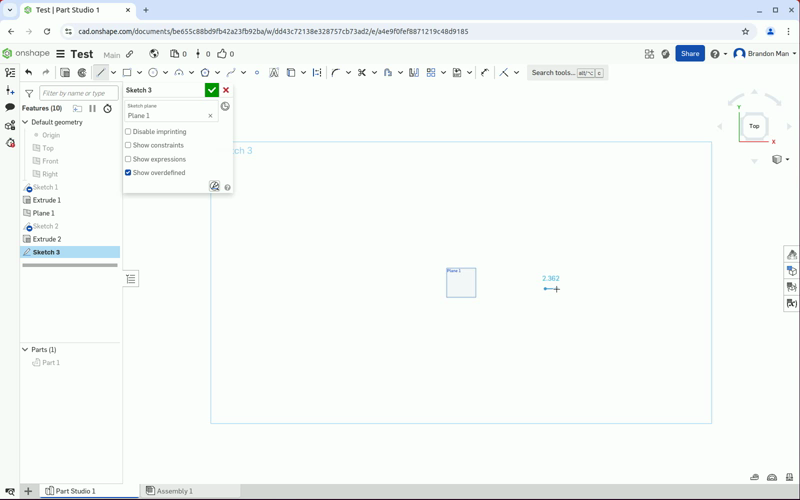
key_down(shift)
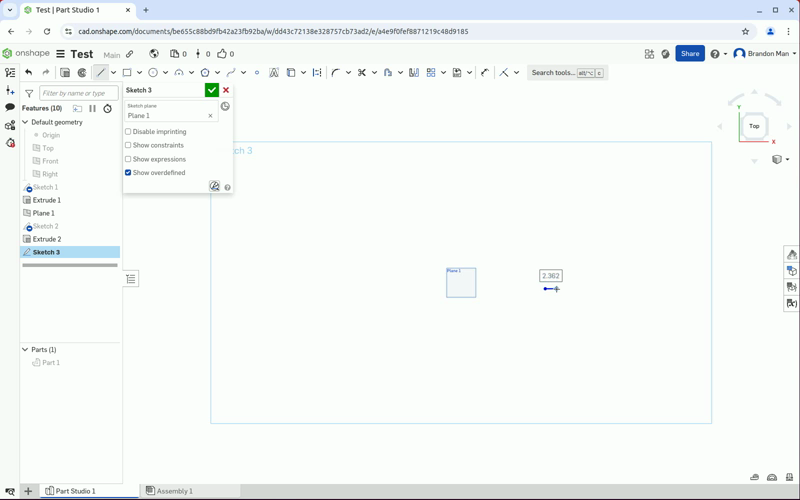
mouse_move(556, 220)
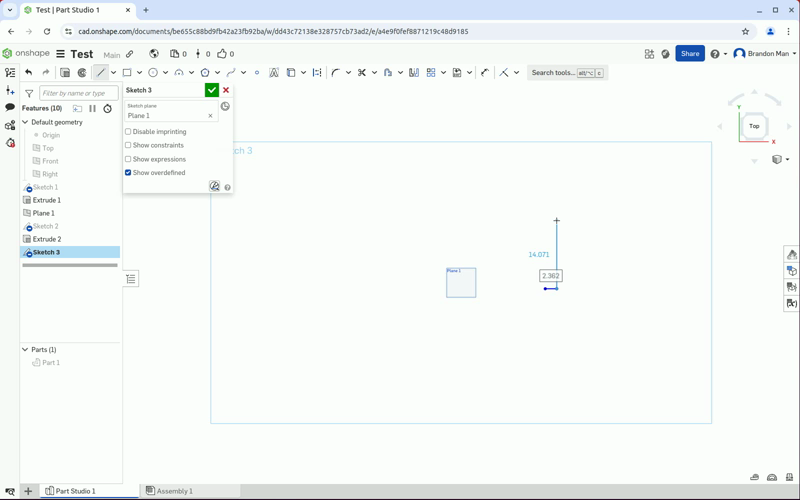
click(556, 220)
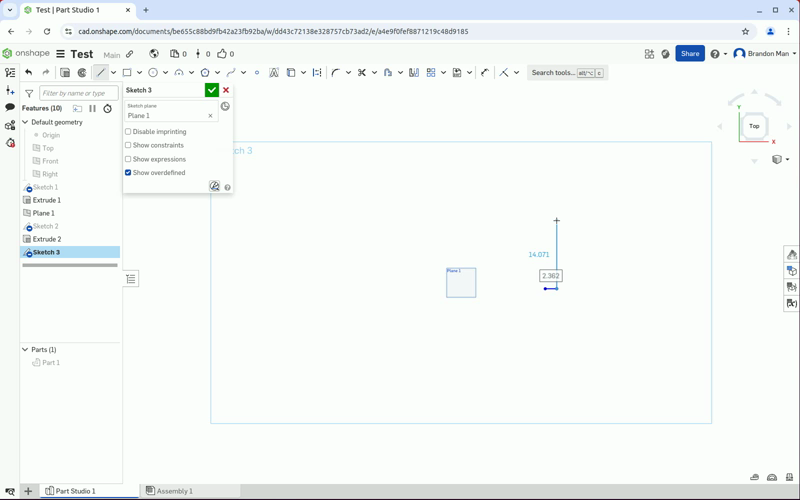
key_up(shift)
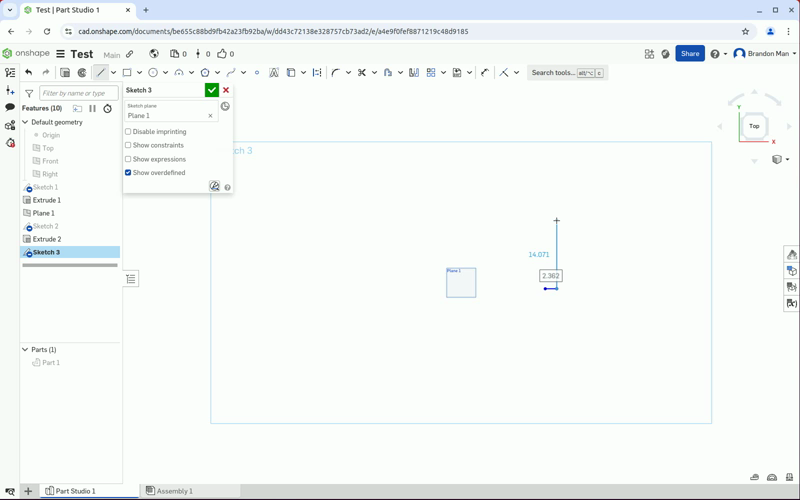
key_down(shift)
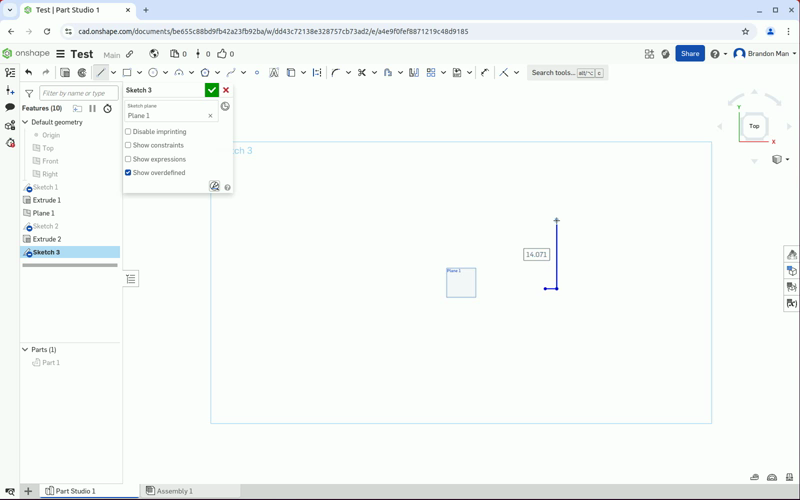
mouse_move(586, 220)
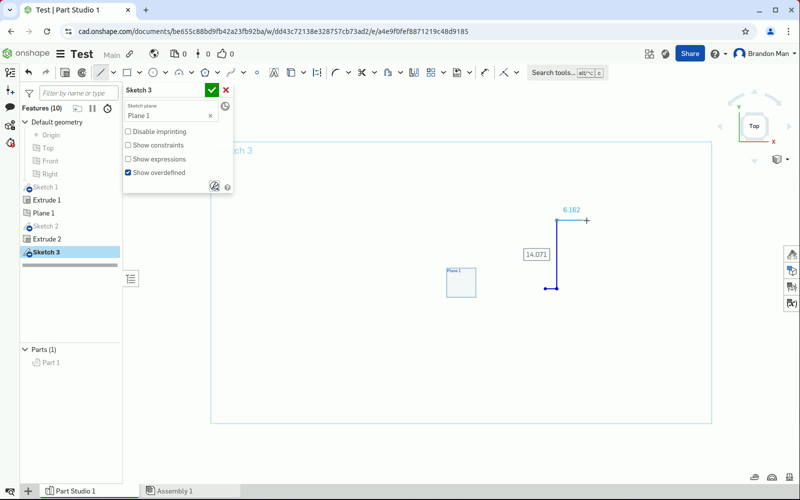
mouse_move(545, 220)
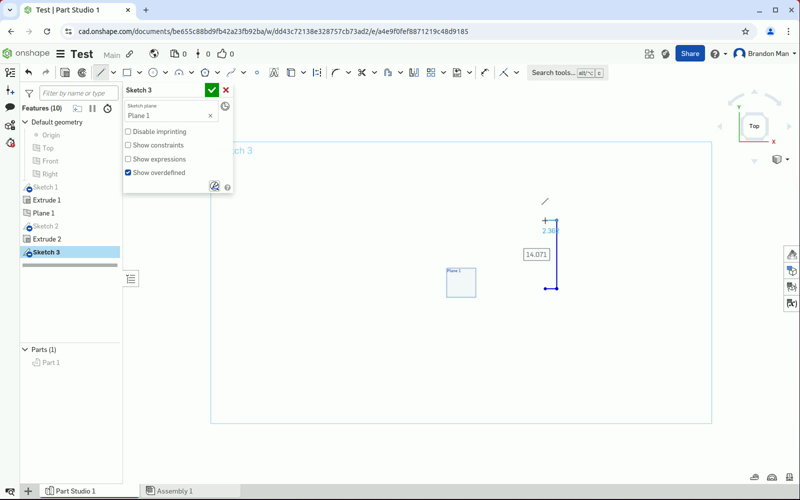
click(545, 220)
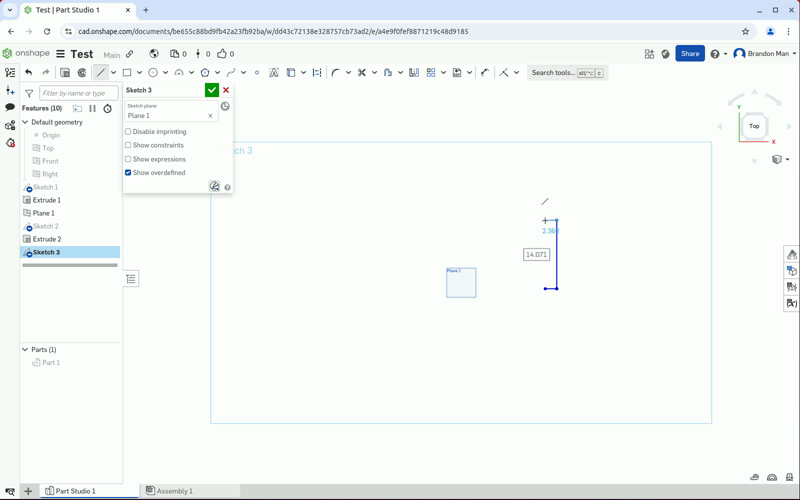
key_up(shift)
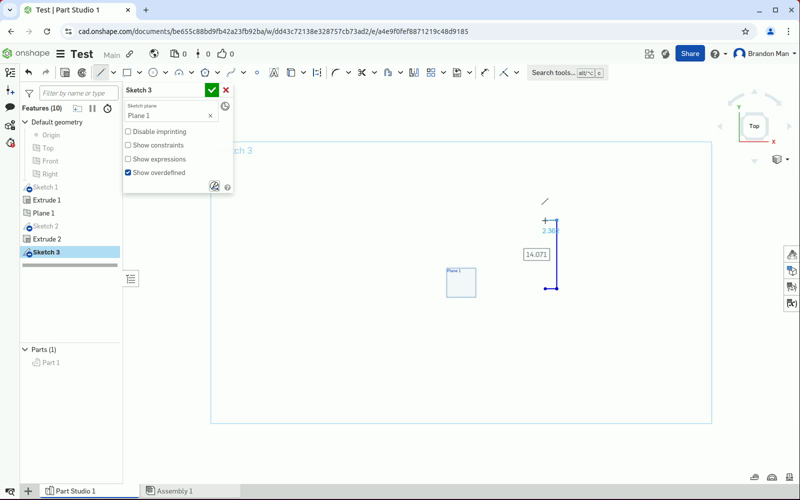
key_down(shift)
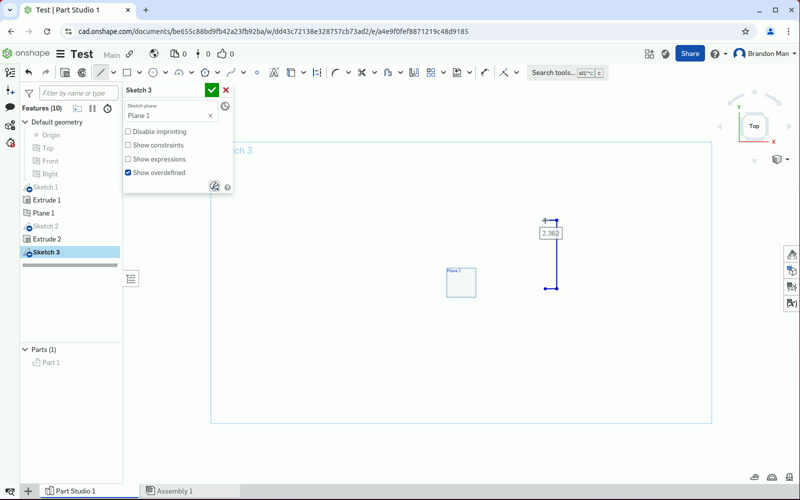
mouse_move(545, 288)
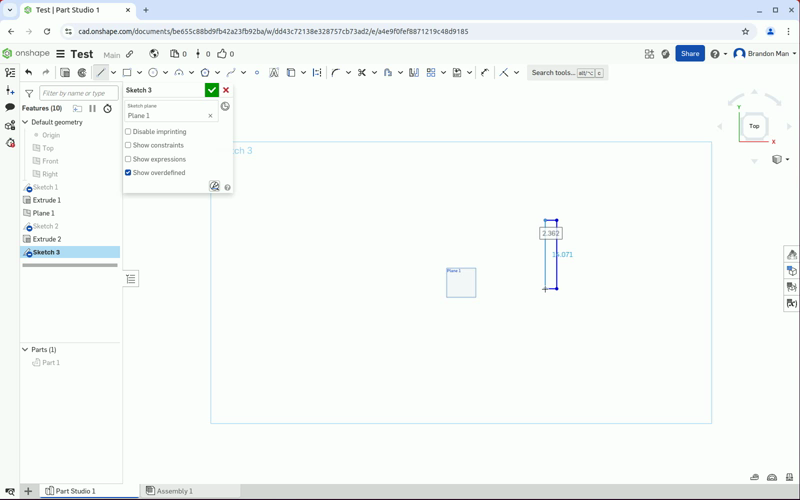
key_up(shift)
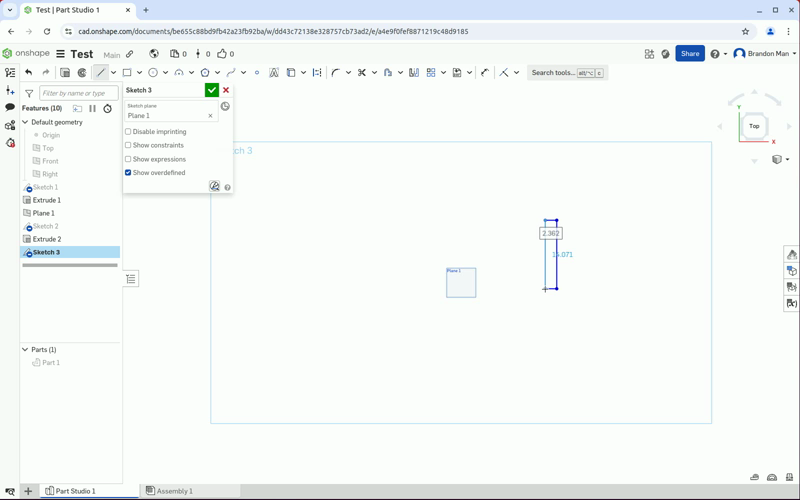
click(545, 288)
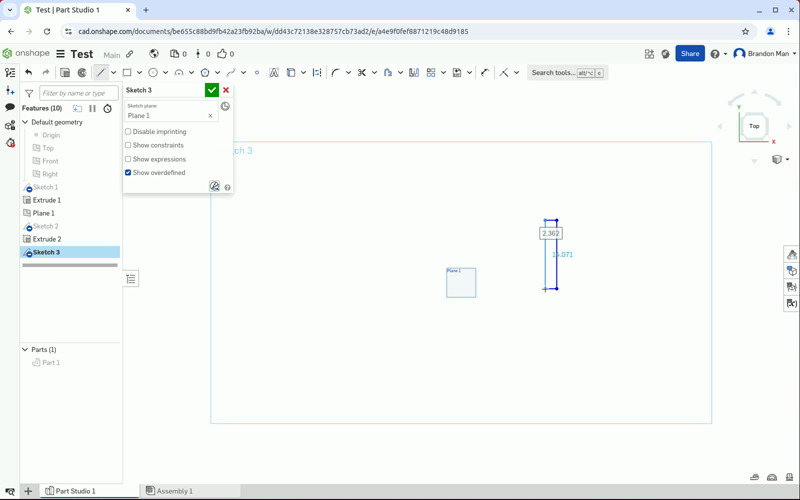
key(esc)
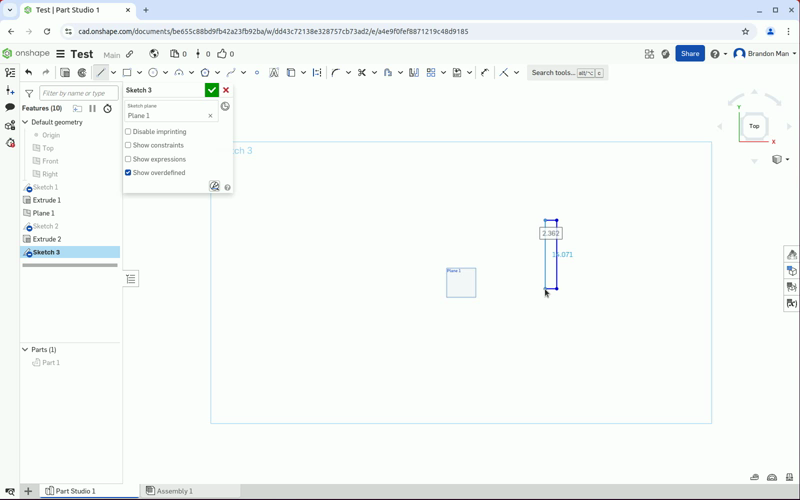
mouse_move(546, 245)
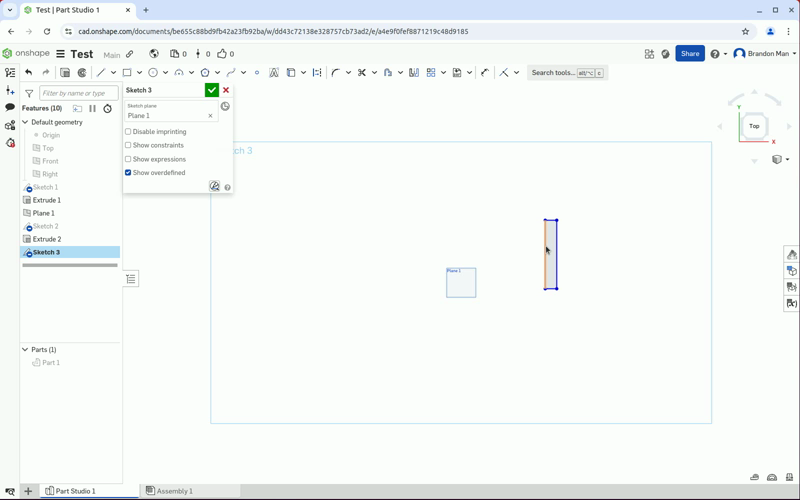
scroll(6)
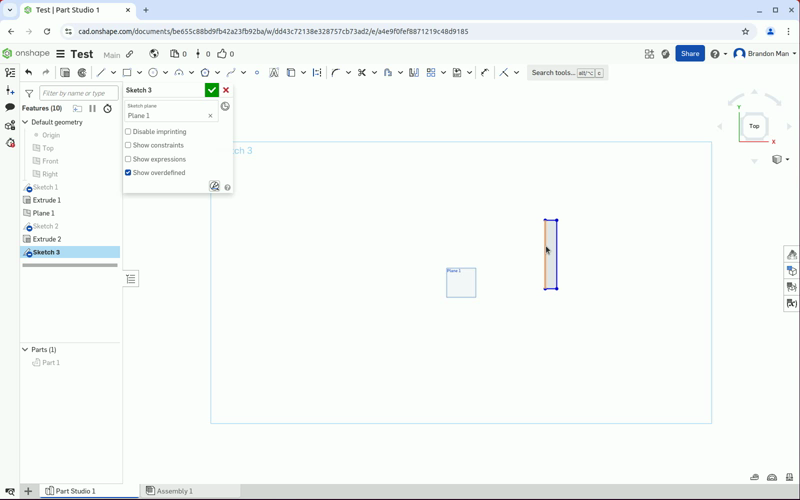
scroll(6)
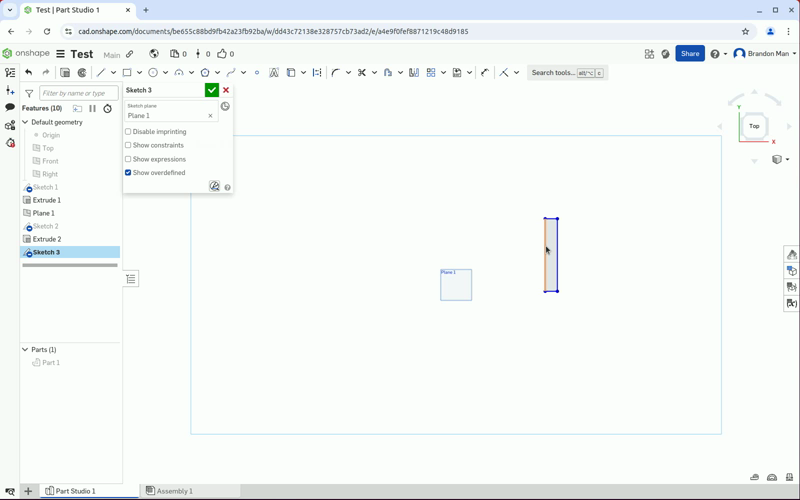
scroll(6)
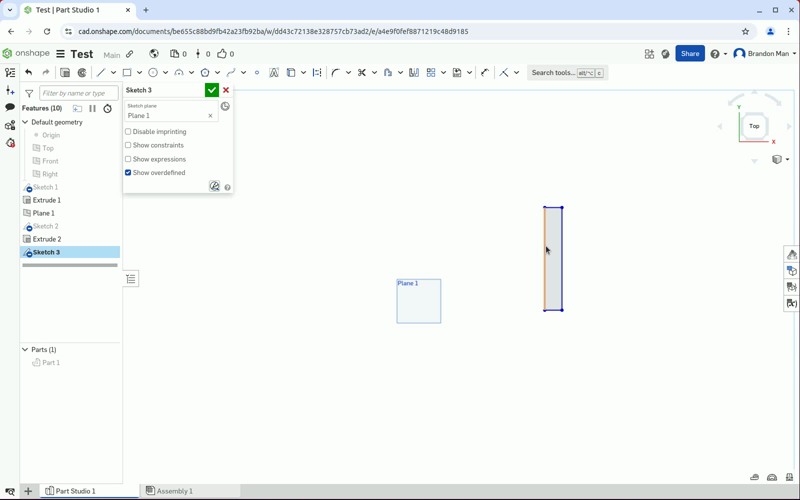
scroll(6)
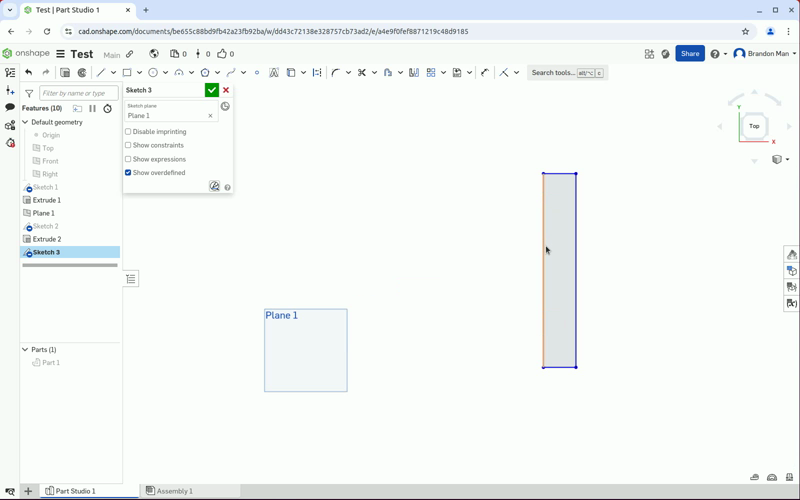
scroll(6)
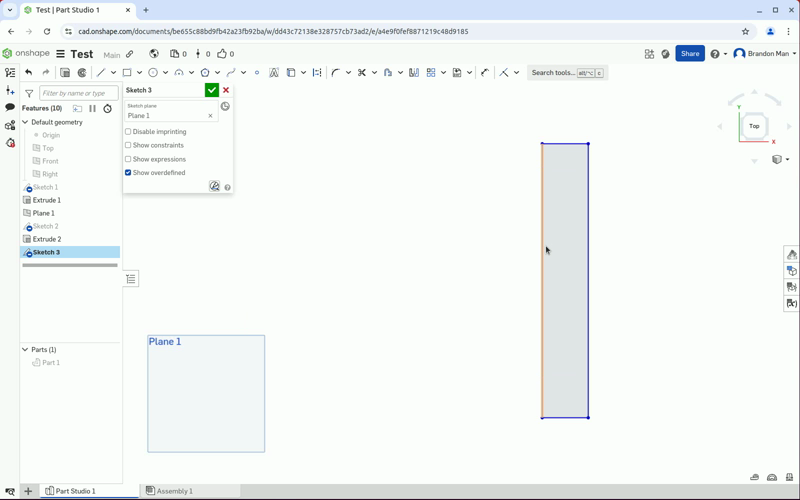
scroll(6)
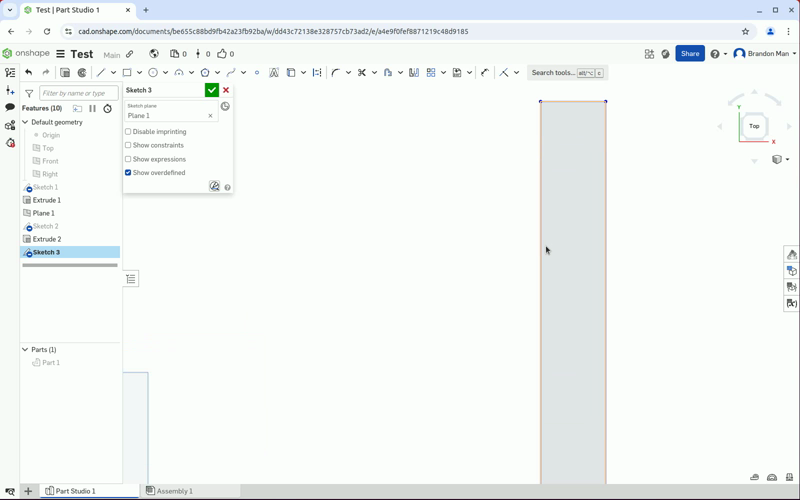
scroll(6)
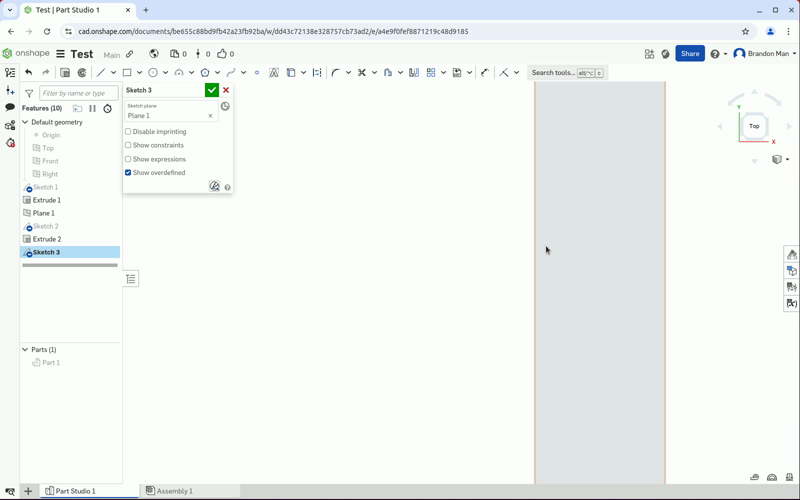
click(546, 245)
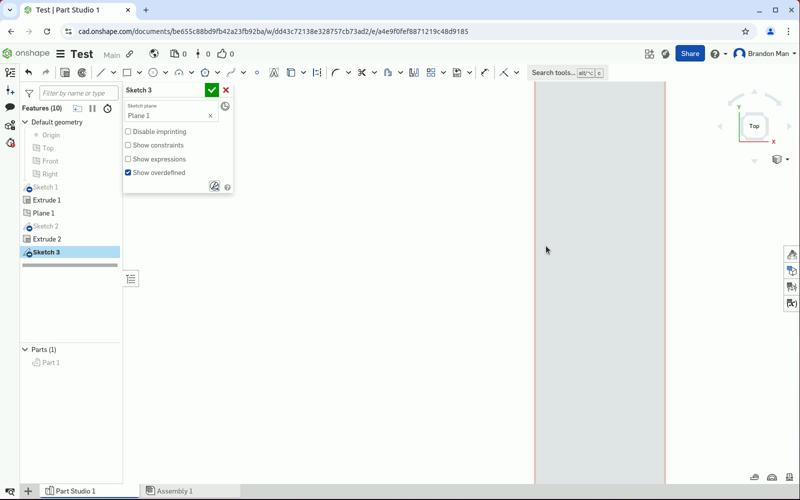
scroll(-6)
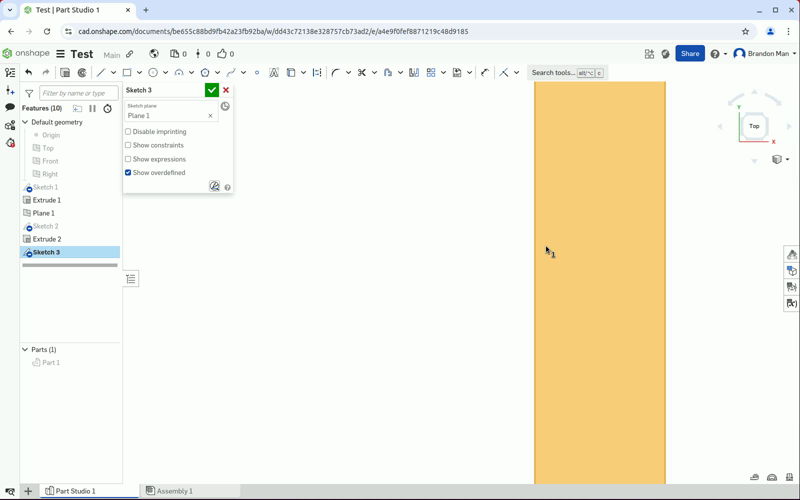
scroll(-6)
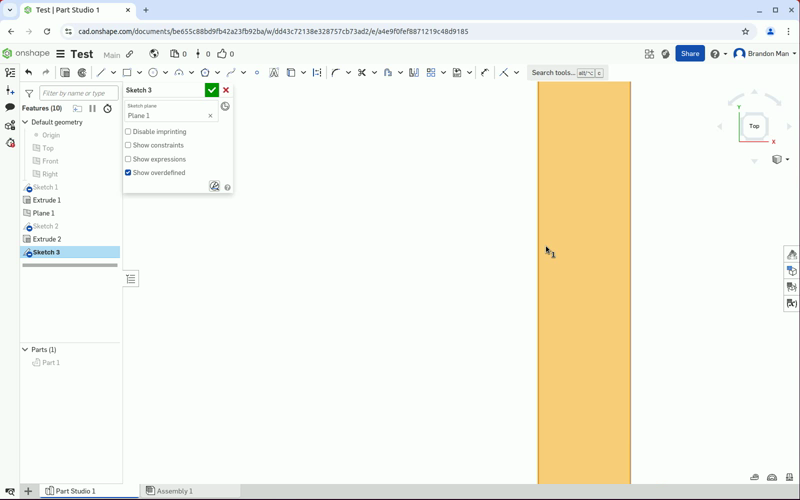
scroll(-6)
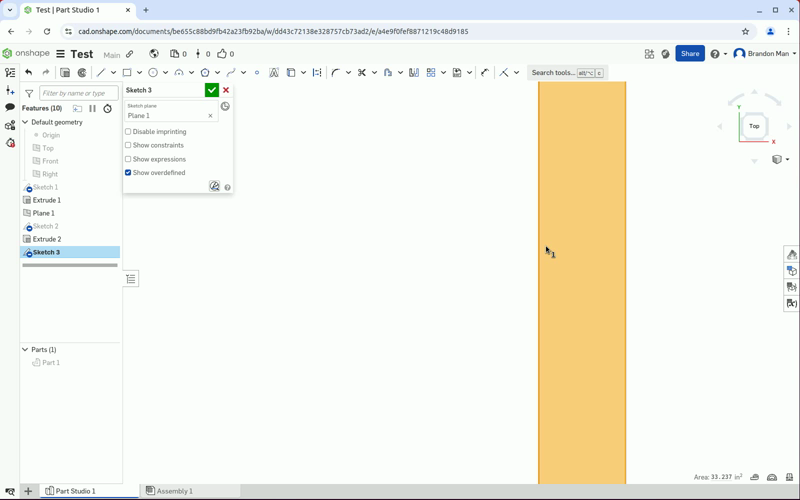
scroll(-6)
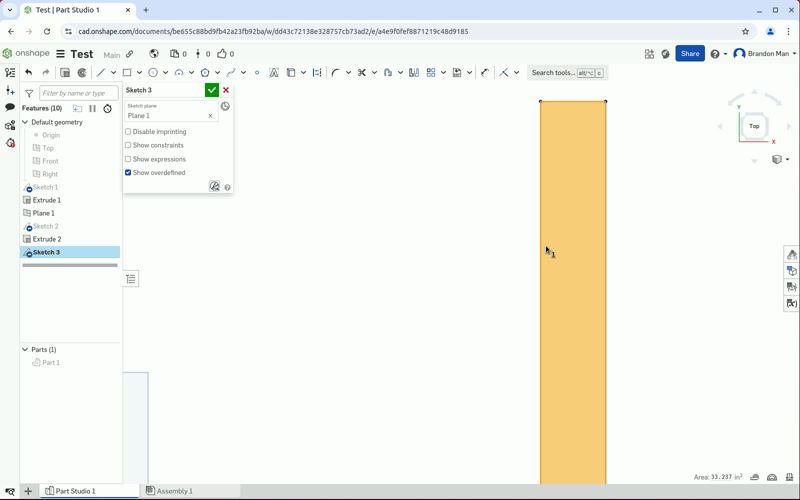
scroll(-6)
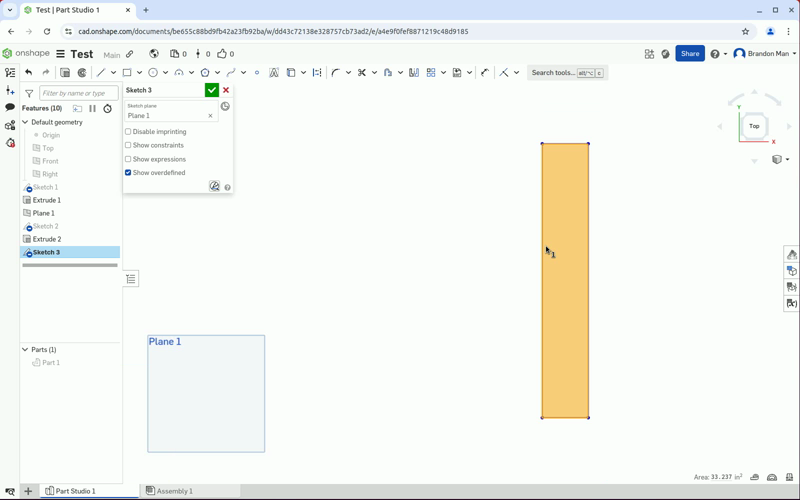
scroll(-6)
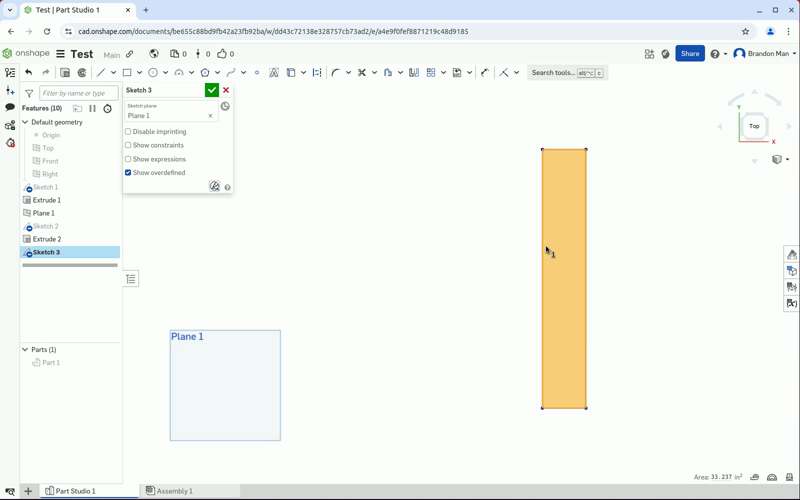
scroll(-6)
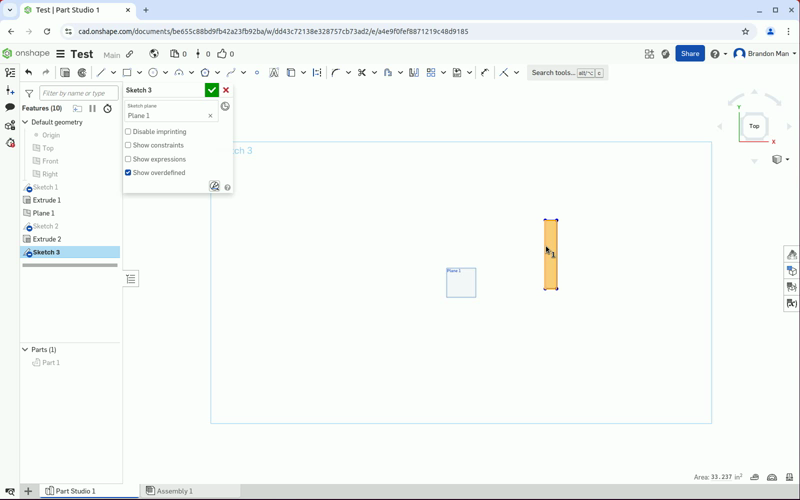
mouse_move(73, 352)
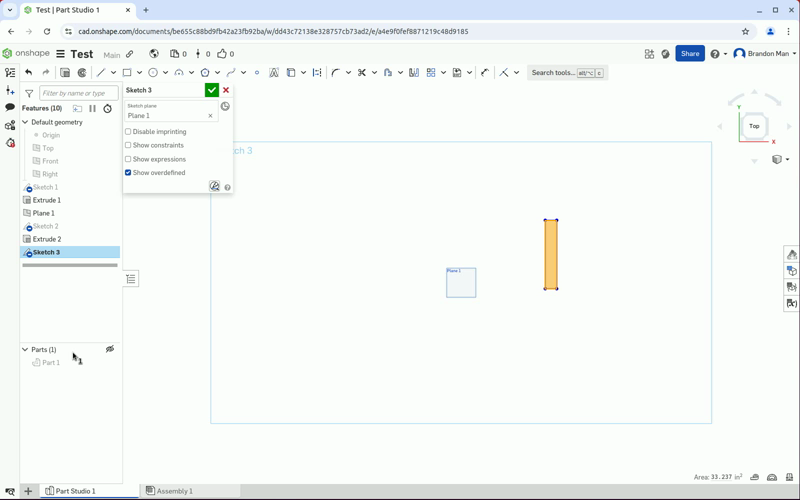
key(shift+y)
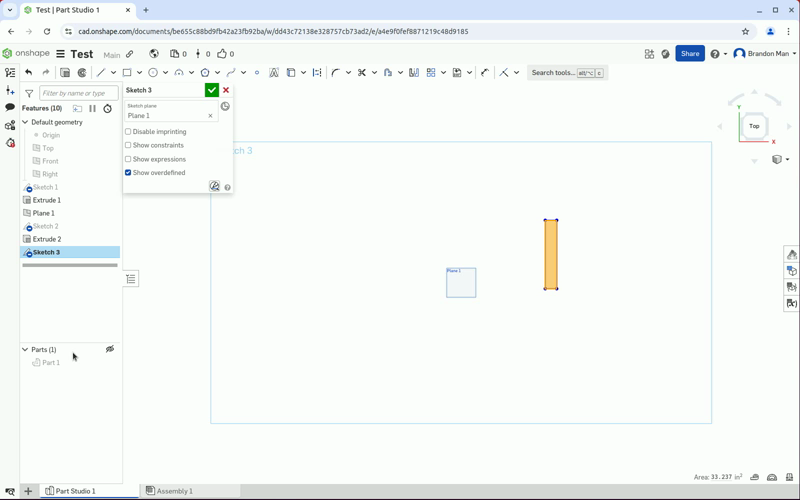
key(shift+e)
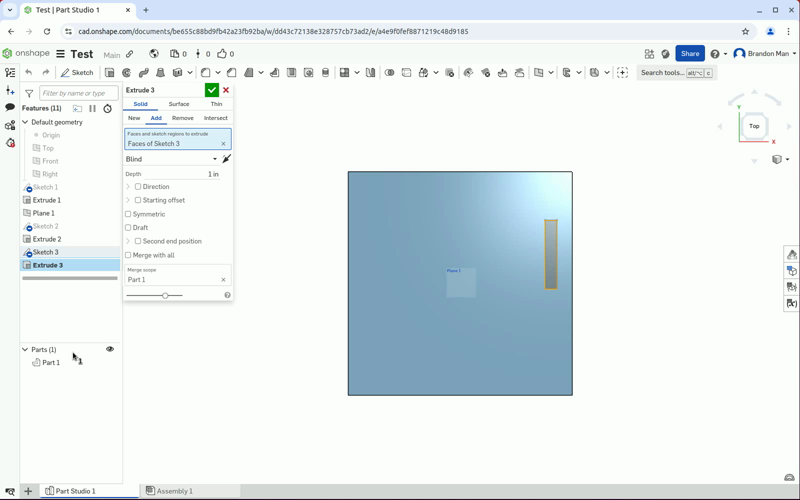
mouse_move(143, 106)
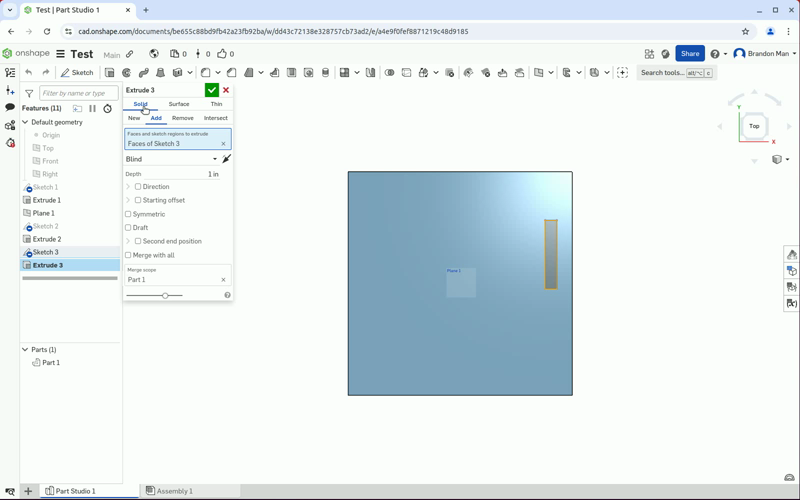
click(143, 106)
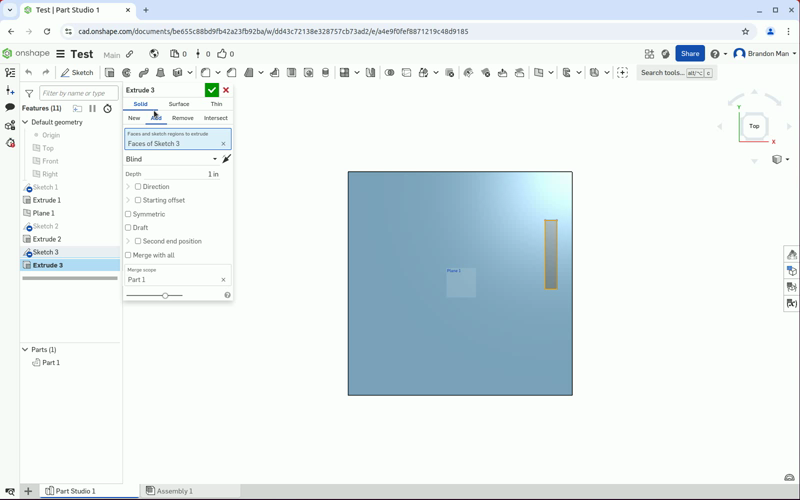
mouse_move(186, 120)
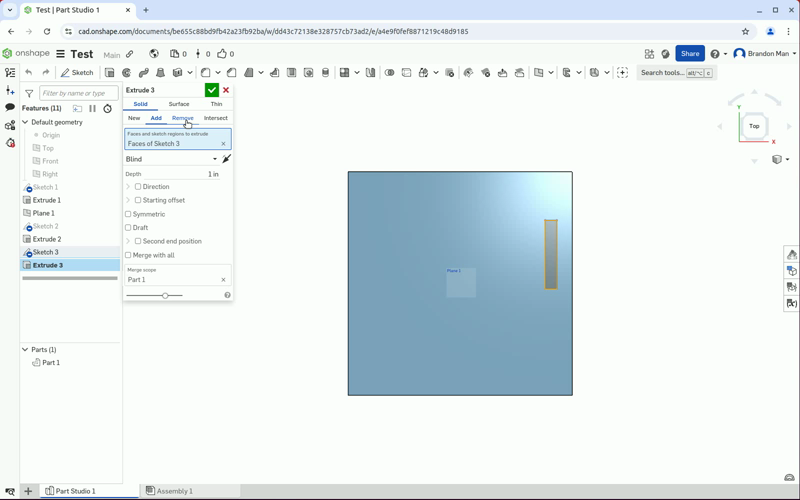
click(186, 120)
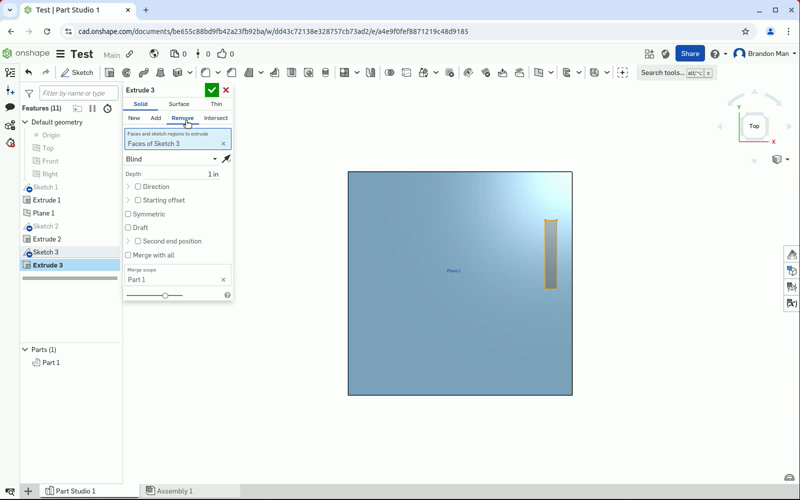
key(tab, 4)
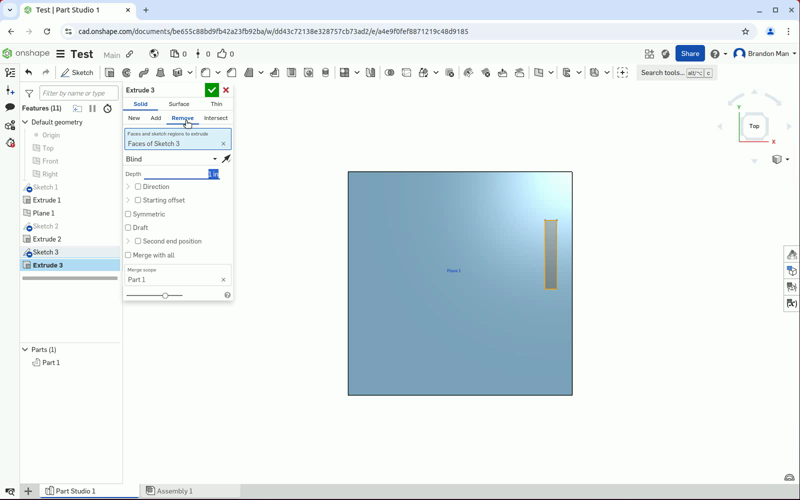
text(1.204)
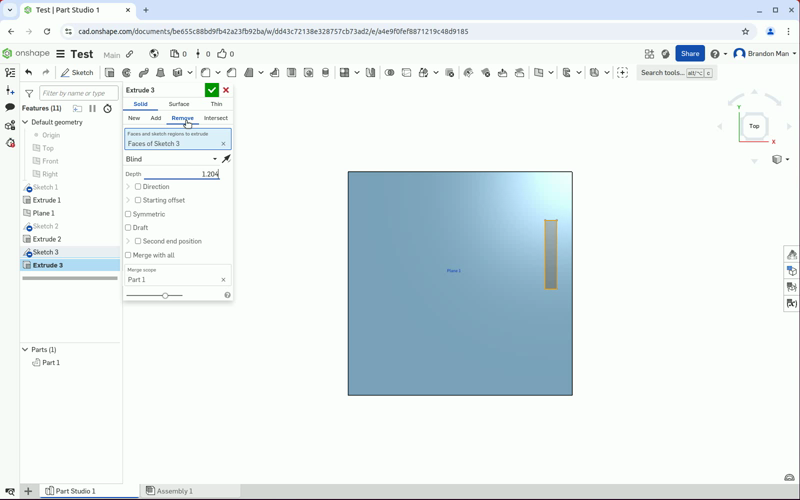
key(tab, 6)
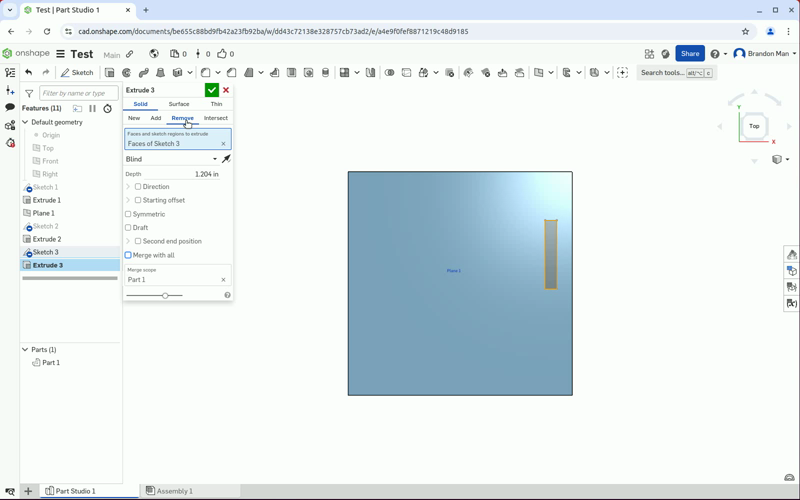
key(space)
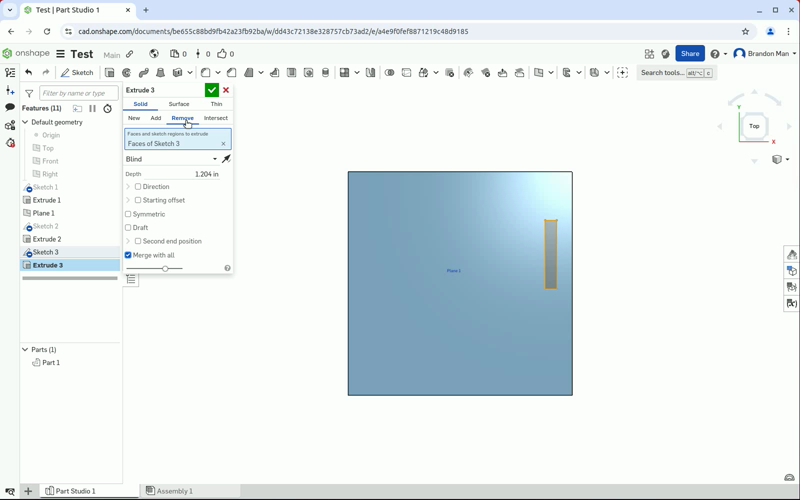
key(enter)
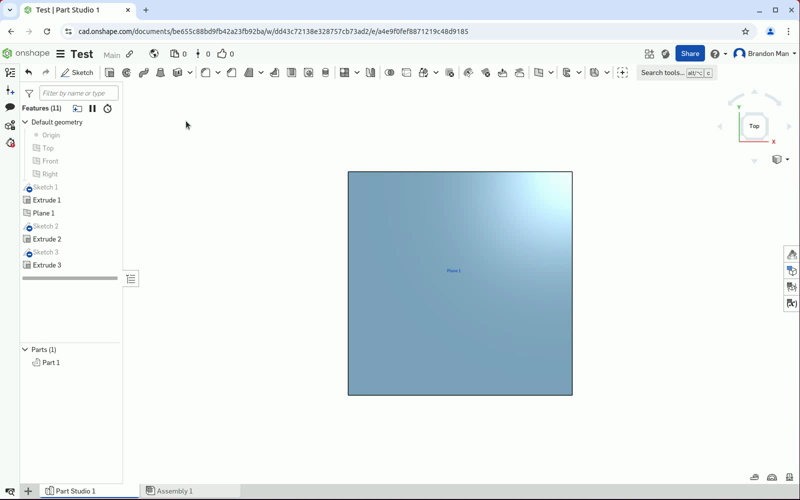
key(shift+h)
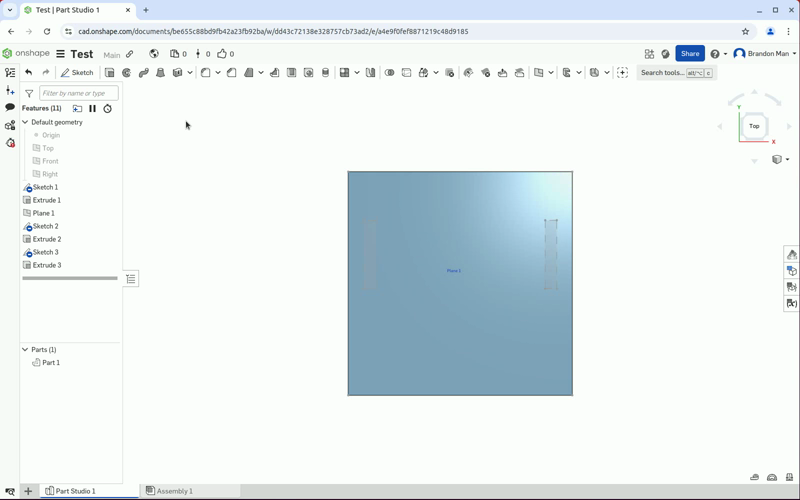
key(shift+h)
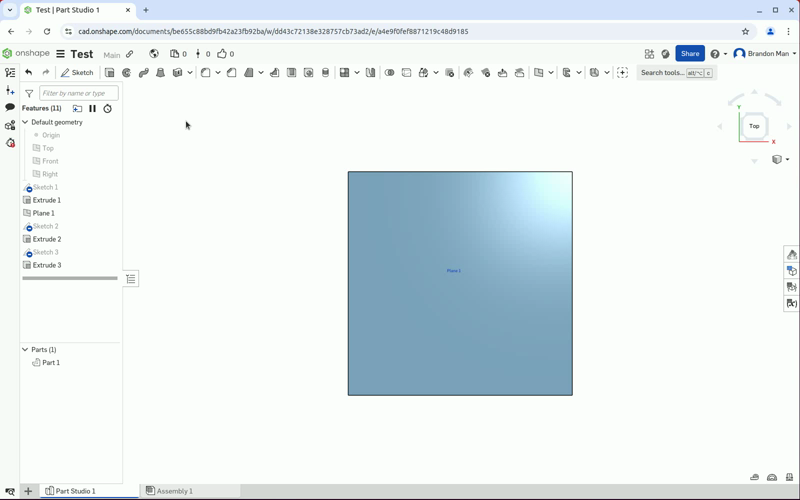
mouse_move(73, 189)
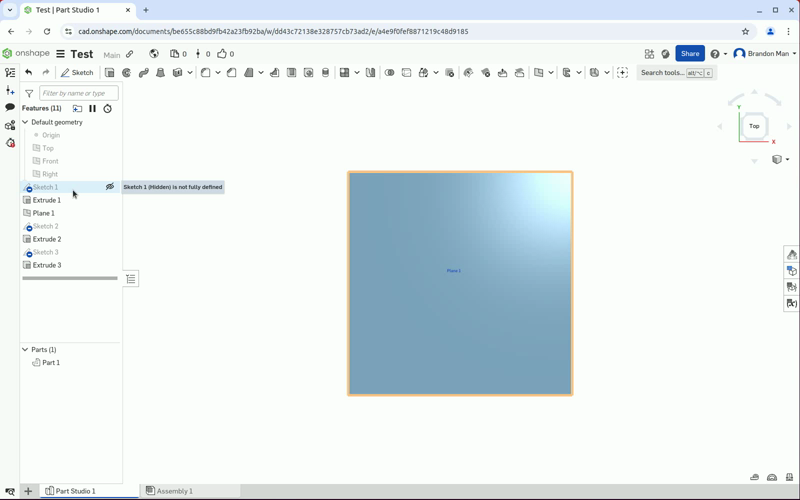
click(73, 189)
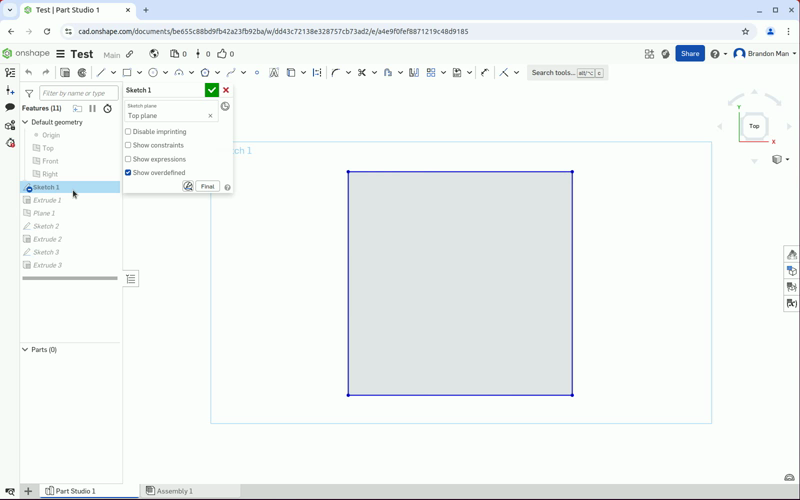
mouse_move(229, 92)
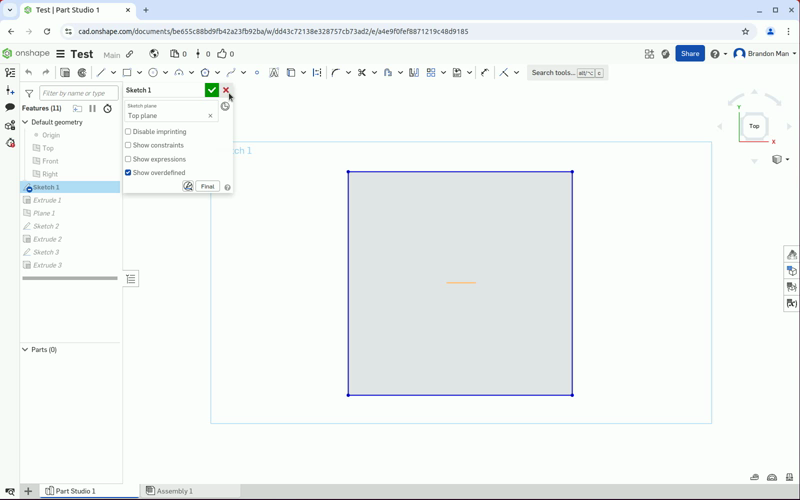
click(229, 92)
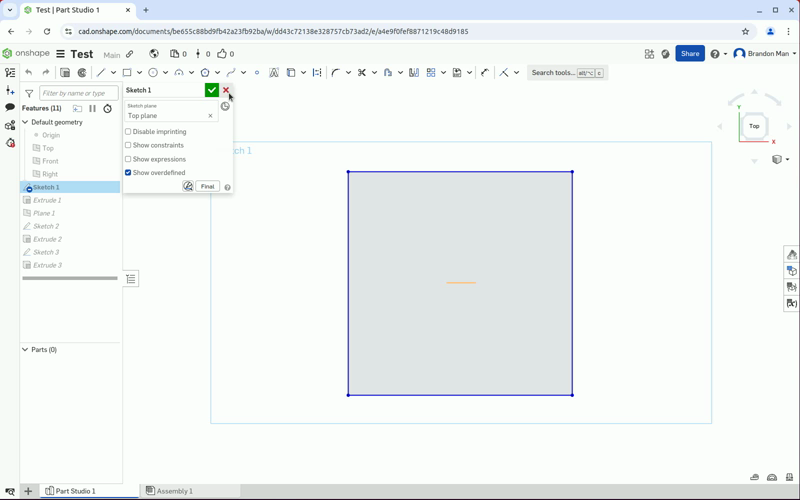
key(shift+s)
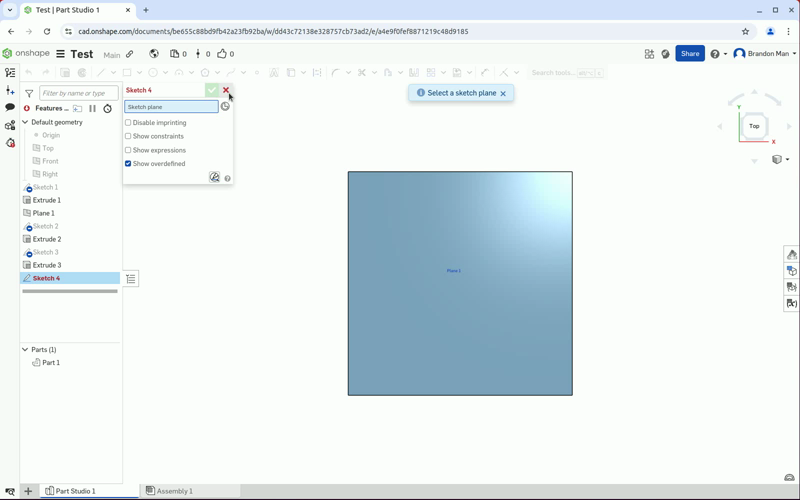
mouse_move(73, 215)
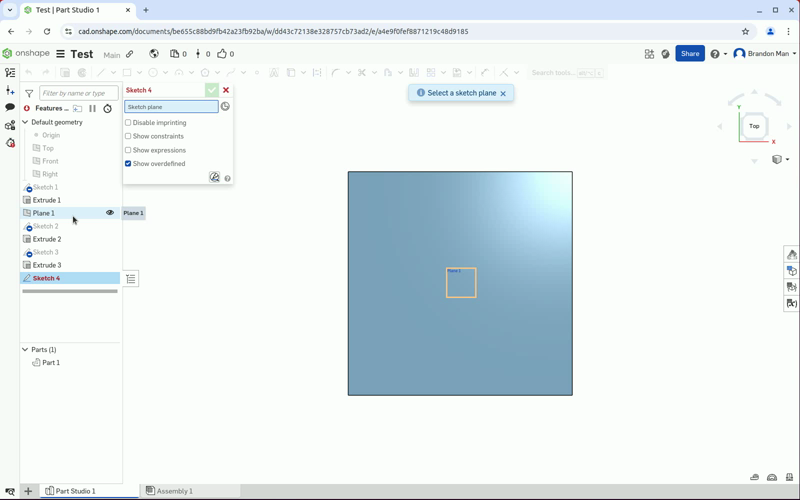
click(73, 215)
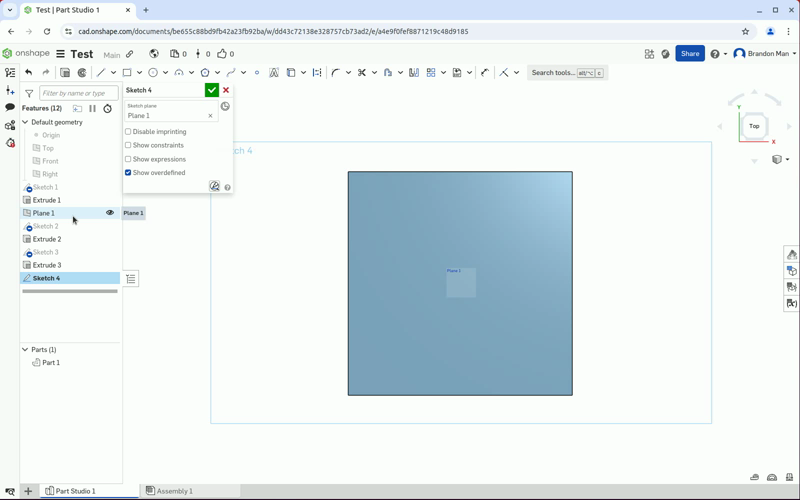
mouse_move(73, 352)
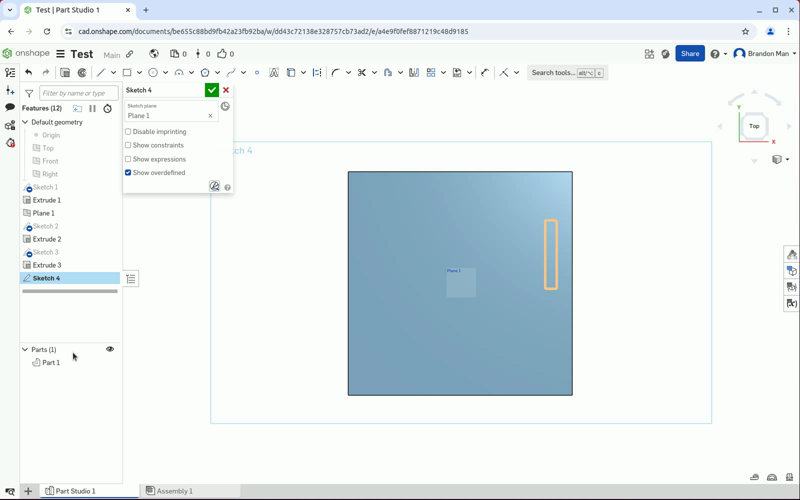
key(y)
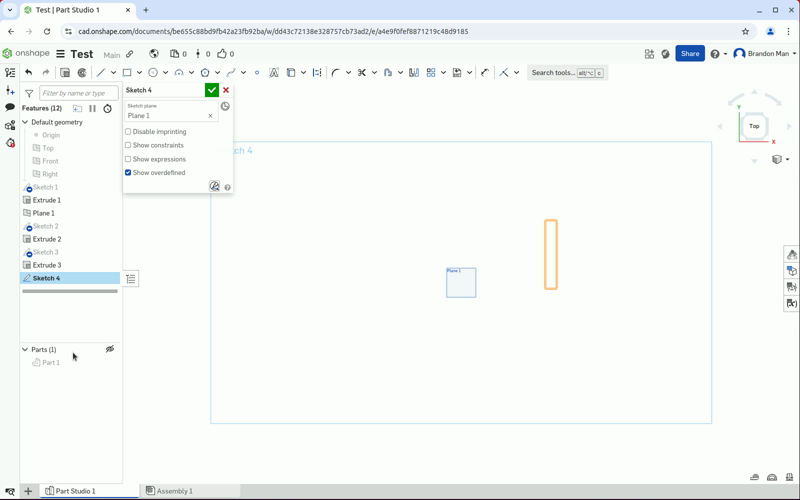
key(l)
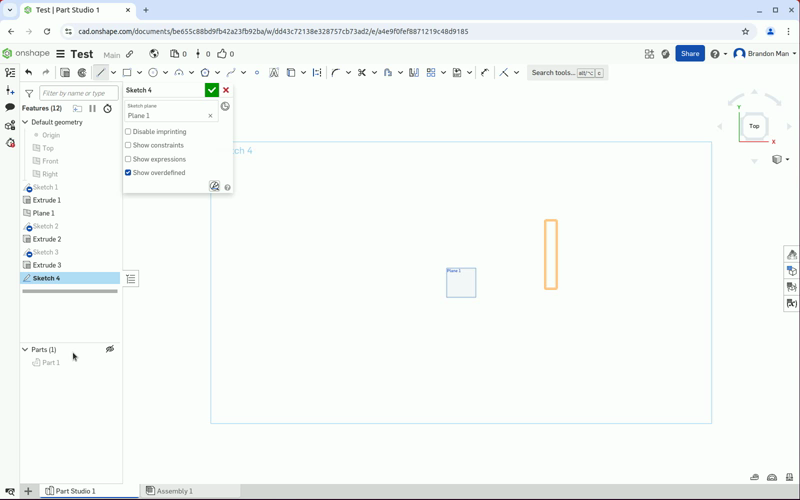
key_down(shift)
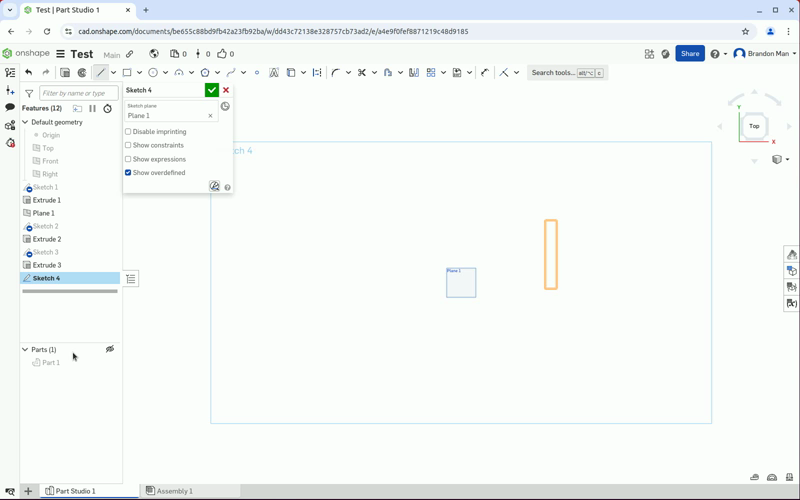
mouse_move(374, 304)
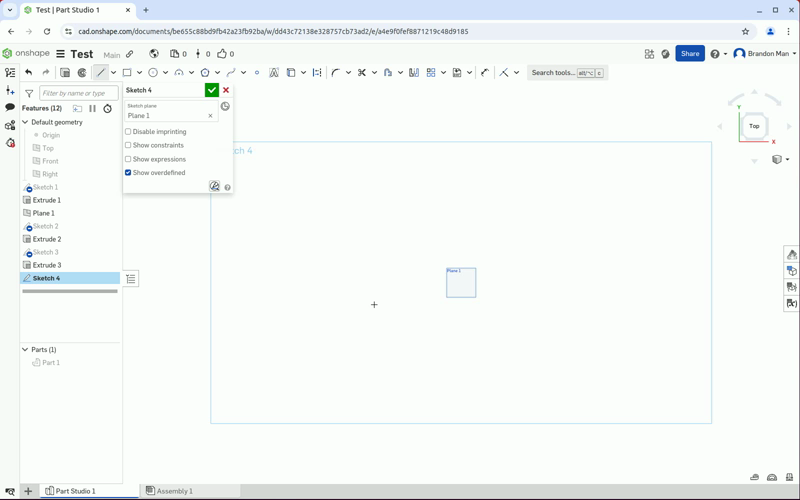
click(374, 304)
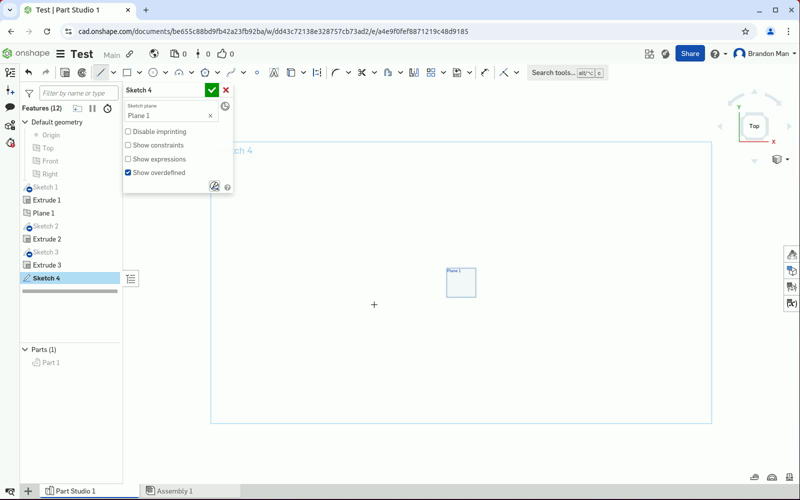
key_up(shift)
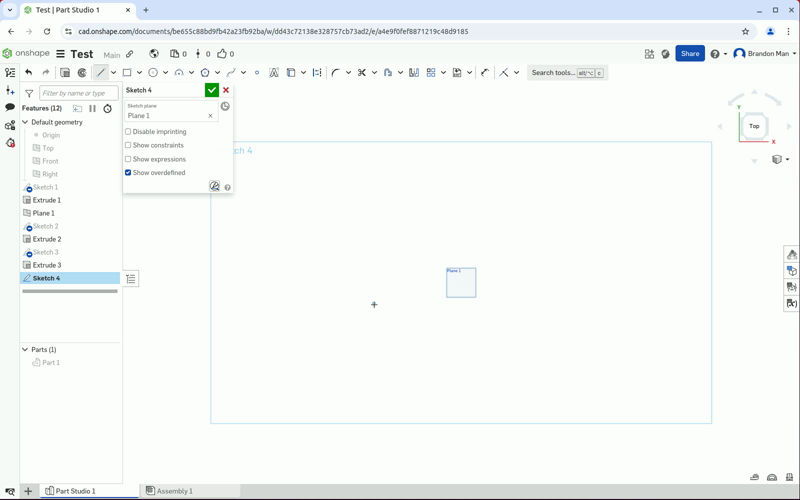
key_down(shift)
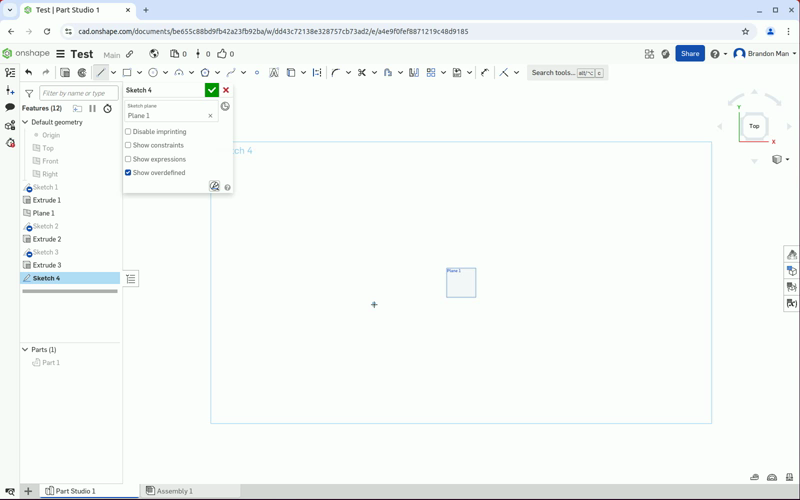
mouse_move(404, 304)
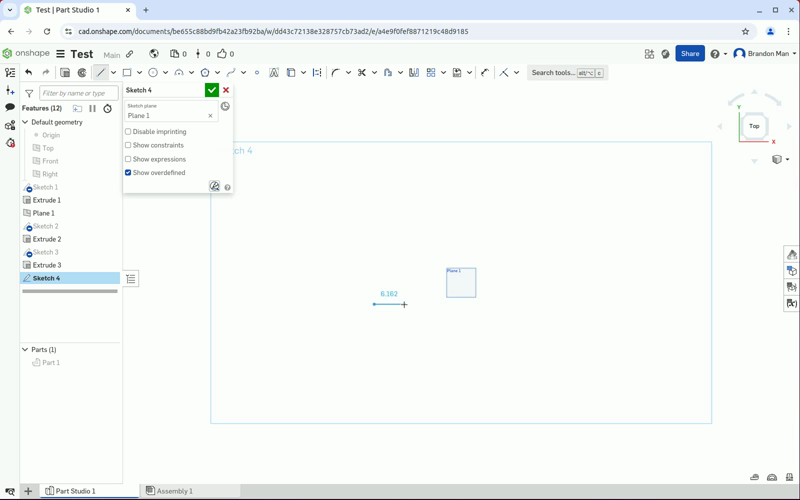
mouse_move(380, 313)
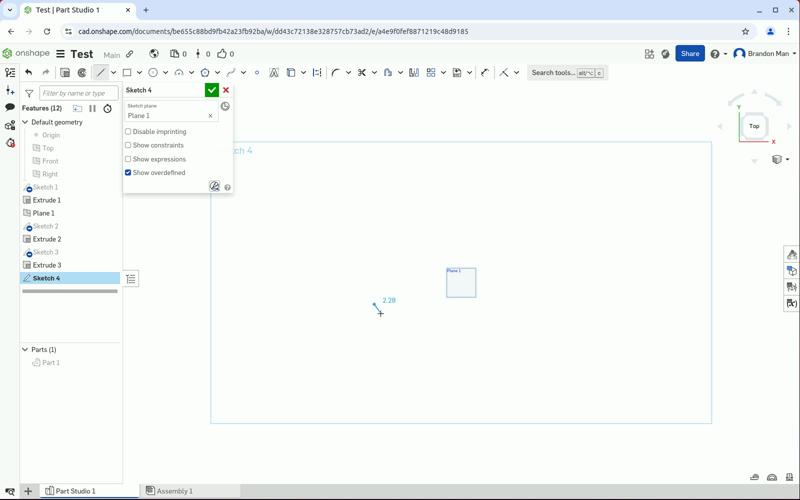
click(380, 313)
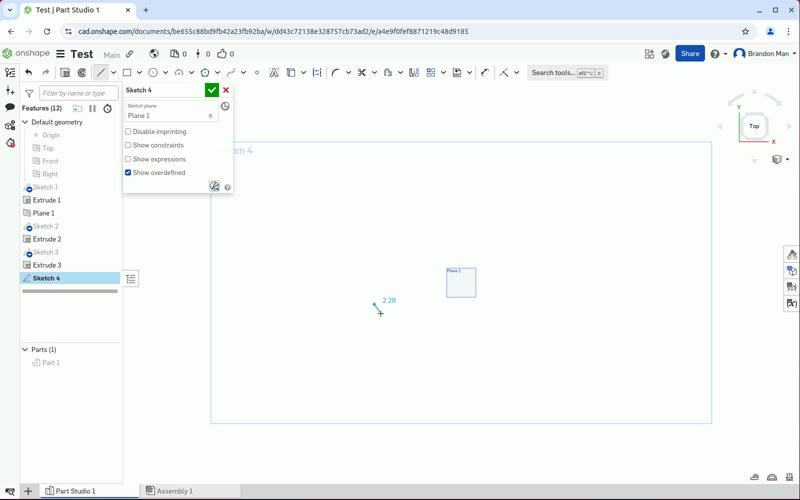
key_up(shift)
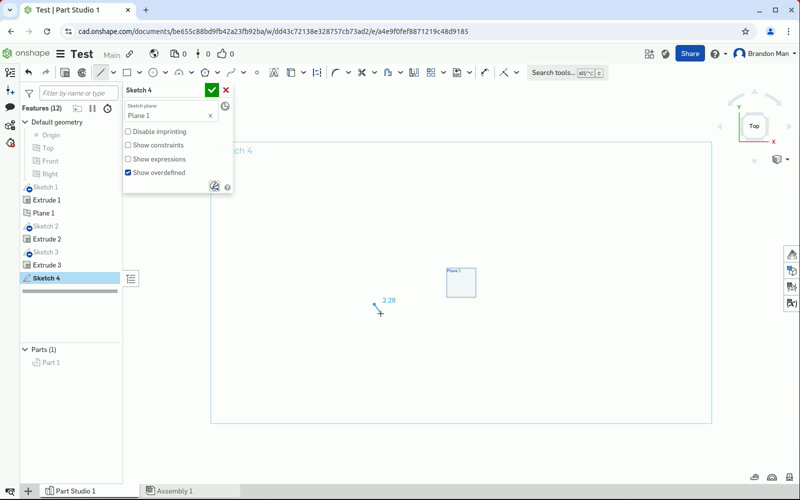
key_down(shift)
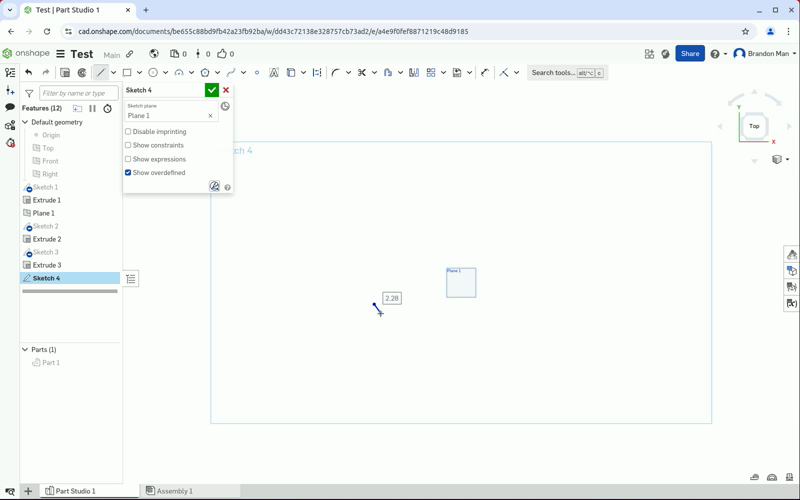
mouse_move(410, 313)
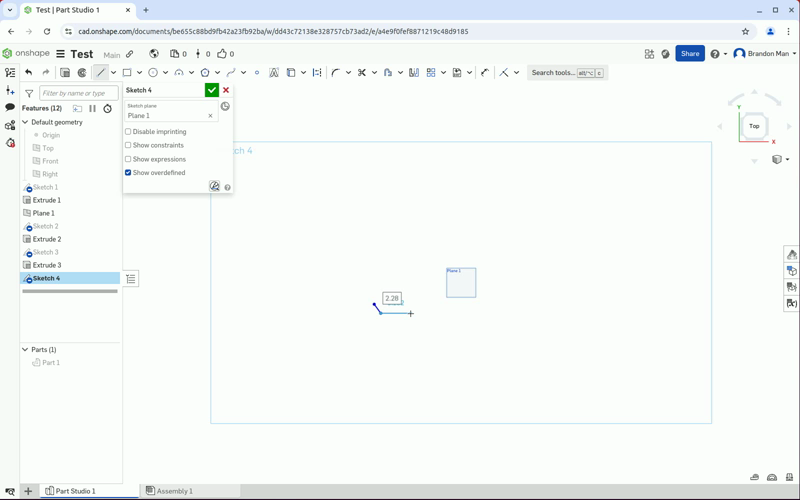
mouse_move(390, 306)
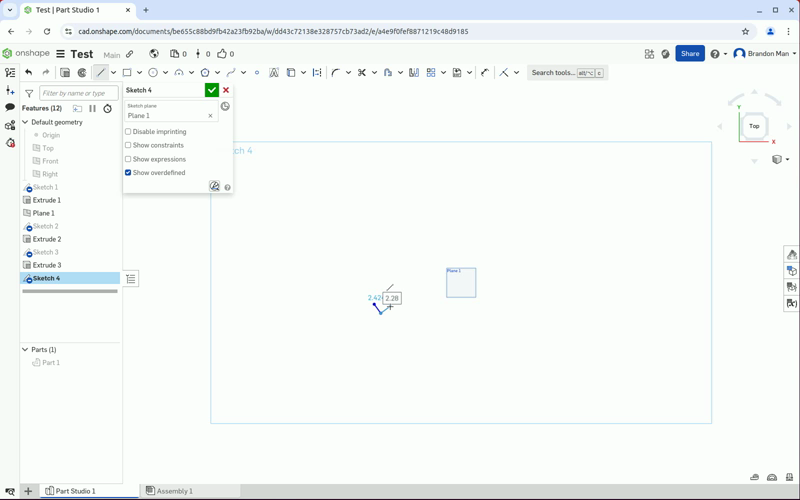
click(390, 306)
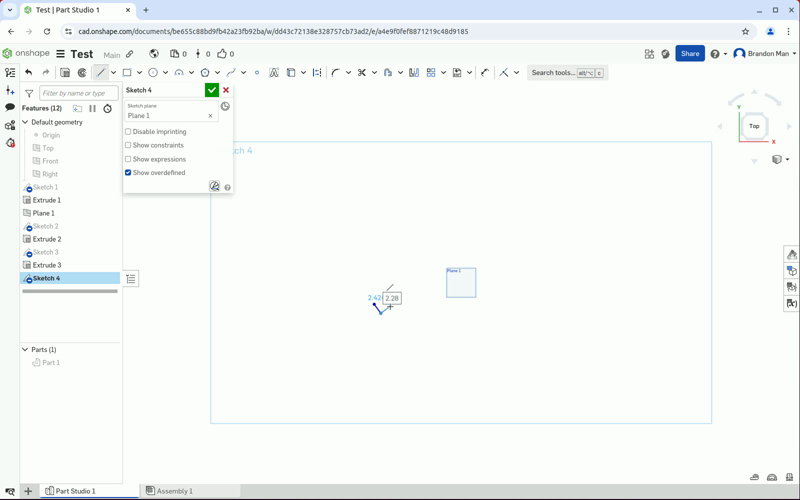
key_up(shift)
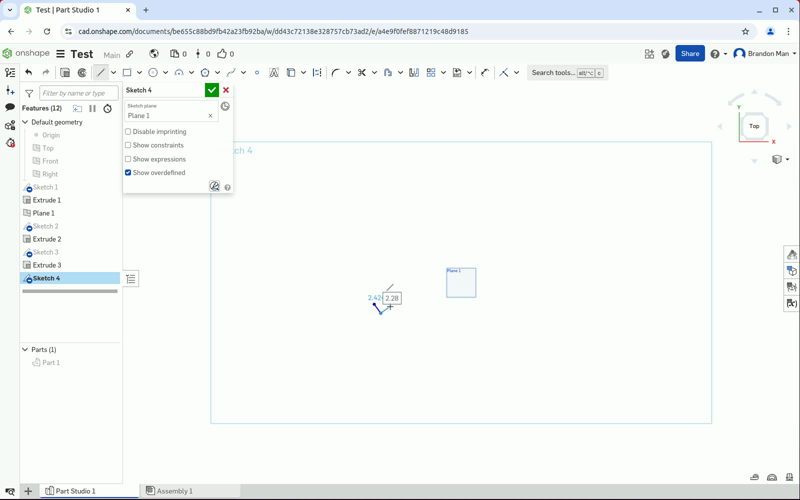
key_down(shift)
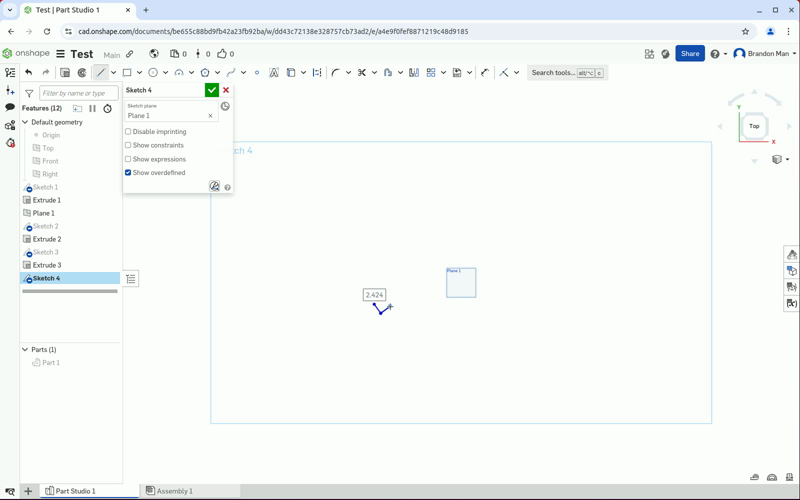
mouse_move(420, 306)
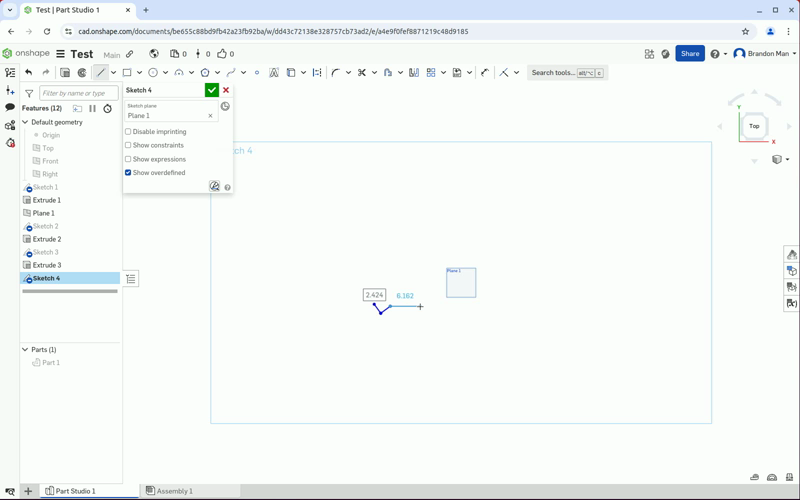
mouse_move(383, 297)
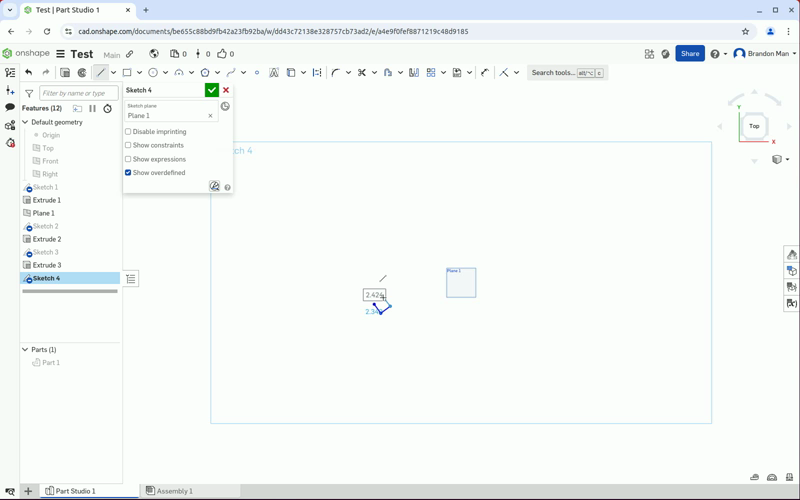
click(383, 297)
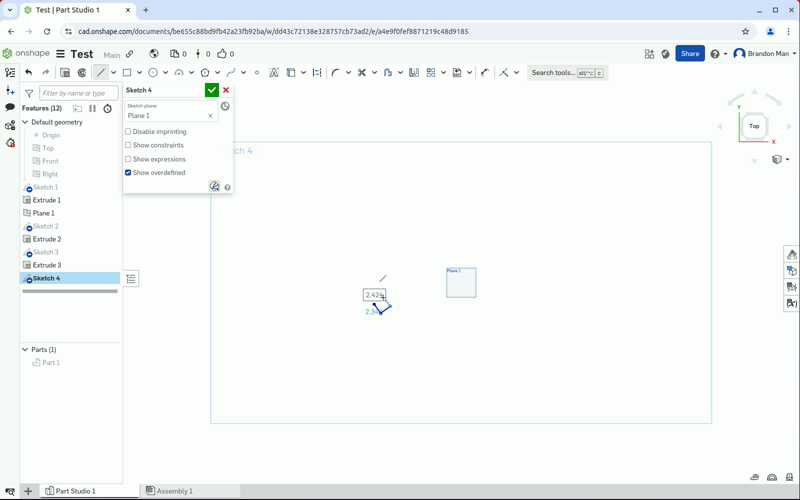
key_up(shift)
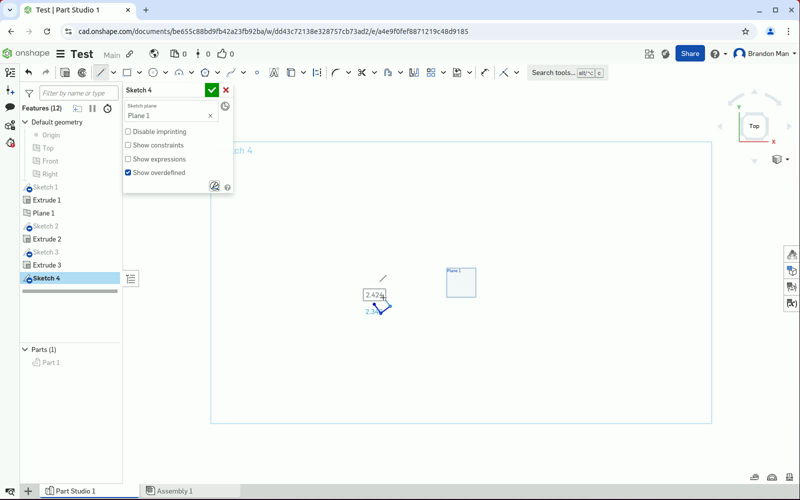
mouse_move(413, 297)
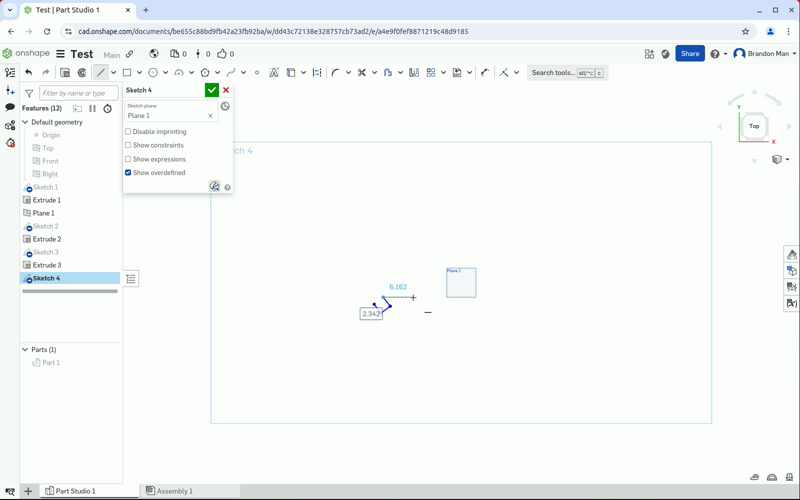
key_down(shift)
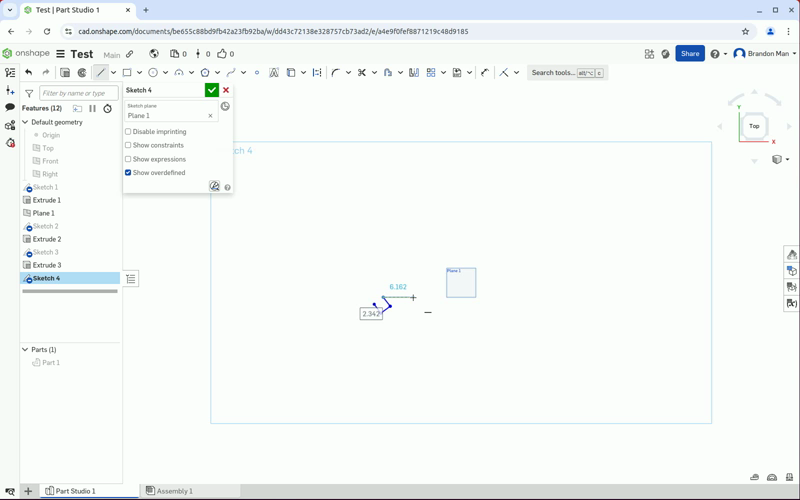
mouse_move(374, 304)
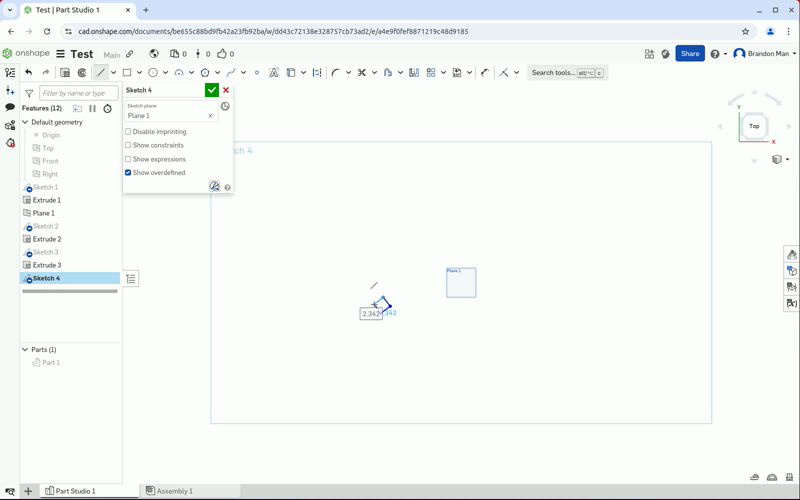
key_up(shift)
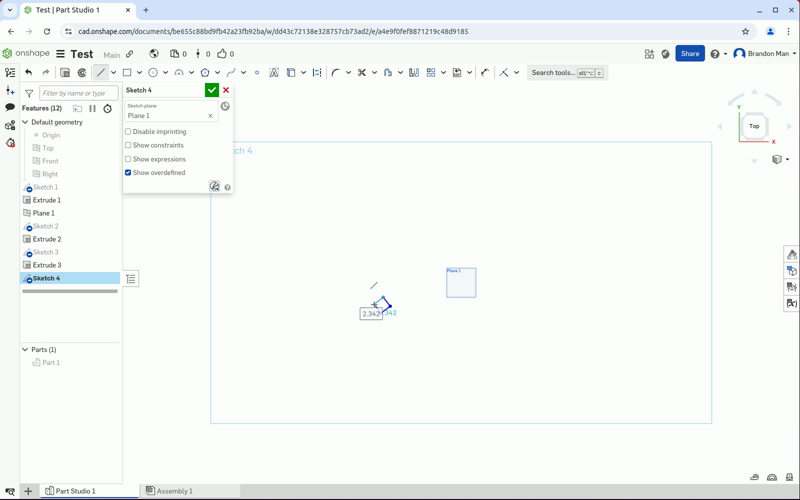
click(374, 304)
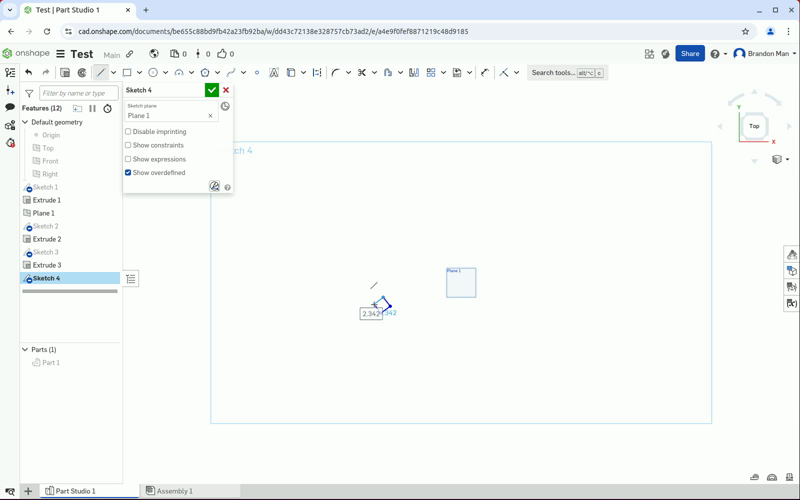
key(esc)
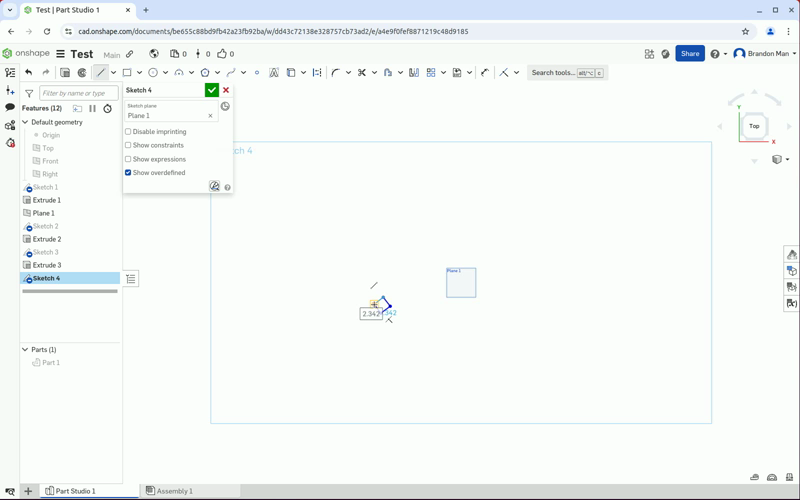
mouse_move(386, 302)
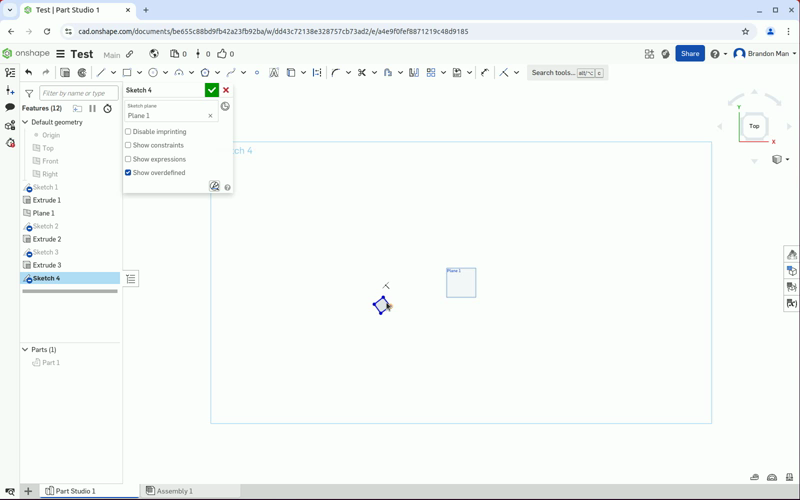
scroll(6)
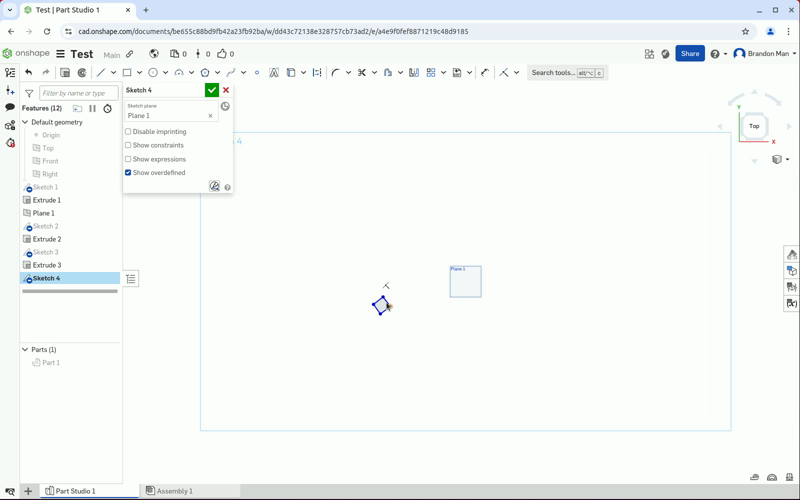
scroll(6)
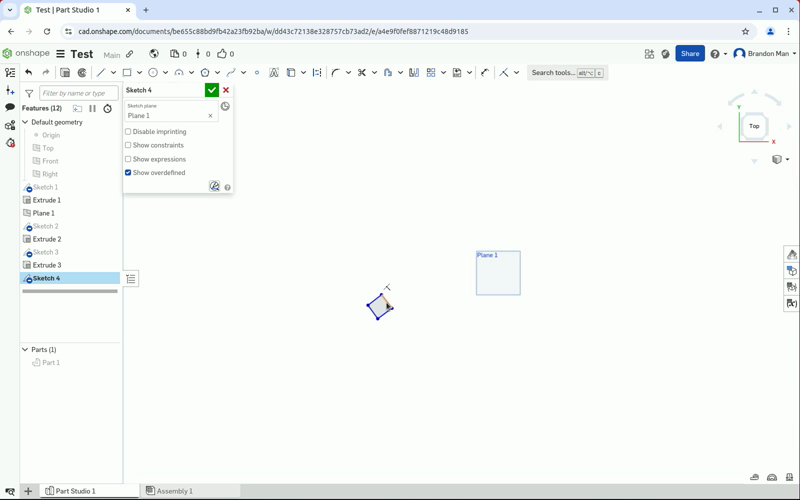
scroll(6)
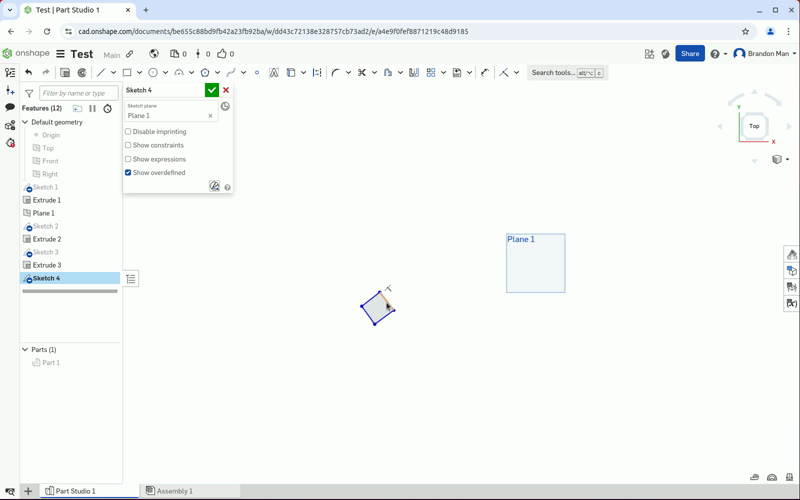
scroll(6)
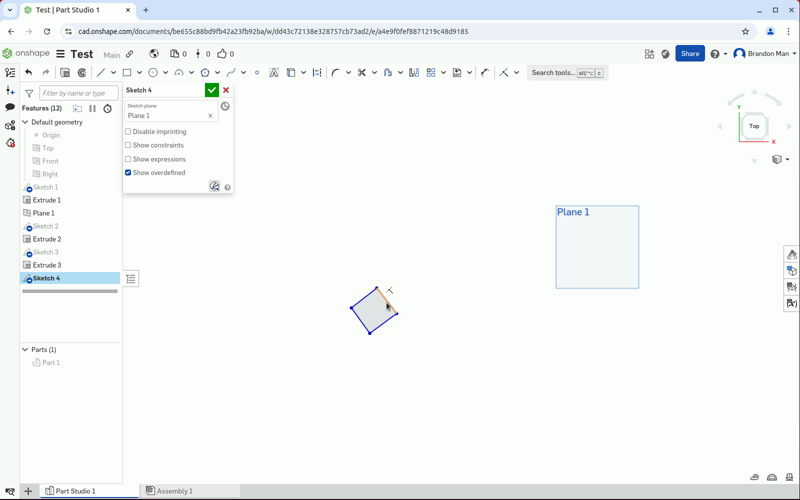
scroll(6)
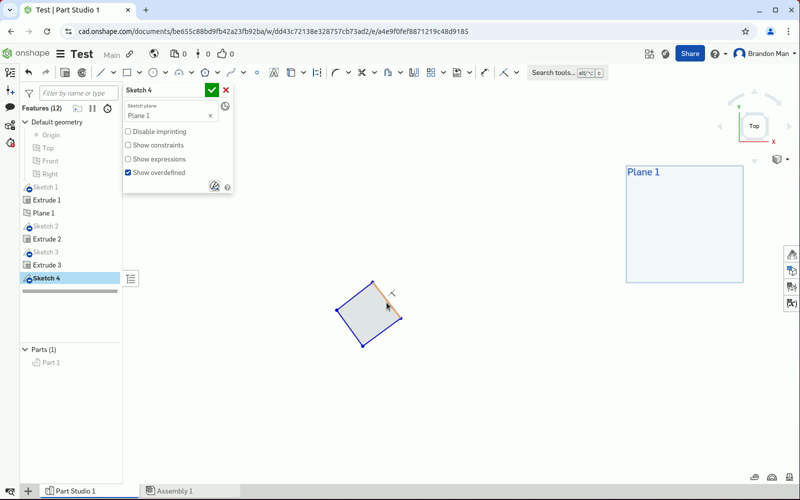
scroll(6)
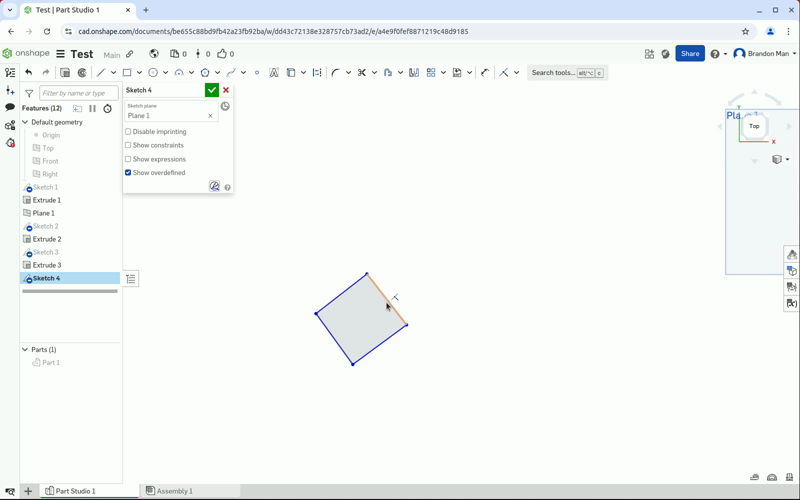
scroll(6)
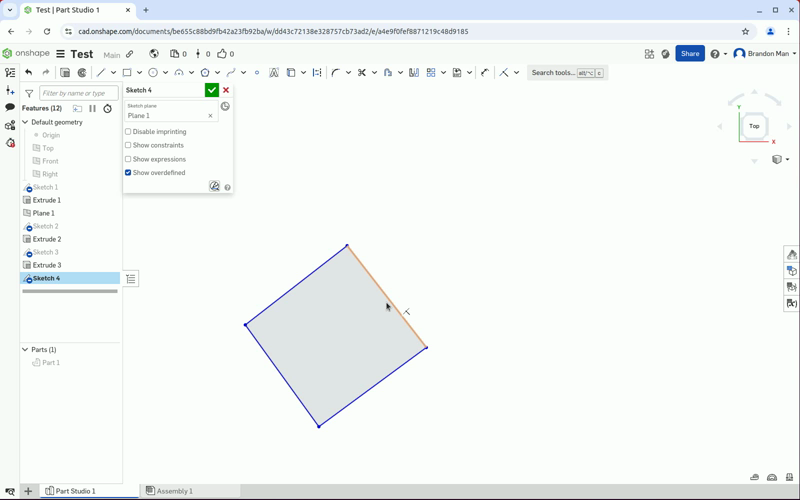
click(386, 302)
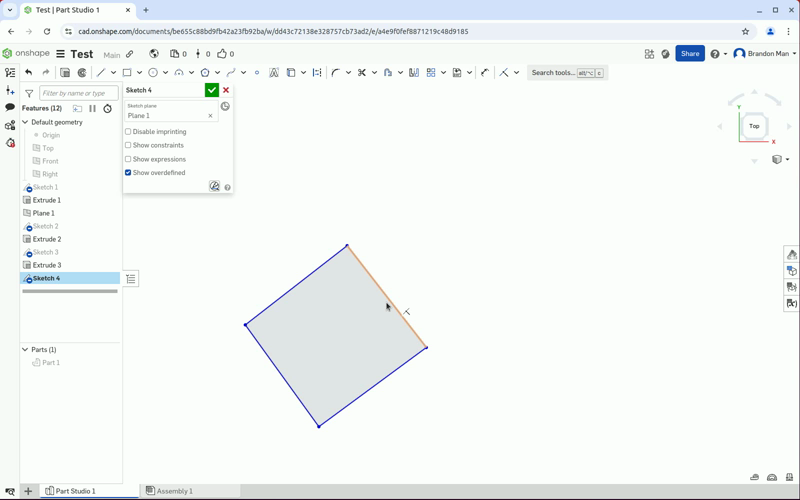
scroll(-6)
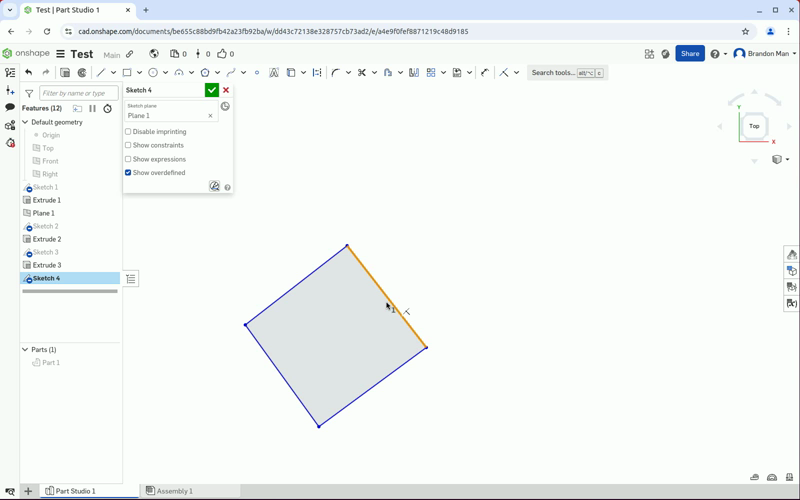
scroll(-6)
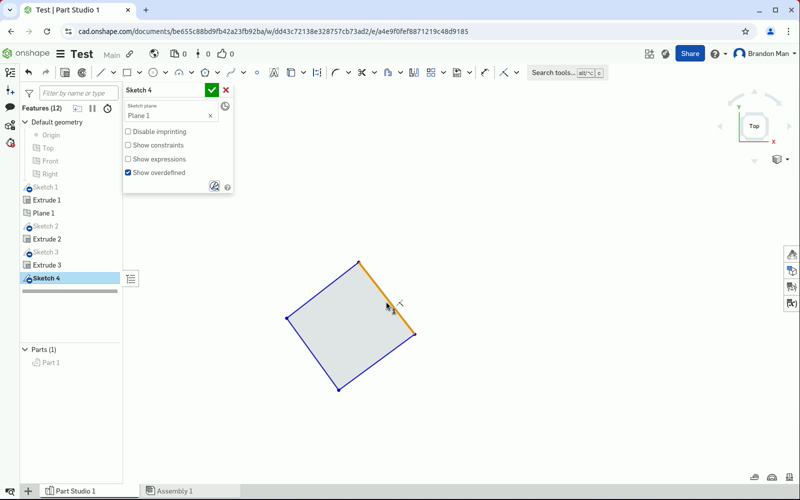
scroll(-6)
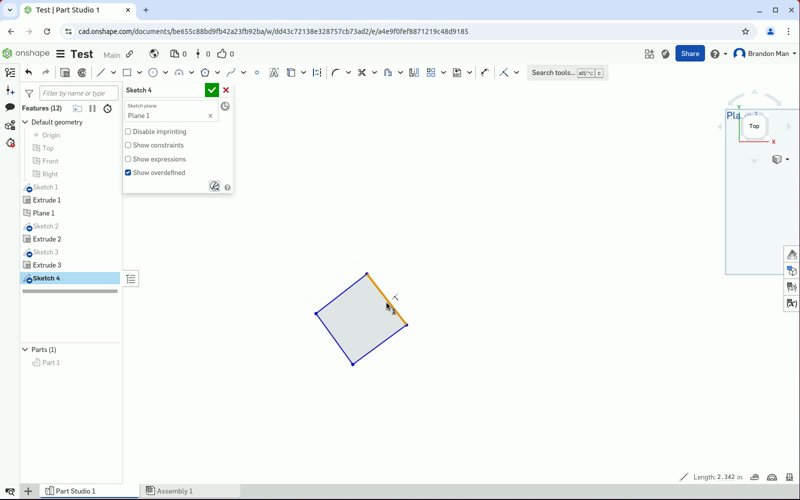
scroll(-6)
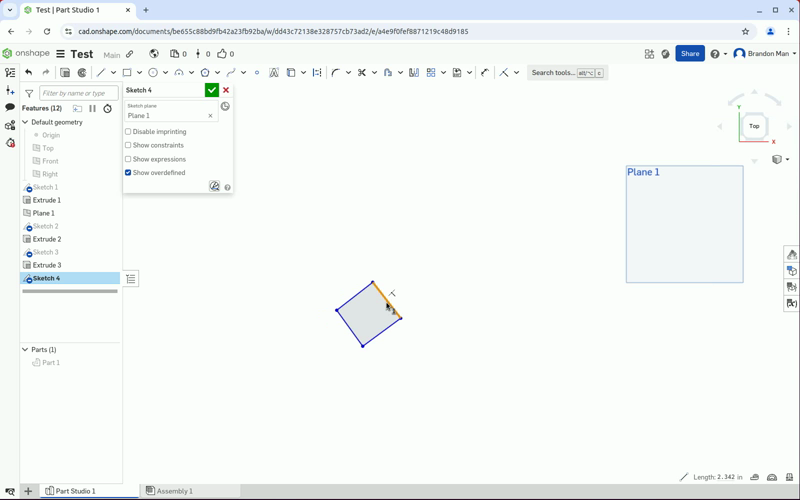
scroll(-6)
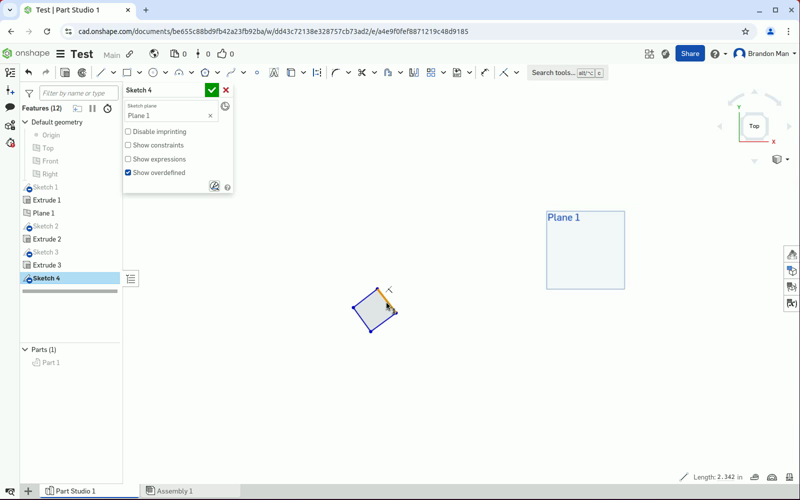
scroll(-6)
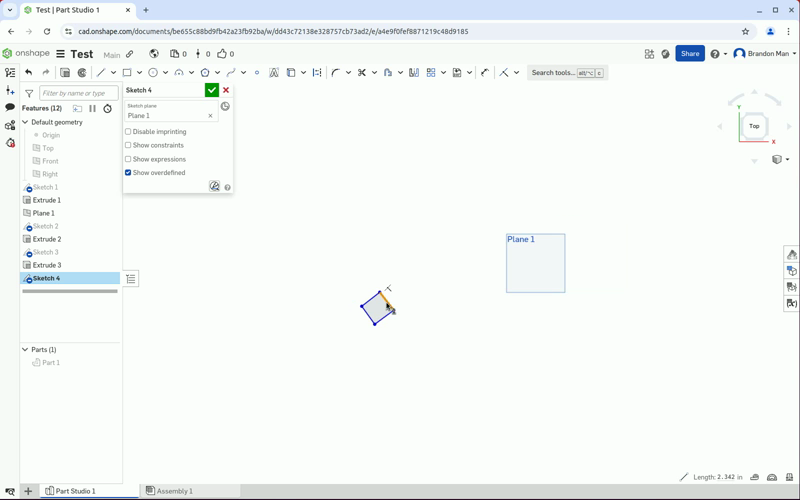
scroll(-6)
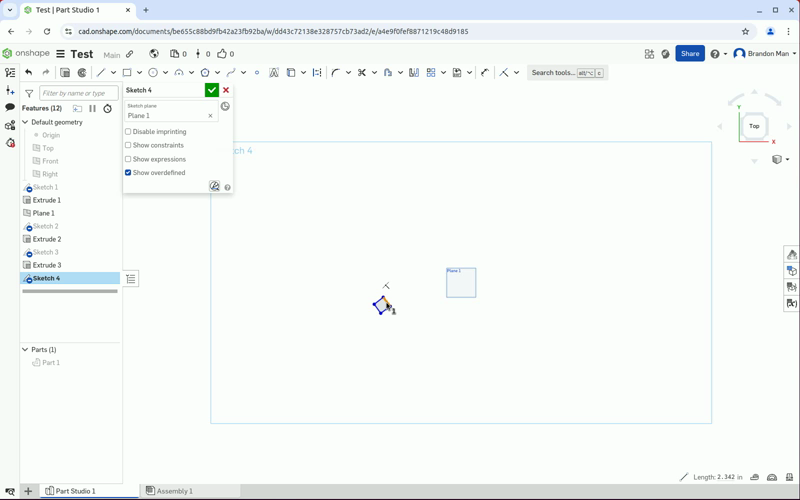
mouse_move(73, 352)
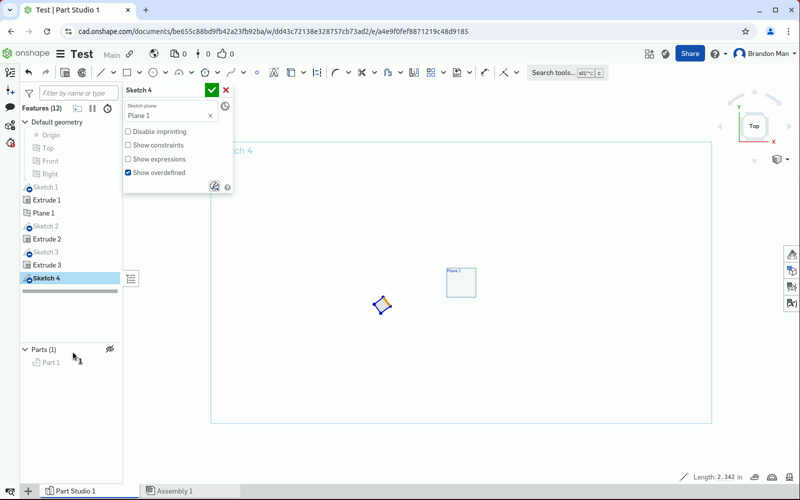
key(shift+y)
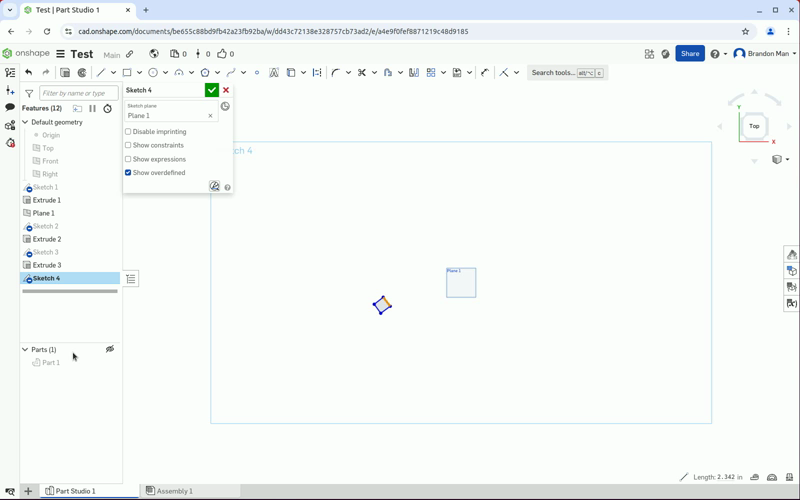
key(shift+e)
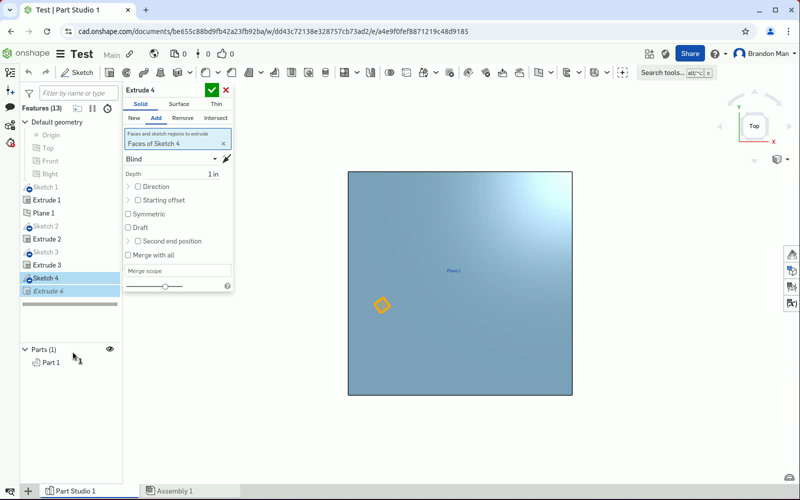
mouse_move(143, 106)
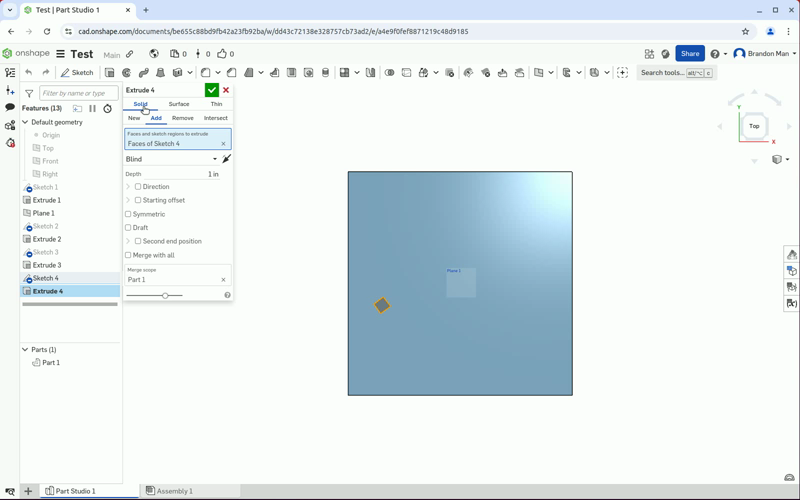
click(143, 106)
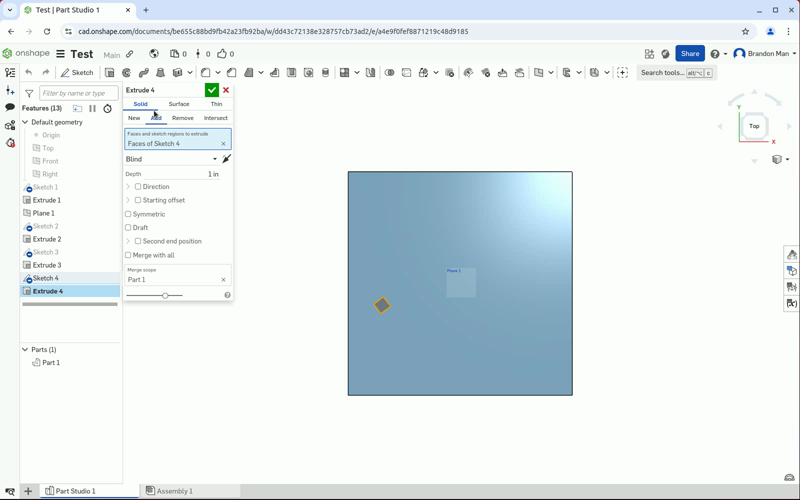
mouse_move(186, 120)
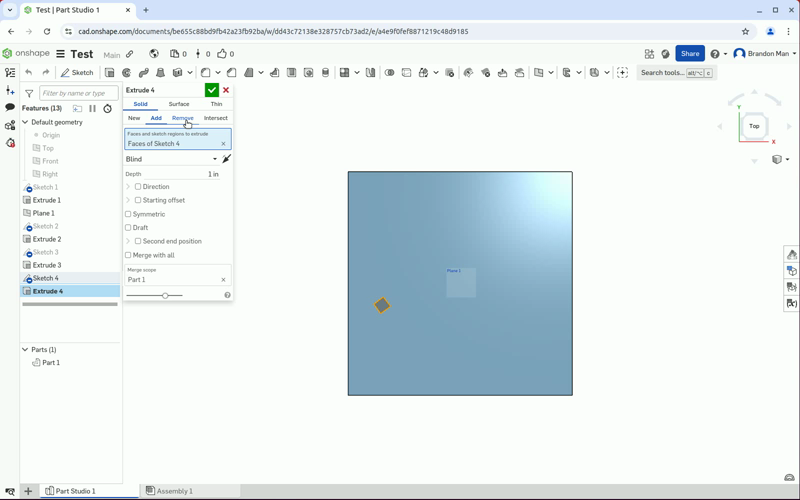
click(186, 120)
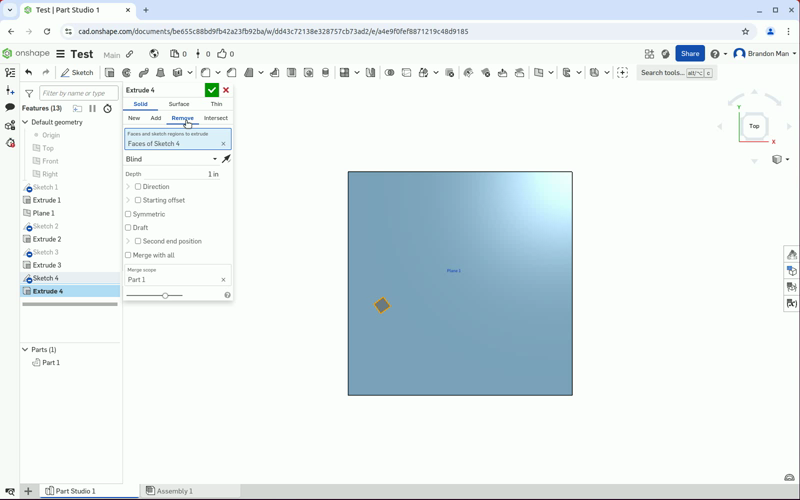
key(tab, 4)
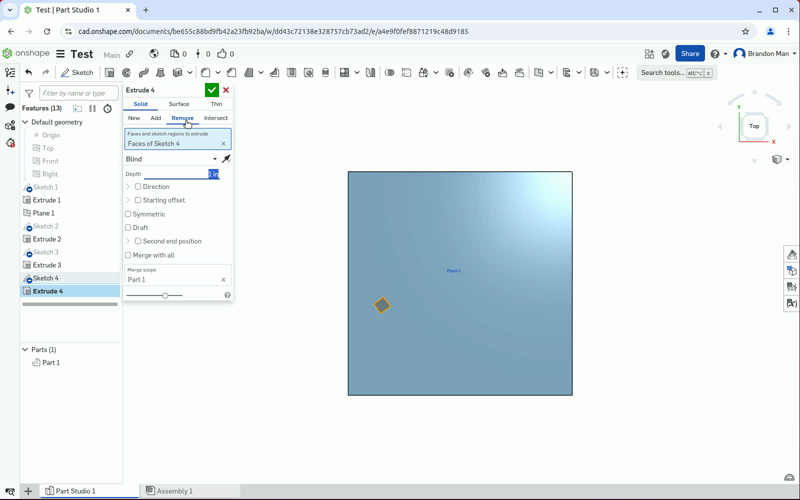
text(1.204)
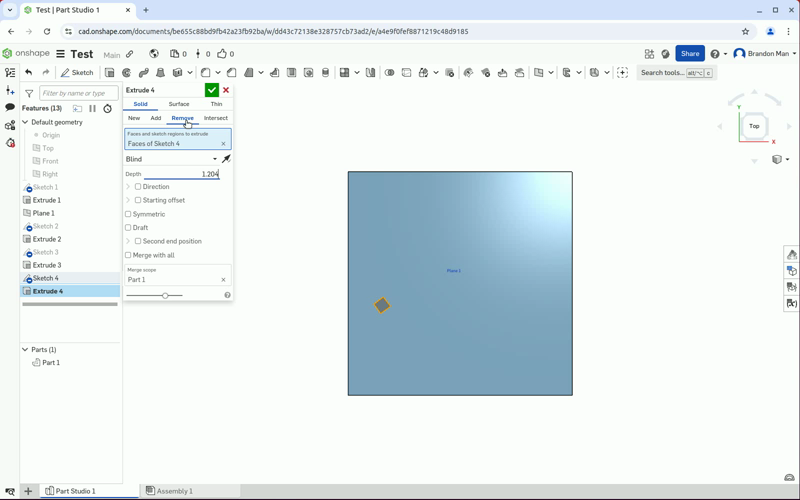
key(tab, 6)
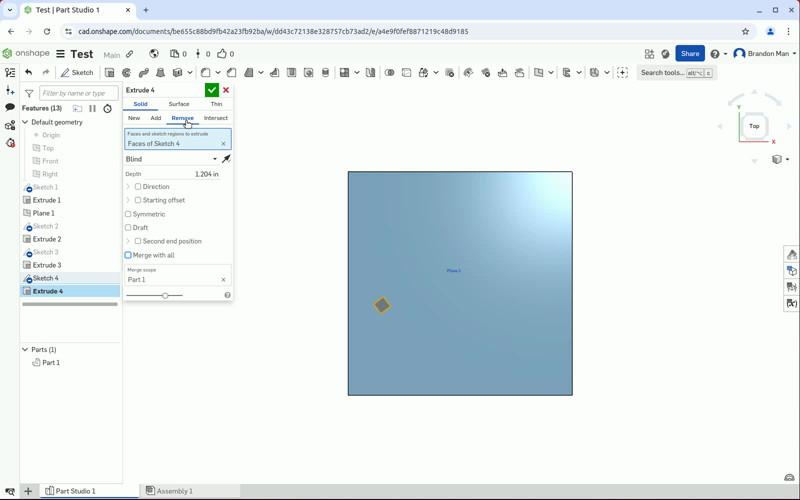
key(space)
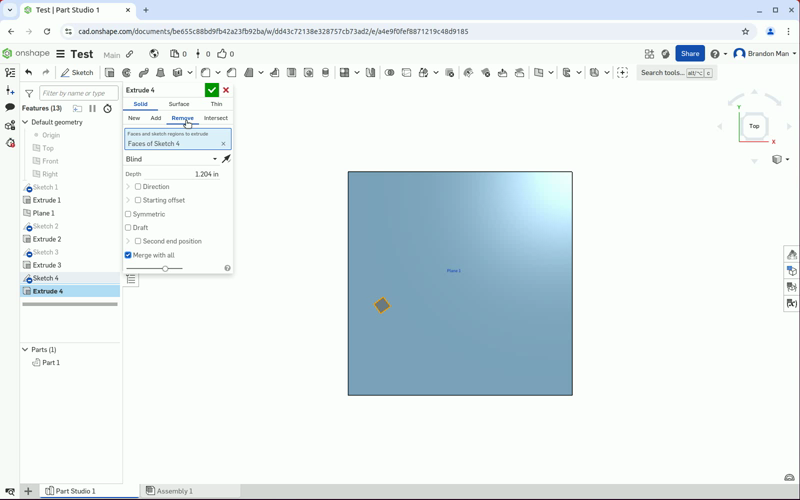
key(enter)
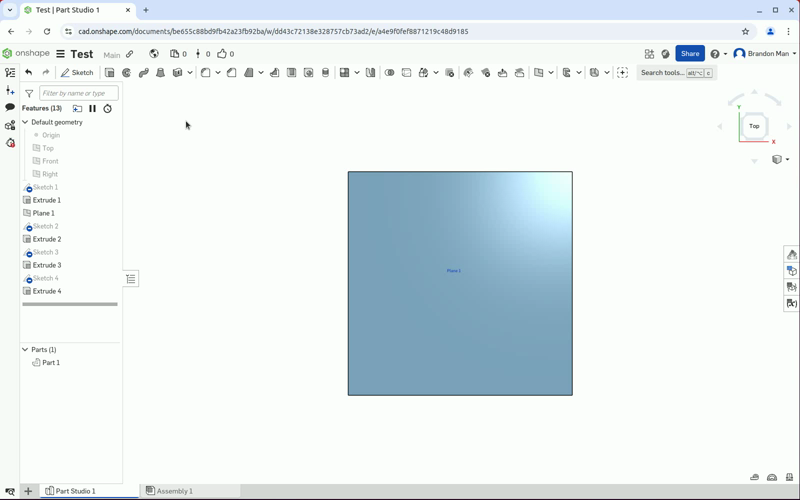
key(shift+h)
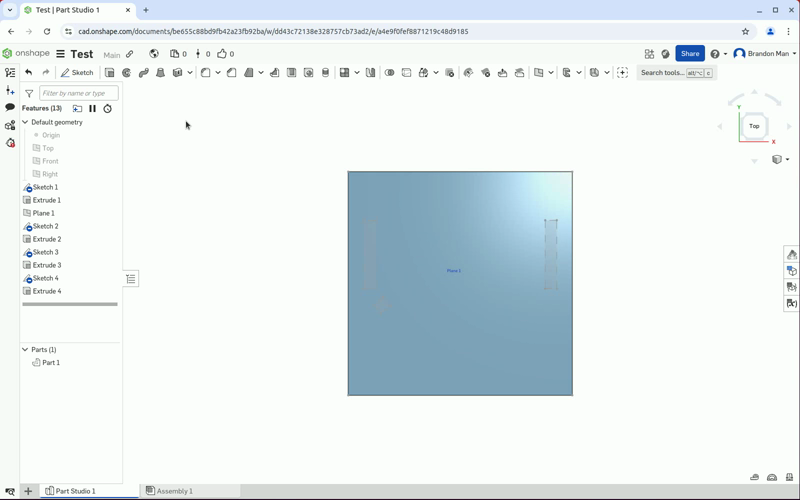
key(shift+h)
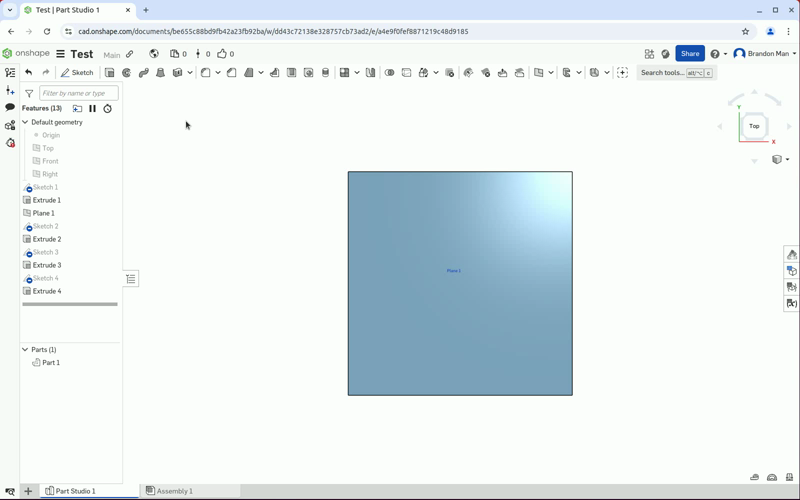
mouse_move(73, 189)
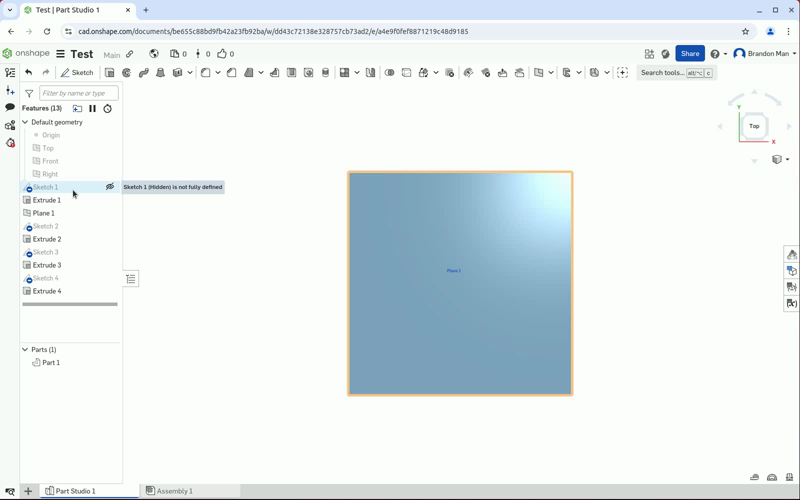
click(73, 189)
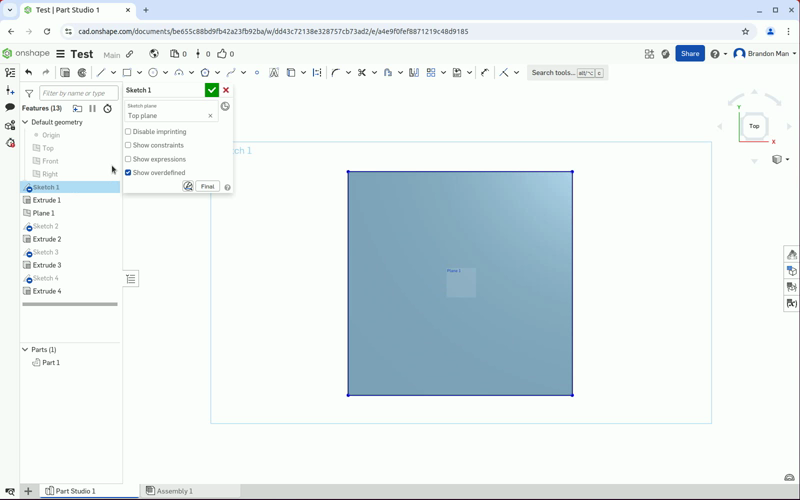
mouse_move(229, 92)
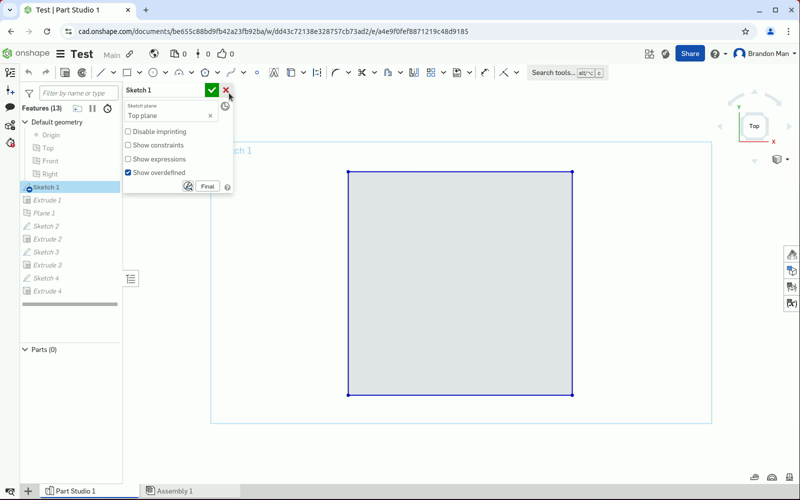
click(229, 92)
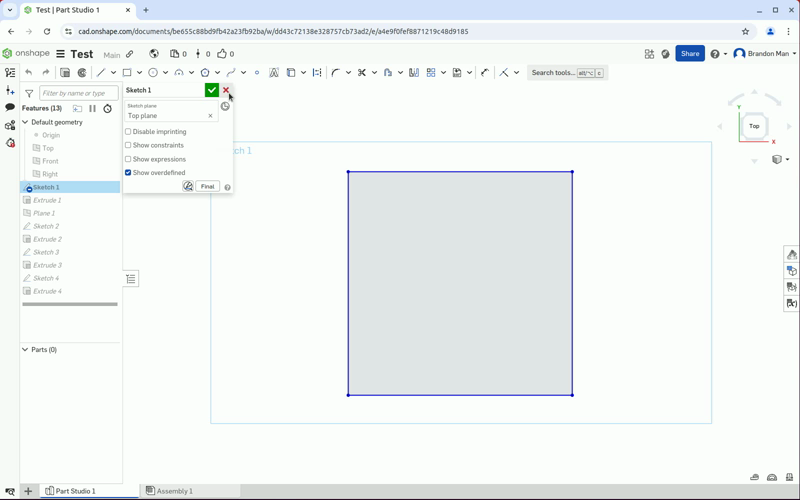
key(shift+s)
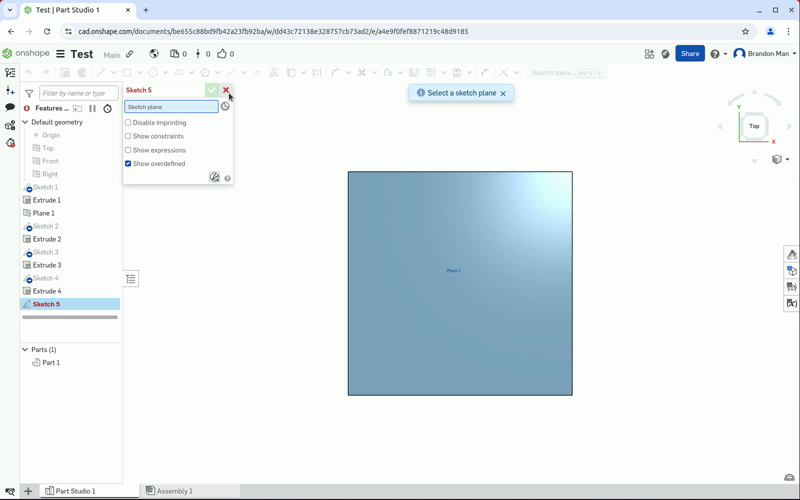
mouse_move(73, 215)
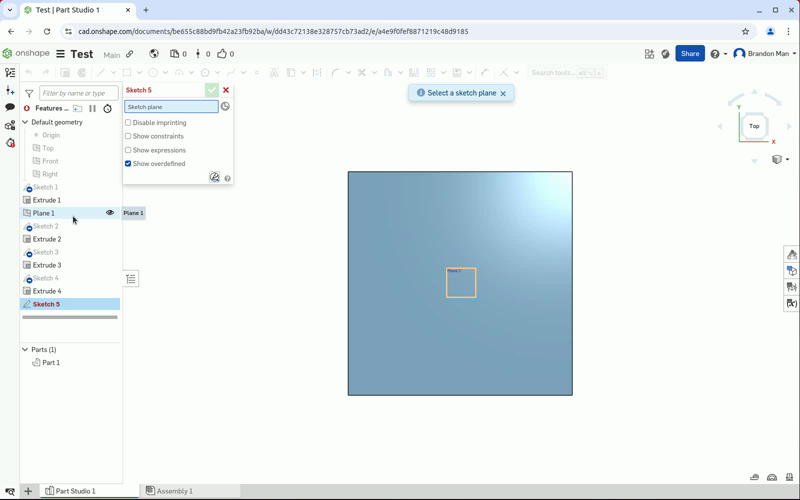
click(73, 215)
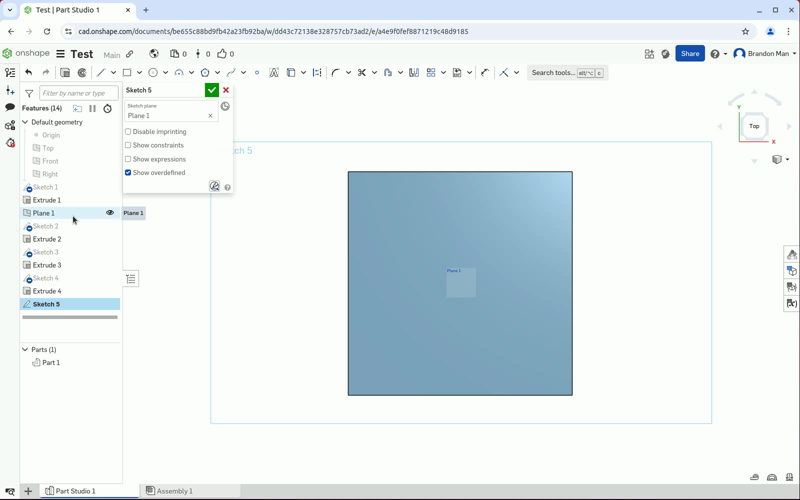
mouse_move(73, 352)
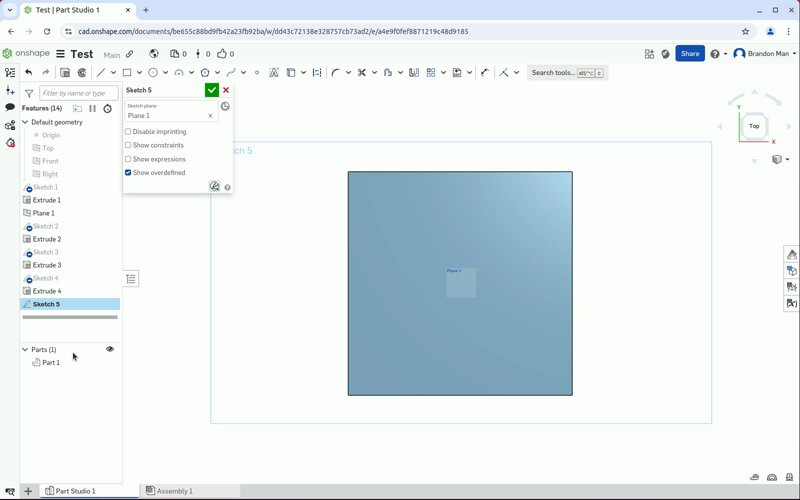
key(y)
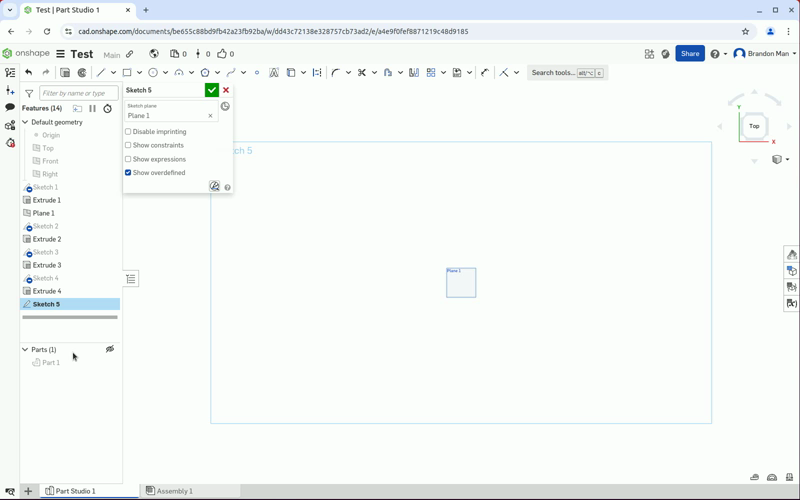
key(l)
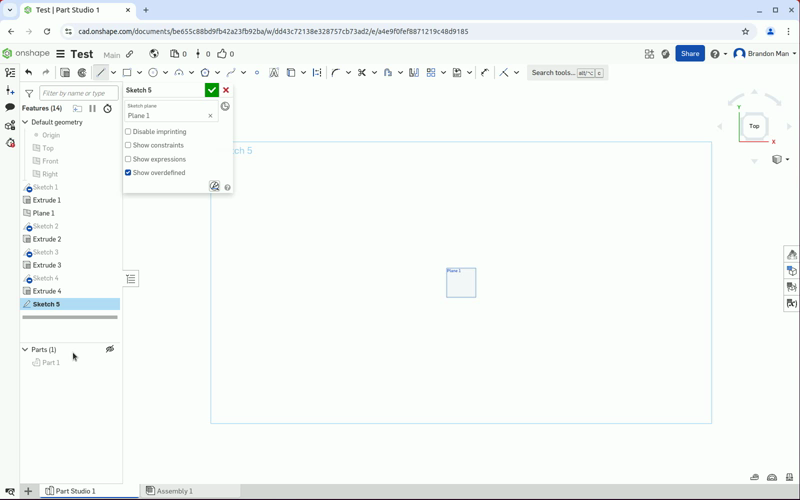
key_down(shift)
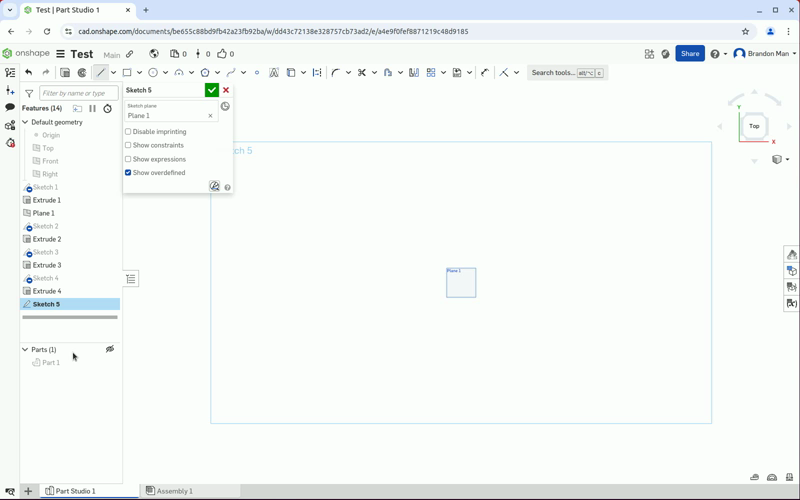
mouse_move(426, 373)
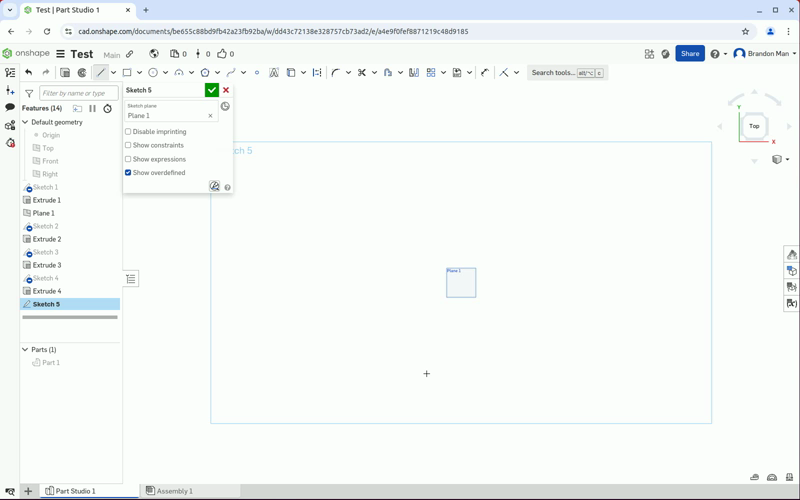
click(426, 373)
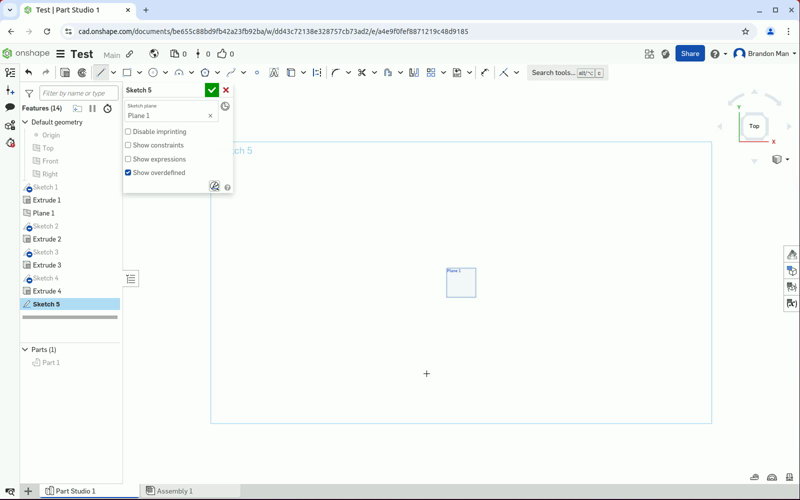
key_up(shift)
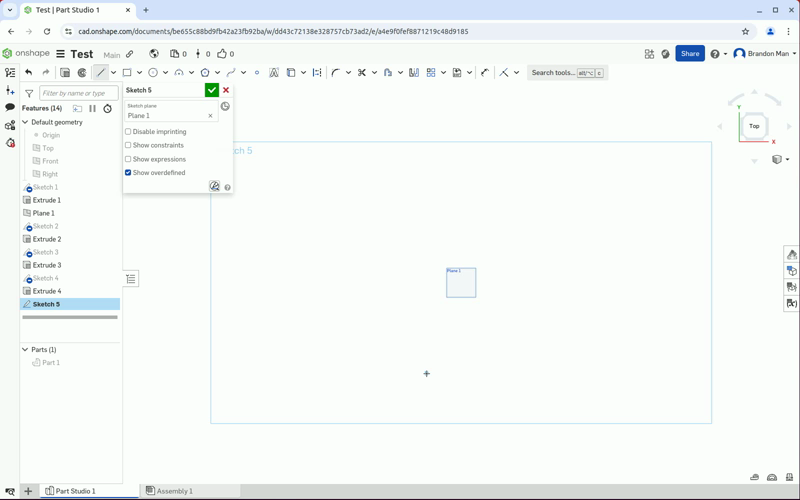
key_down(shift)
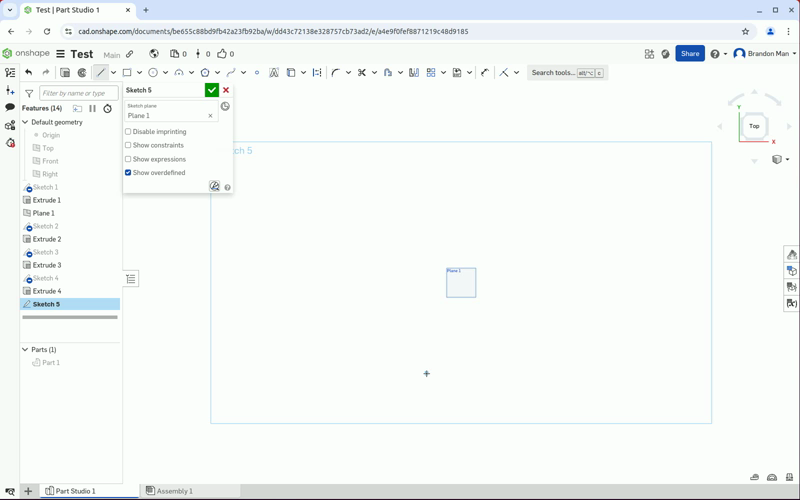
mouse_move(456, 373)
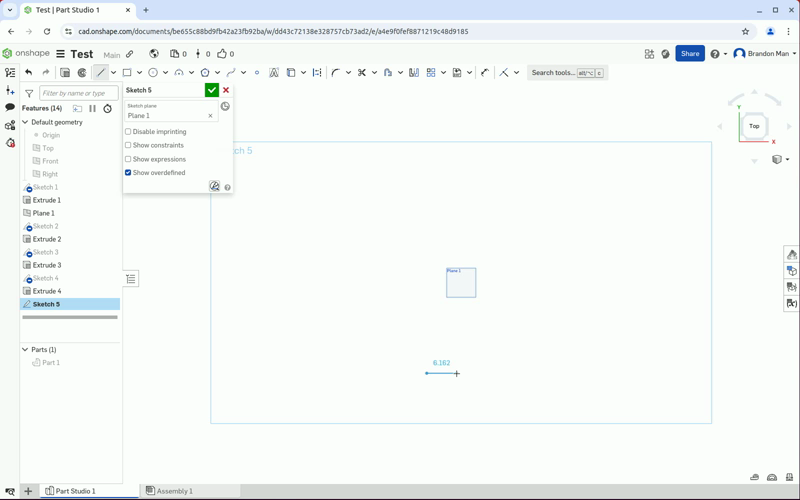
mouse_move(433, 382)
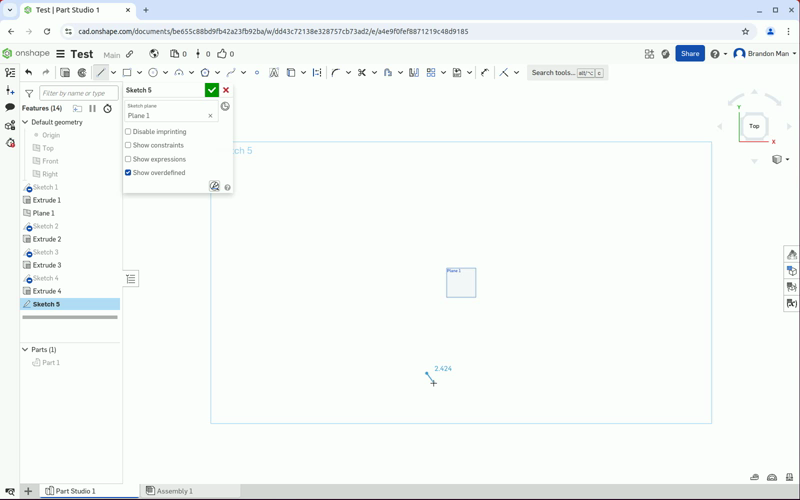
click(433, 382)
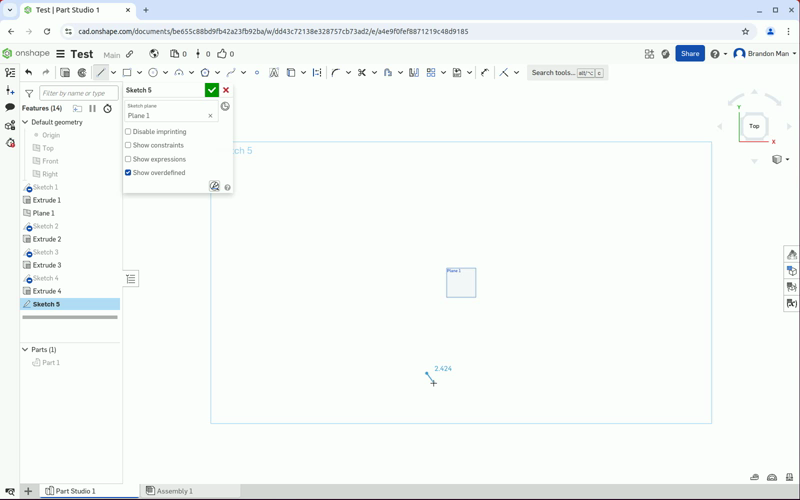
key_up(shift)
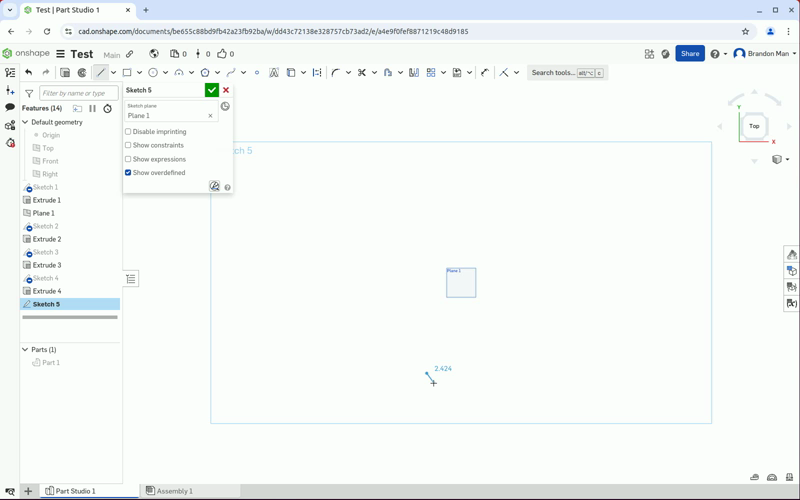
key_down(shift)
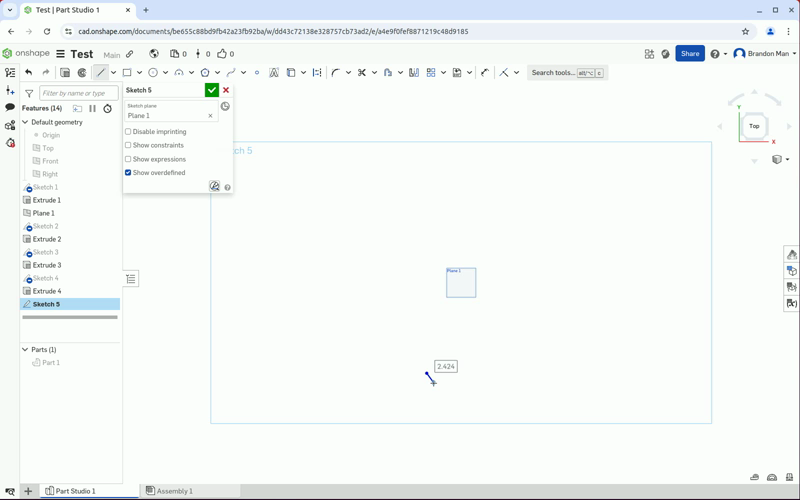
mouse_move(463, 382)
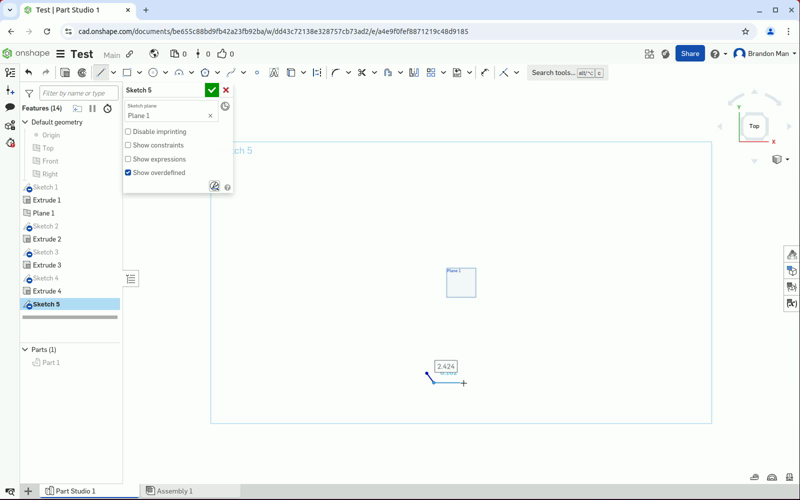
mouse_move(443, 375)
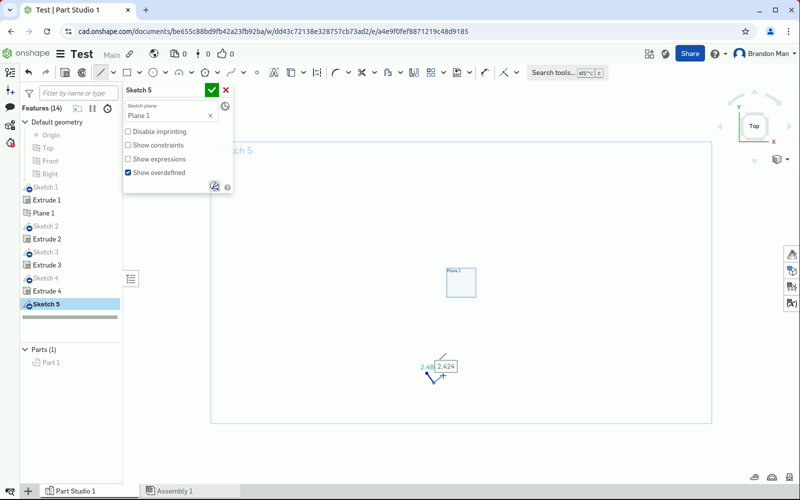
click(443, 375)
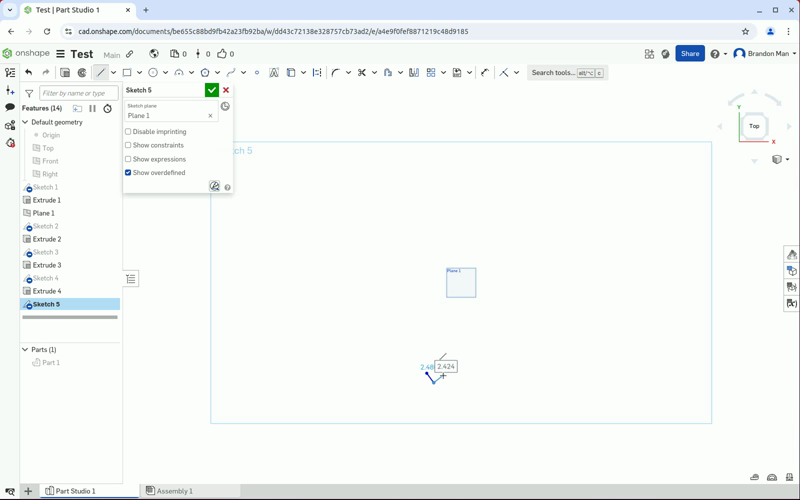
key_up(shift)
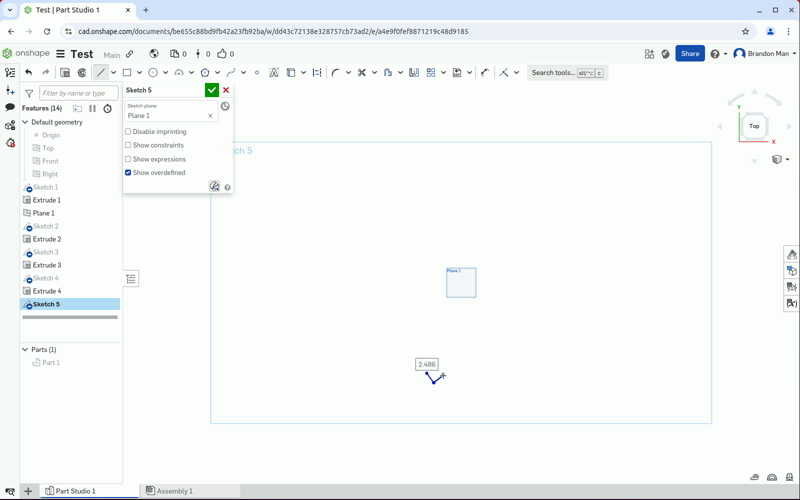
key_down(shift)
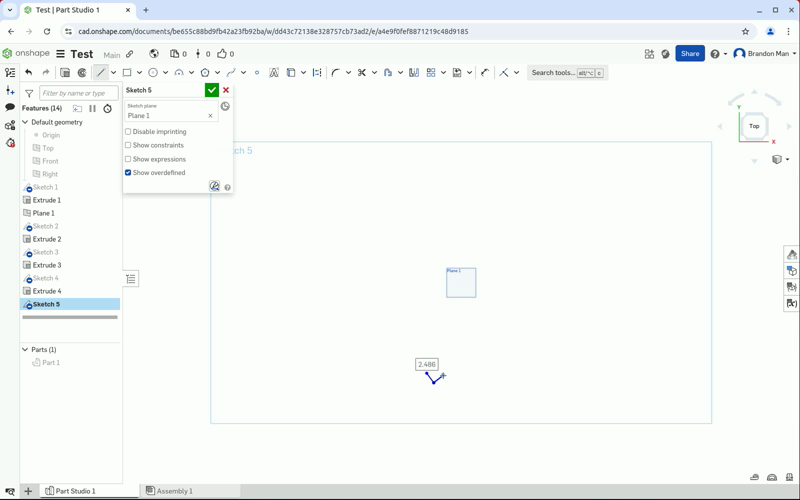
mouse_move(473, 375)
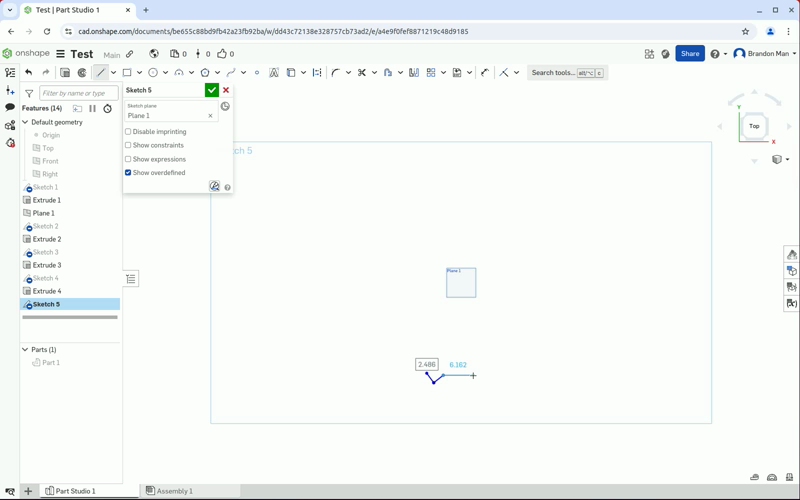
mouse_move(435, 366)
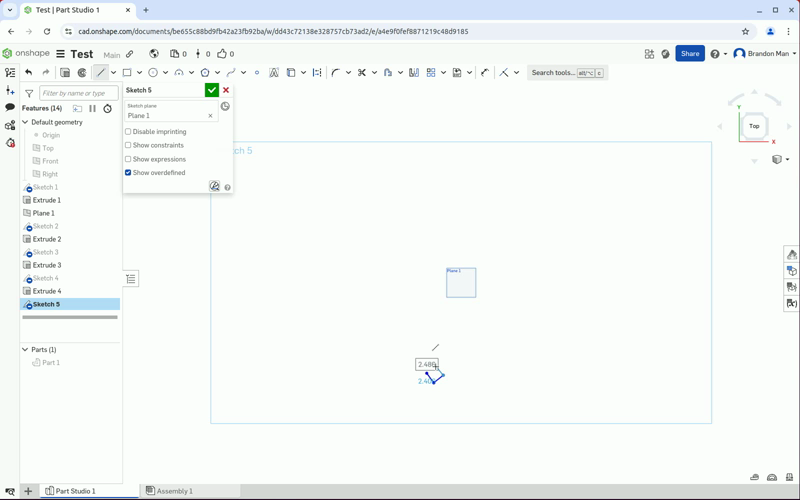
click(435, 366)
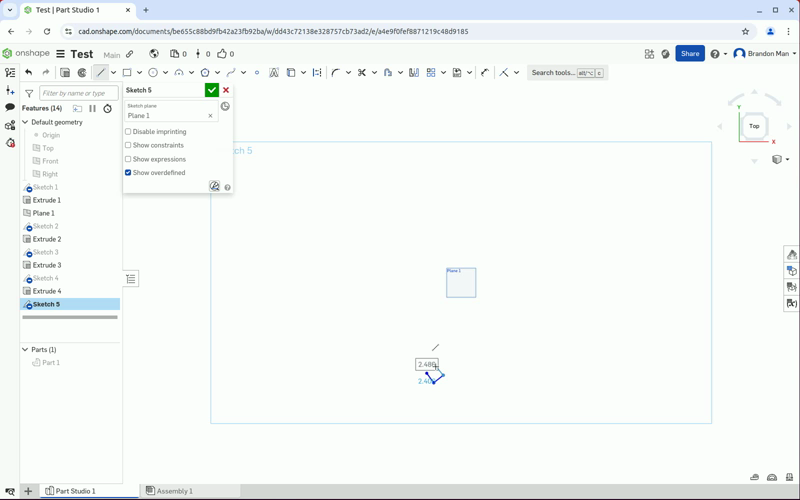
key_up(shift)
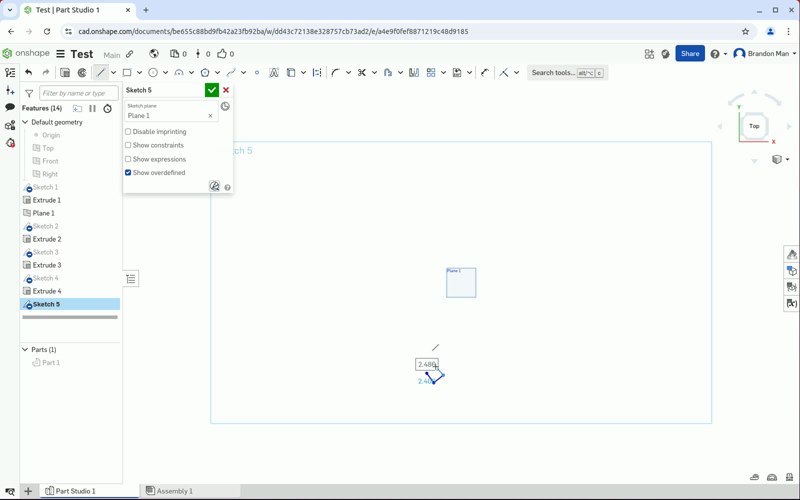
mouse_move(465, 366)
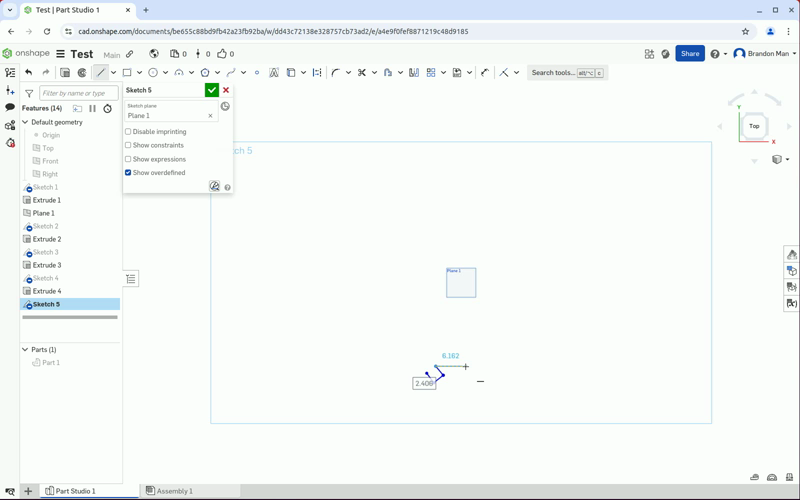
key_down(shift)
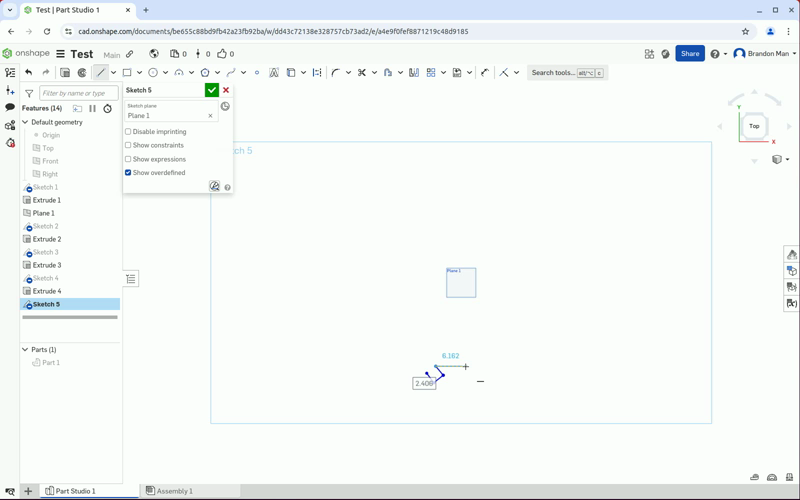
mouse_move(426, 373)
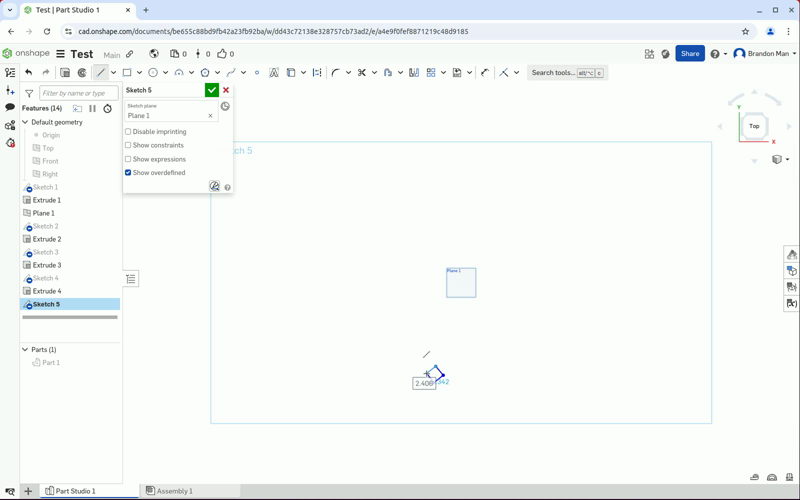
key_up(shift)
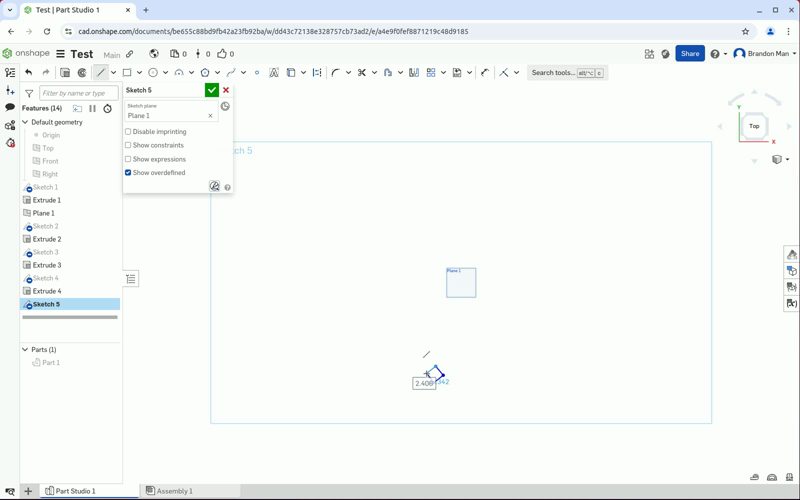
click(426, 373)
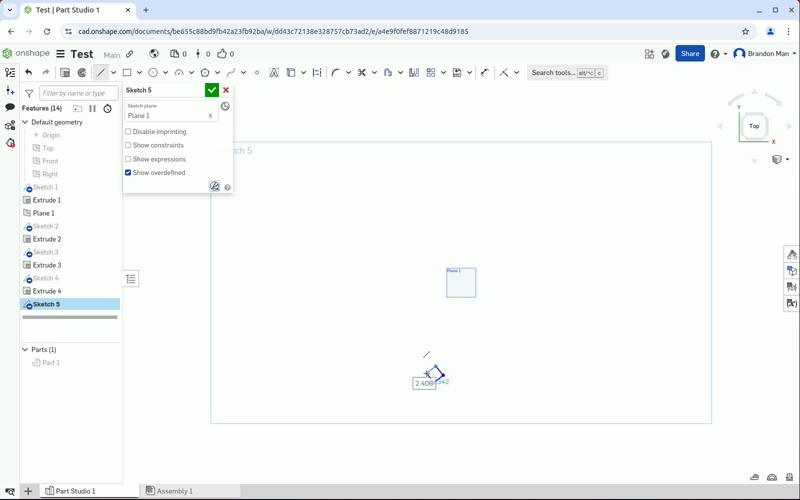
key(esc)
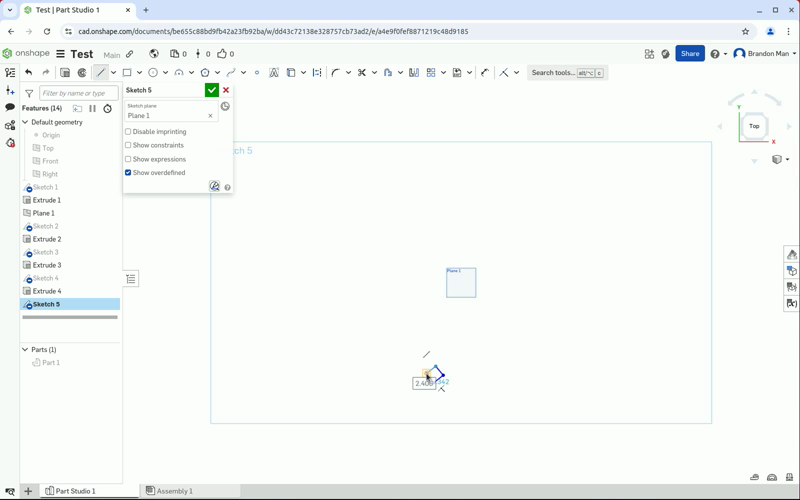
mouse_move(435, 377)
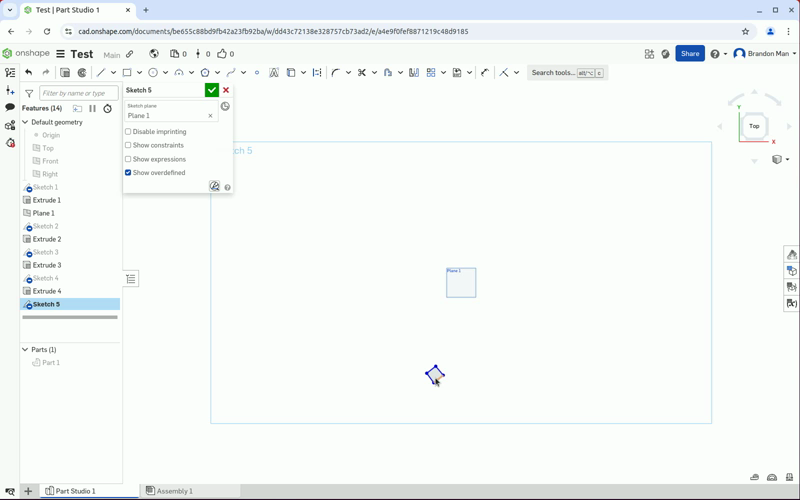
scroll(6)
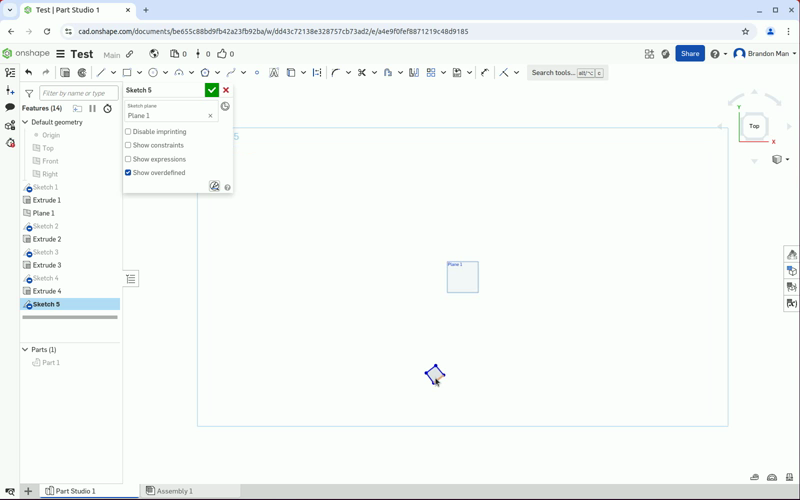
scroll(6)
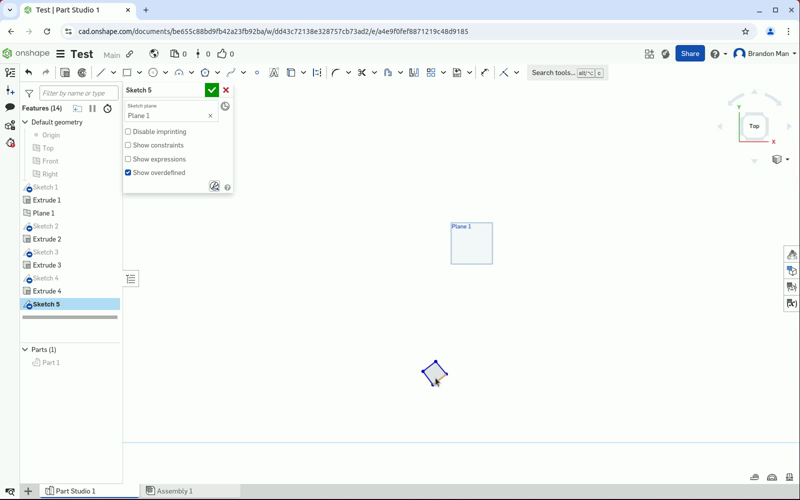
scroll(6)
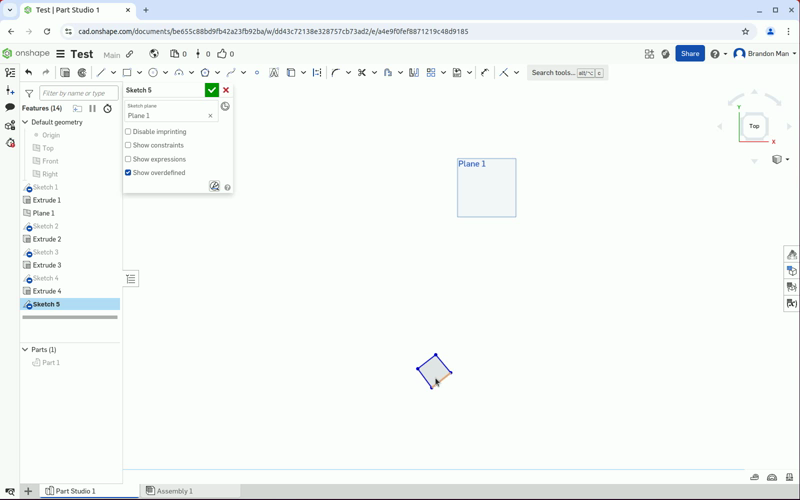
scroll(6)
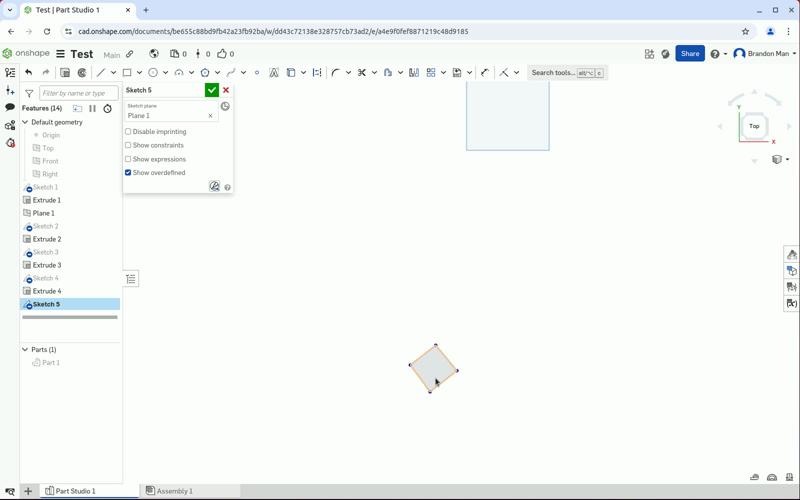
scroll(6)
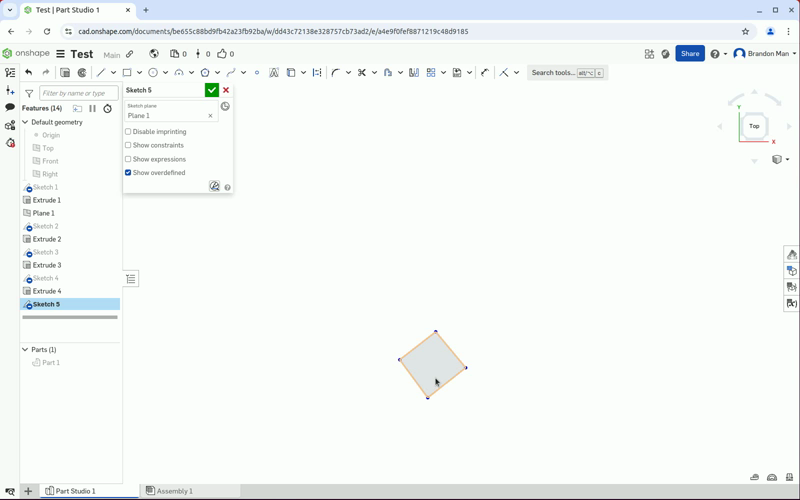
scroll(6)
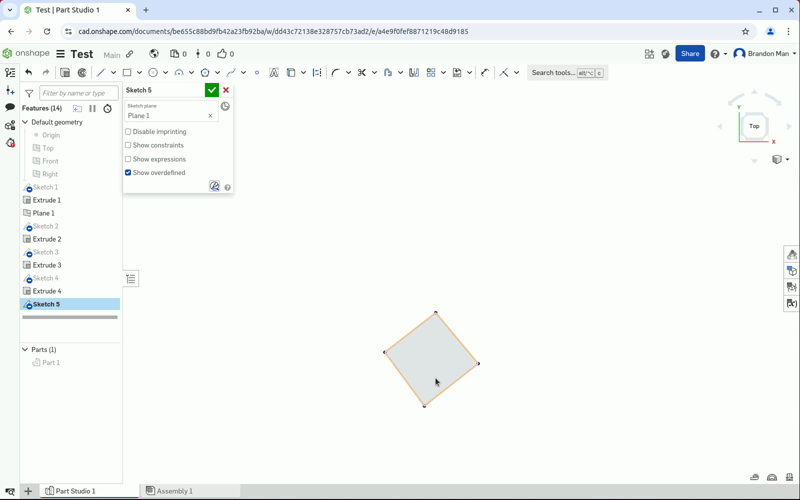
scroll(6)
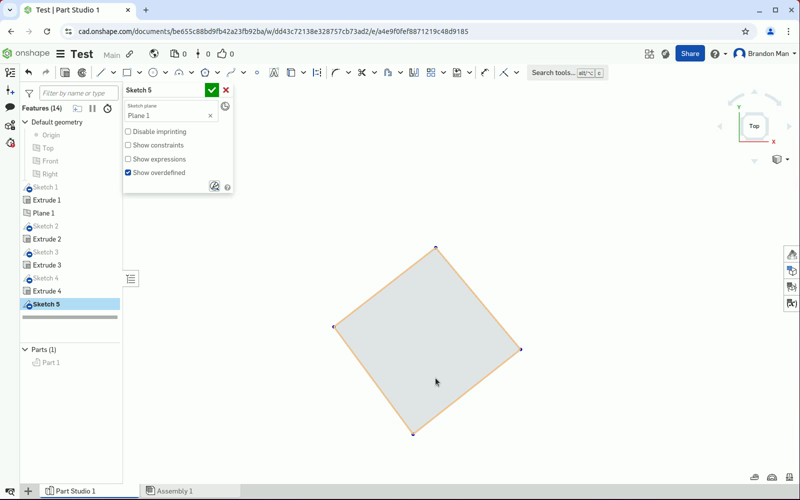
click(435, 377)
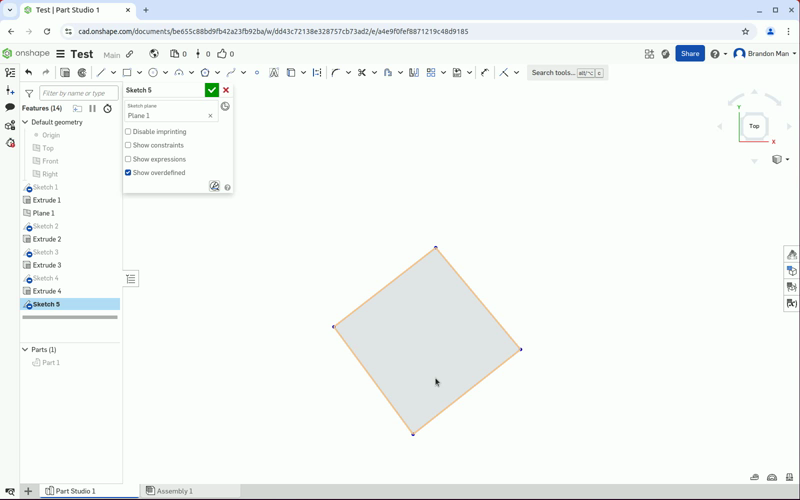
scroll(-6)
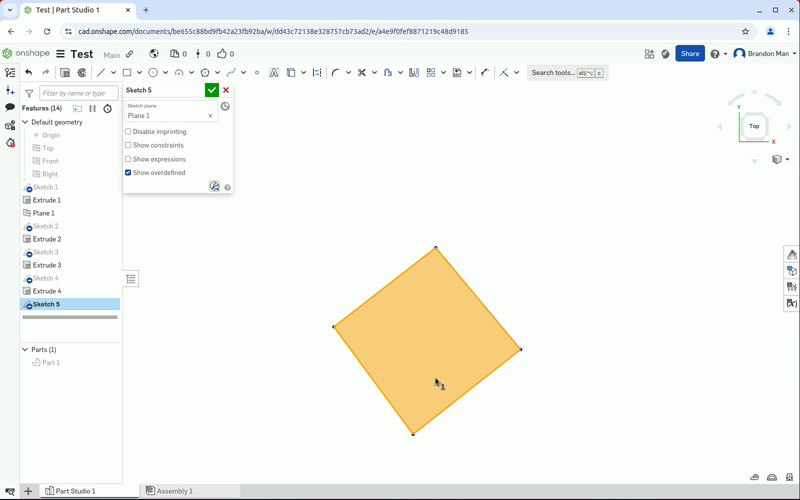
scroll(-6)
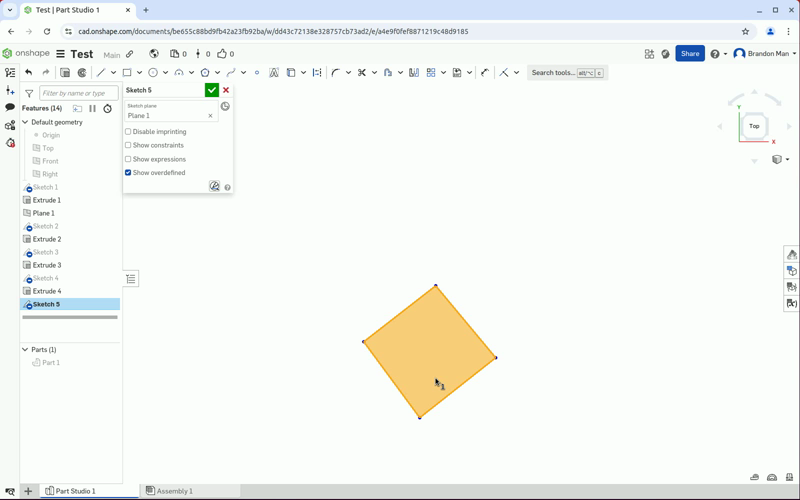
scroll(-6)
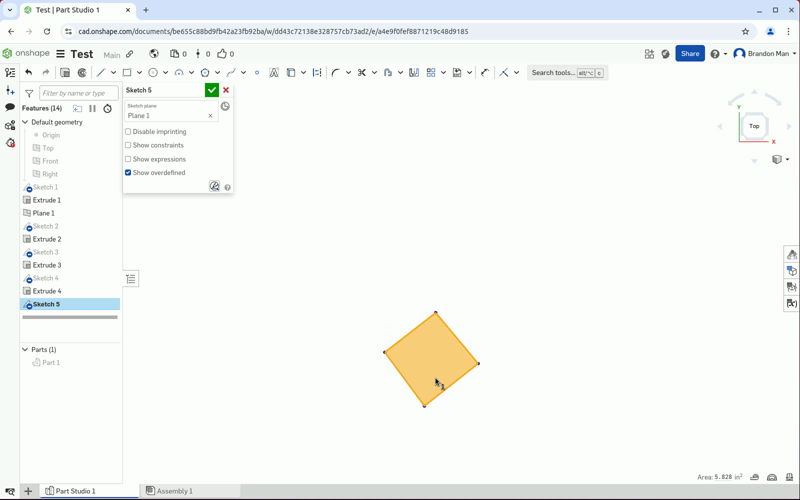
scroll(-6)
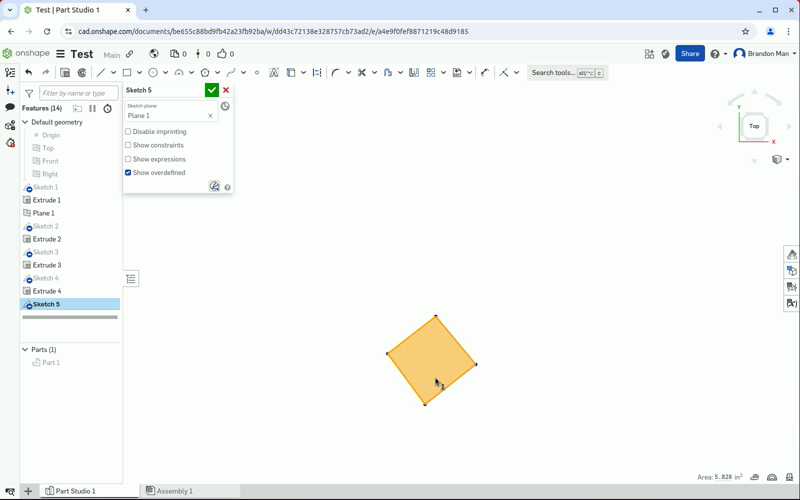
scroll(-6)
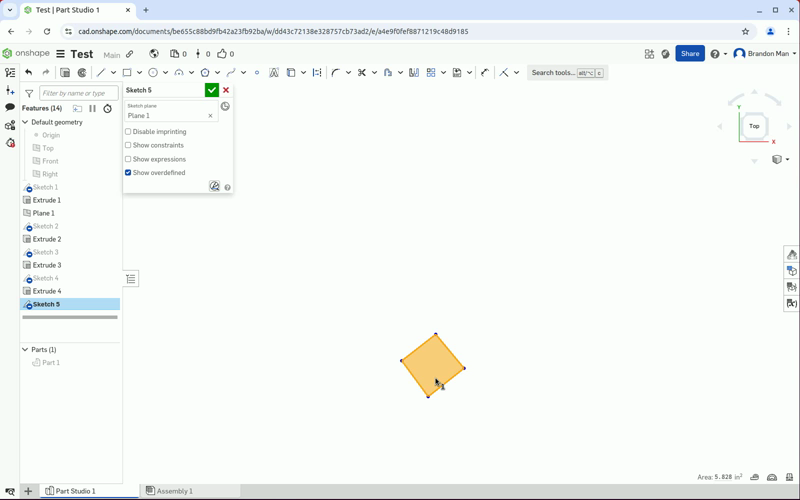
scroll(-6)
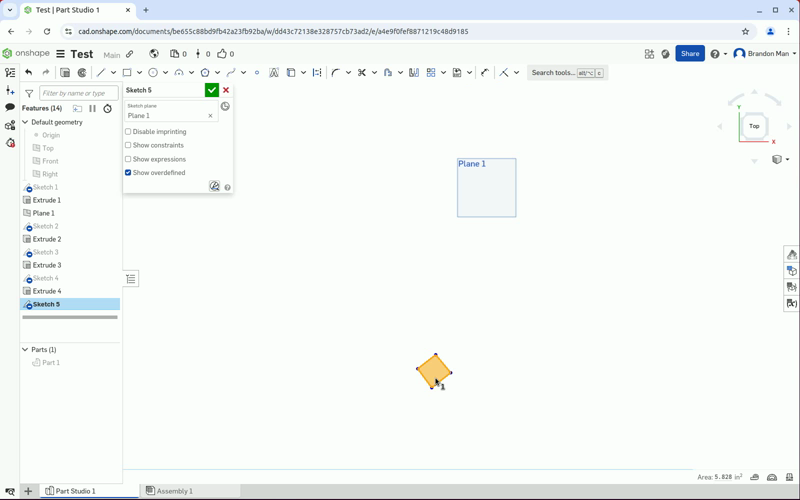
scroll(-6)
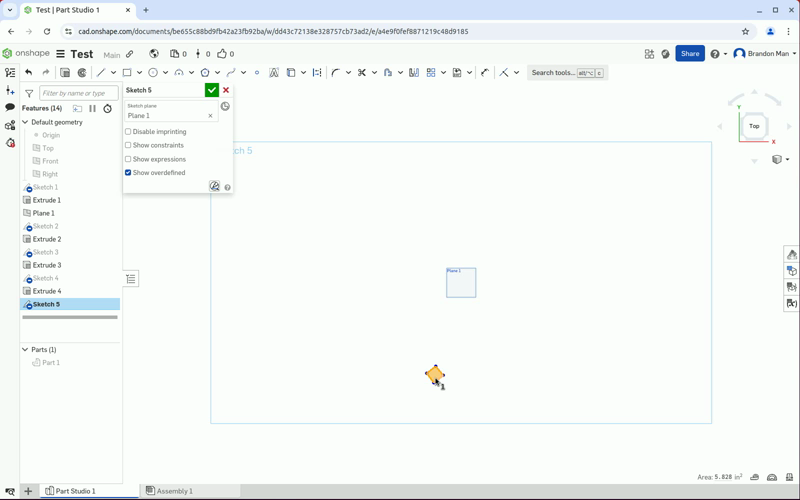
mouse_move(73, 352)
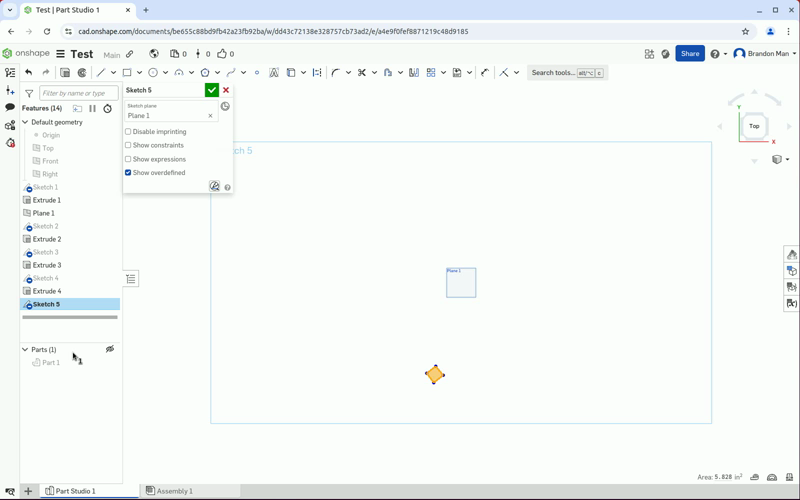
key(shift+y)
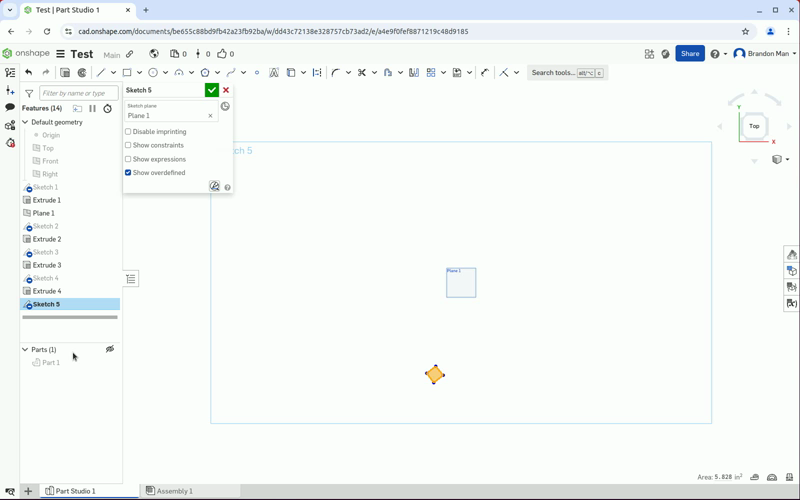
key(shift+e)
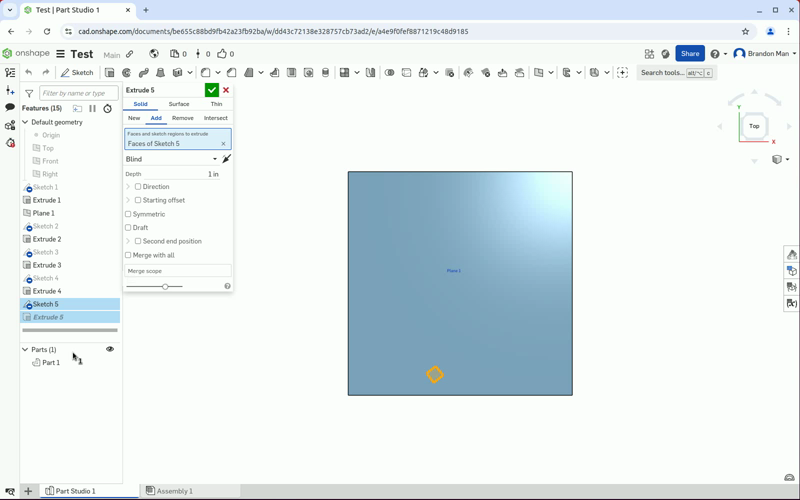
mouse_move(143, 106)
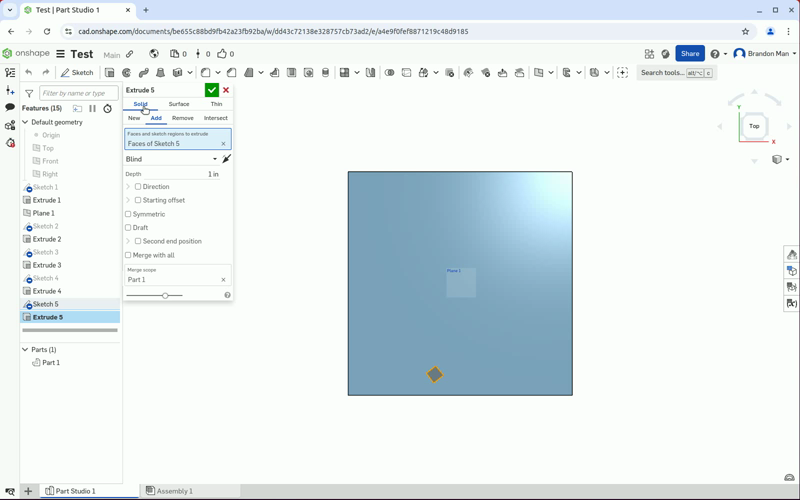
click(143, 106)
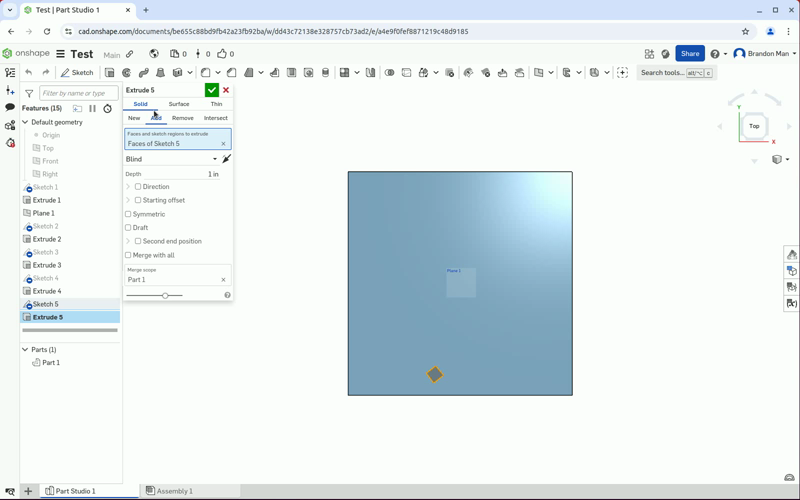
mouse_move(186, 120)
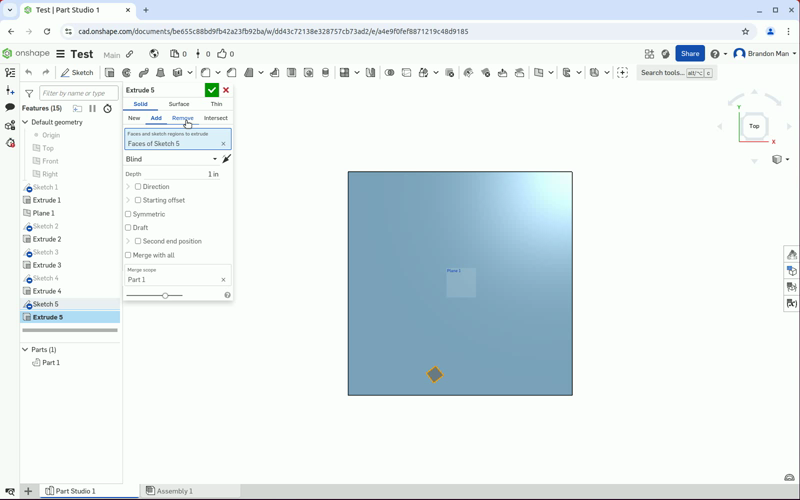
click(186, 120)
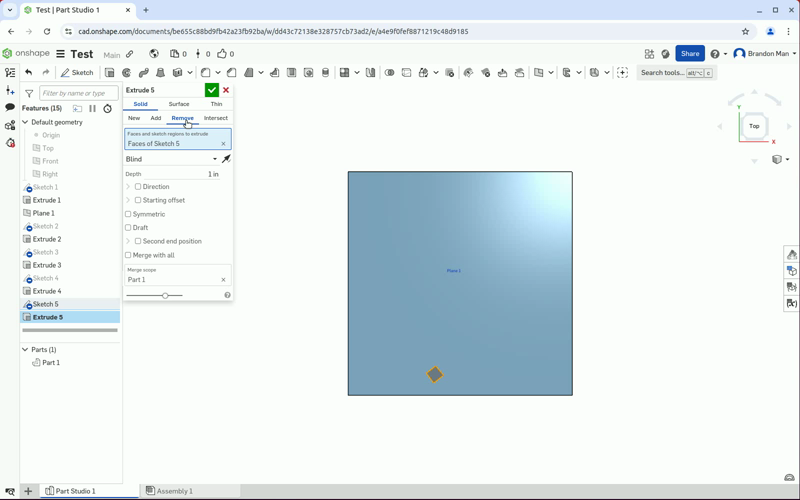
key(tab, 4)
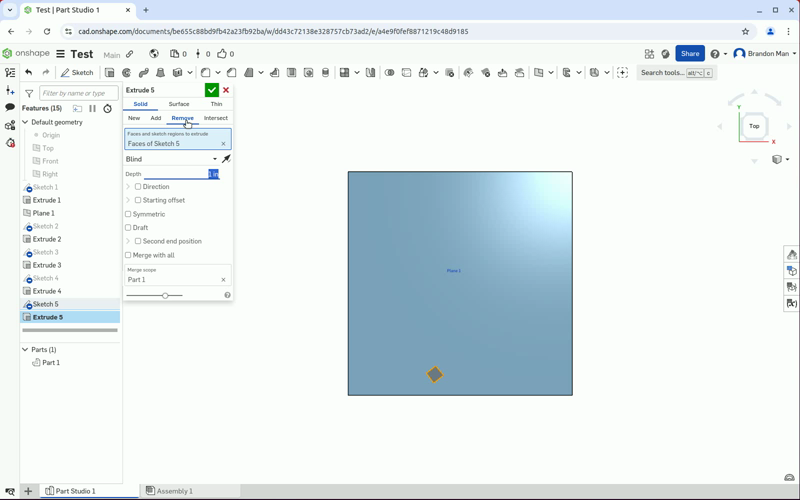
text(1.204)
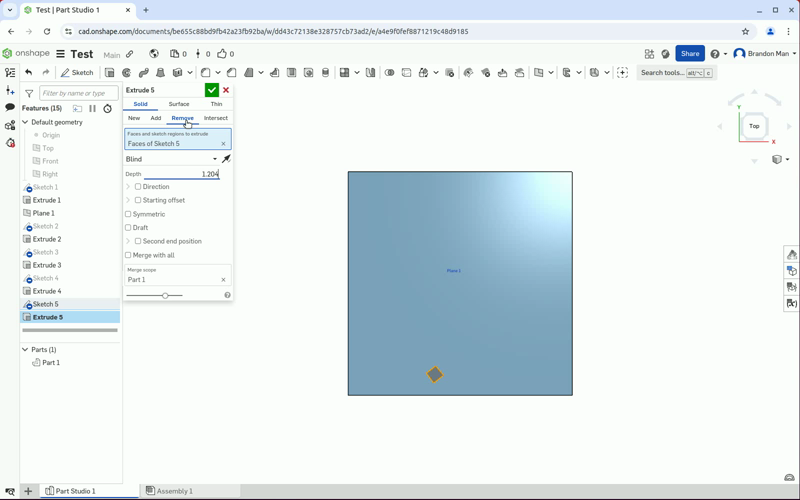
key(tab, 6)
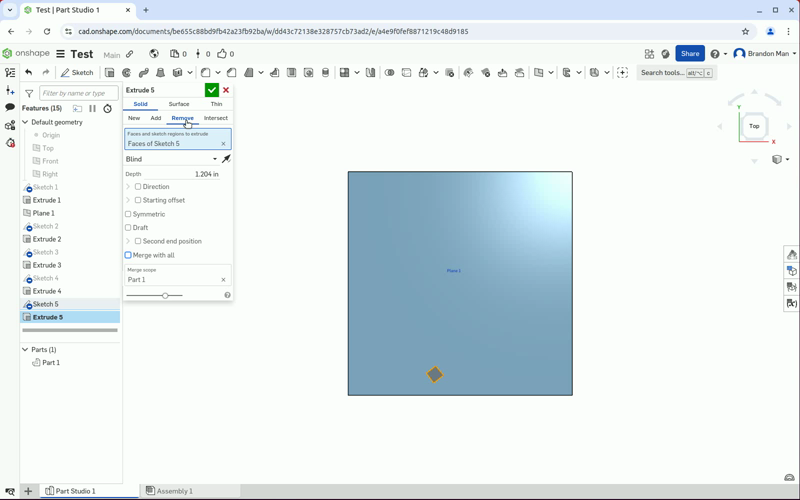
key(space)
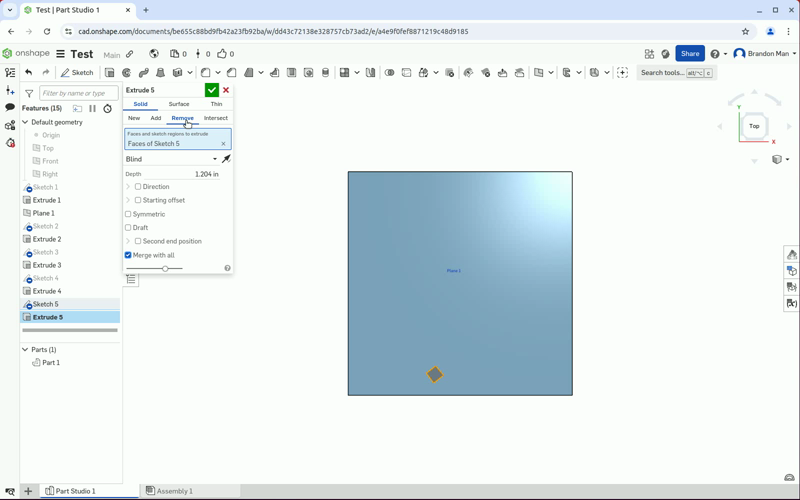
key(enter)
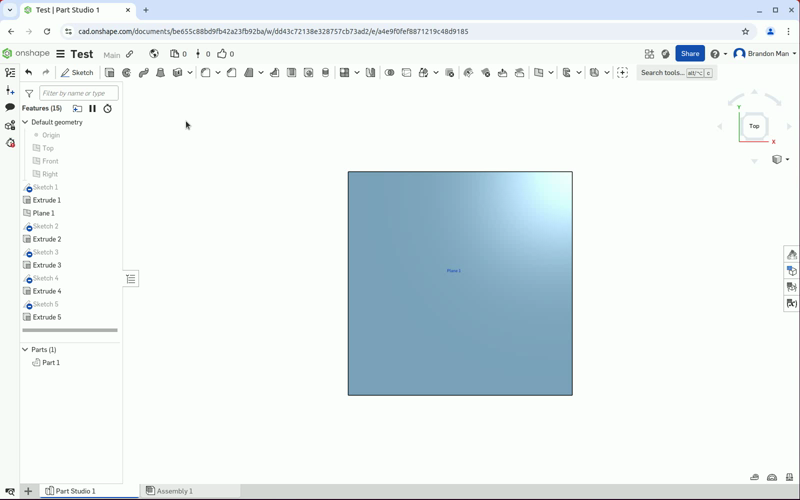
key(shift+h)
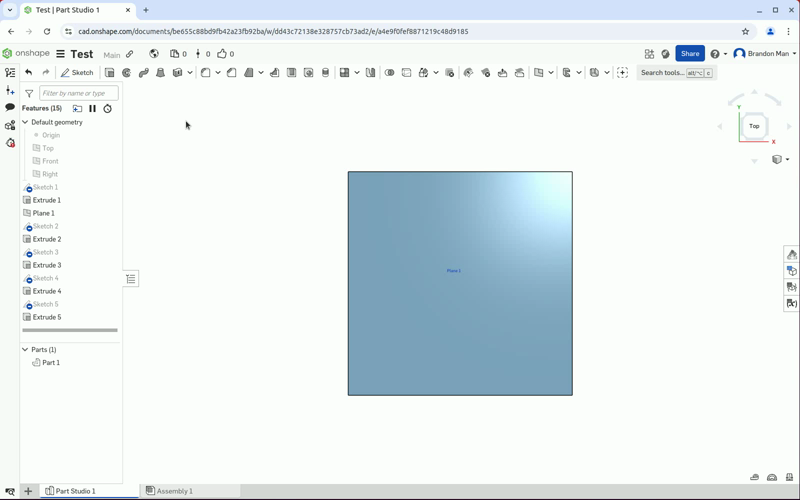
key(shift+h)
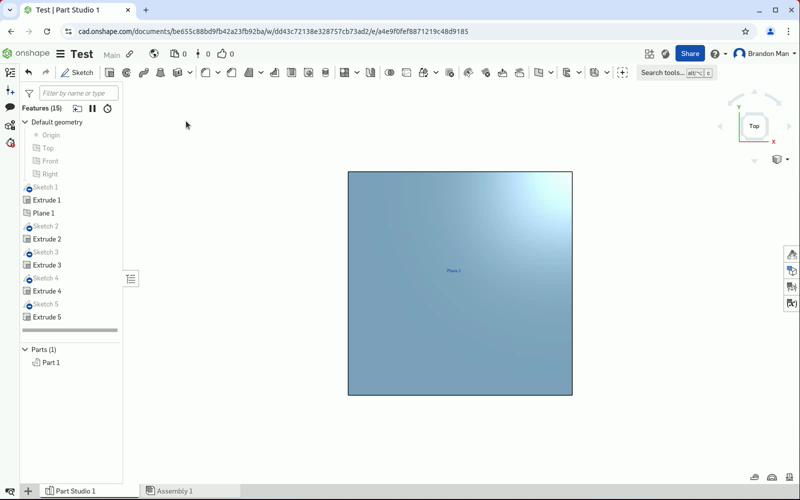
mouse_move(73, 189)
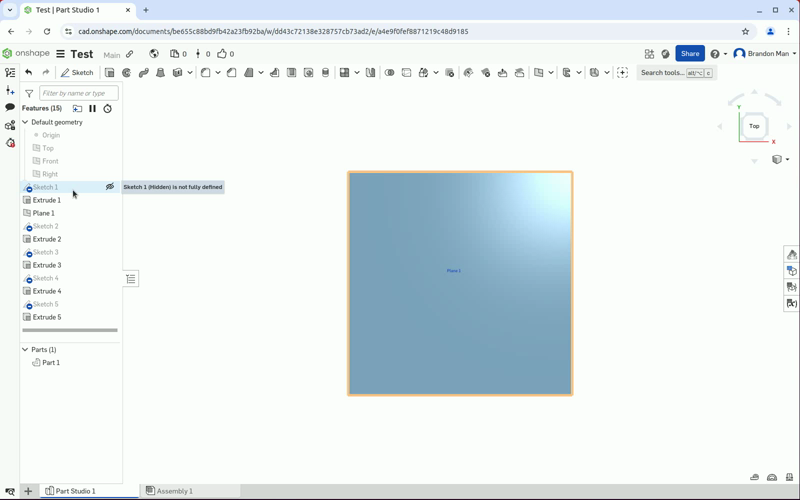
click(73, 189)
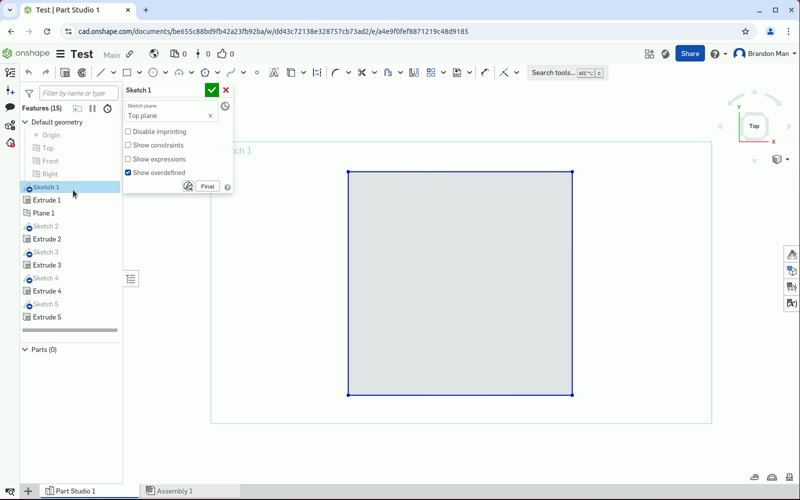
mouse_move(229, 92)
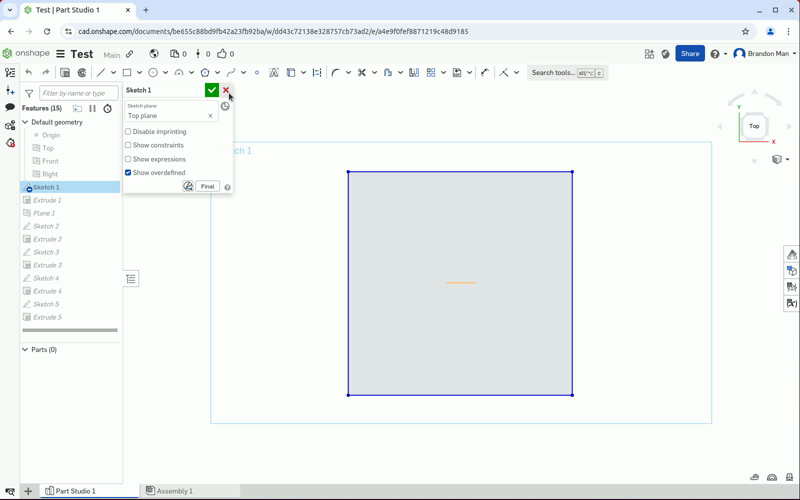
click(229, 92)
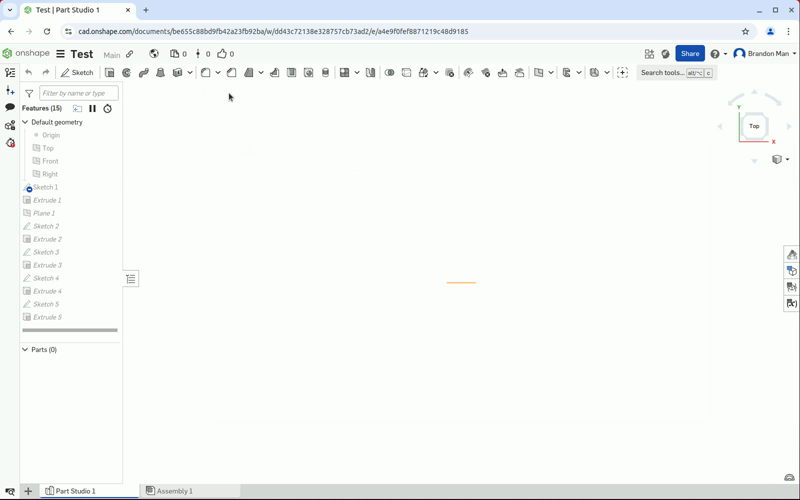
key(shift+s)
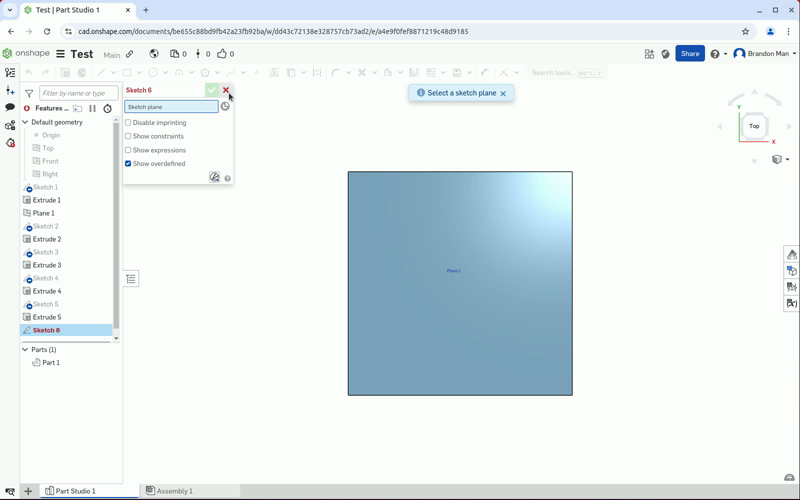
mouse_move(69, 215)
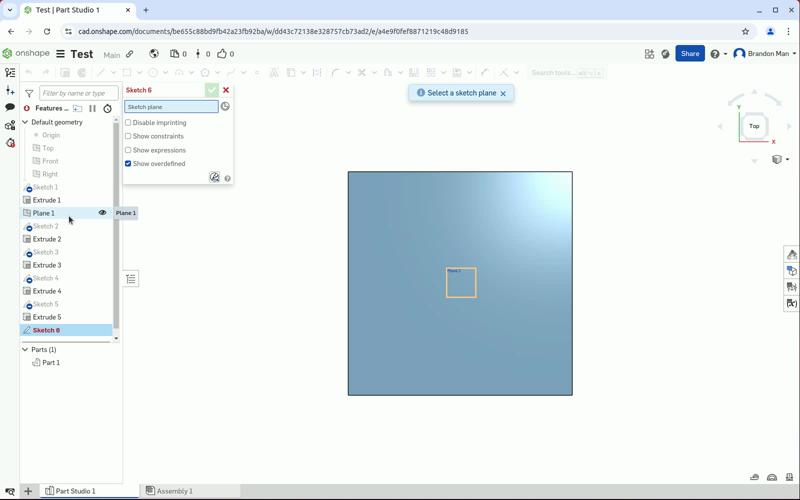
click(69, 215)
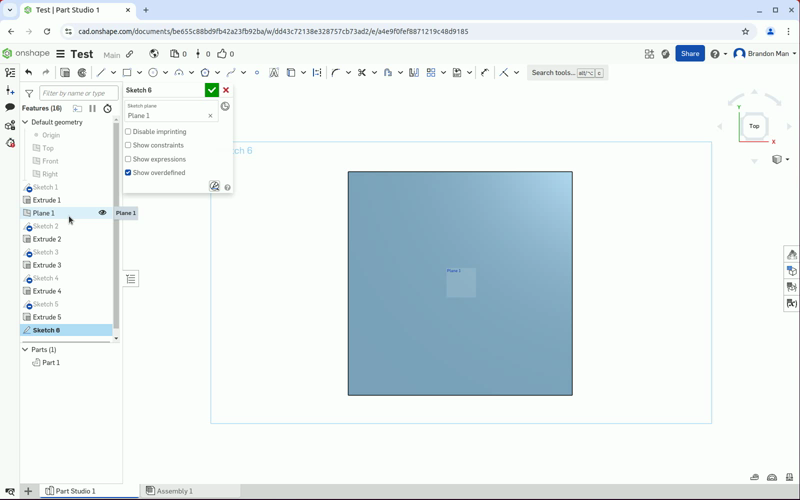
mouse_move(73, 352)
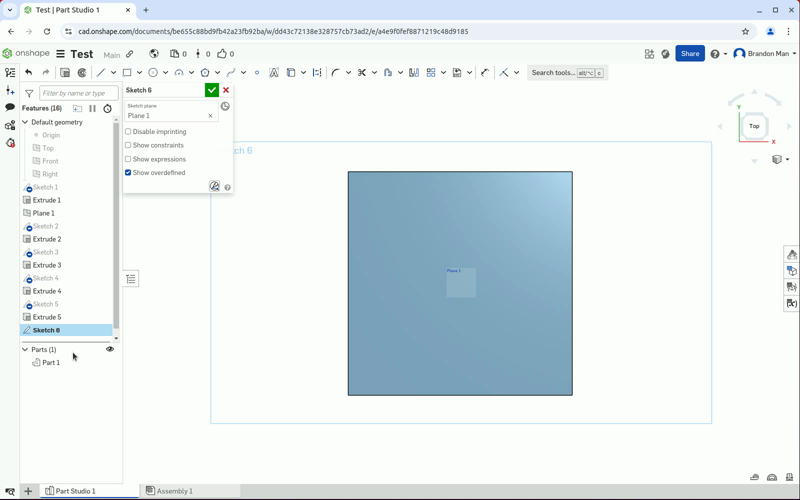
key(y)
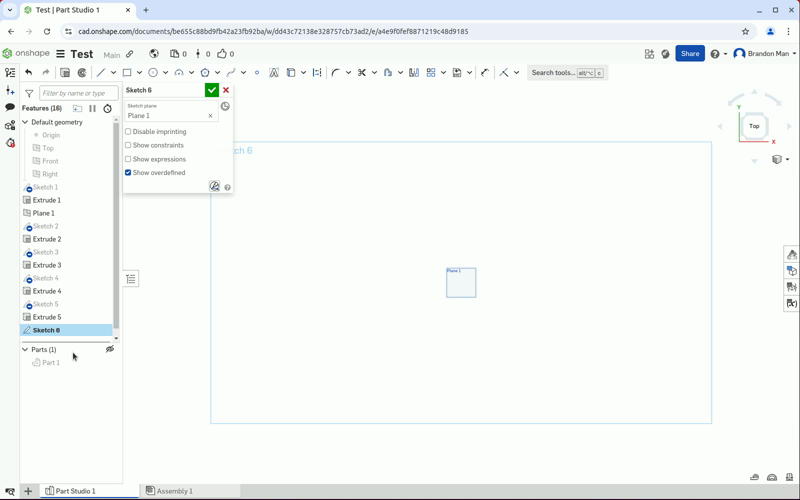
key(l)
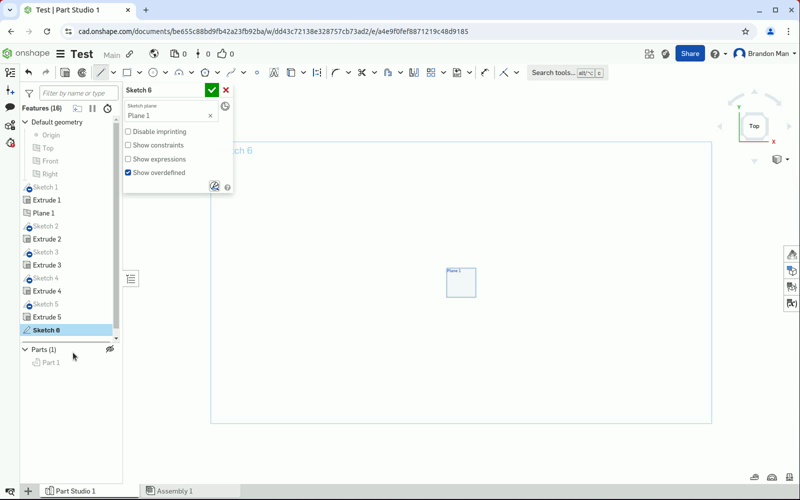
key_down(shift)
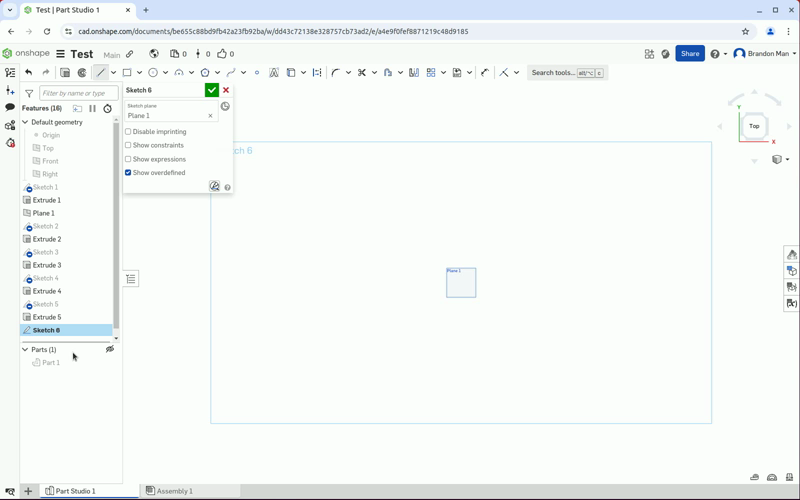
mouse_move(399, 339)
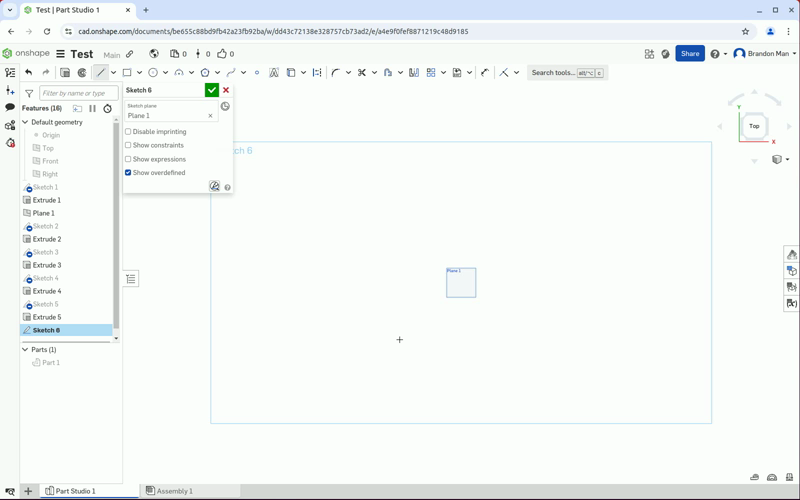
click(399, 339)
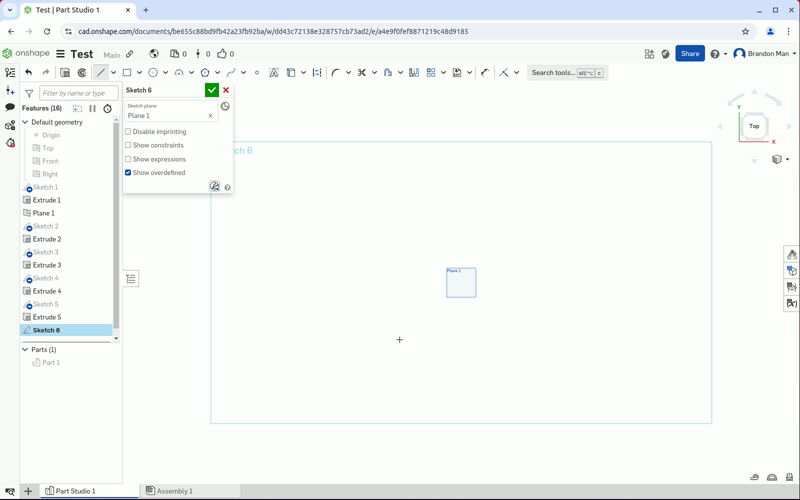
key_up(shift)
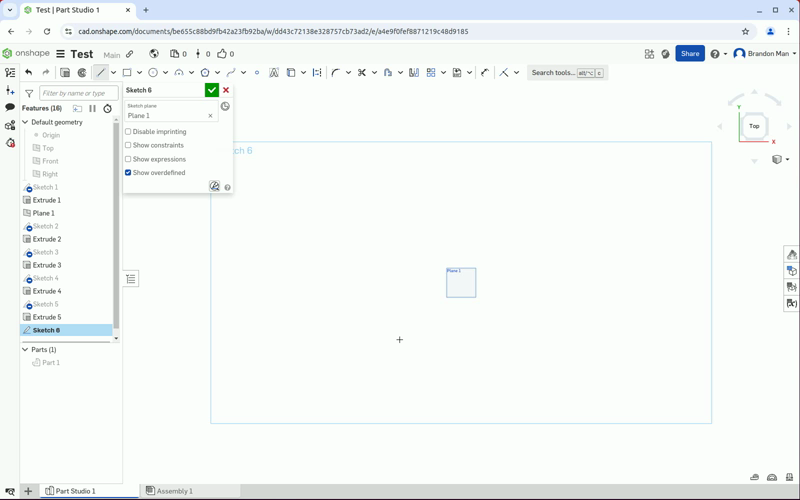
key_down(shift)
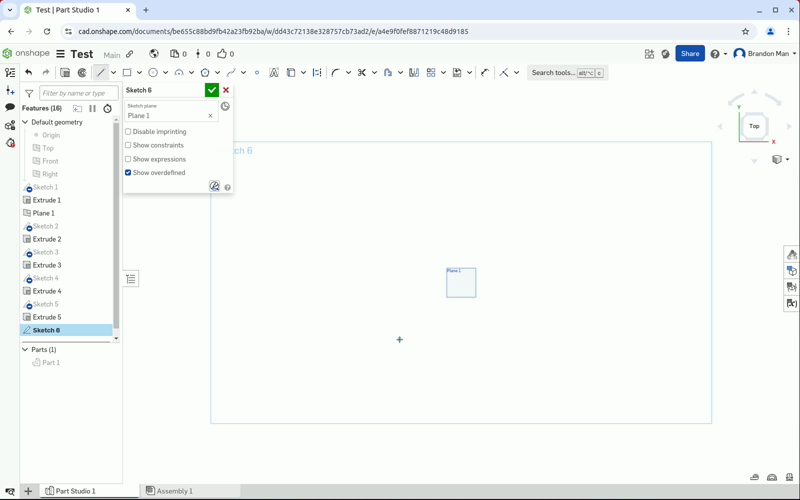
mouse_move(429, 339)
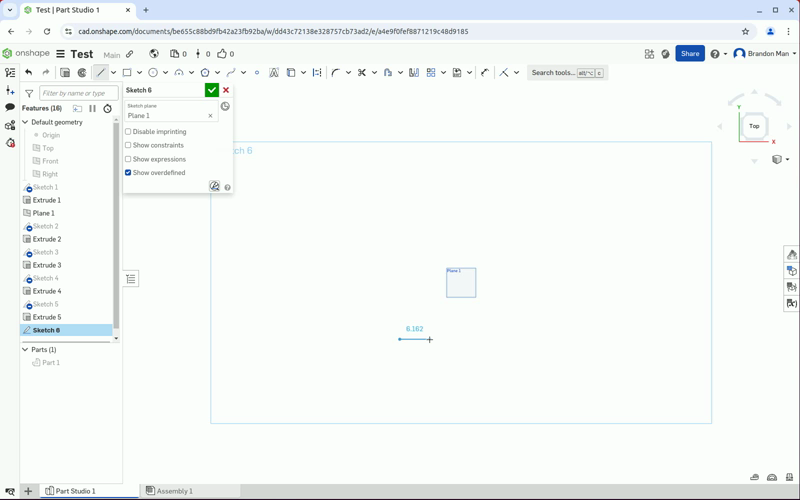
mouse_move(406, 348)
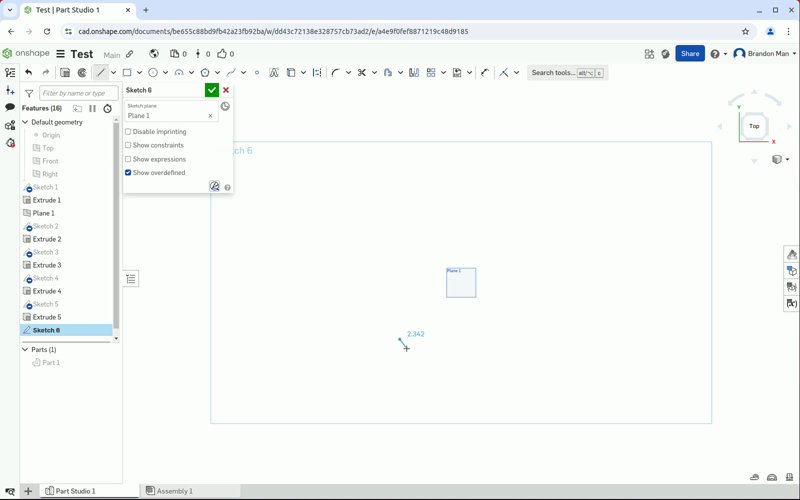
click(406, 348)
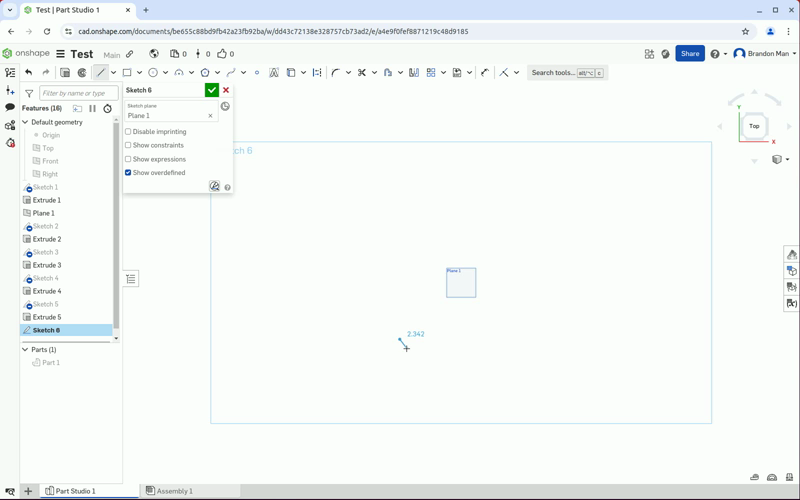
key_up(shift)
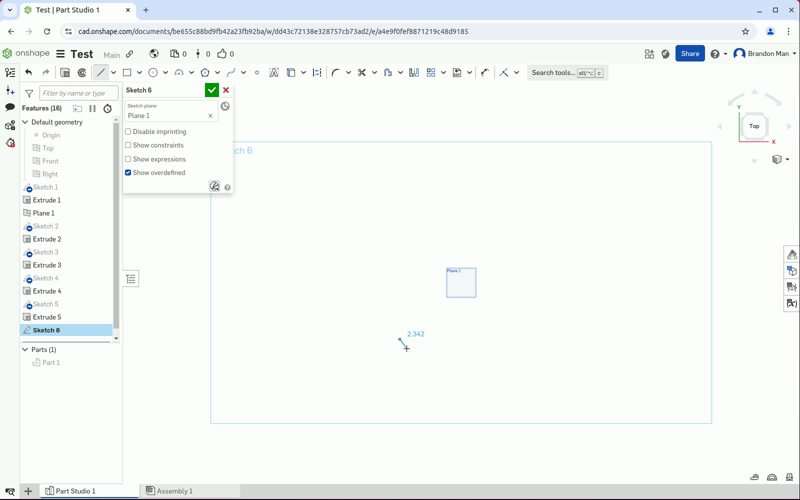
key_down(shift)
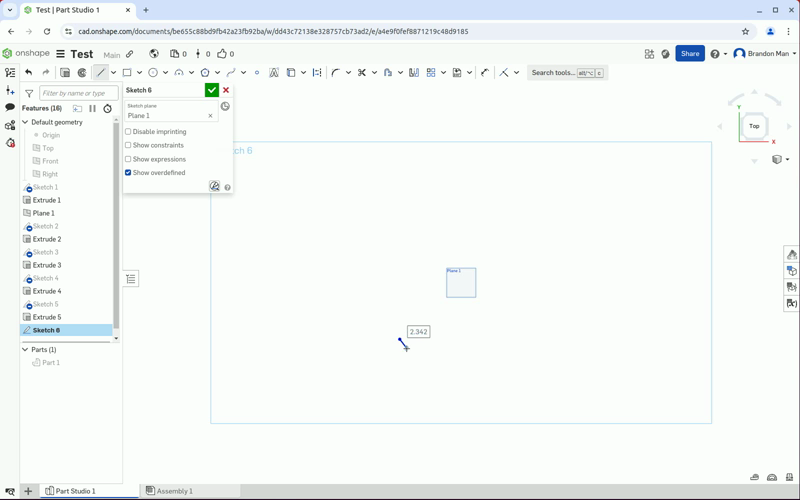
mouse_move(436, 348)
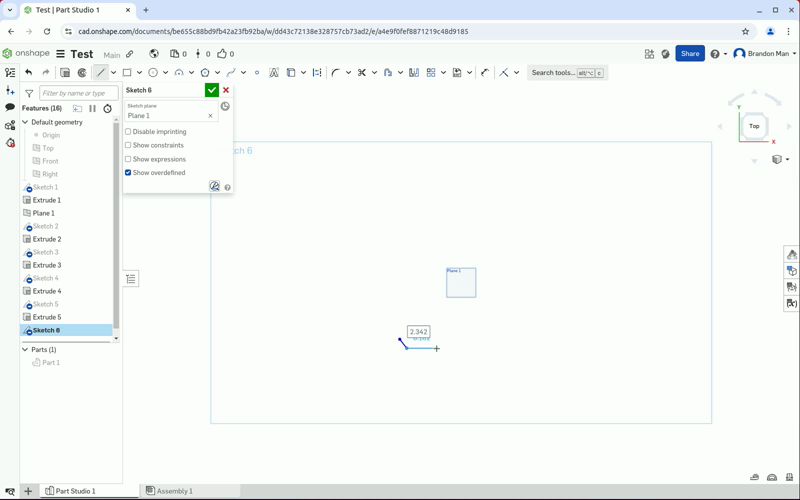
mouse_move(416, 341)
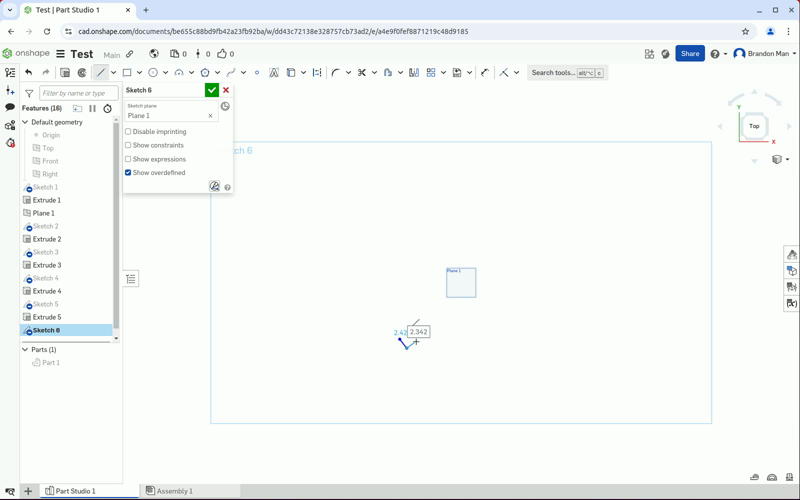
click(416, 341)
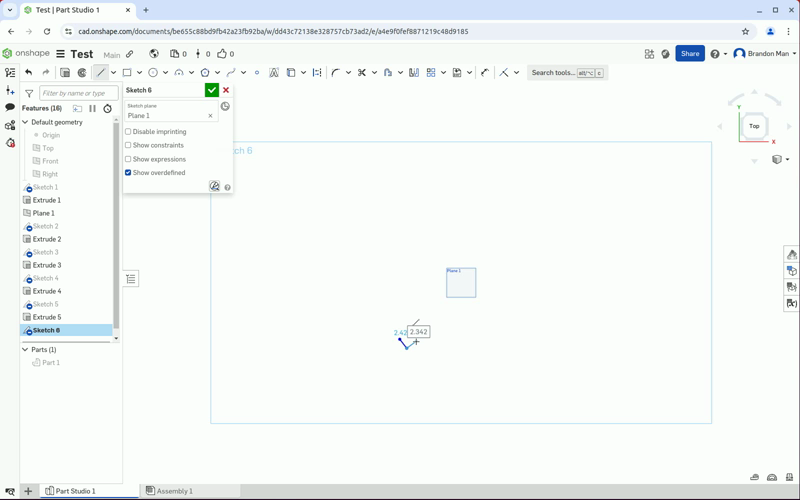
key_up(shift)
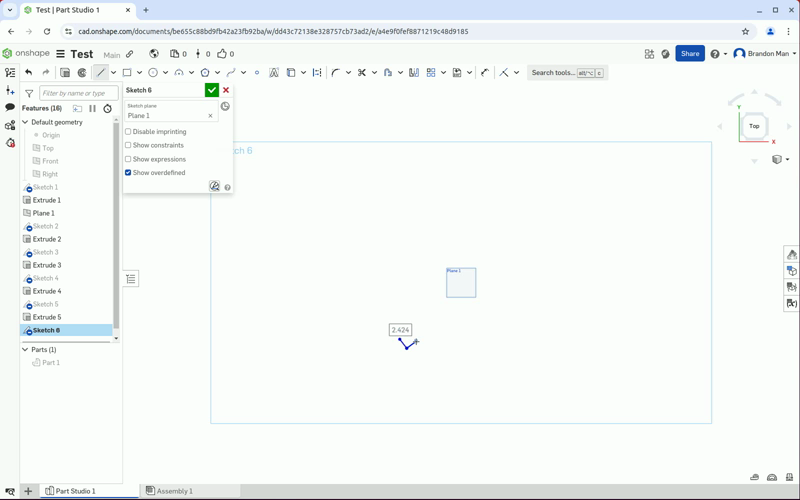
key_down(shift)
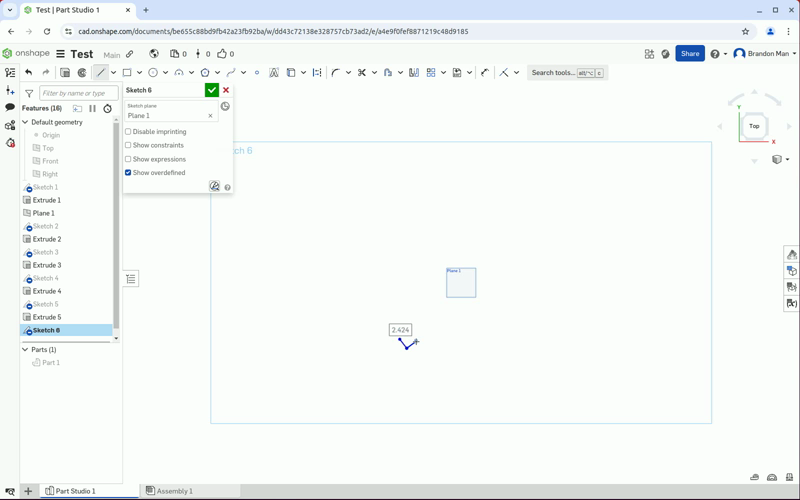
mouse_move(446, 341)
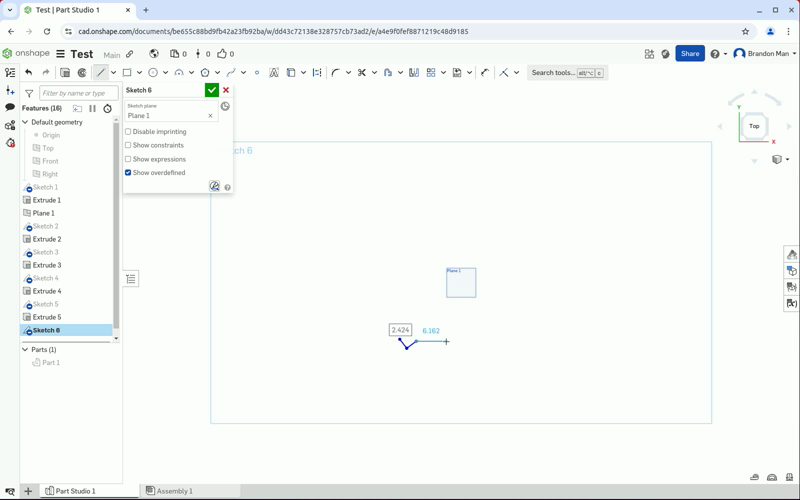
mouse_move(409, 332)
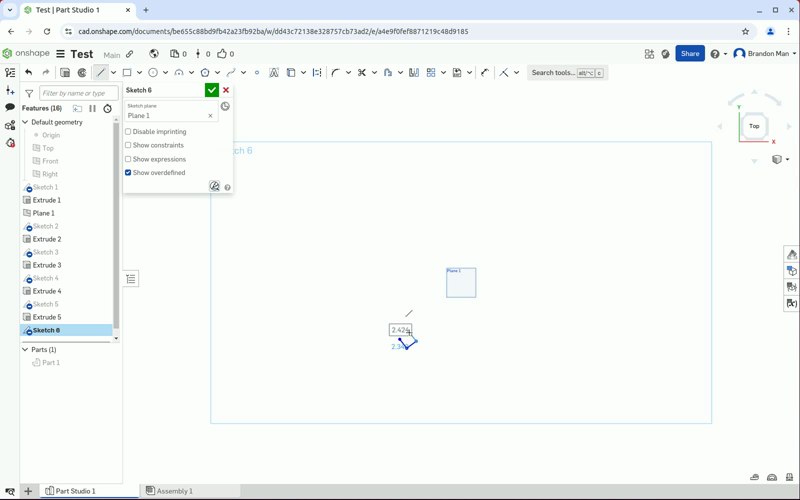
click(409, 332)
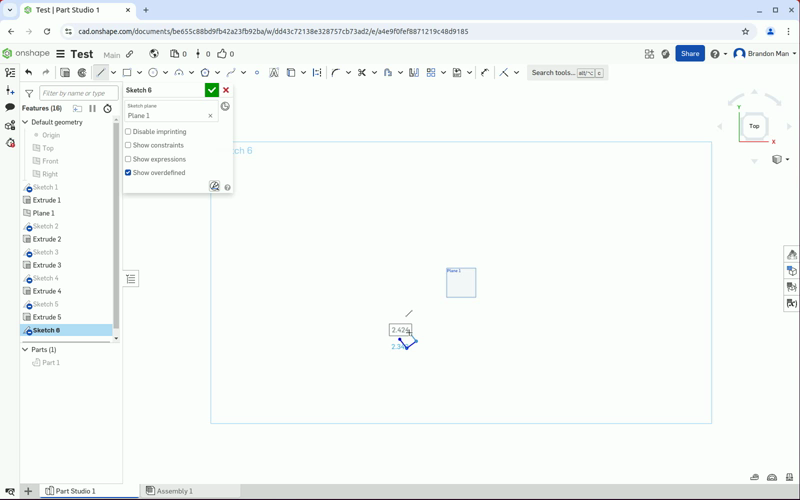
key_up(shift)
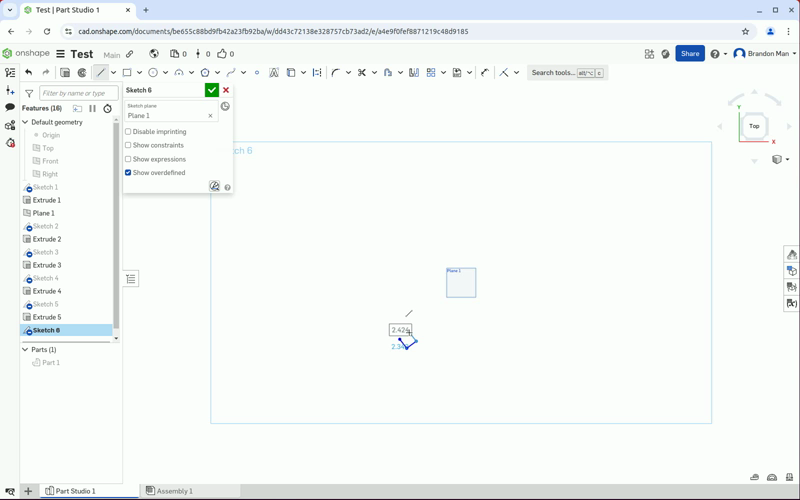
mouse_move(439, 332)
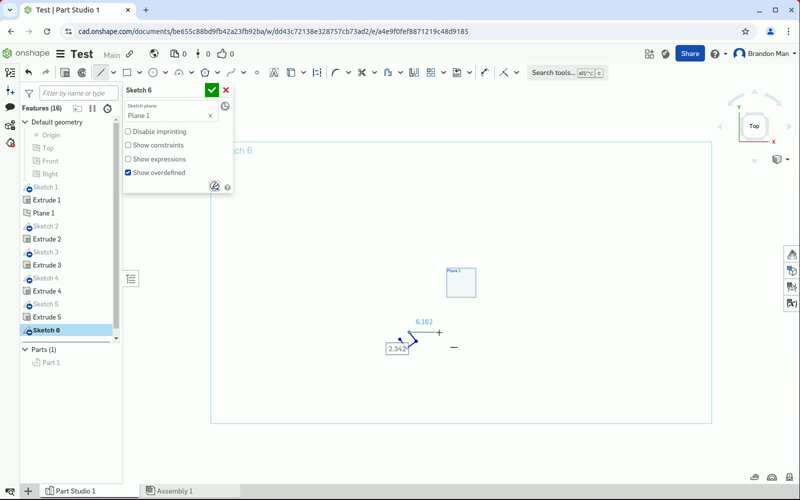
key_down(shift)
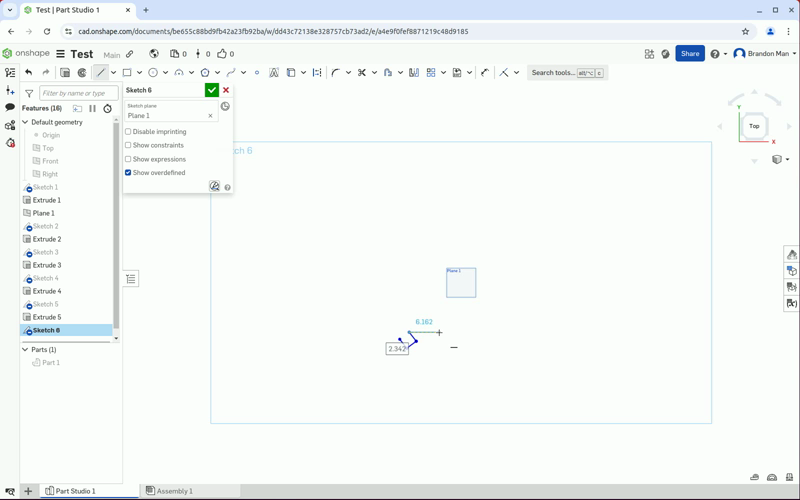
mouse_move(399, 339)
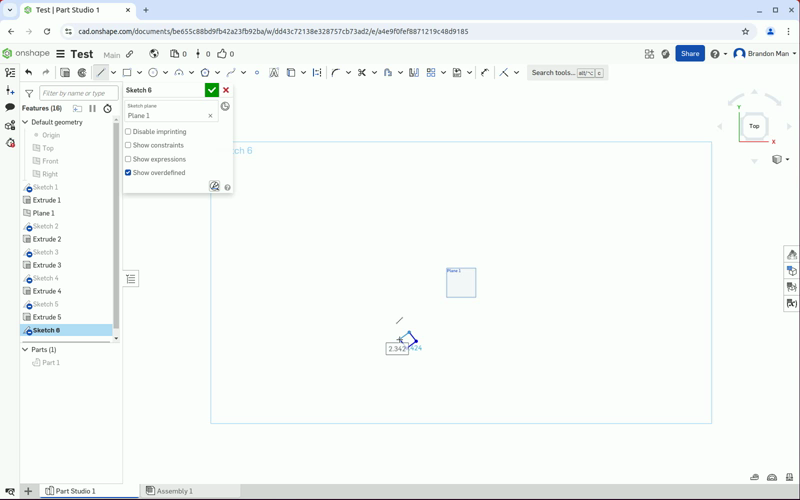
key_up(shift)
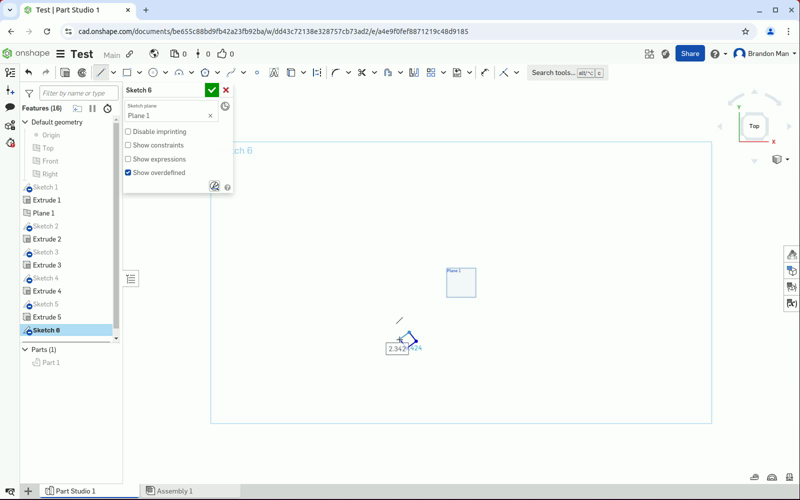
click(399, 339)
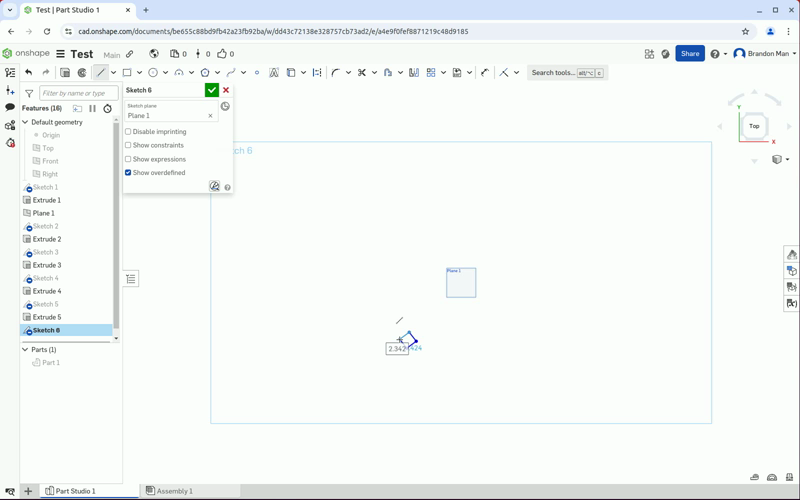
key(esc)
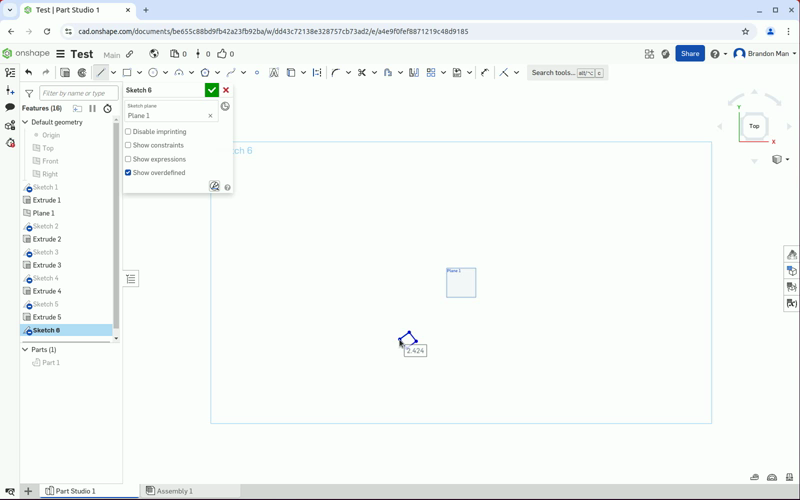
mouse_move(412, 337)
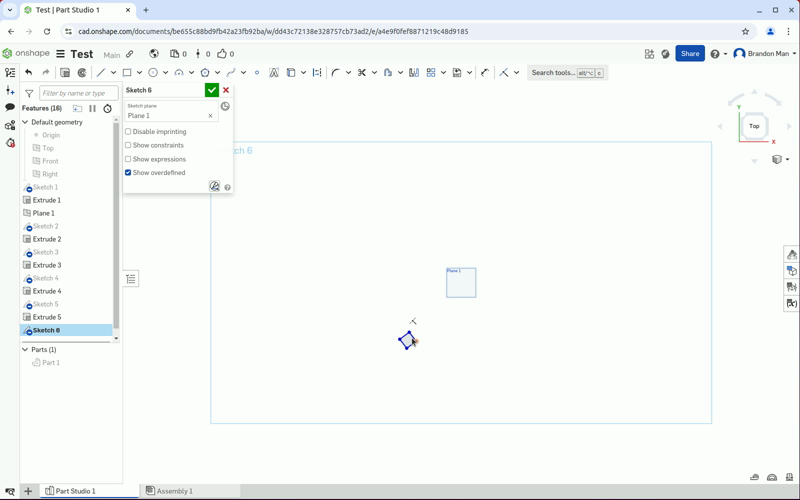
scroll(6)
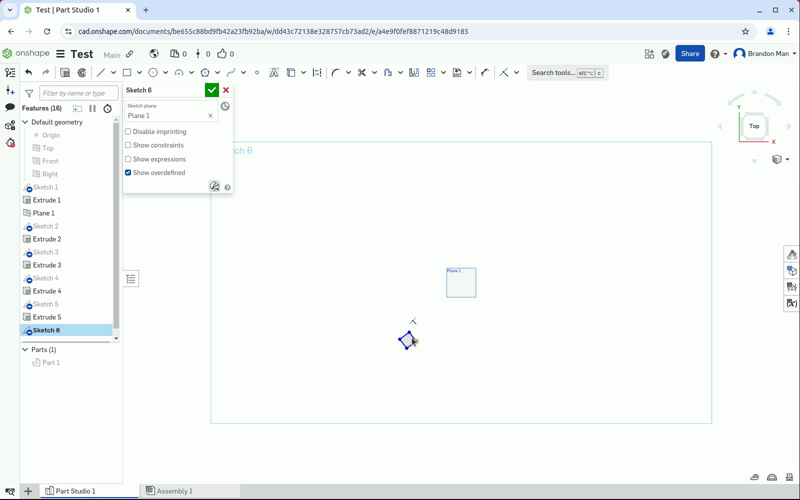
scroll(6)
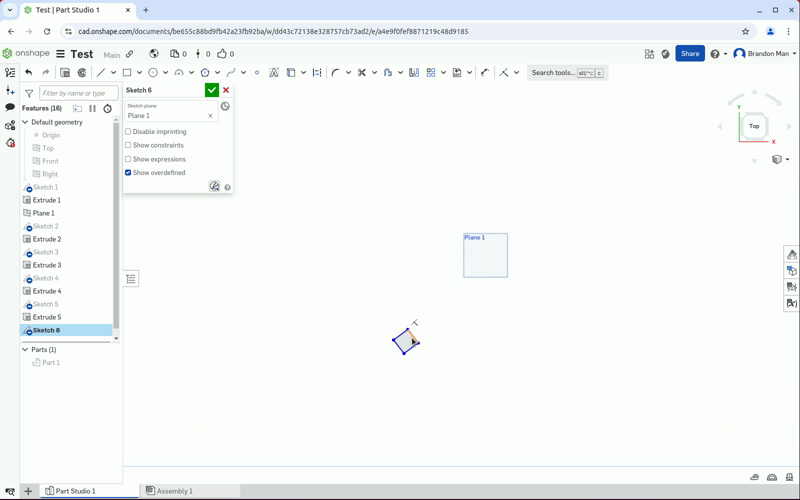
scroll(6)
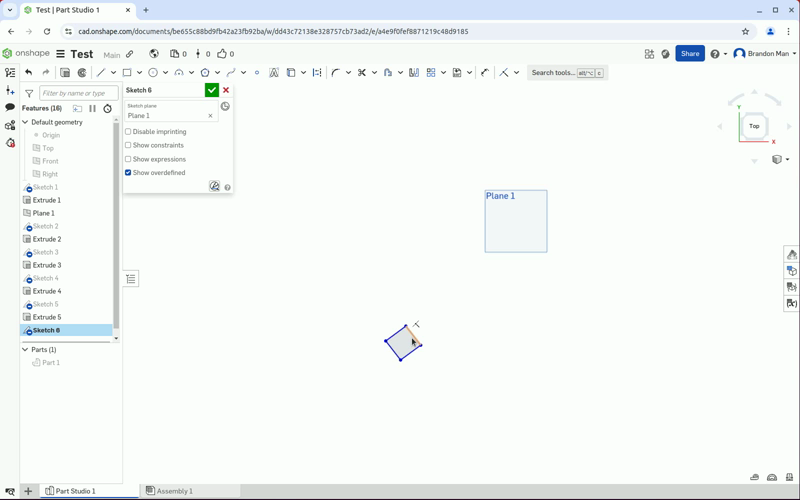
scroll(6)
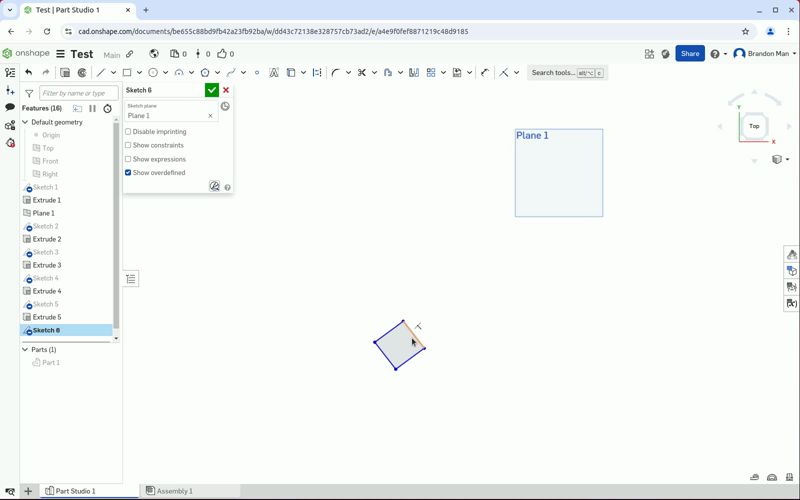
scroll(6)
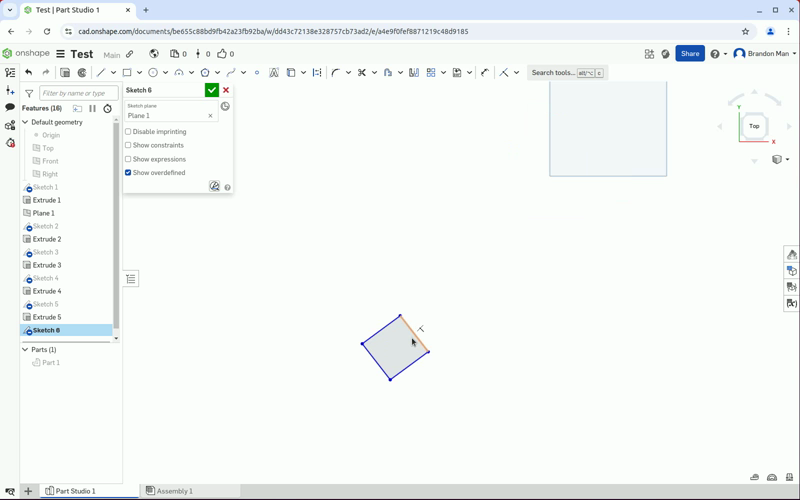
scroll(6)
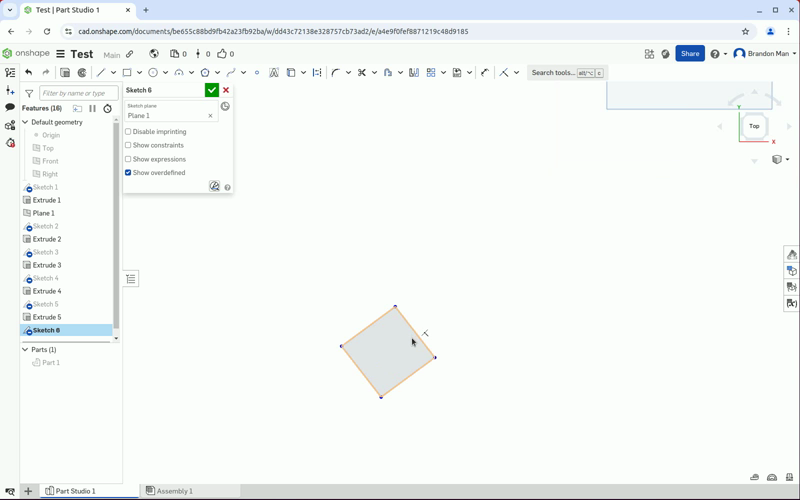
scroll(6)
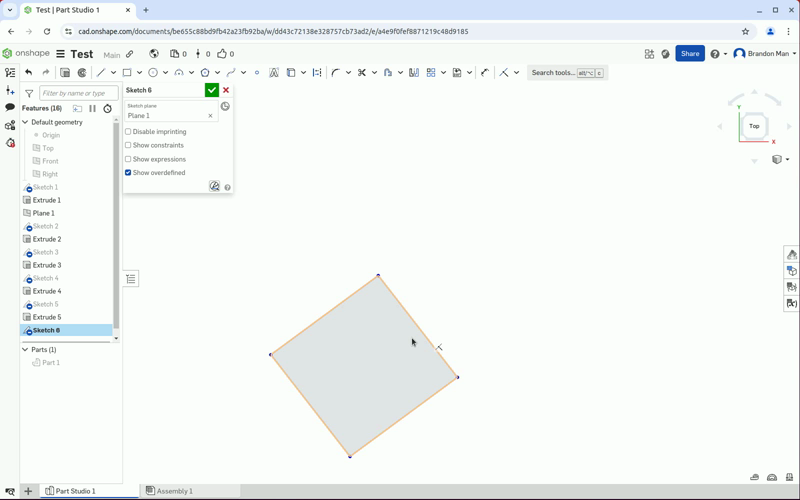
click(412, 337)
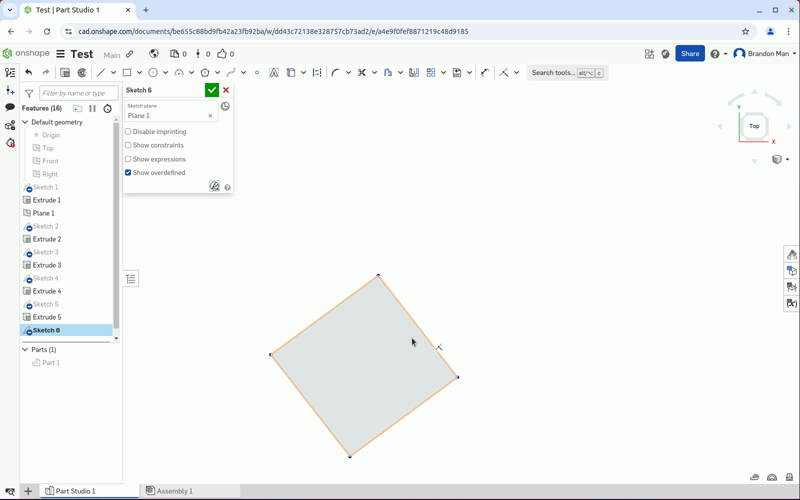
scroll(-6)
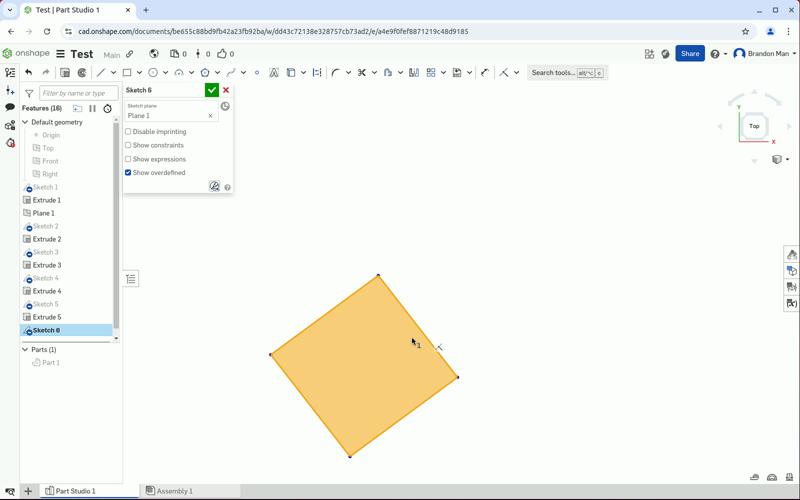
scroll(-6)
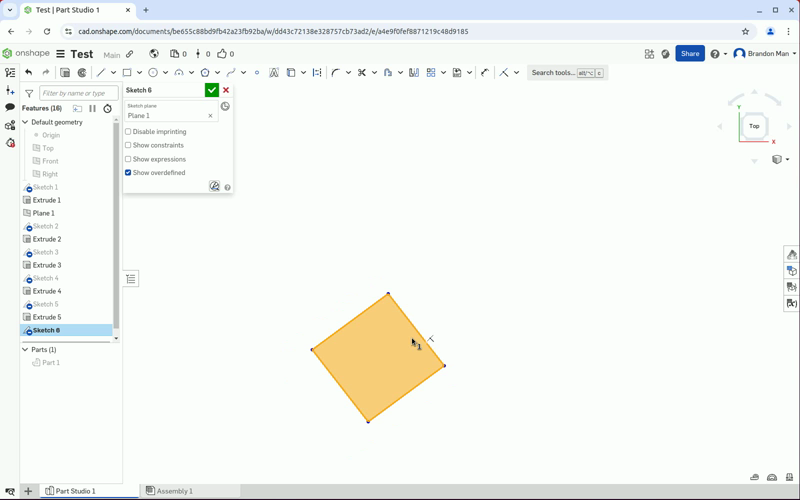
scroll(-6)
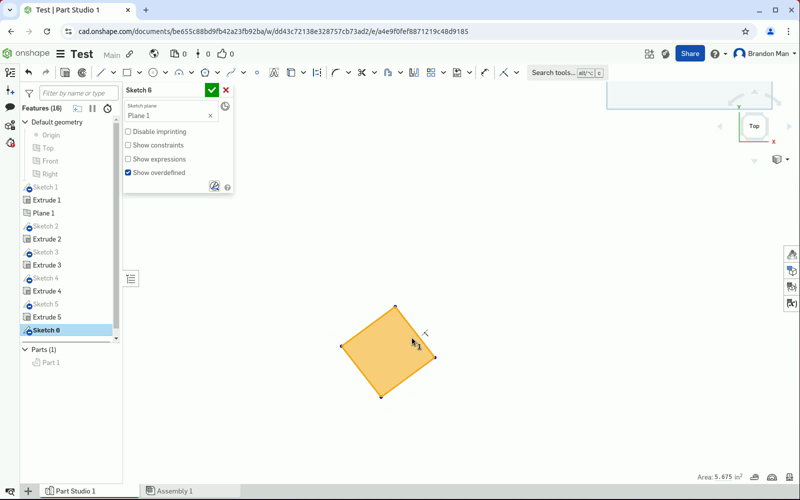
scroll(-6)
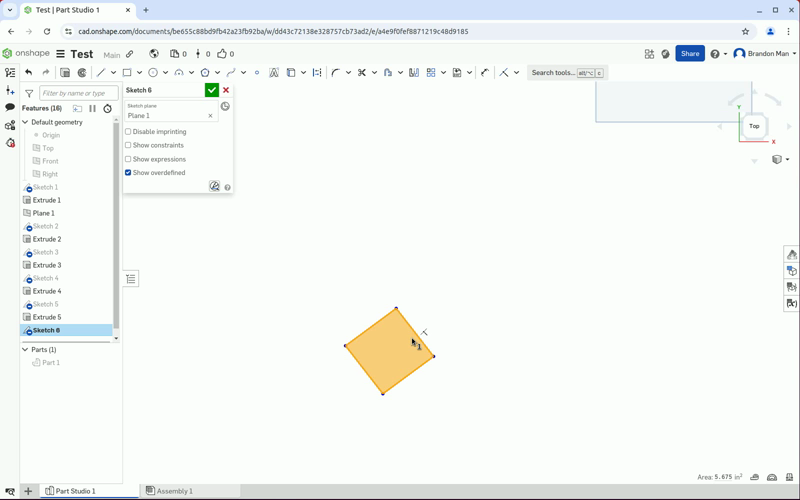
scroll(-6)
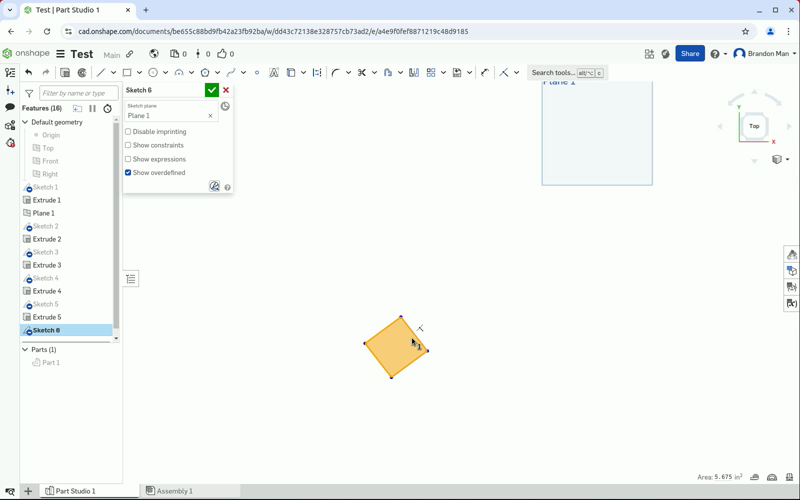
scroll(-6)
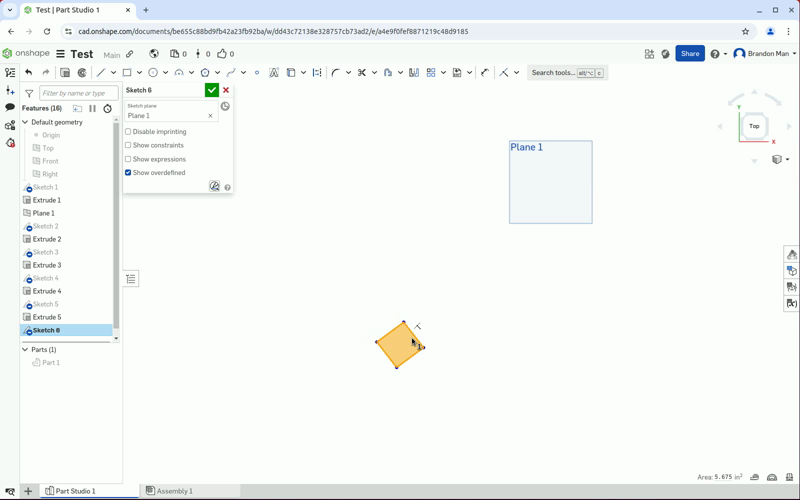
scroll(-6)
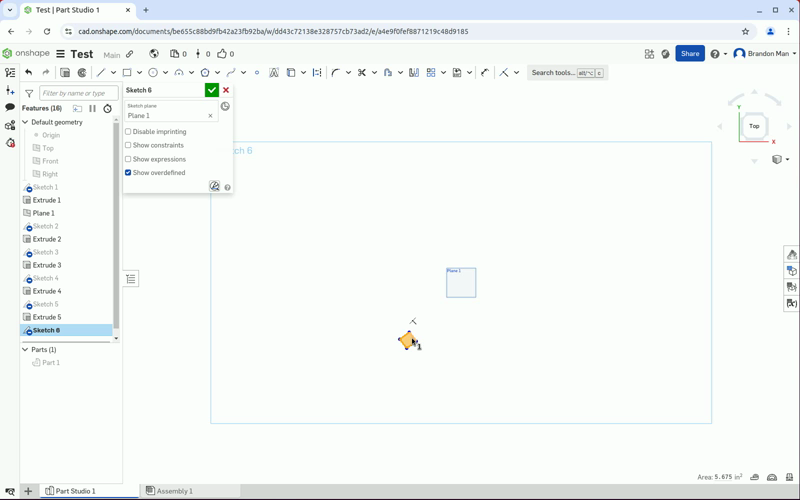
mouse_move(73, 352)
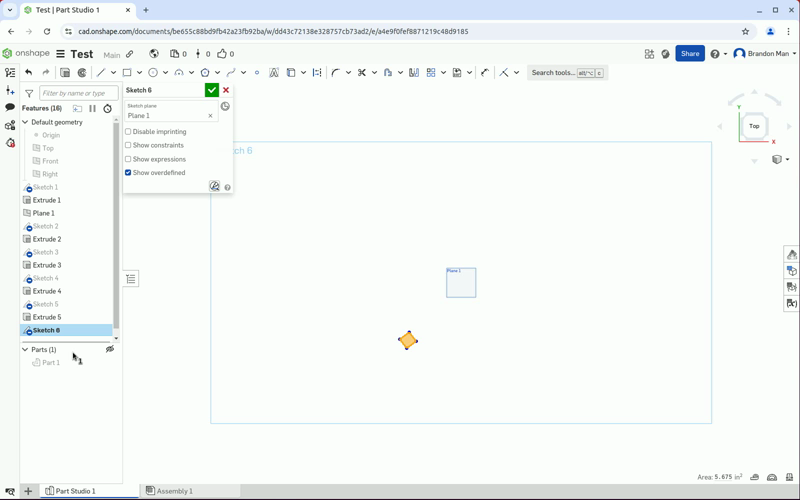
key(shift+y)
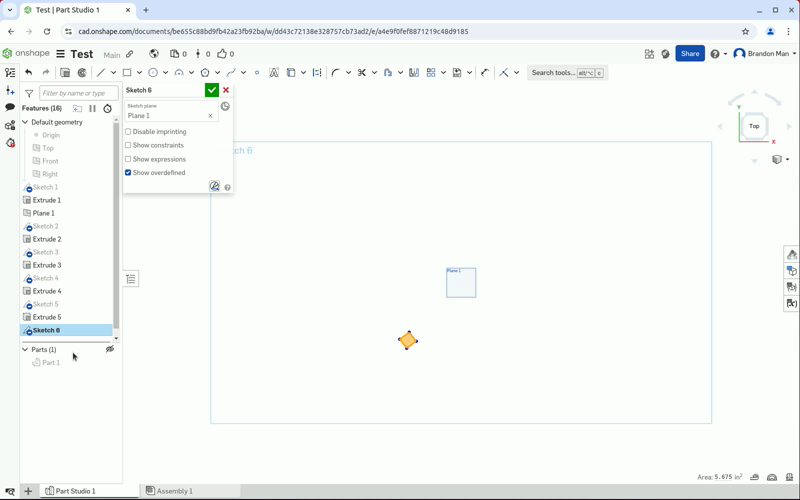
key(shift+e)
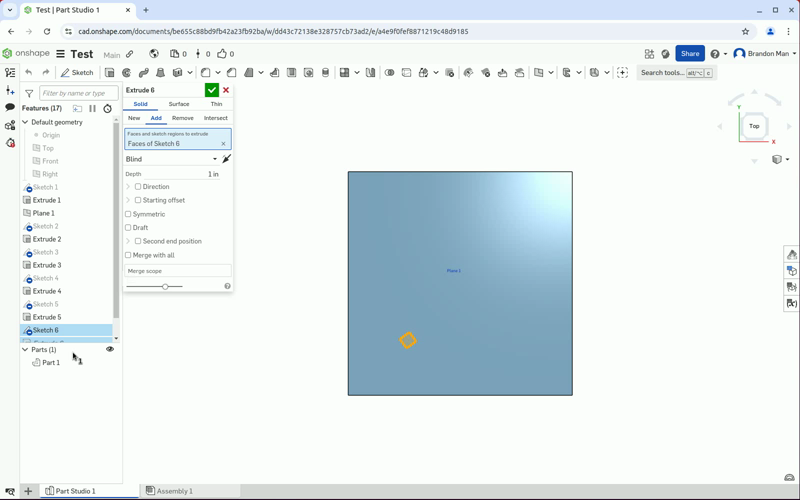
mouse_move(143, 106)
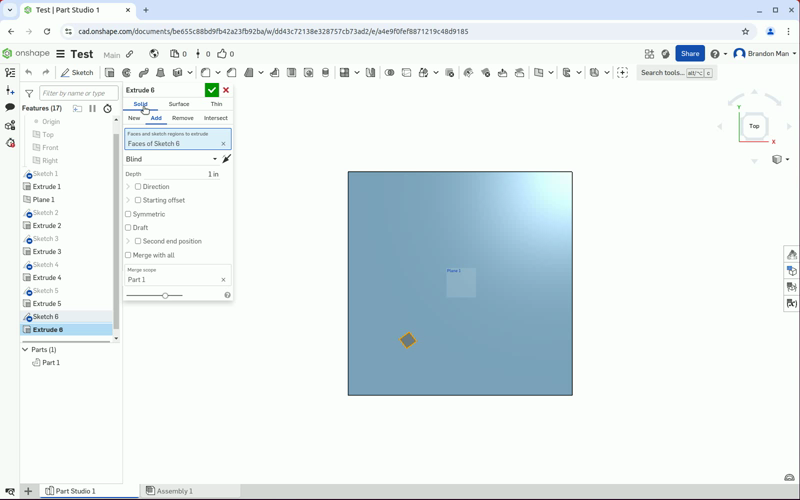
click(143, 106)
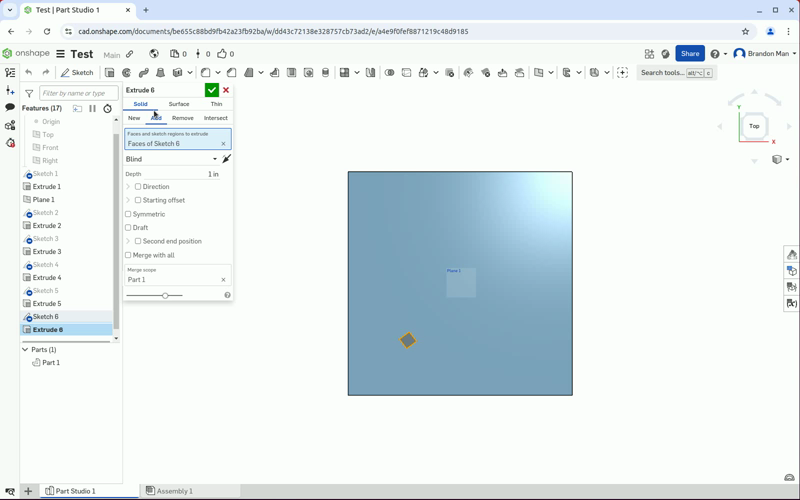
mouse_move(186, 120)
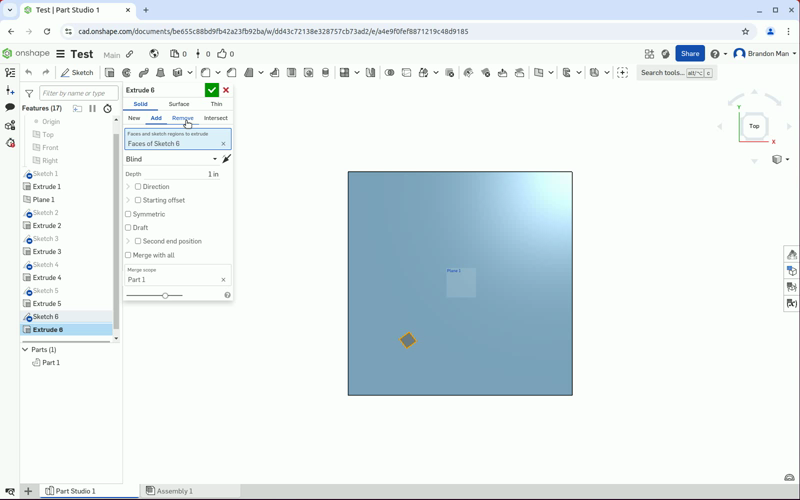
click(186, 120)
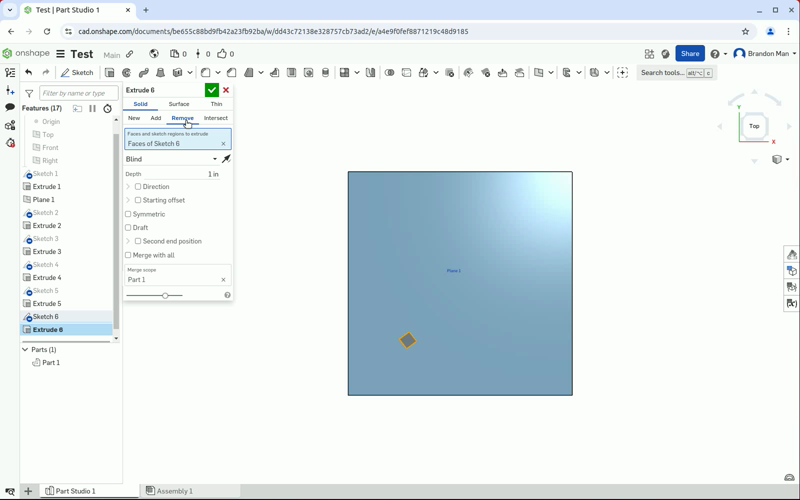
key(tab, 4)
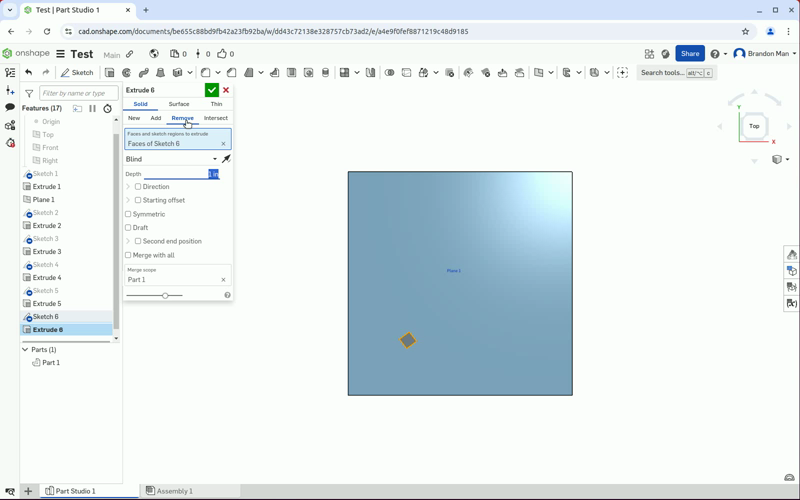
text(1.204)
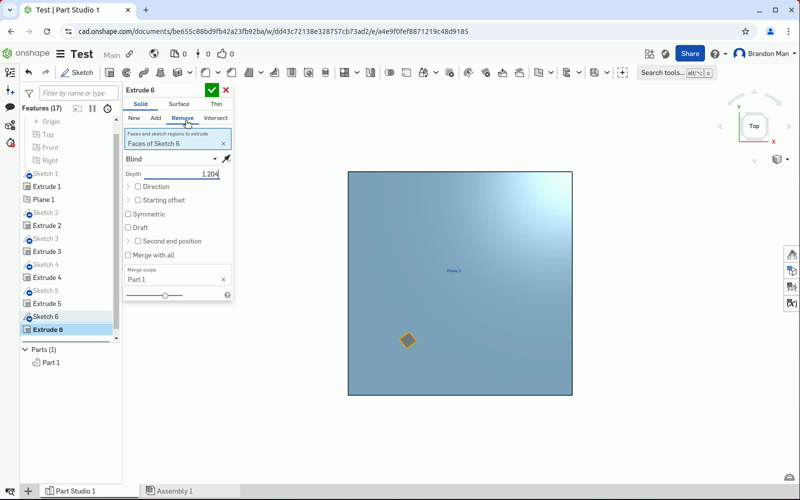
key(tab, 6)
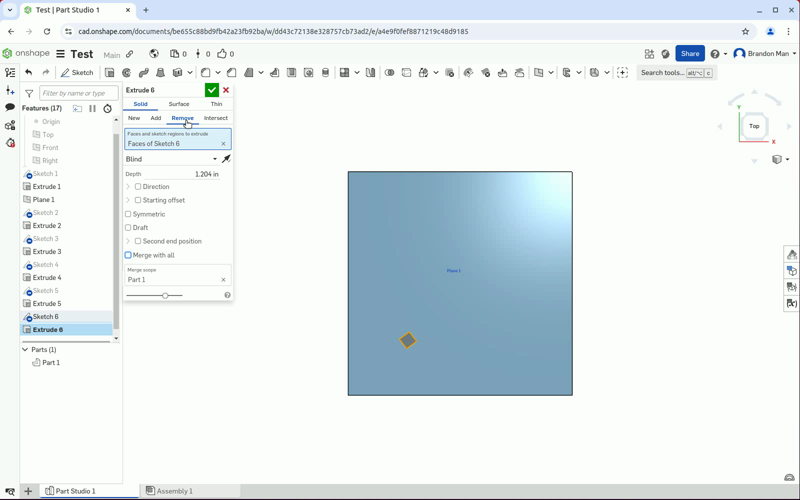
key(space)
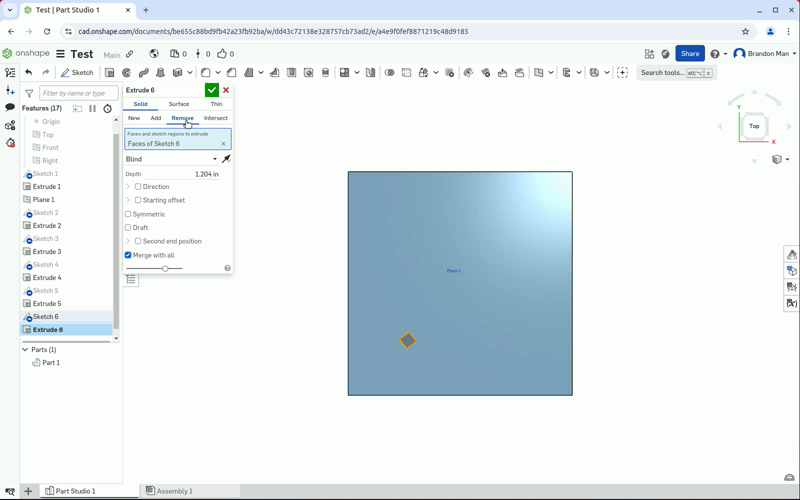
key(enter)
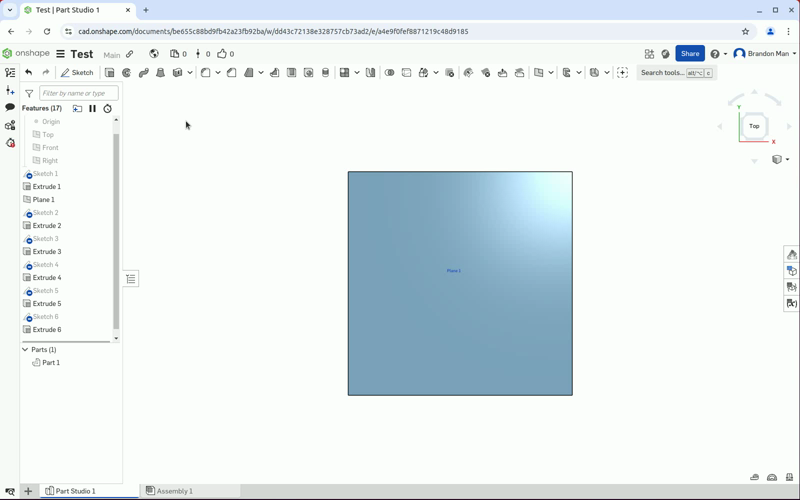
key(shift+h)
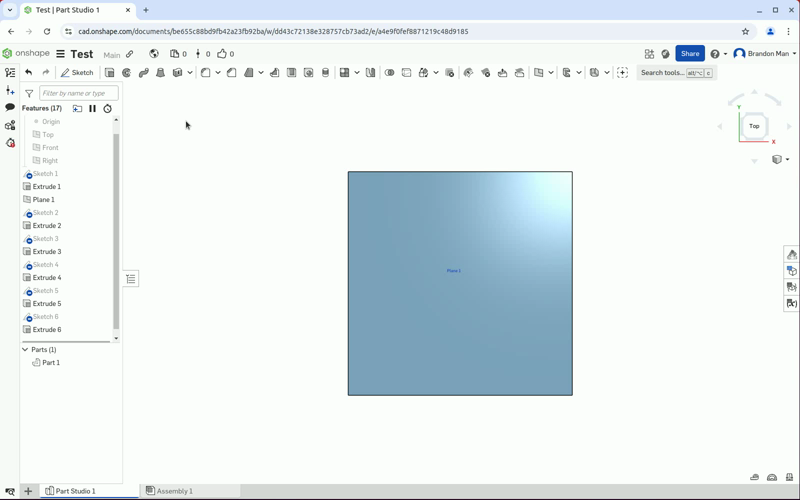
key(shift+h)
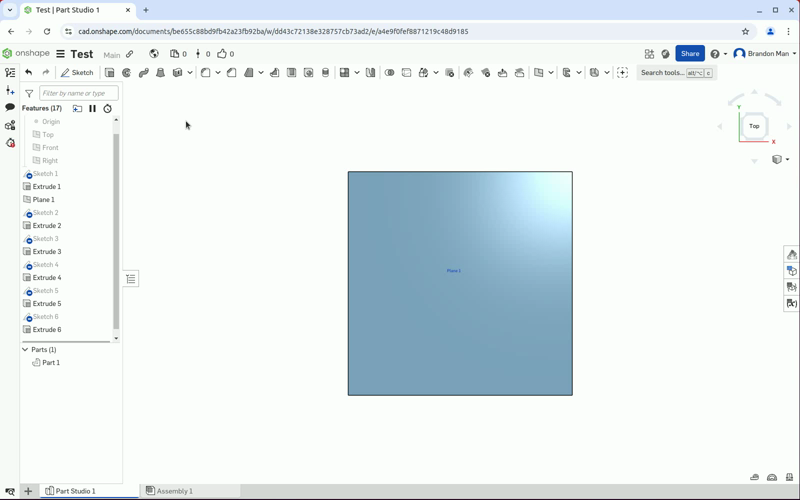
mouse_move(69, 176)
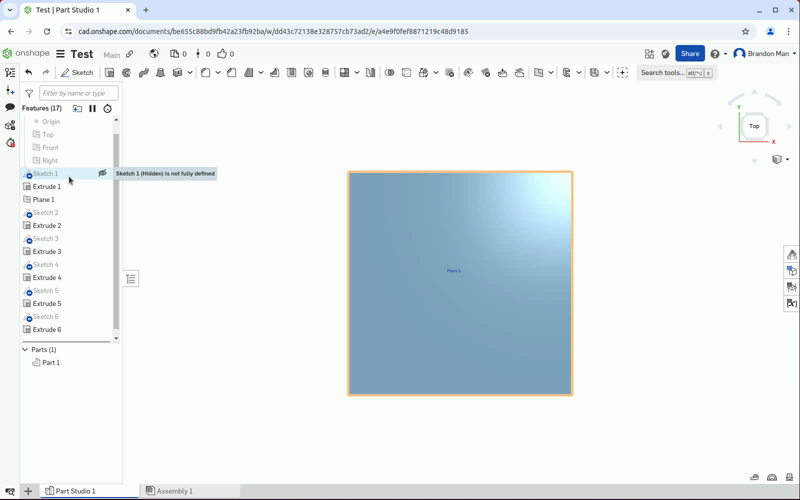
click(69, 176)
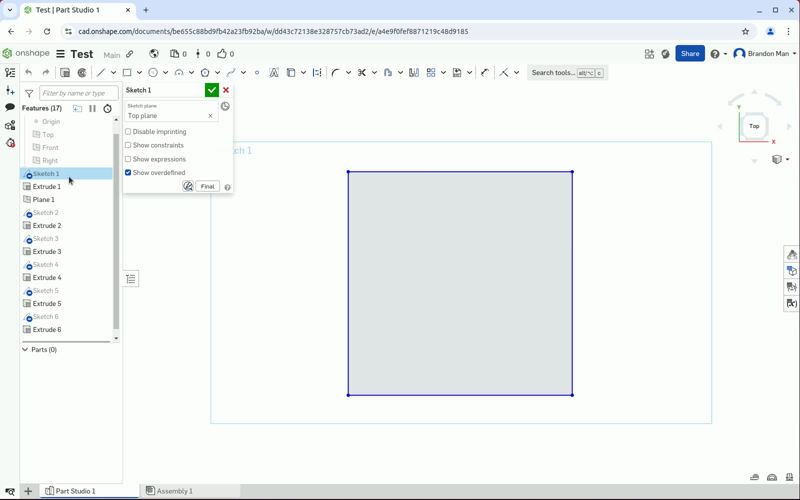
mouse_move(229, 92)
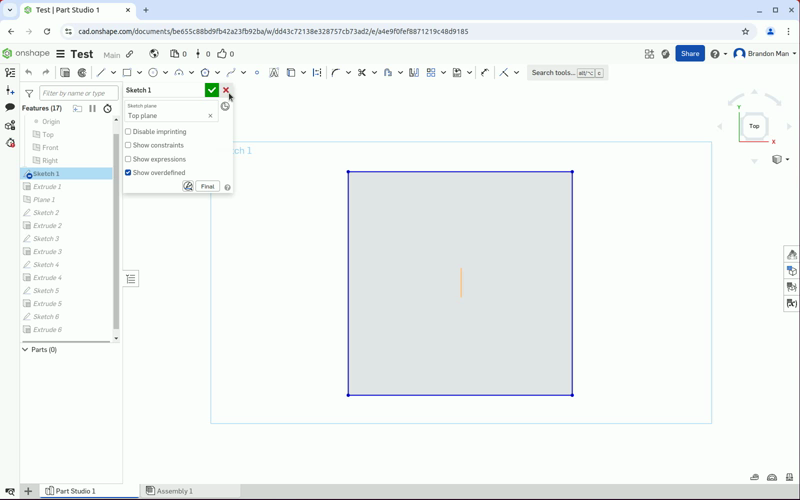
click(229, 92)
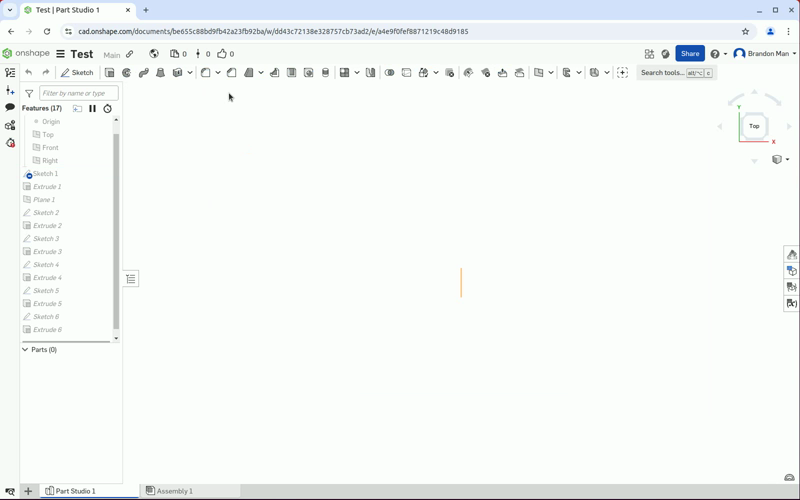
key(shift+s)
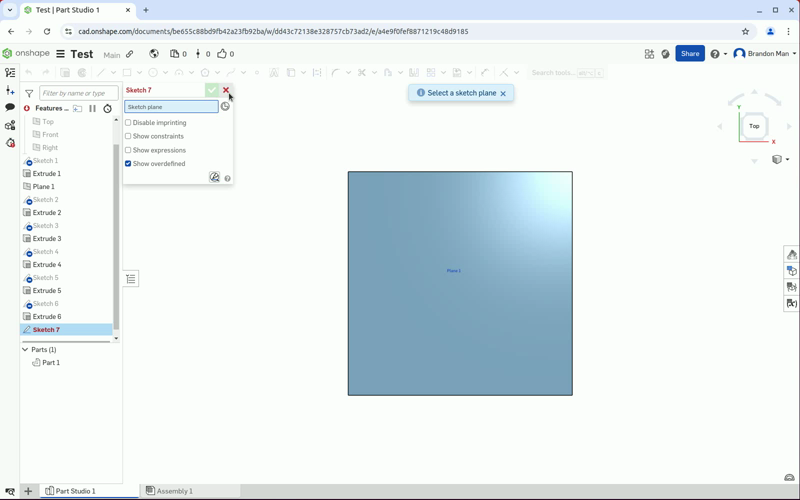
mouse_move(69, 189)
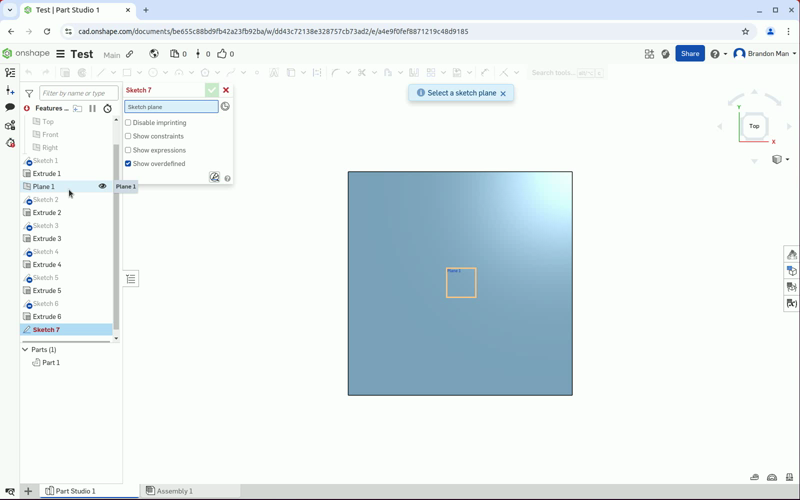
click(69, 189)
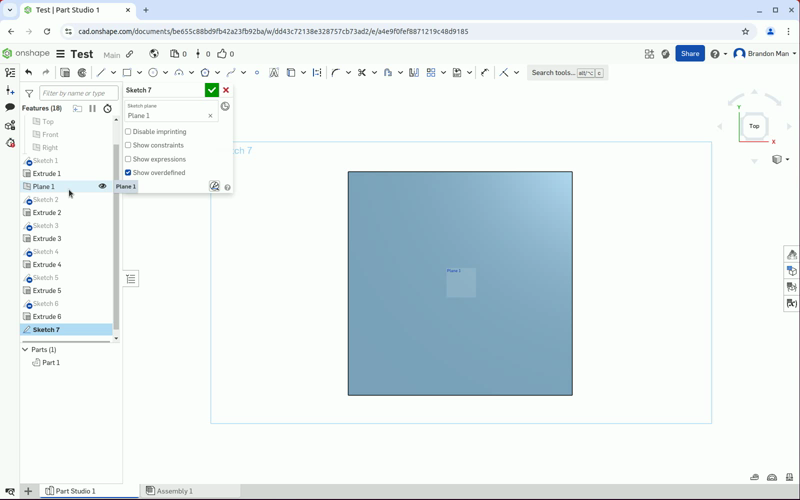
mouse_move(73, 352)
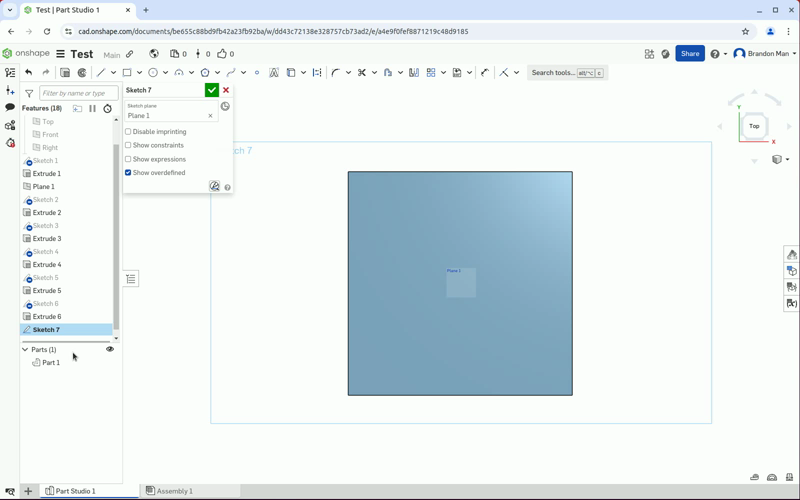
key(y)
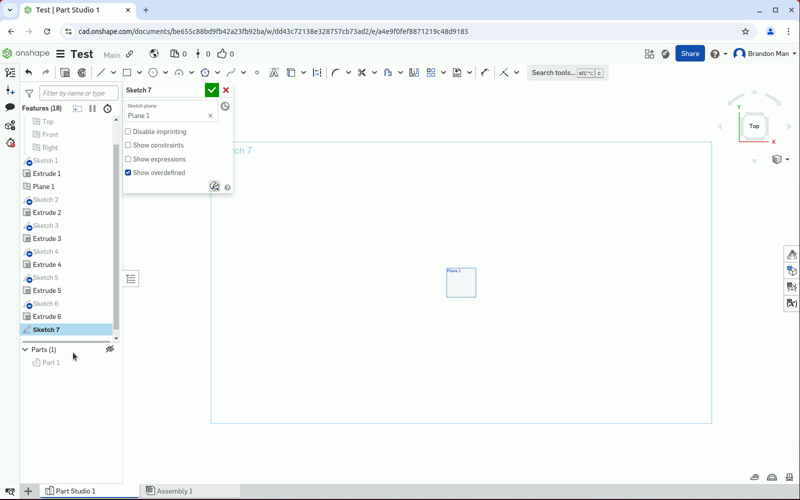
key(l)
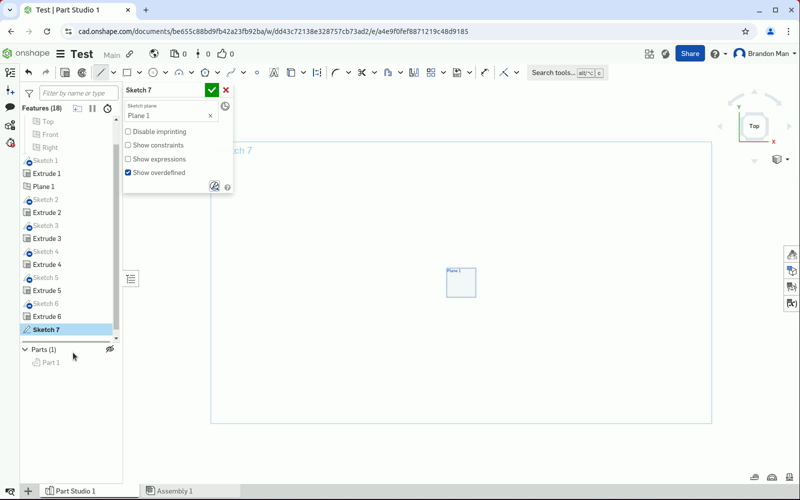
key_down(shift)
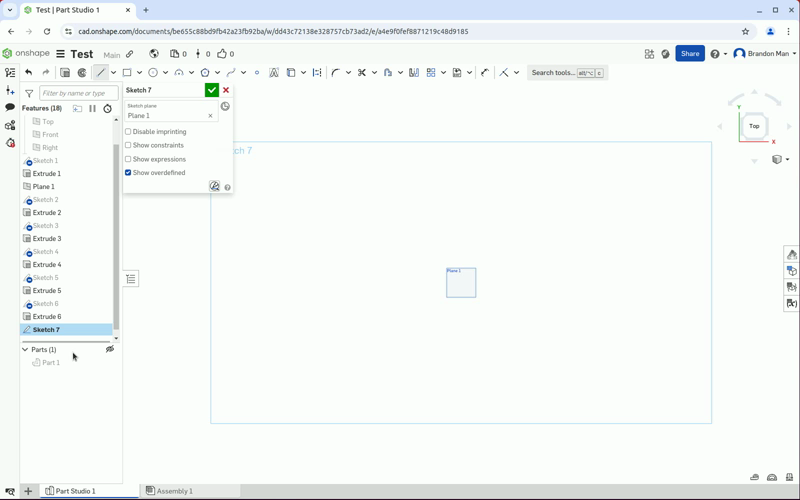
mouse_move(479, 375)
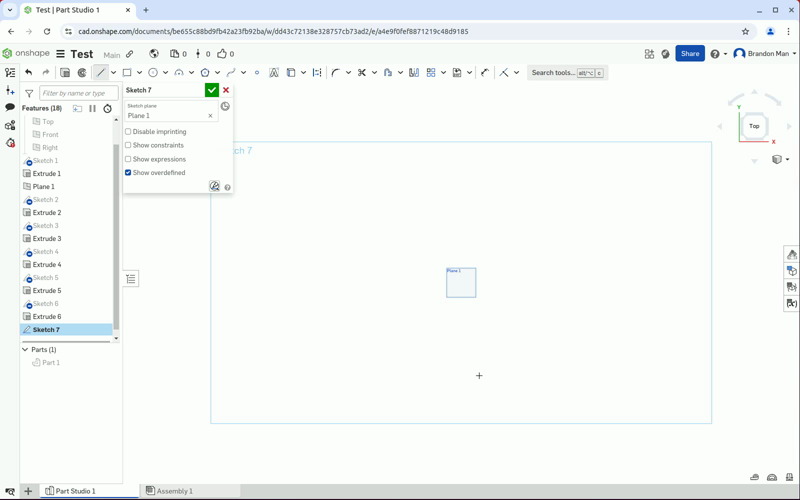
click(479, 375)
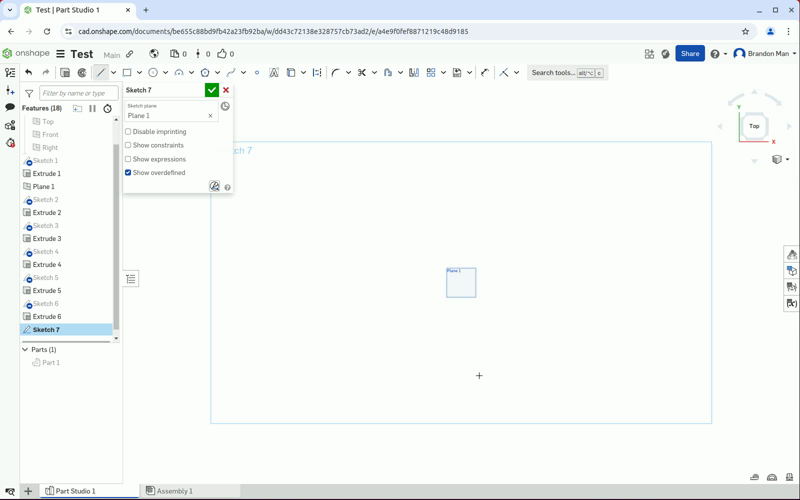
key_up(shift)
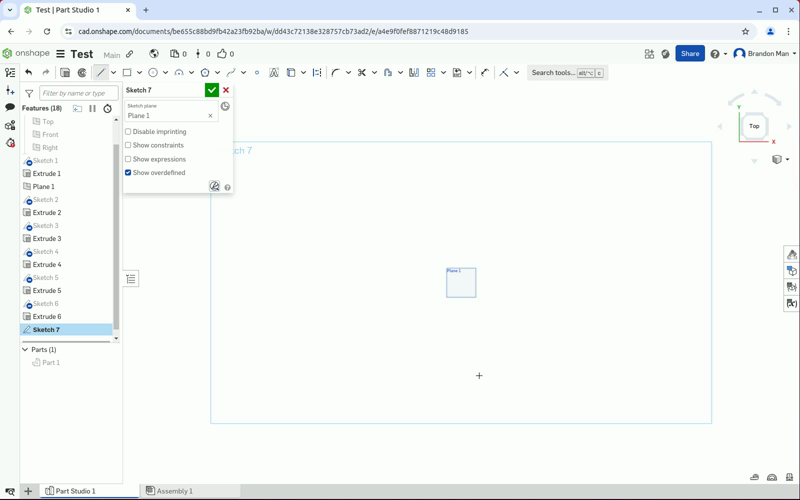
key_down(shift)
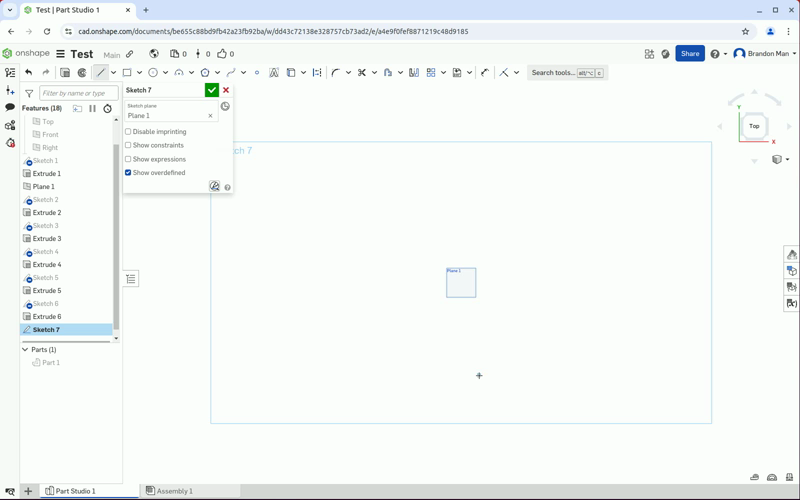
mouse_move(509, 375)
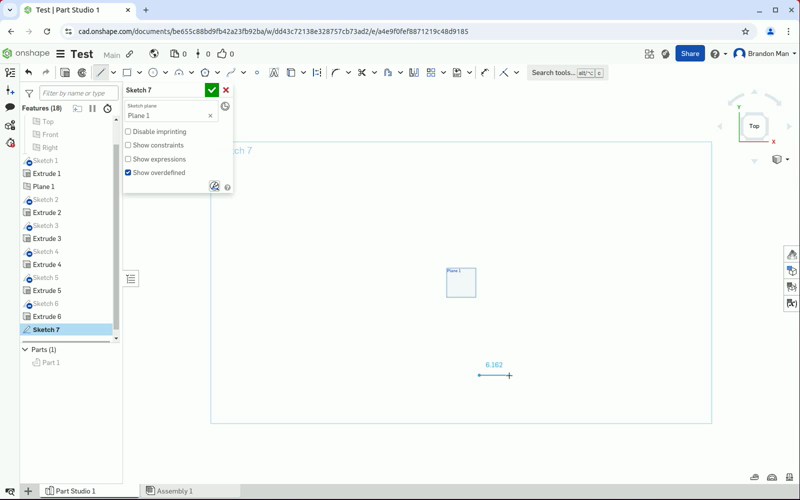
mouse_move(488, 382)
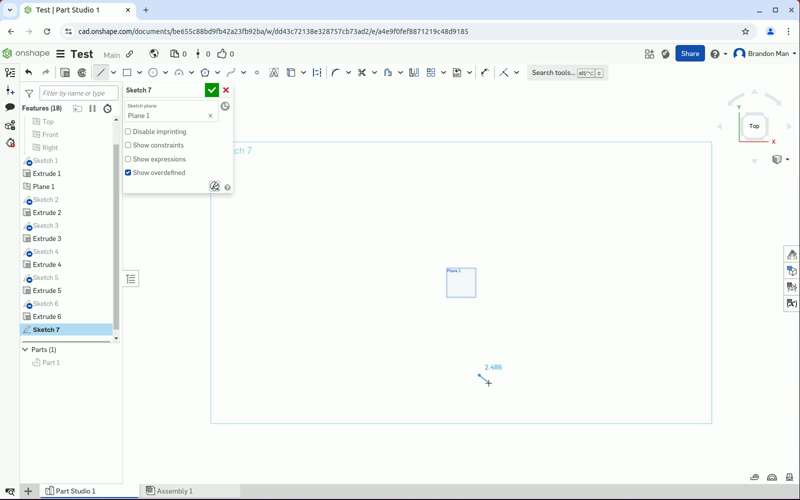
click(488, 382)
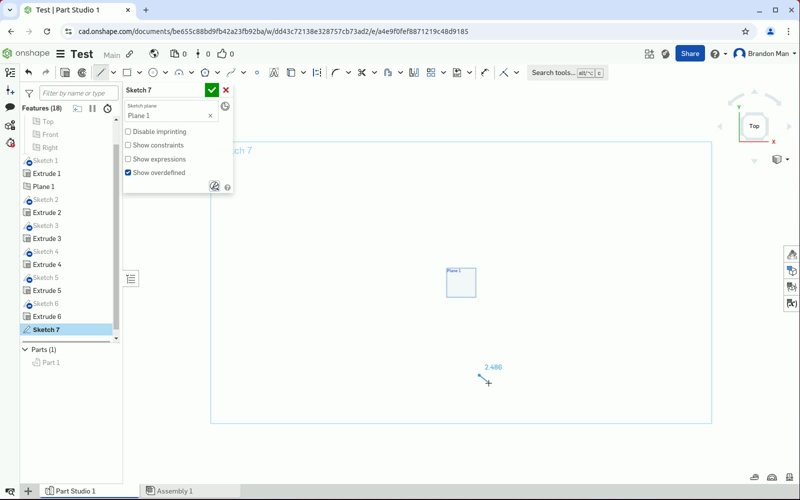
key_up(shift)
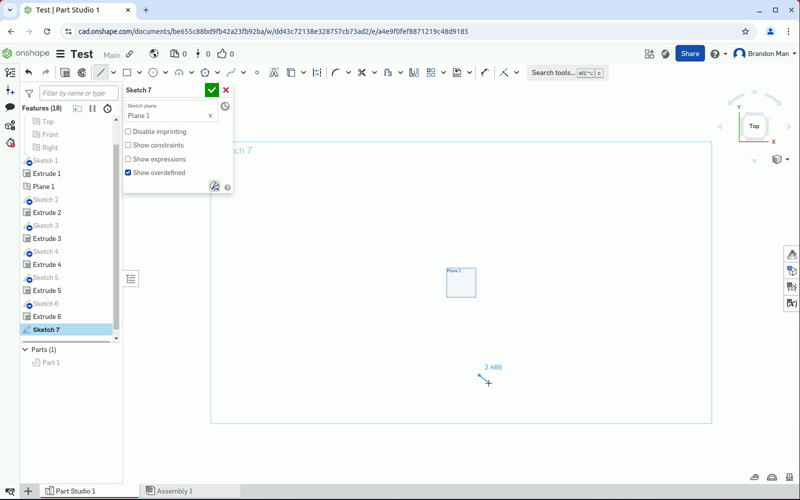
key_down(shift)
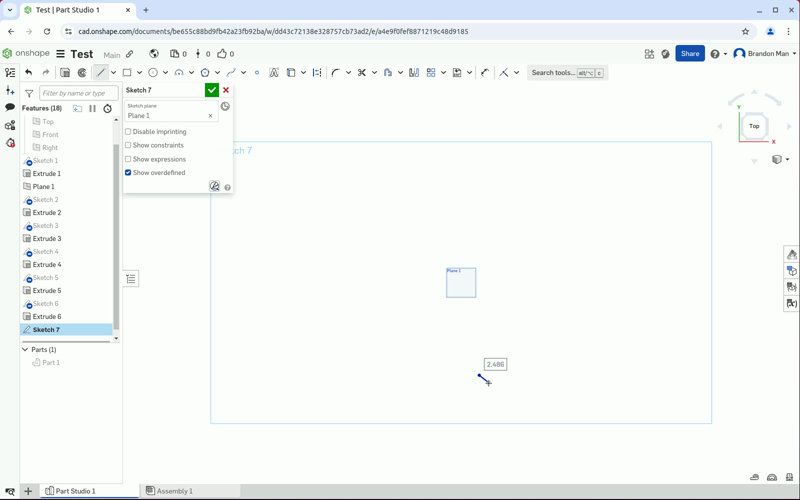
mouse_move(518, 382)
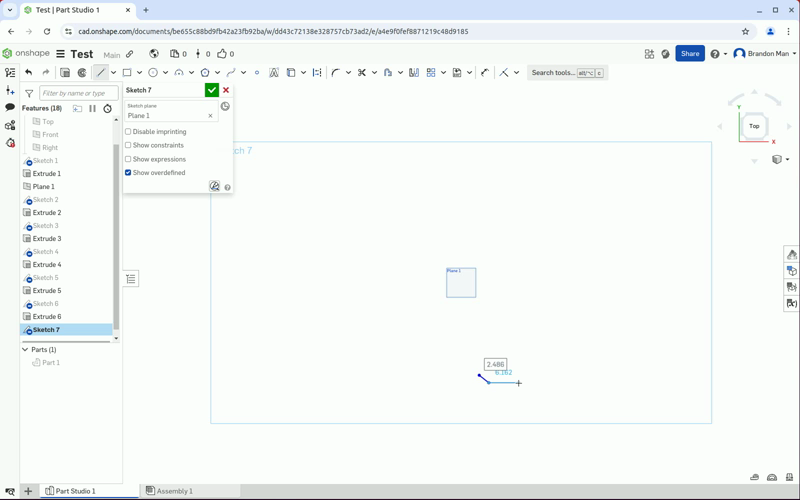
mouse_move(495, 373)
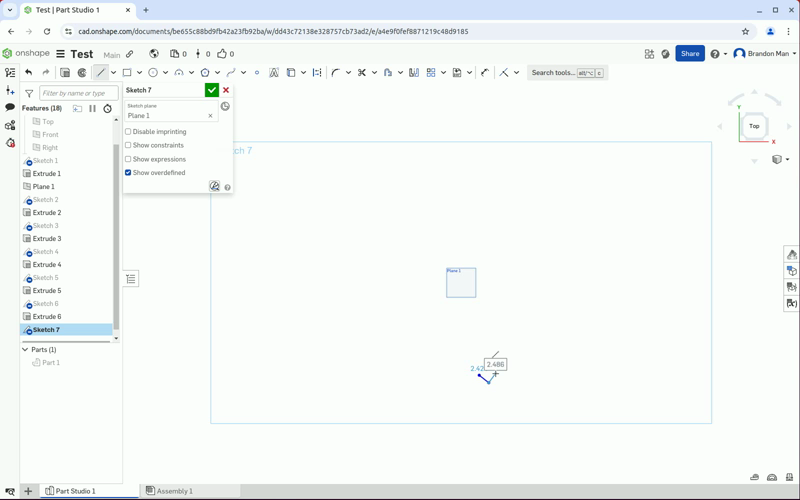
click(495, 373)
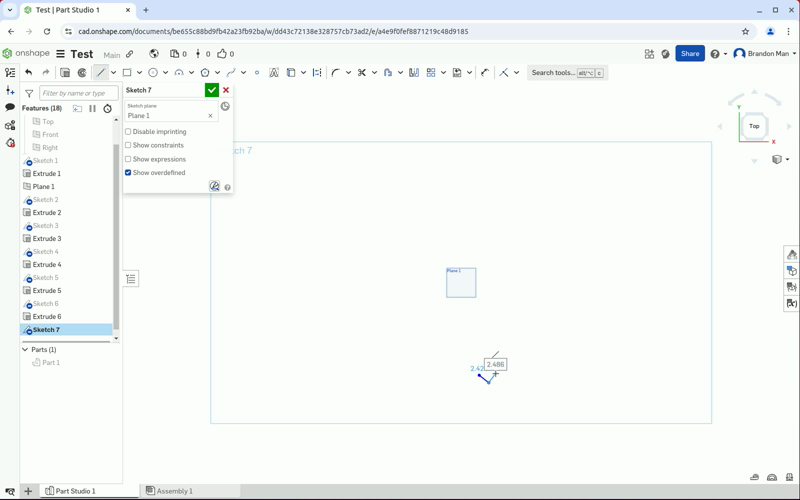
key_up(shift)
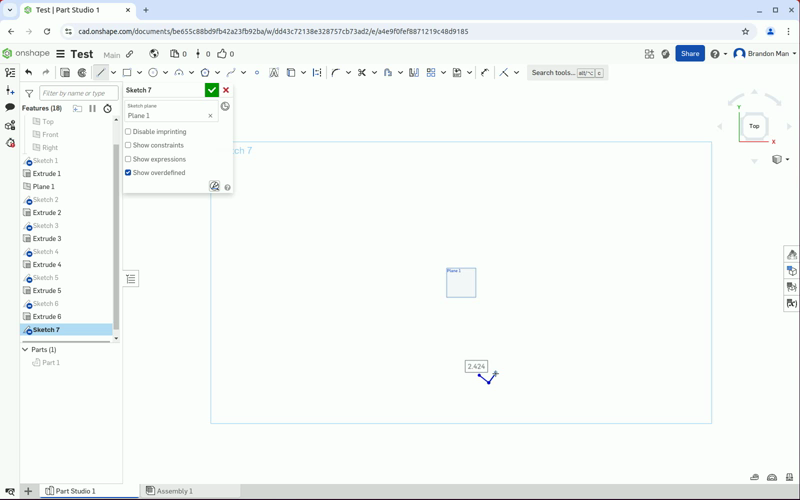
key_down(shift)
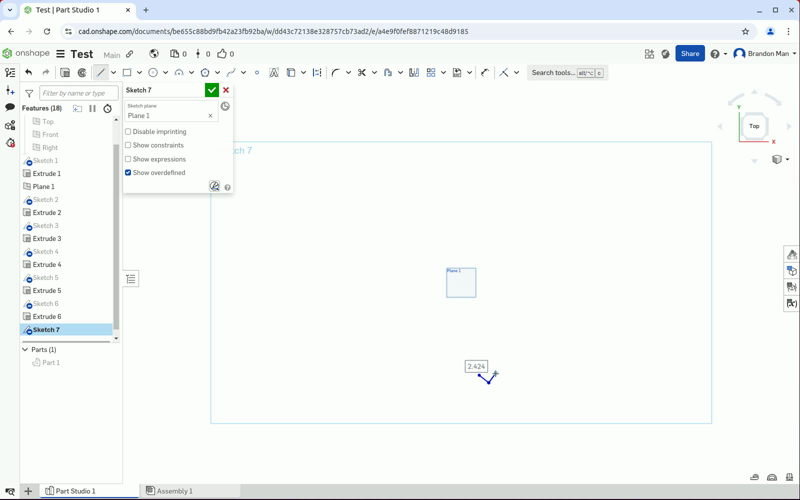
mouse_move(525, 373)
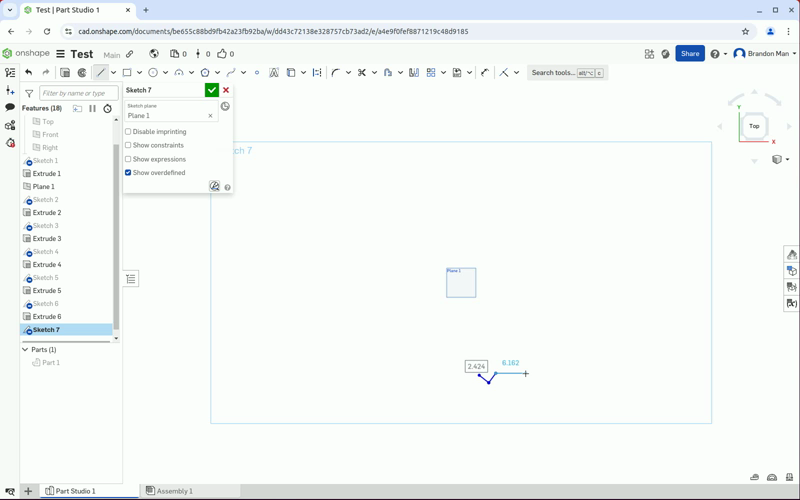
mouse_move(486, 366)
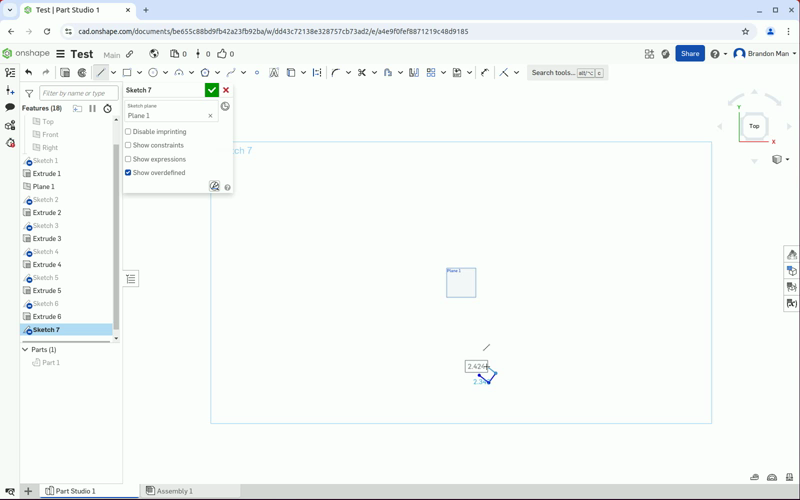
click(486, 366)
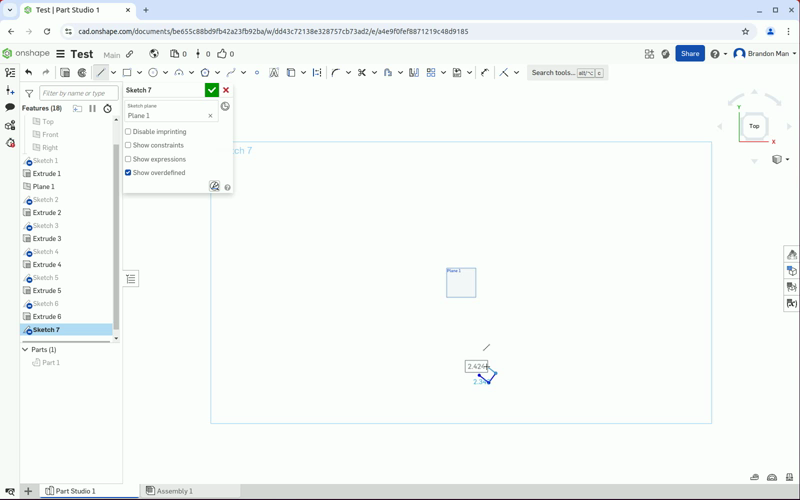
key_up(shift)
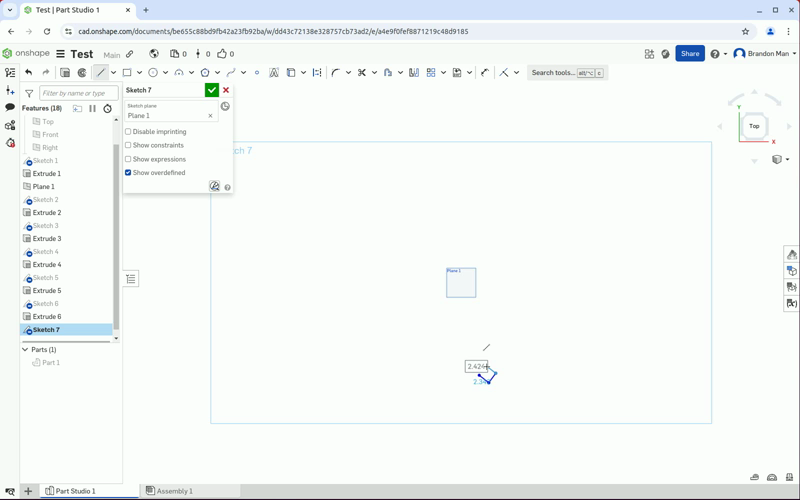
mouse_move(516, 366)
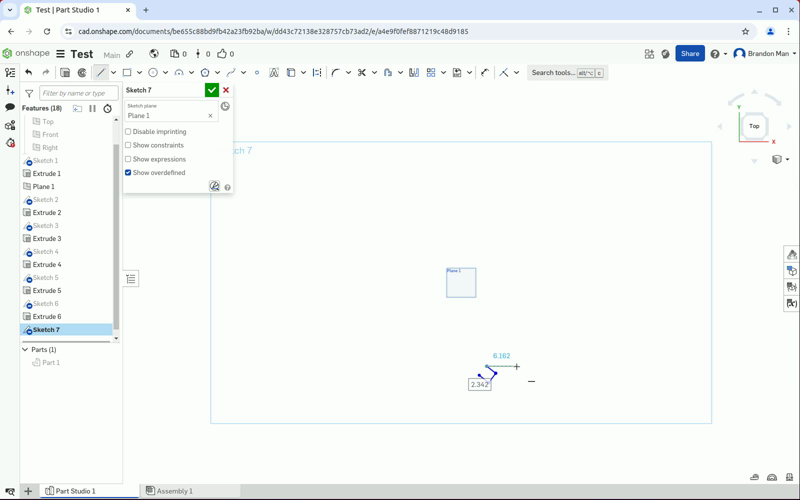
key_down(shift)
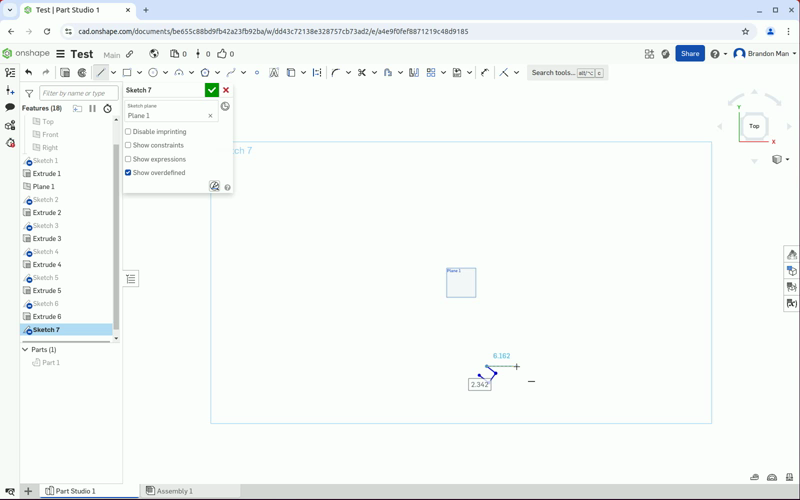
mouse_move(479, 375)
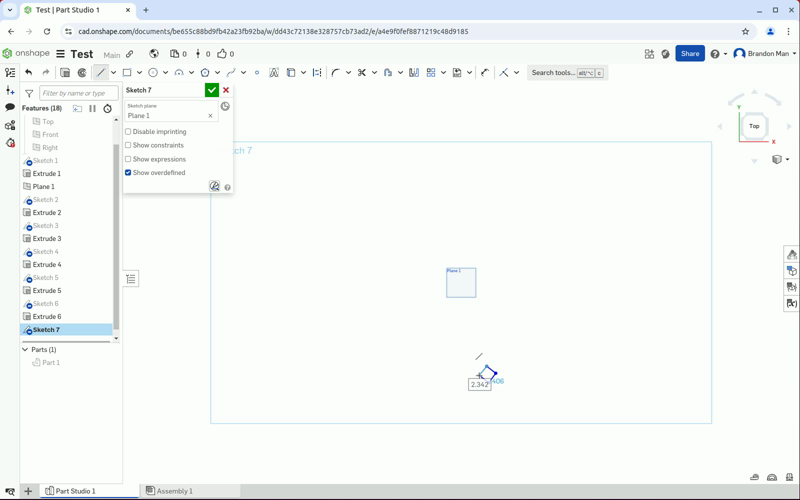
key_up(shift)
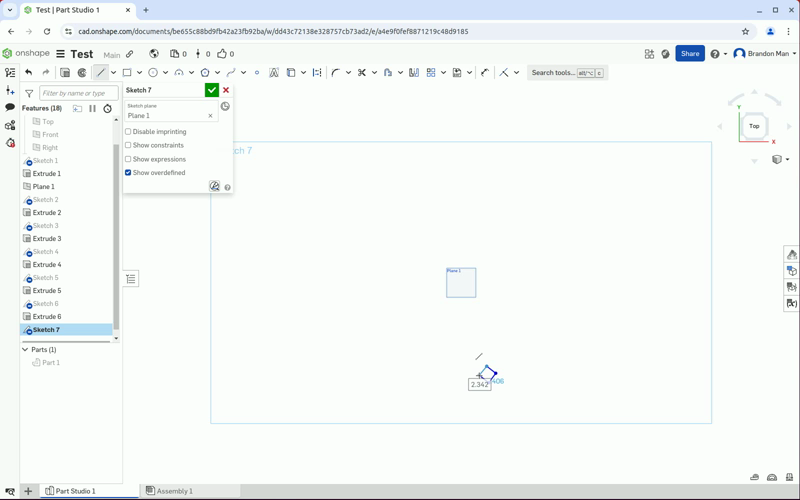
click(479, 375)
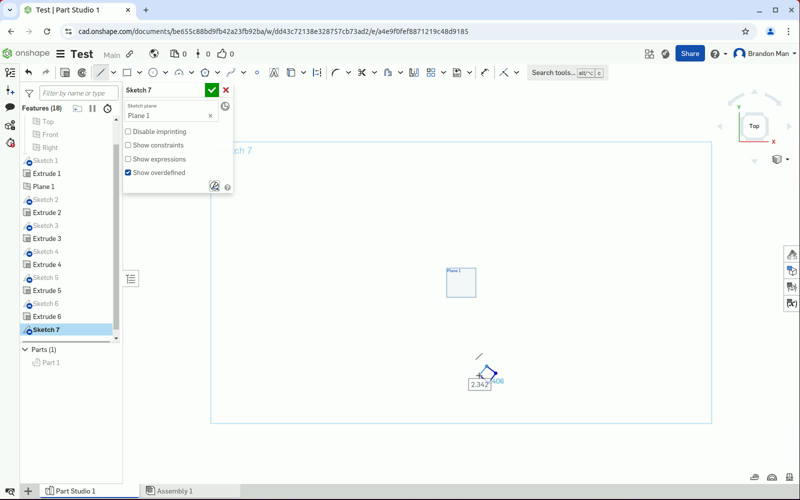
key(esc)
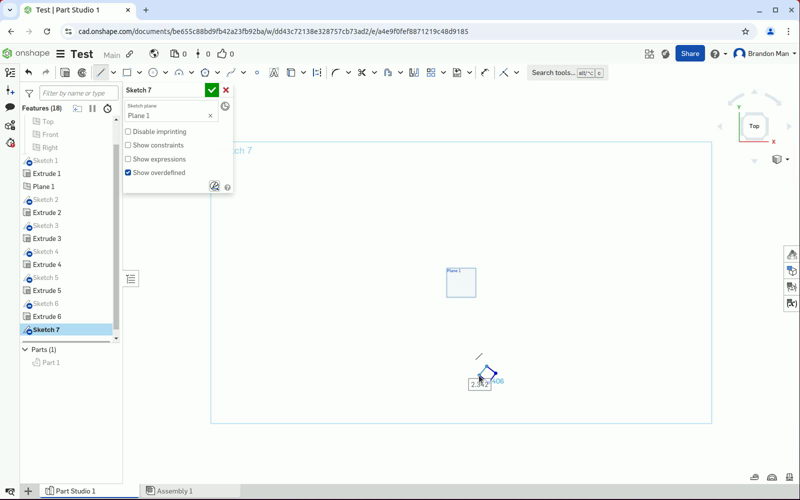
mouse_move(486, 370)
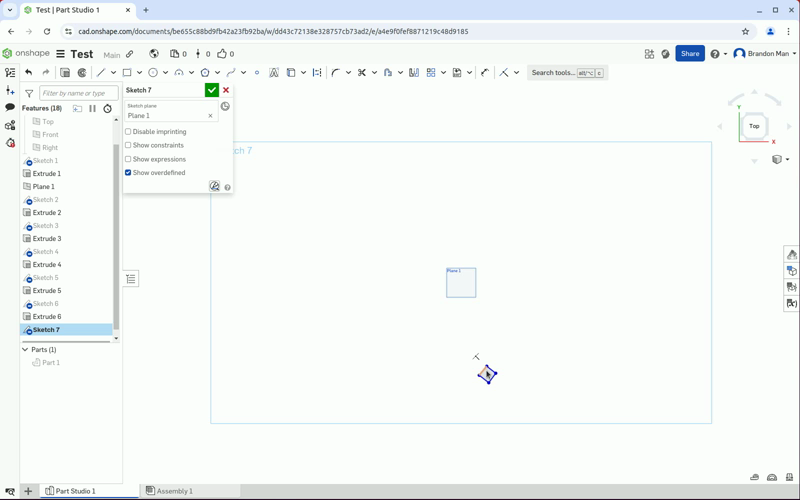
scroll(6)
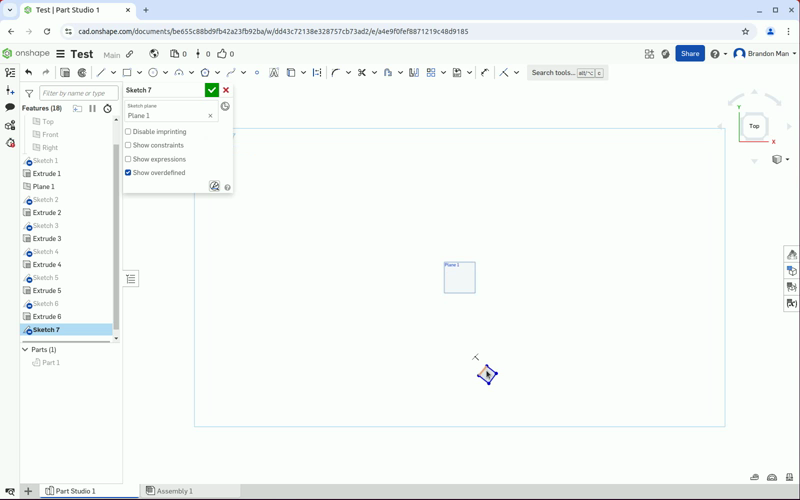
scroll(6)
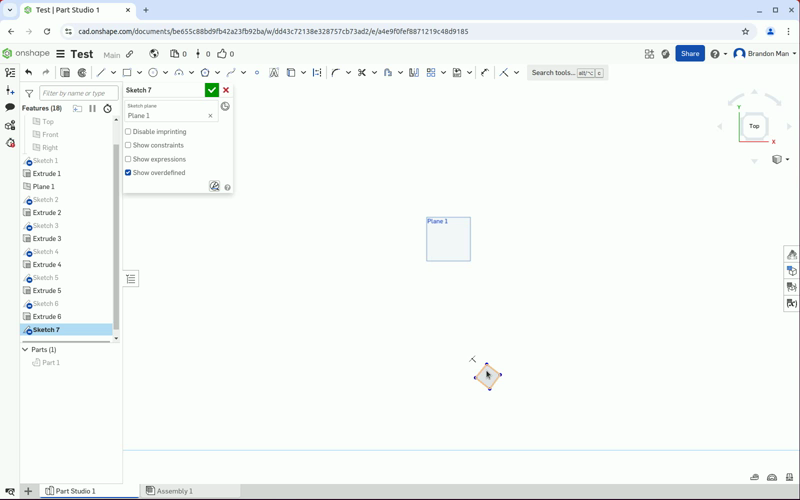
scroll(6)
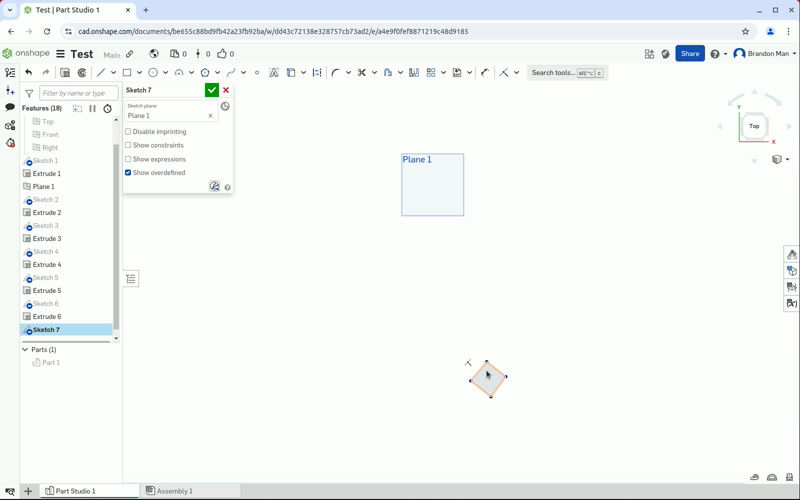
scroll(6)
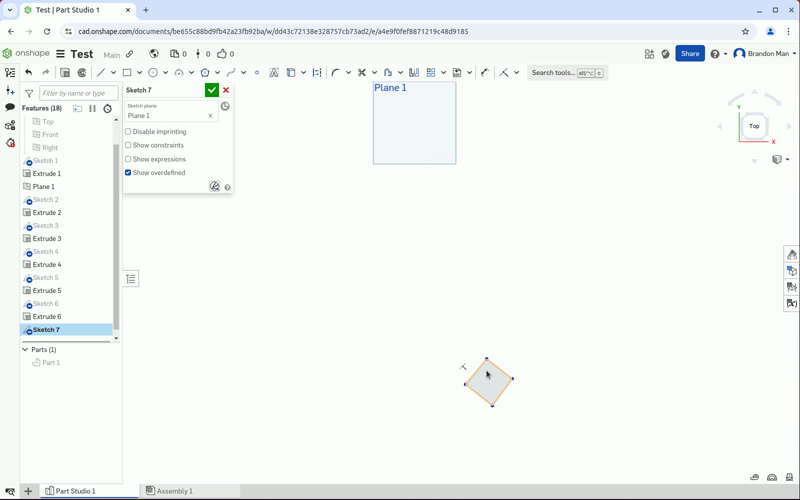
scroll(6)
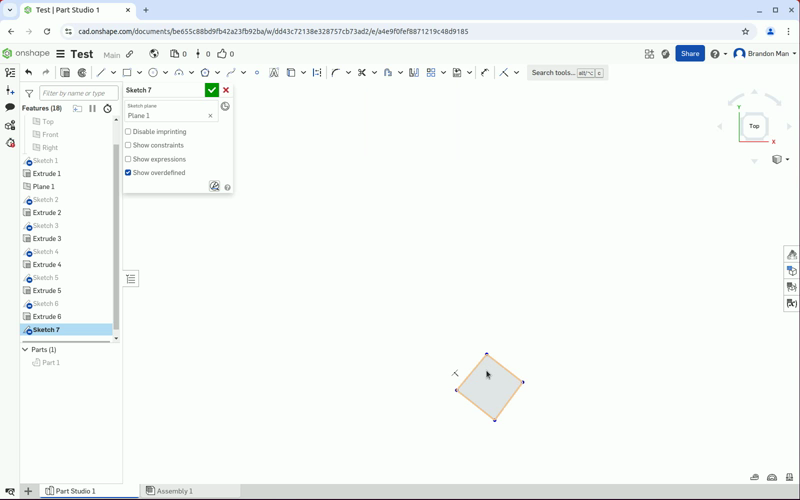
scroll(6)
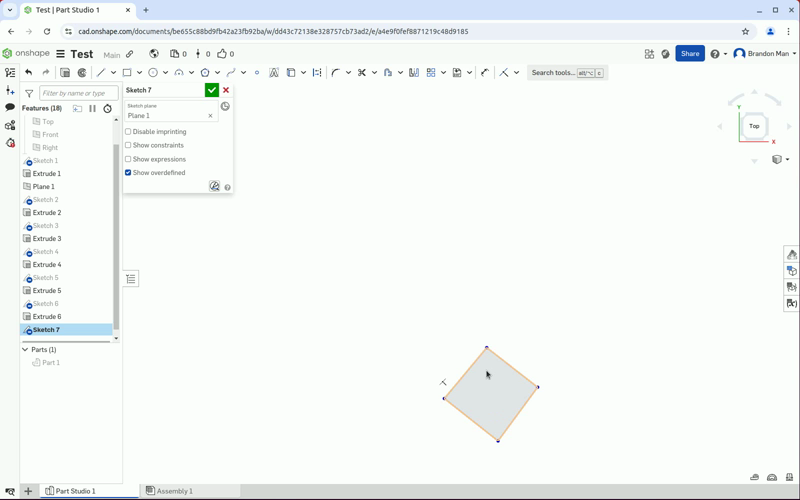
scroll(6)
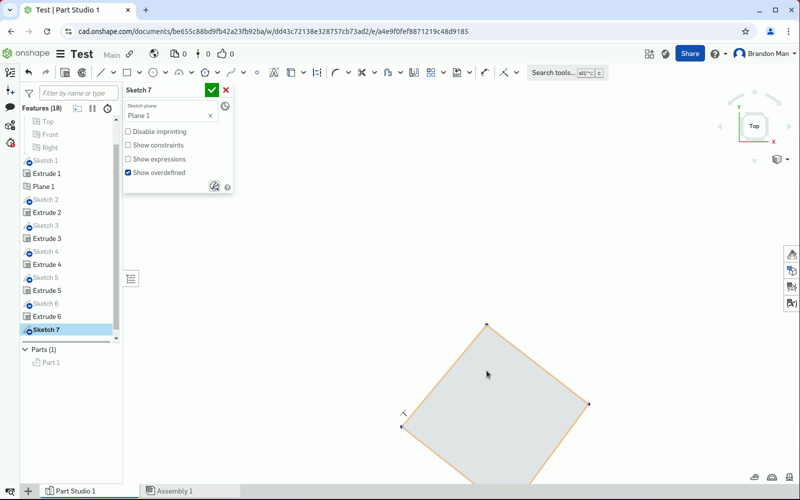
click(486, 370)
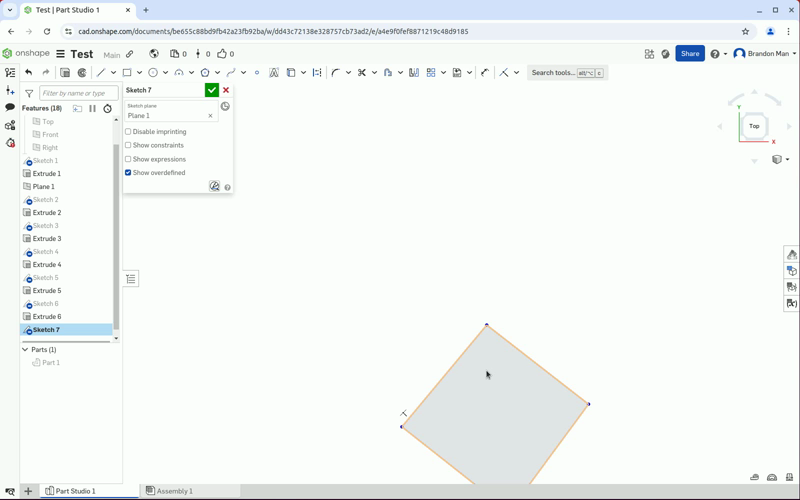
scroll(-6)
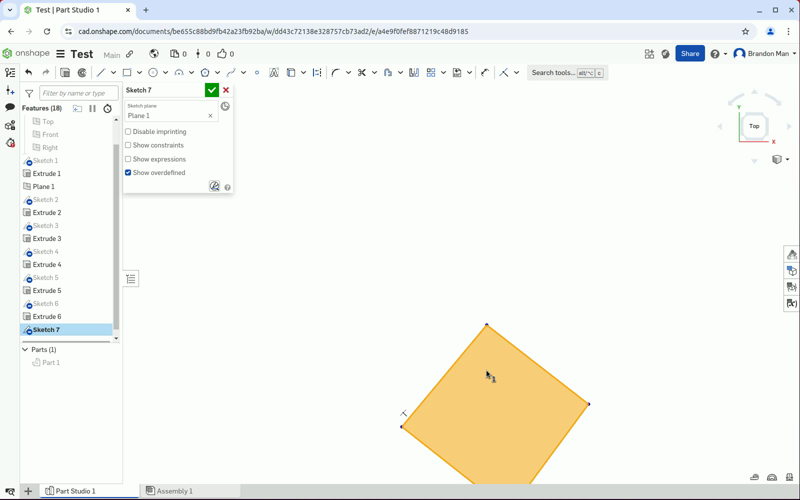
scroll(-6)
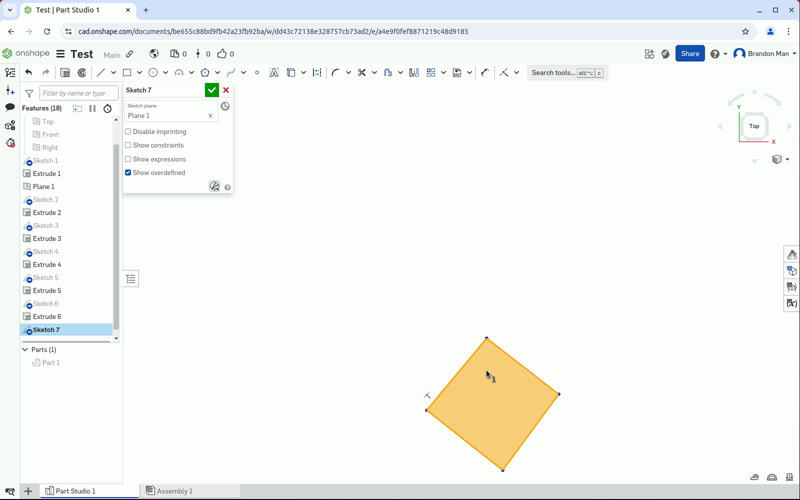
scroll(-6)
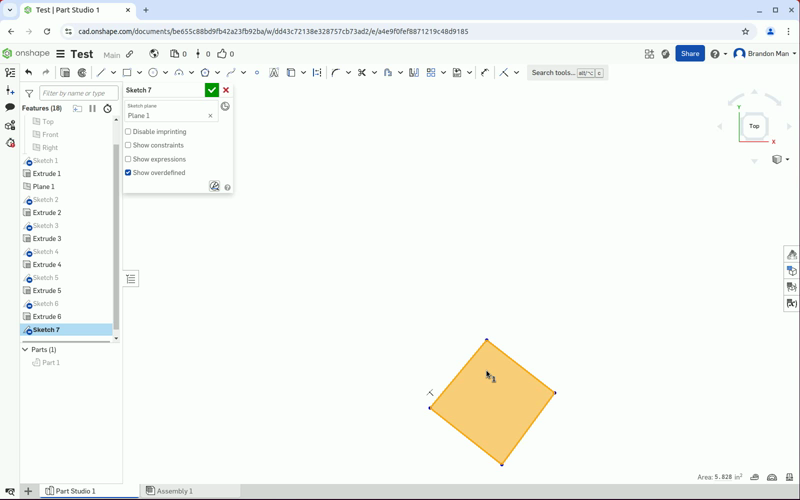
scroll(-6)
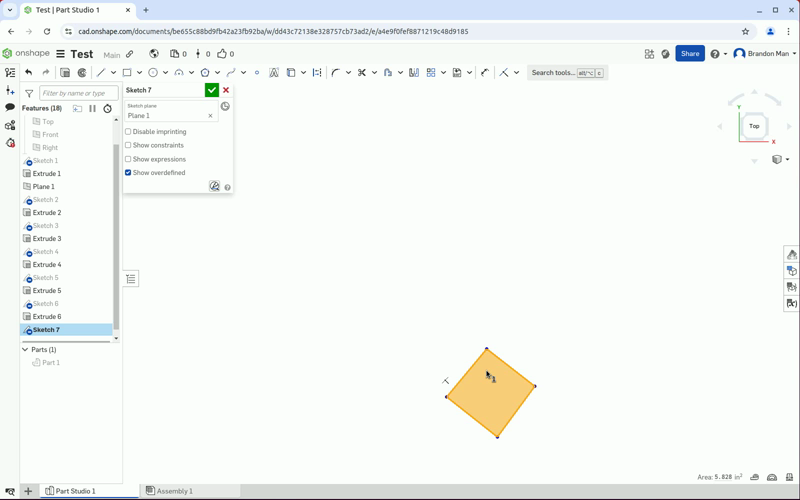
scroll(-6)
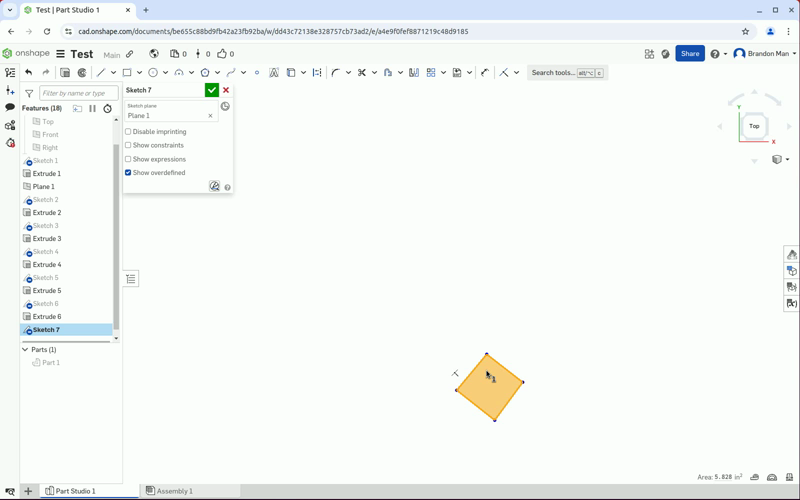
scroll(-6)
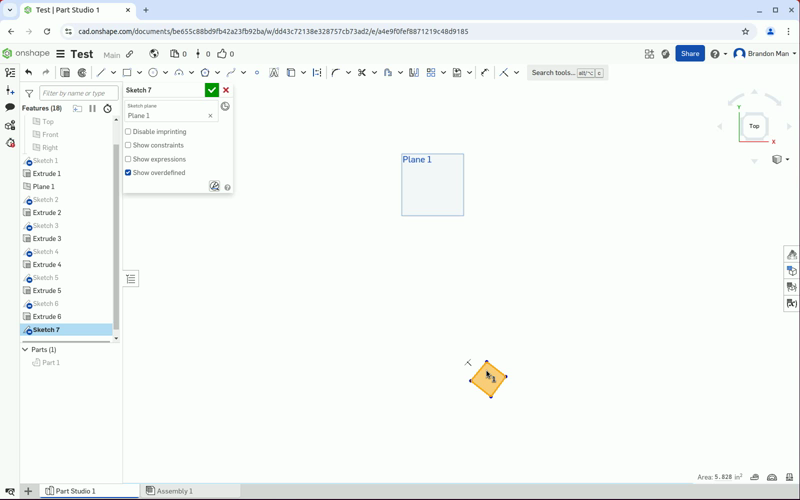
scroll(-6)
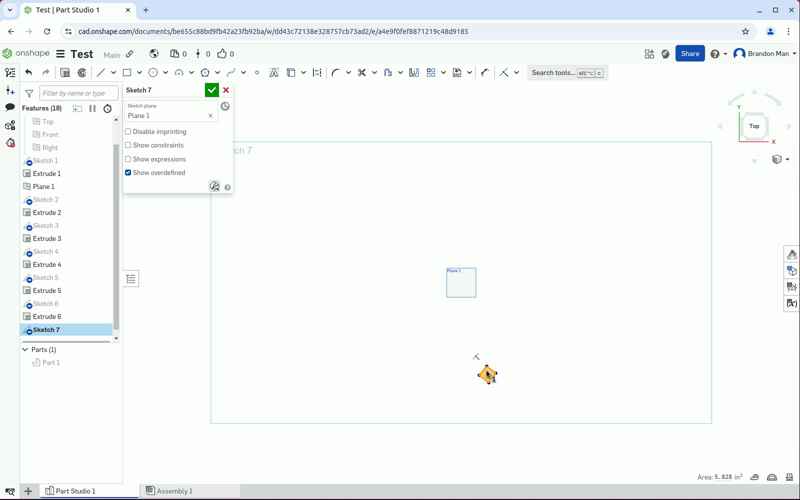
mouse_move(73, 352)
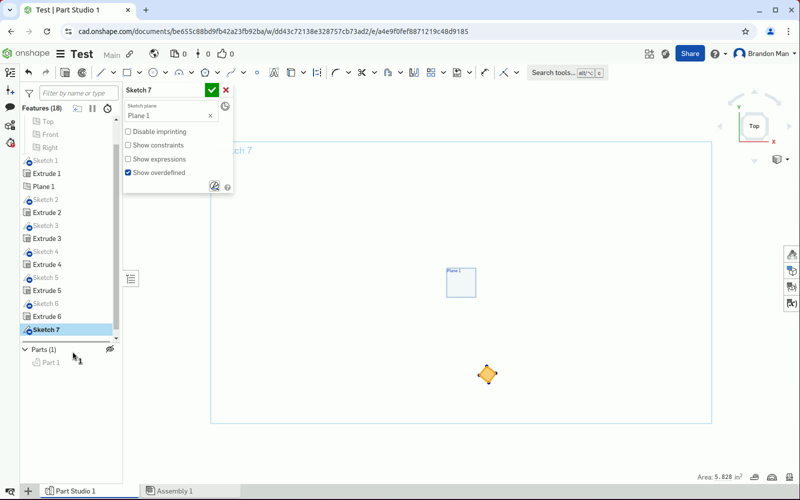
key(shift+y)
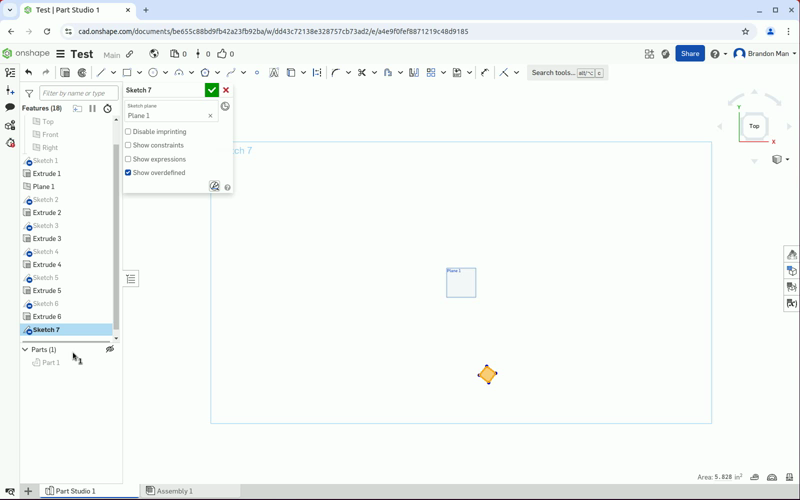
key(shift+e)
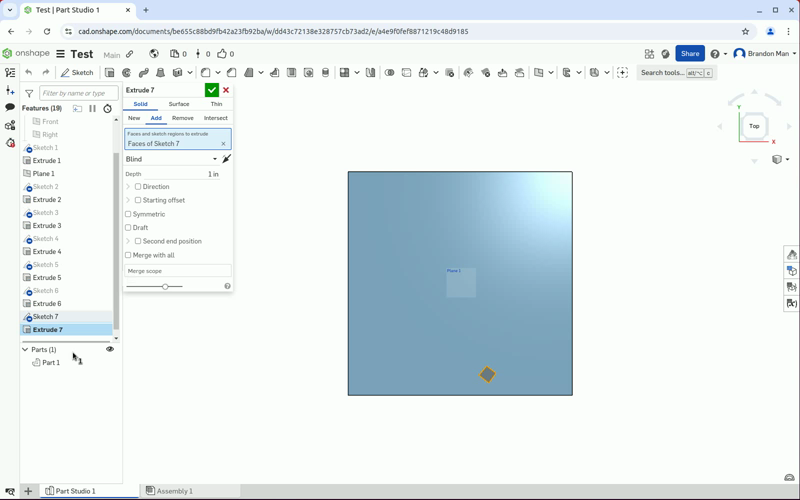
mouse_move(143, 106)
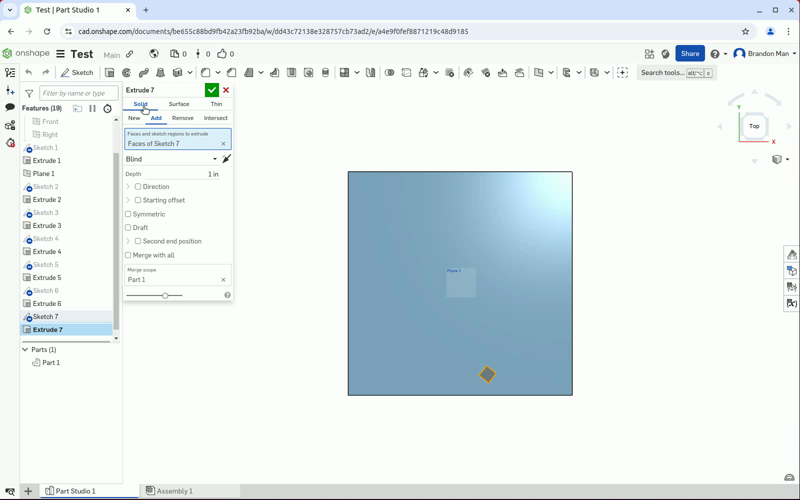
click(143, 106)
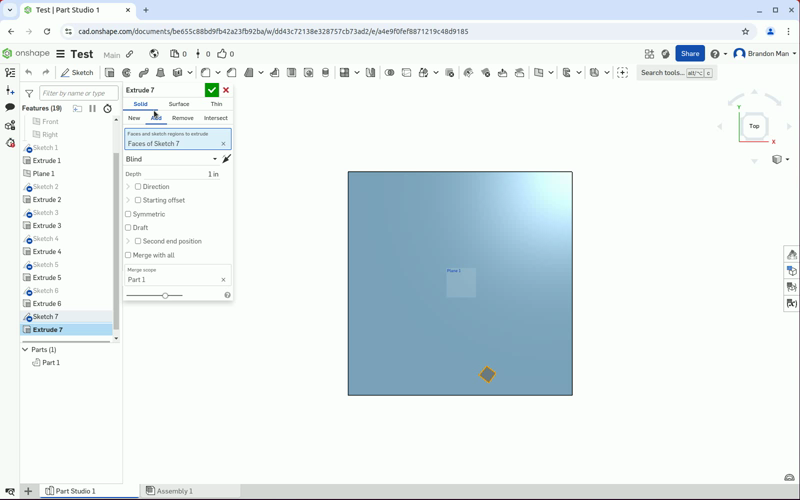
mouse_move(186, 120)
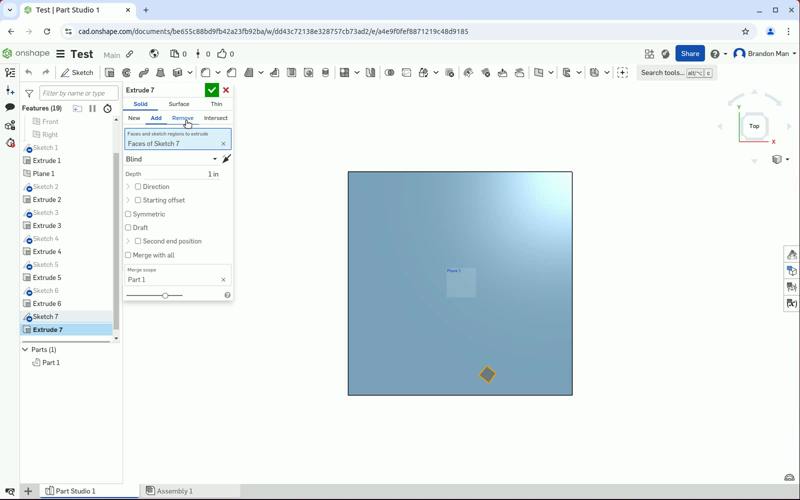
click(186, 120)
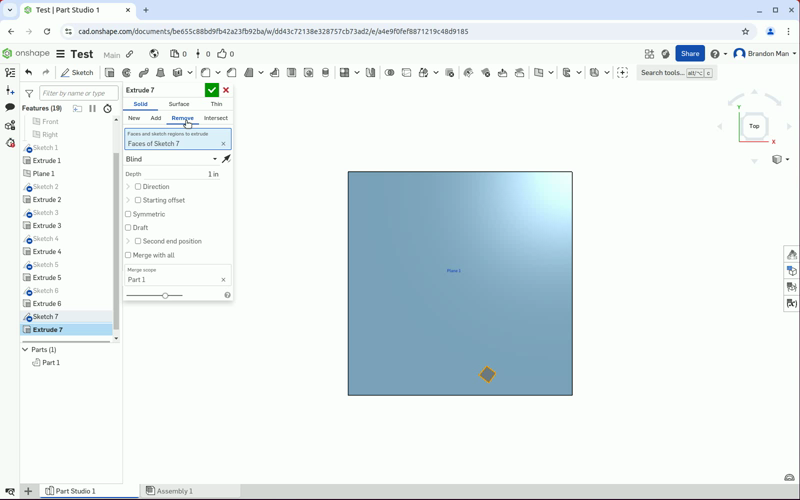
key(tab, 4)
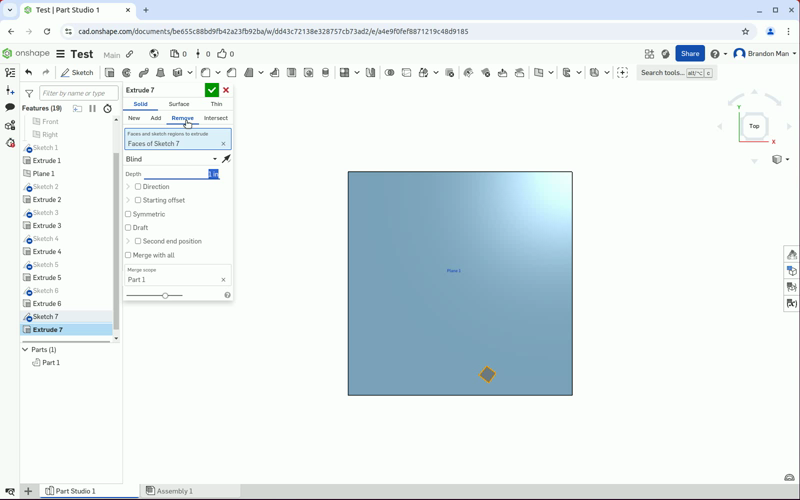
text(1.204)
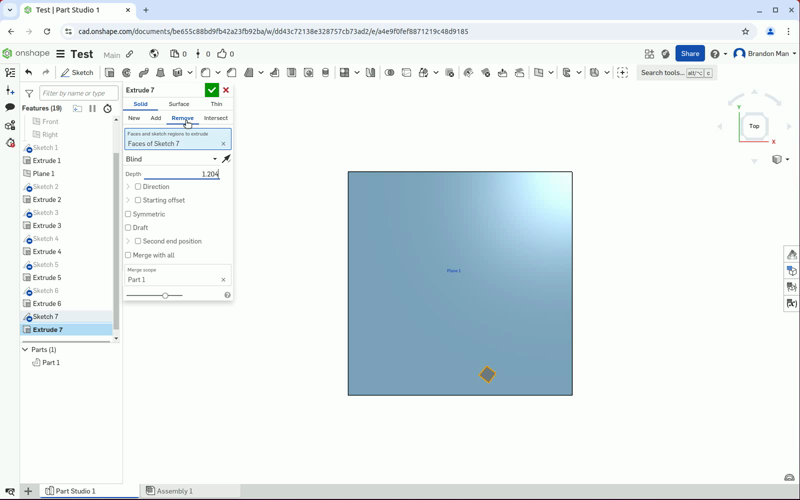
key(tab, 6)
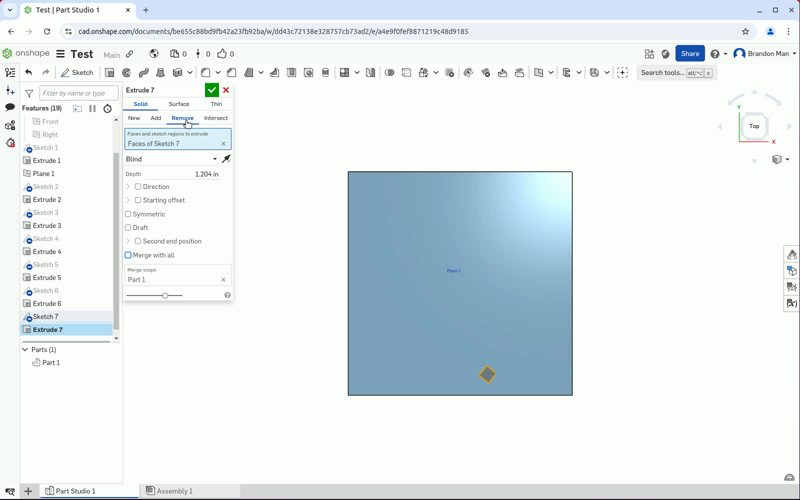
key(space)
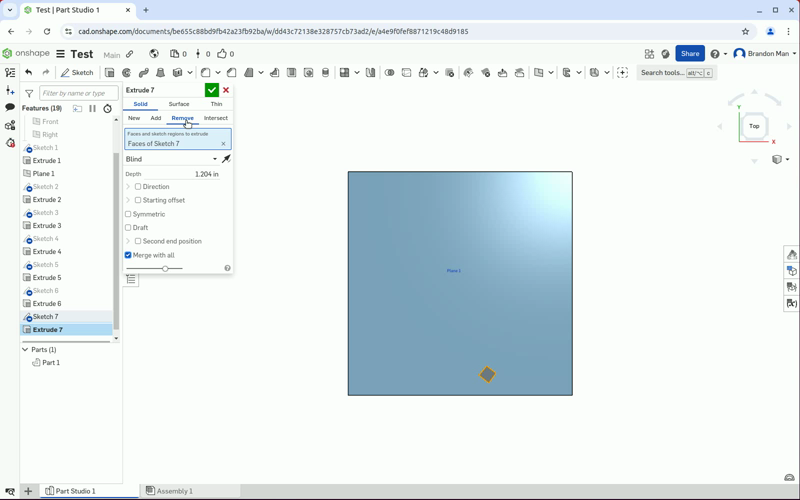
key(enter)
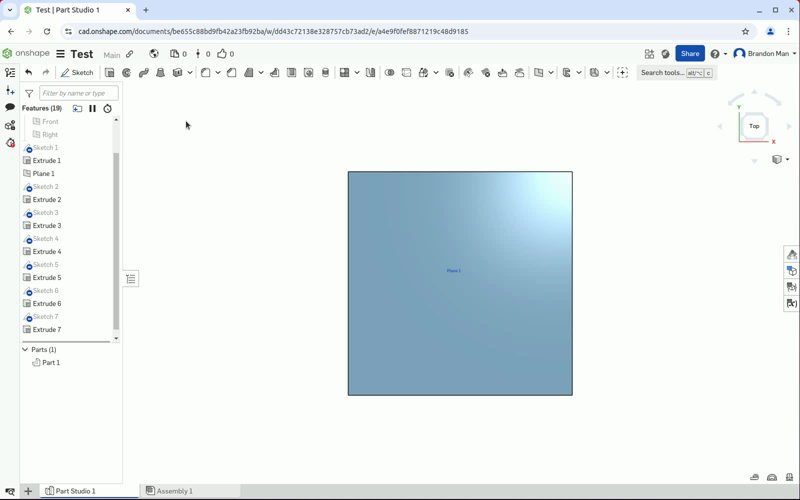
key(shift+h)
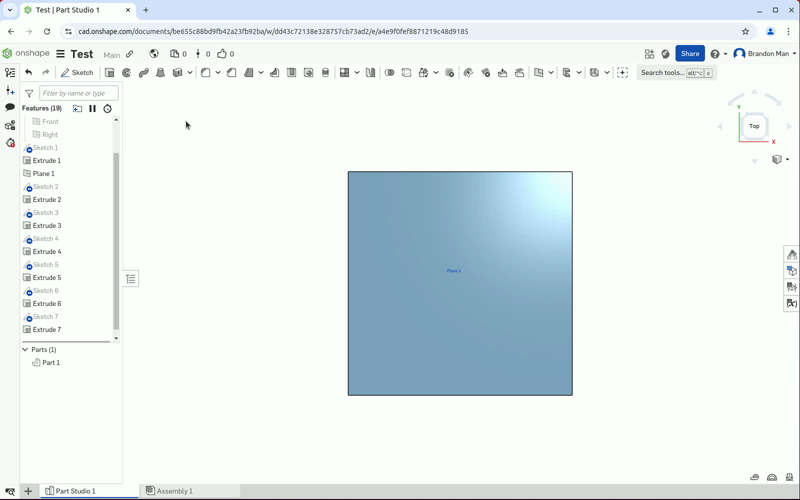
key(shift+h)
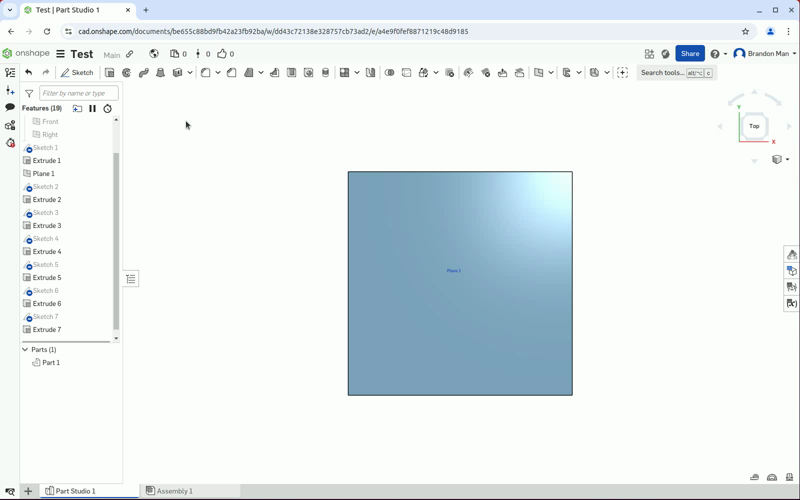
mouse_move(69, 150)
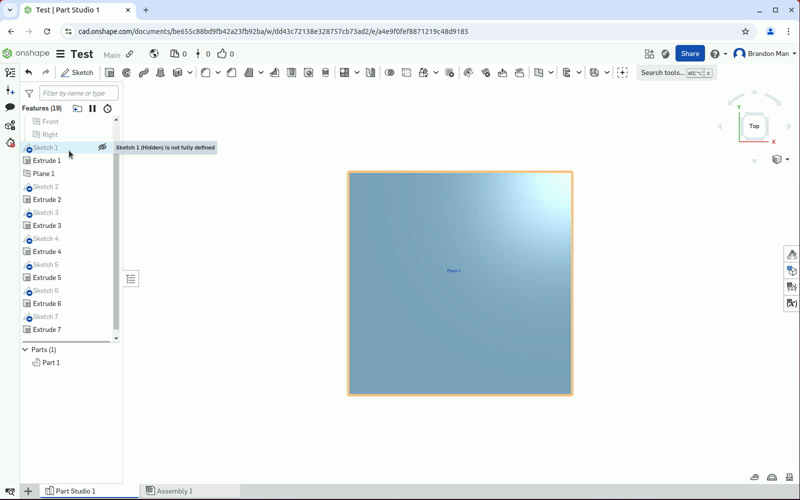
click(69, 150)
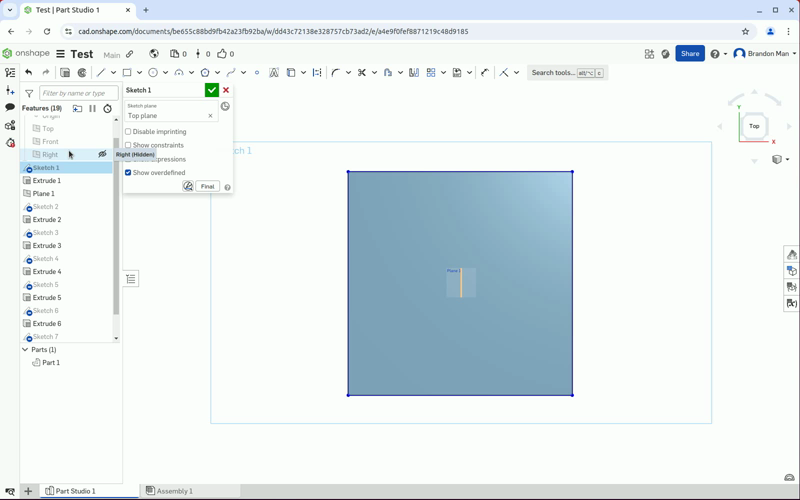
mouse_move(229, 92)
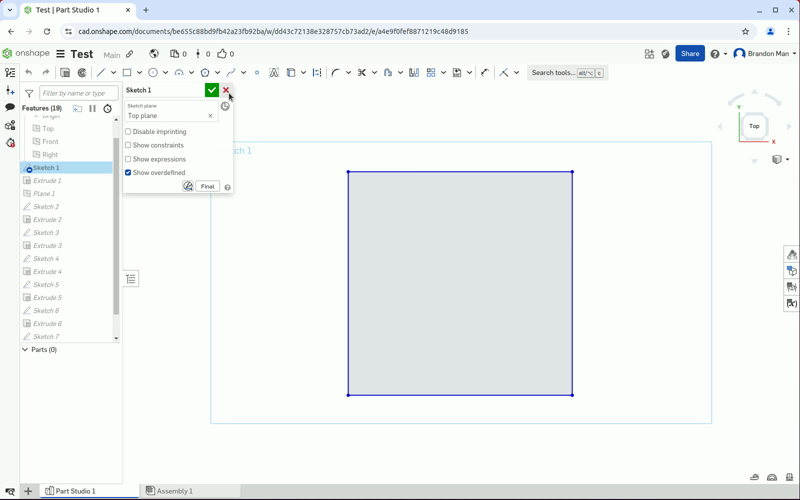
click(229, 92)
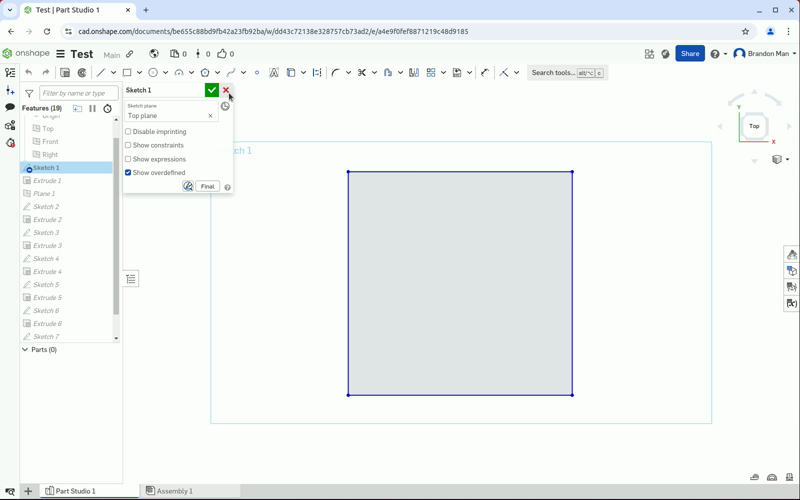
key(shift+s)
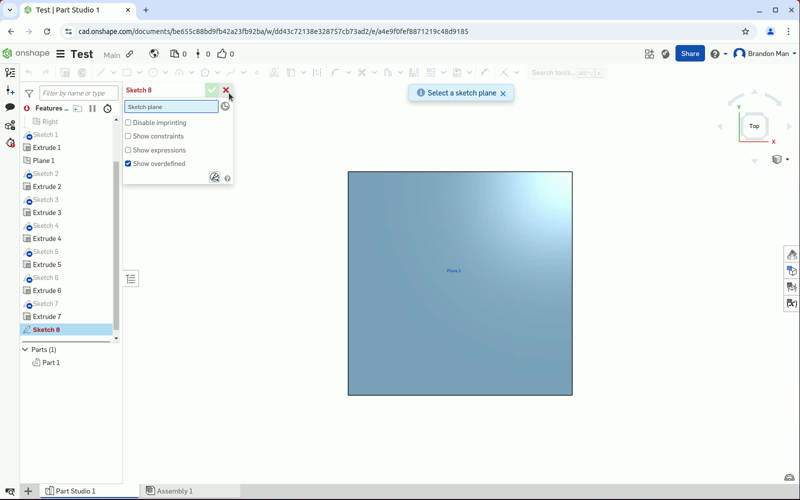
mouse_move(69, 163)
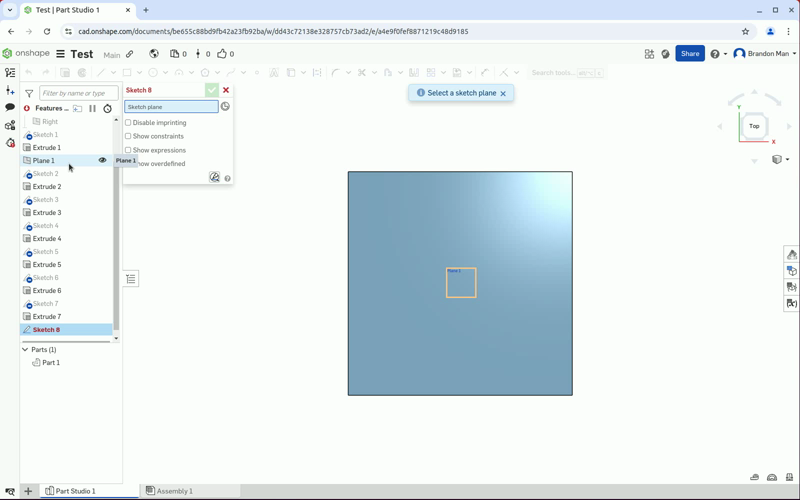
click(69, 163)
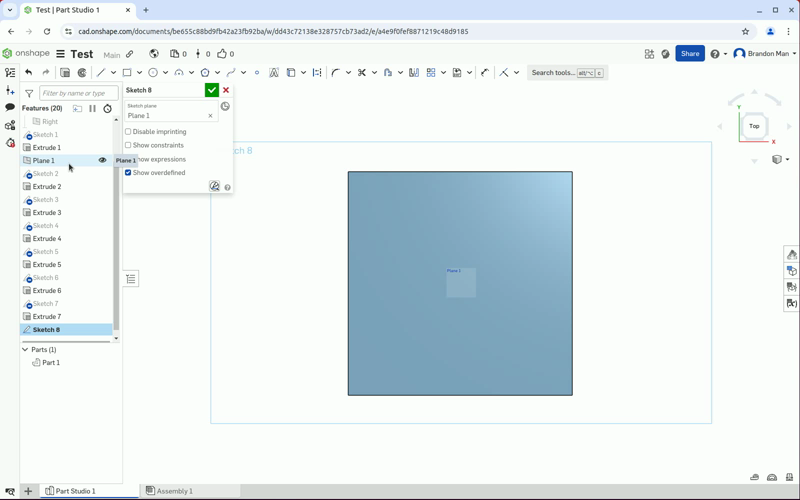
mouse_move(73, 352)
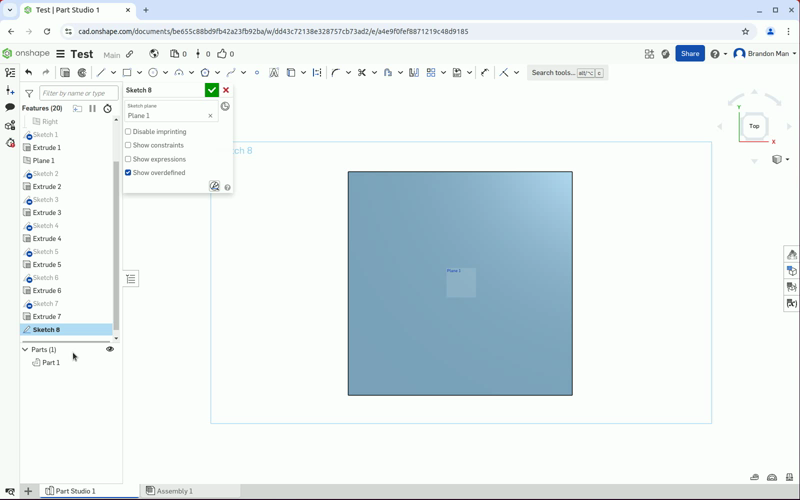
key(y)
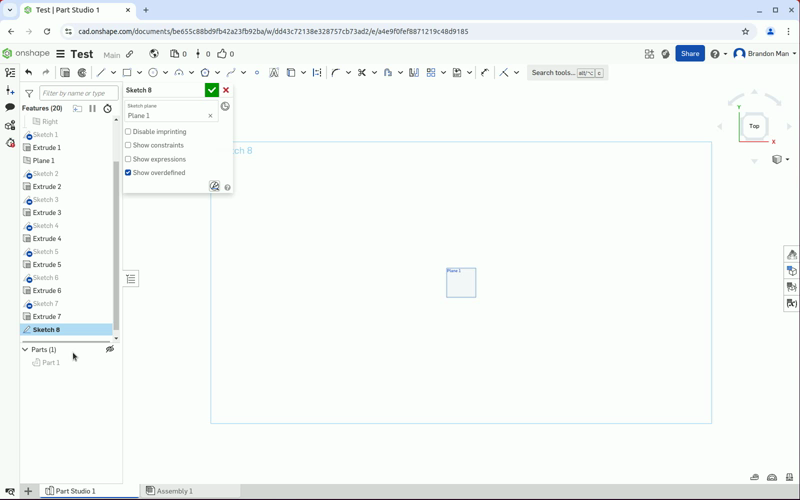
key(l)
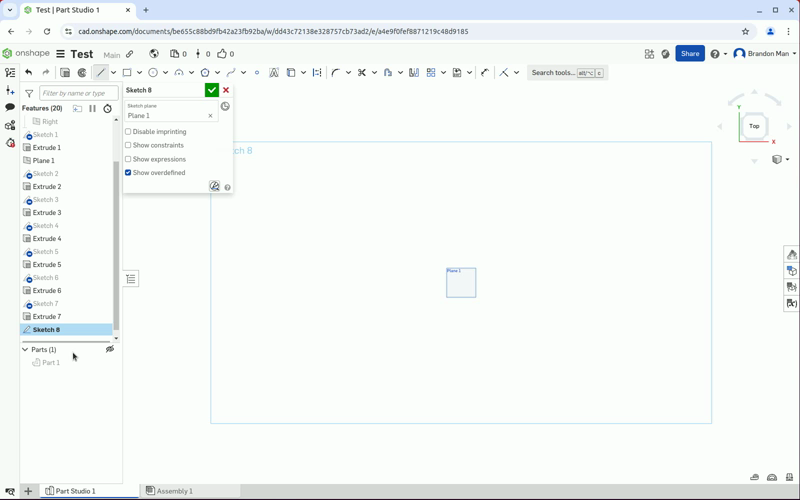
key_down(shift)
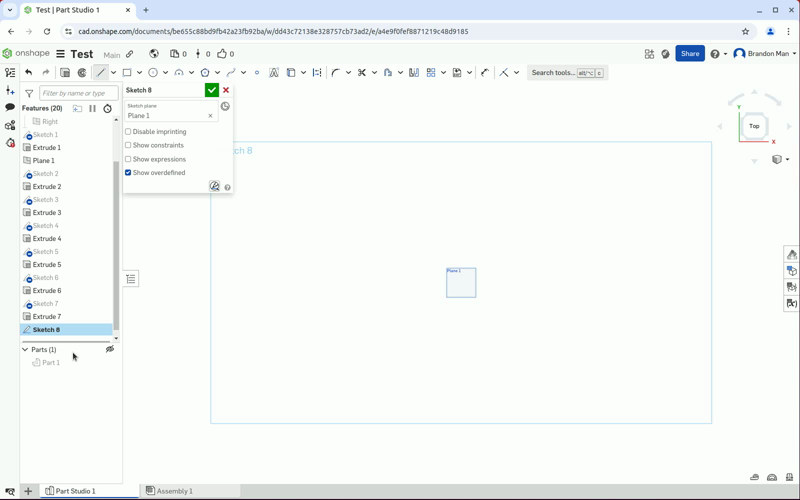
mouse_move(531, 306)
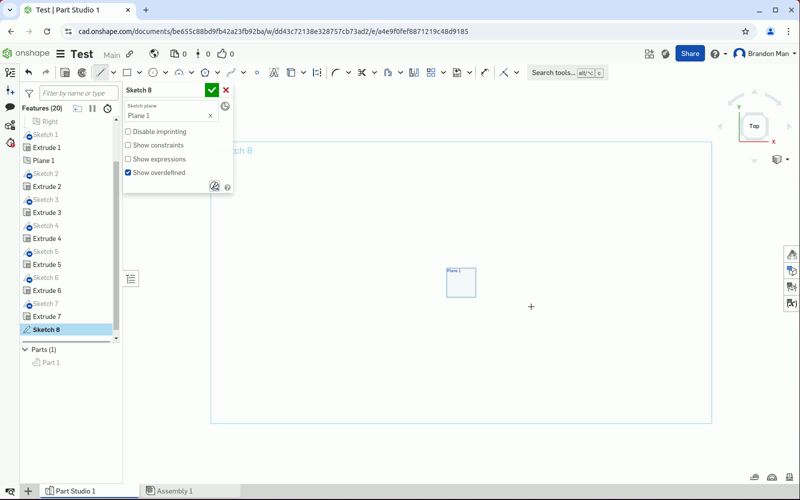
click(531, 306)
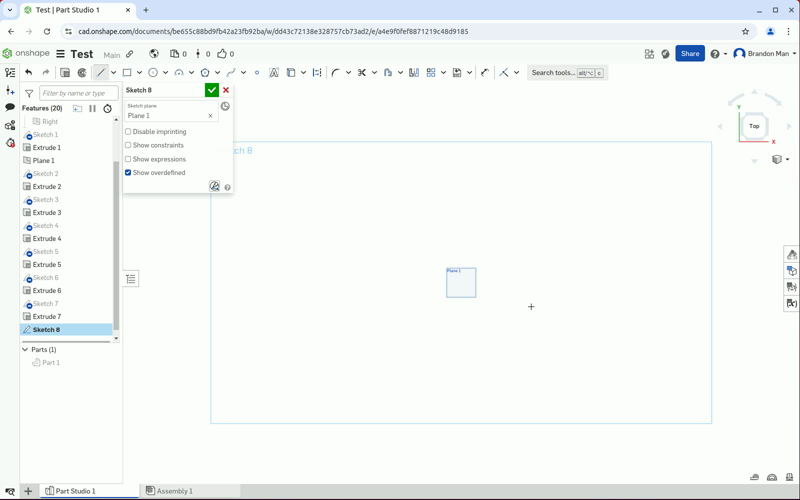
key_up(shift)
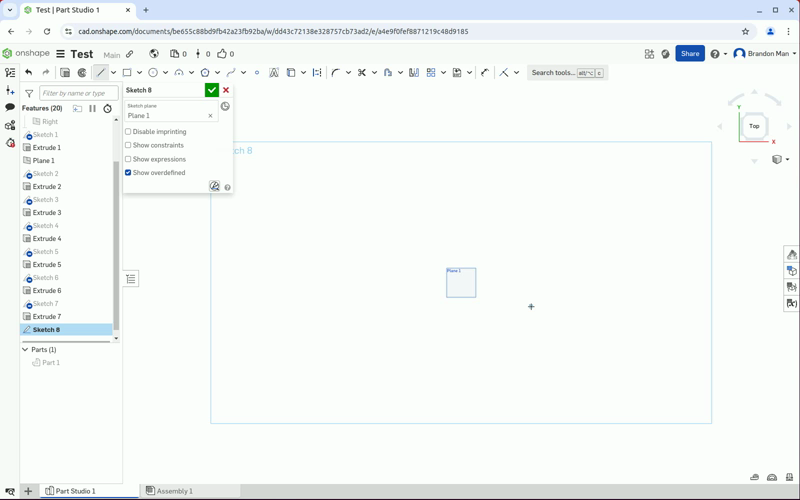
key_down(shift)
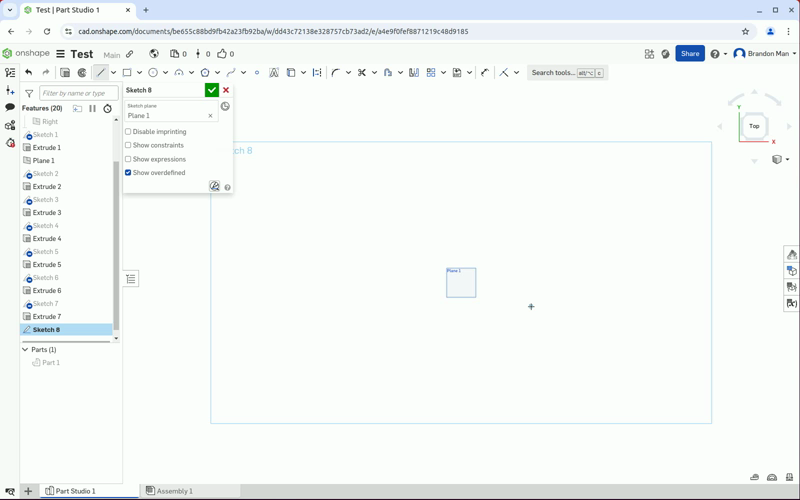
mouse_move(561, 306)
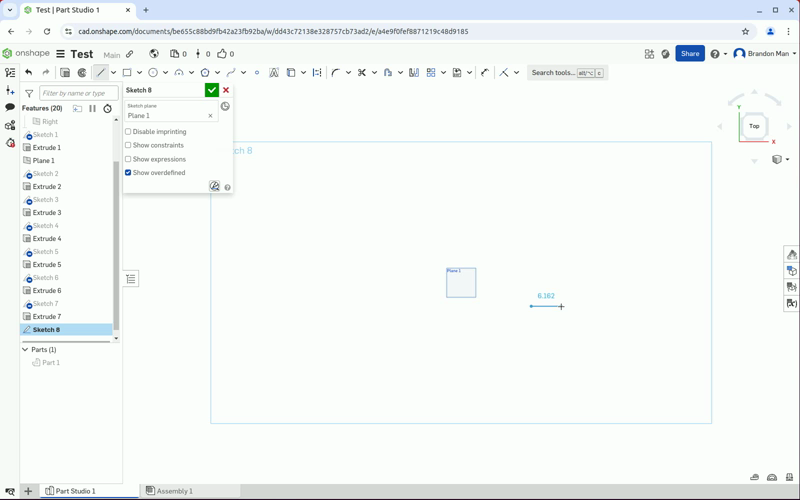
mouse_move(540, 313)
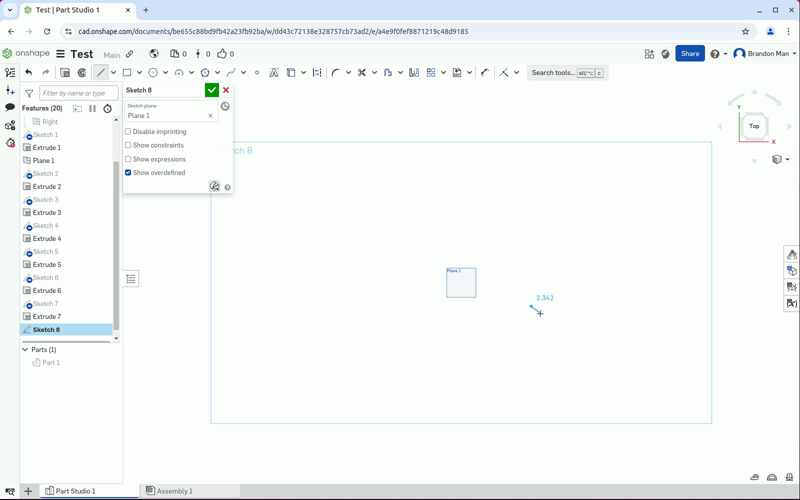
click(540, 313)
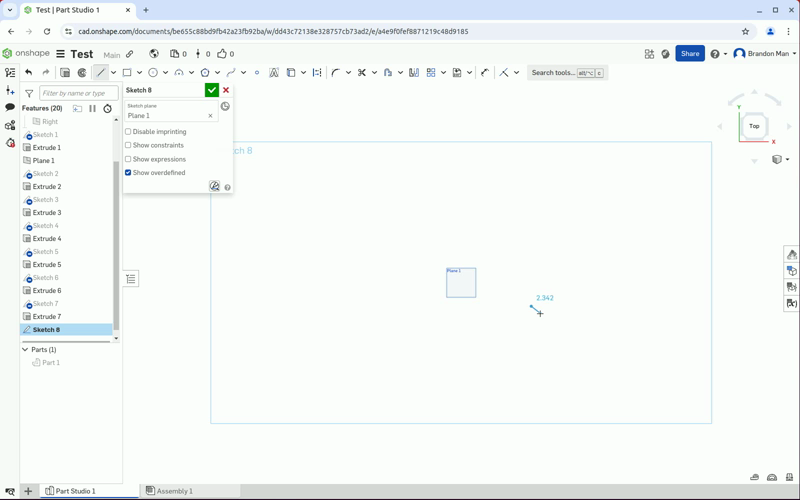
key_up(shift)
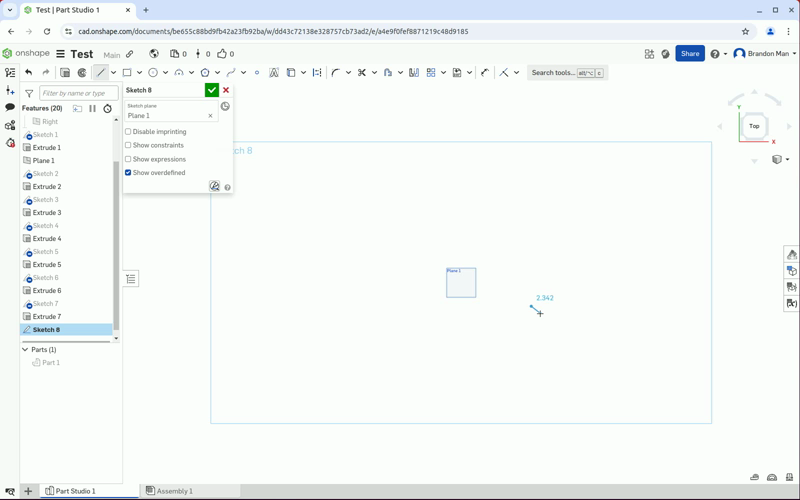
key_down(shift)
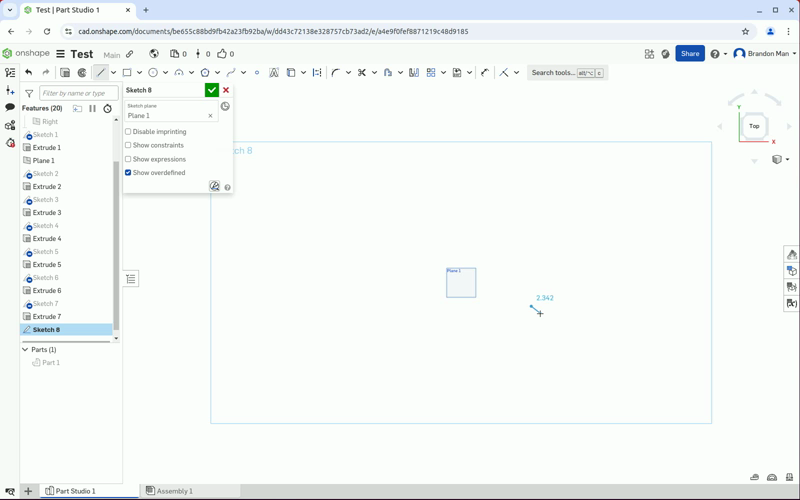
mouse_move(570, 313)
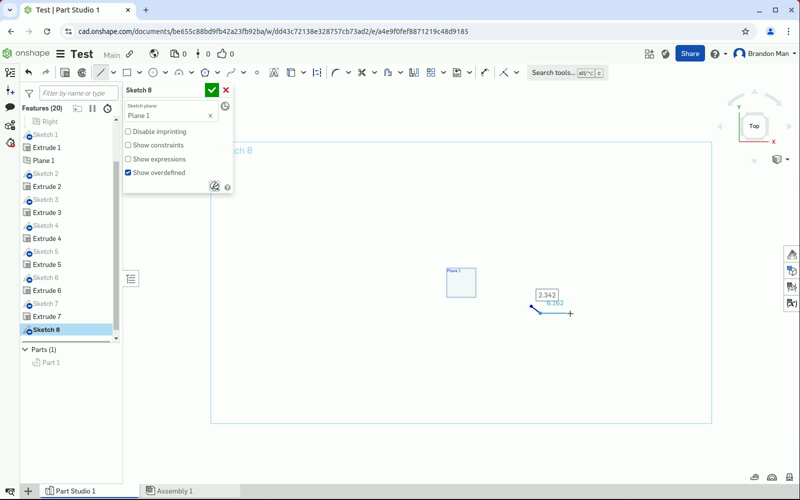
mouse_move(547, 304)
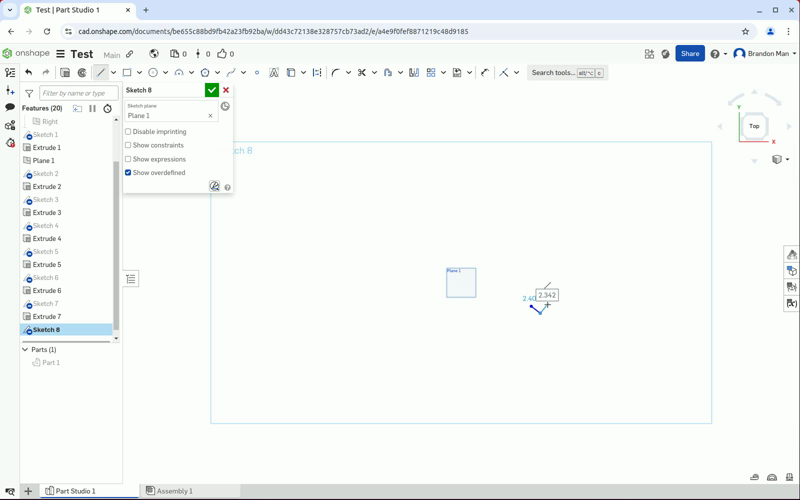
click(547, 304)
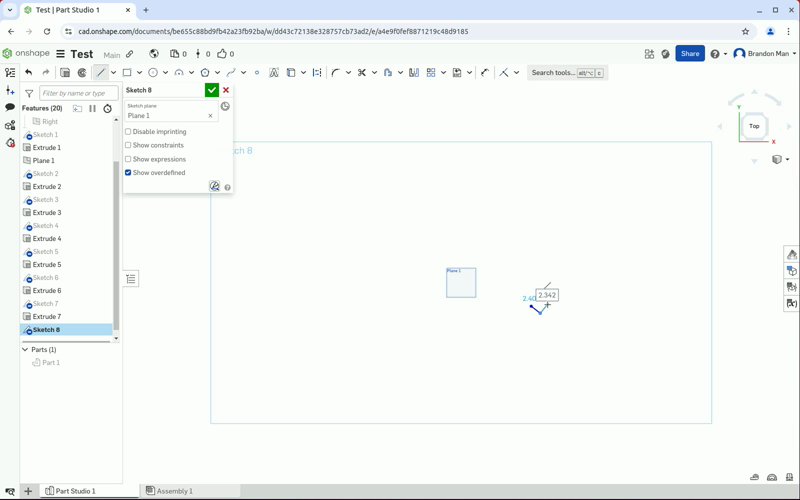
key_up(shift)
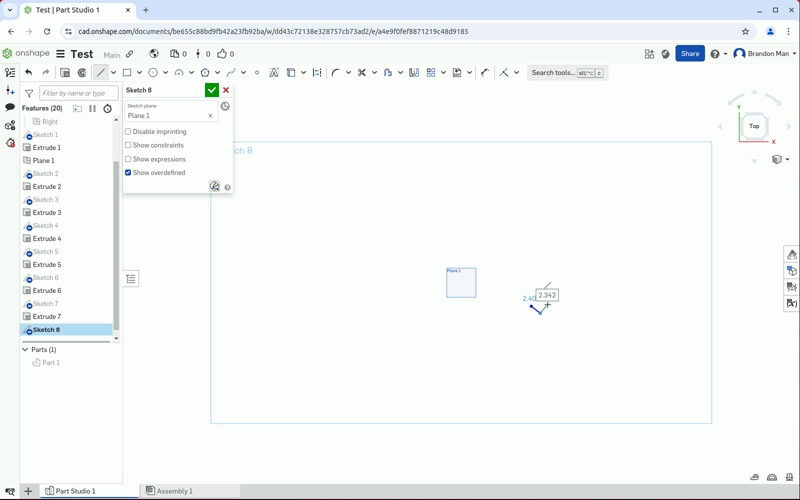
key_down(shift)
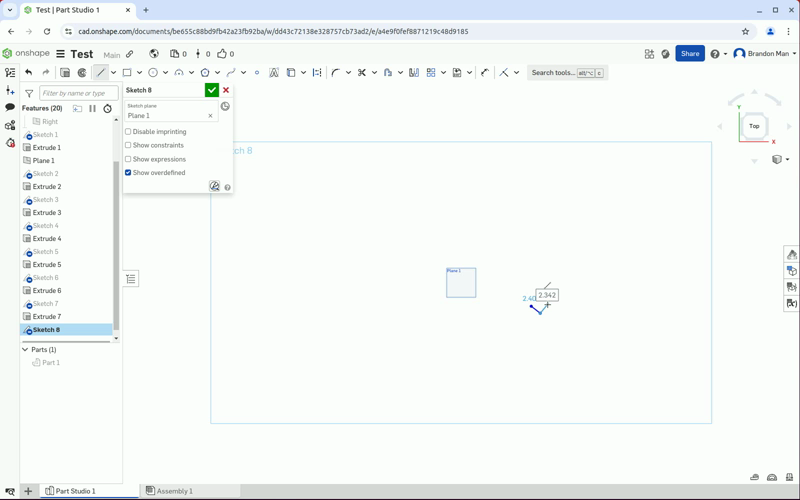
mouse_move(577, 304)
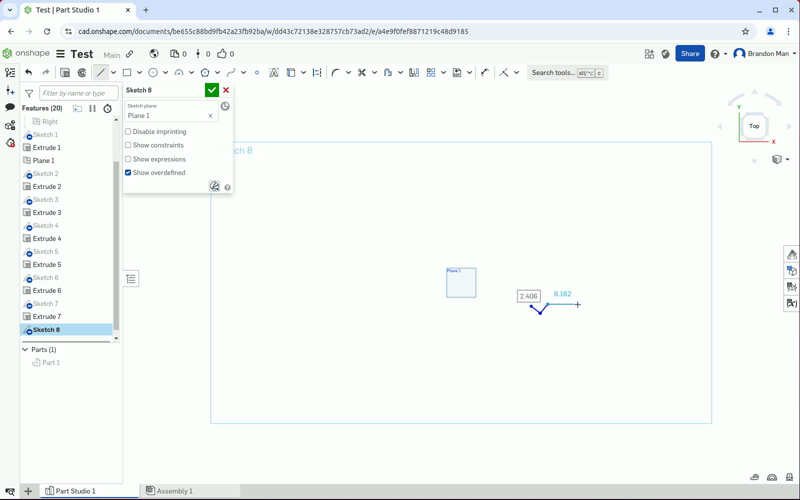
mouse_move(538, 297)
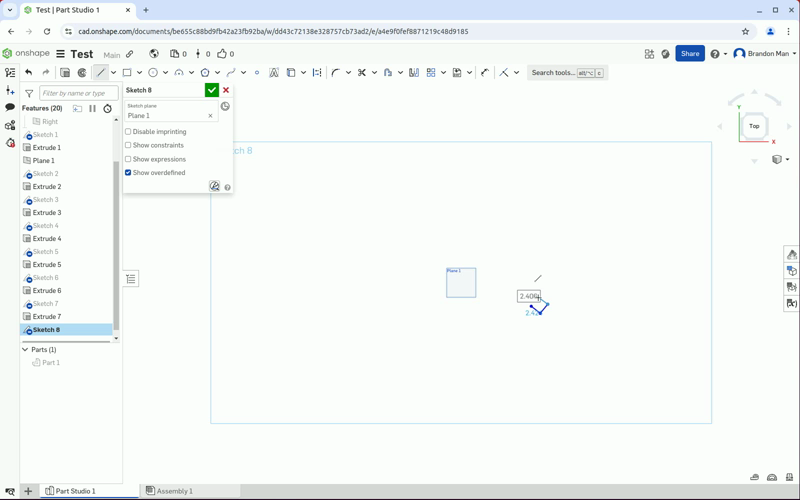
click(538, 297)
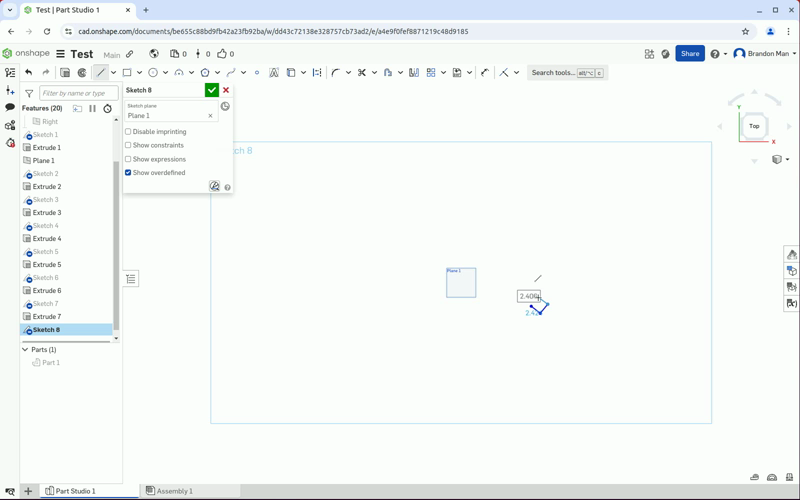
key_up(shift)
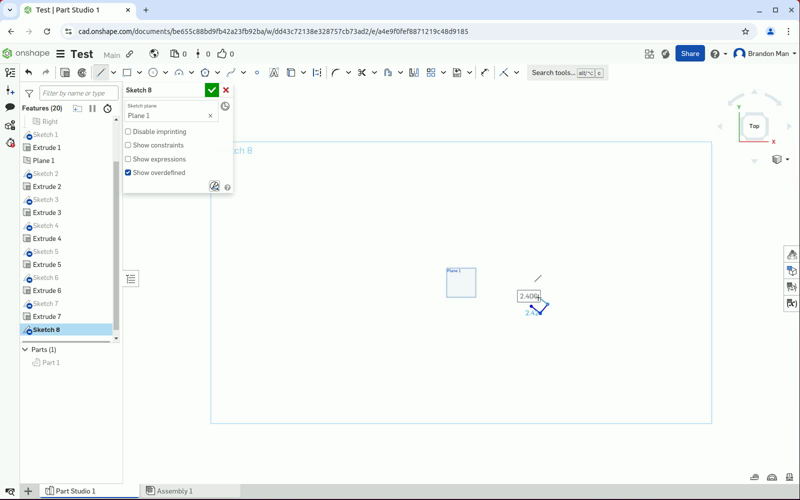
mouse_move(568, 297)
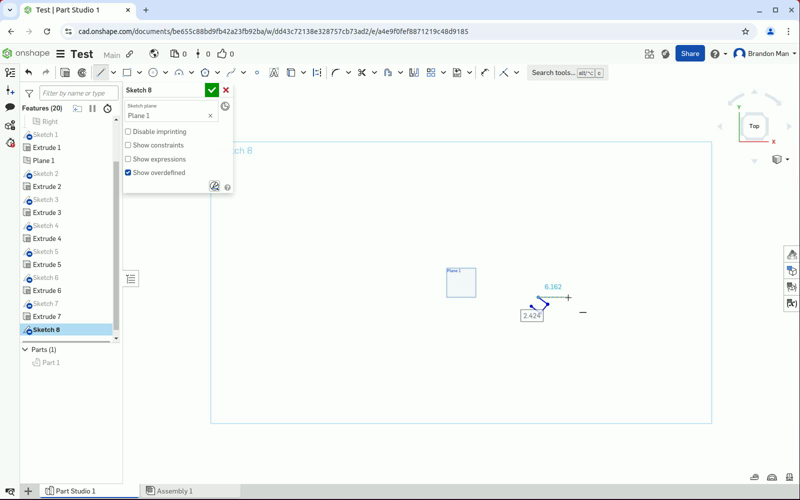
key_down(shift)
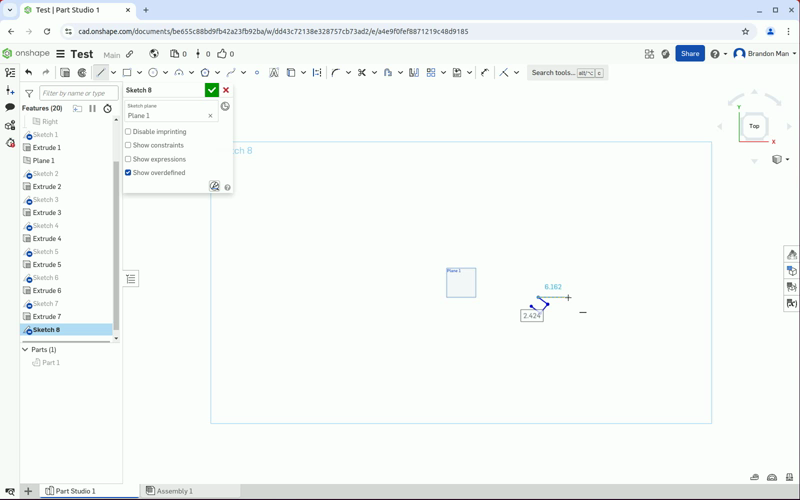
mouse_move(531, 306)
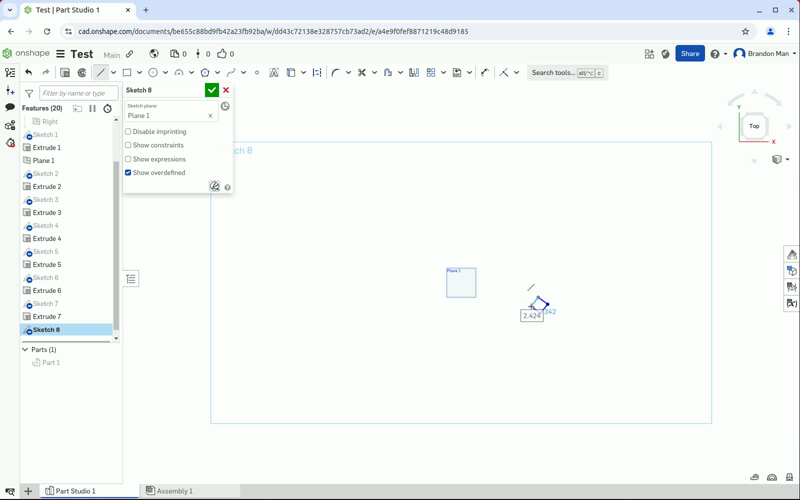
key_up(shift)
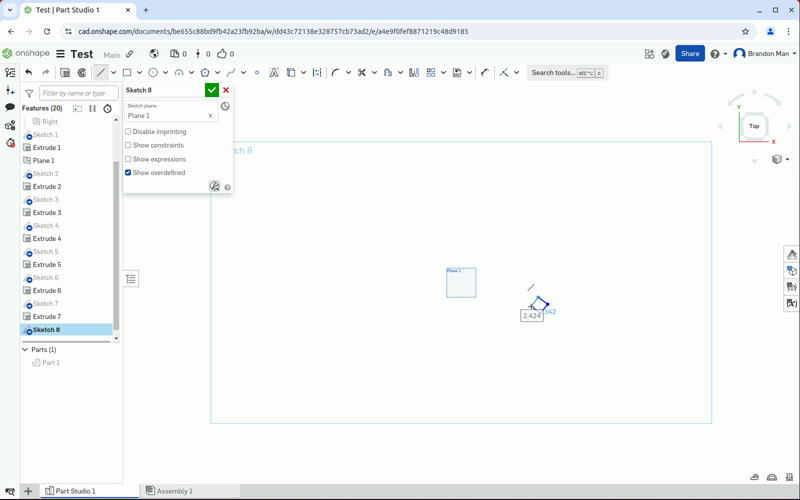
click(531, 306)
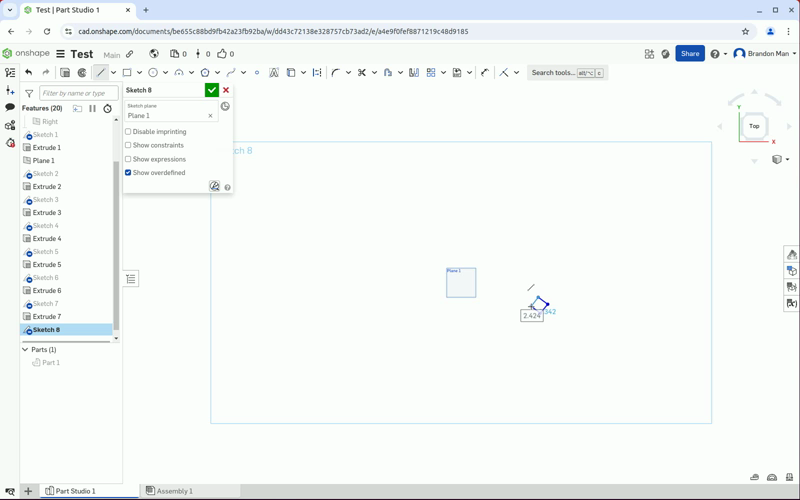
key(esc)
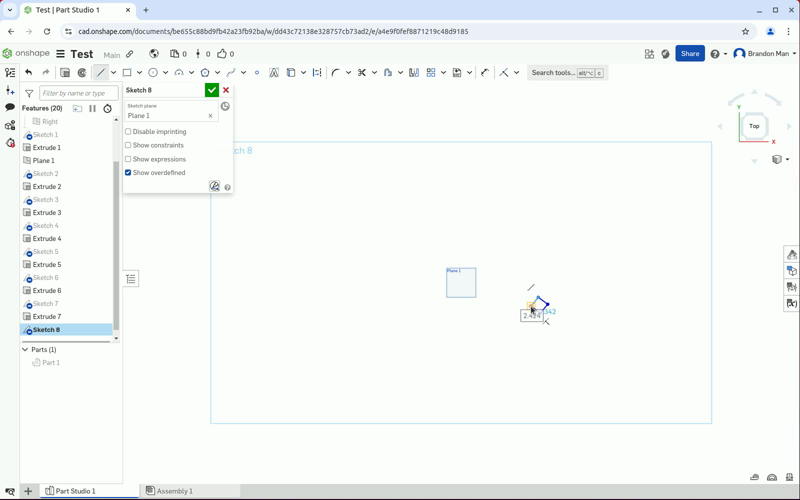
mouse_move(538, 303)
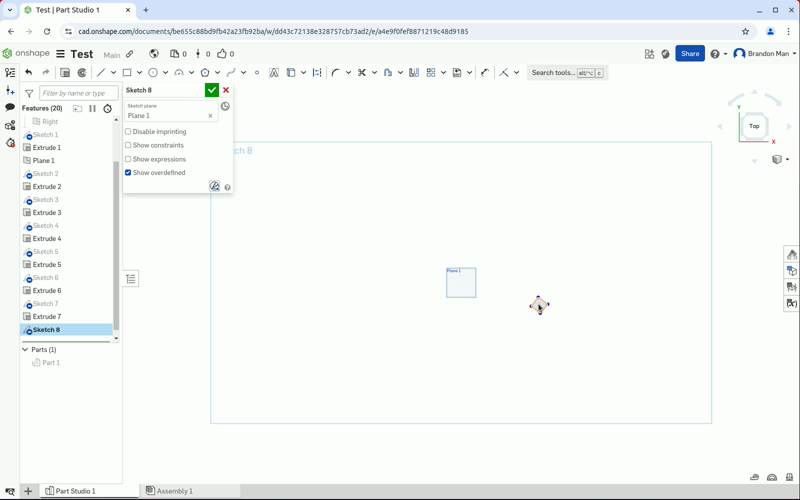
scroll(6)
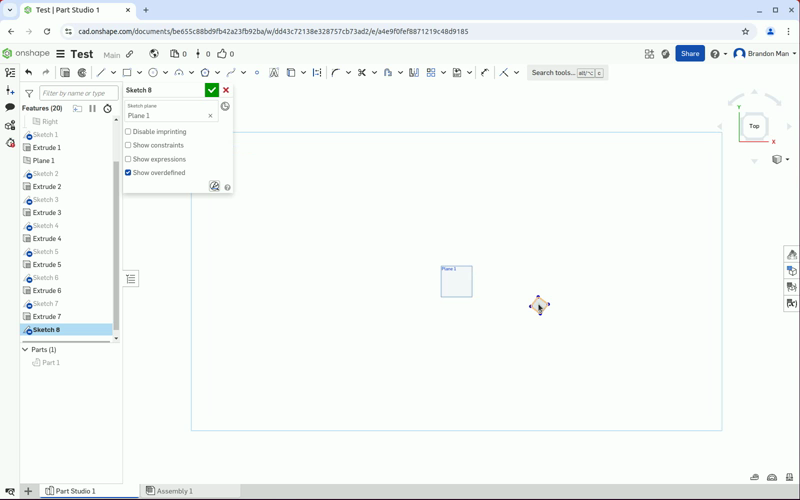
scroll(6)
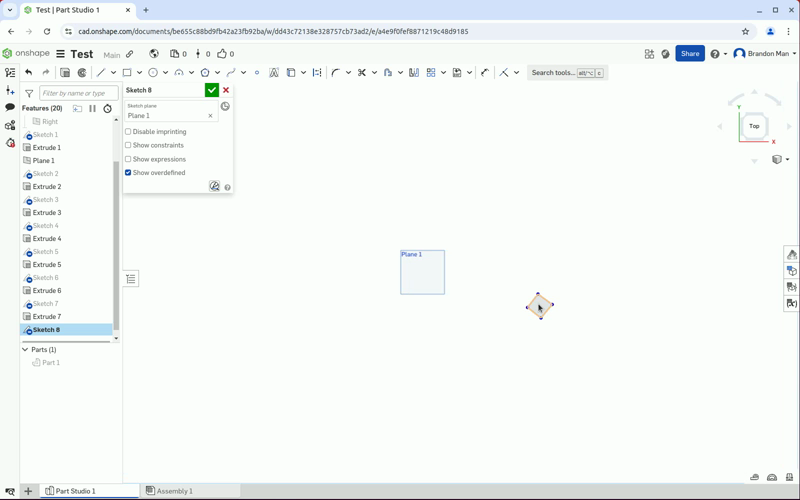
scroll(6)
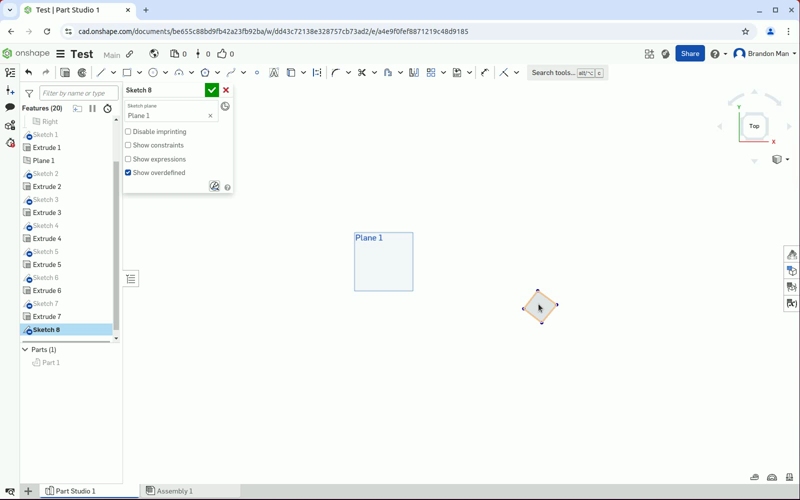
scroll(6)
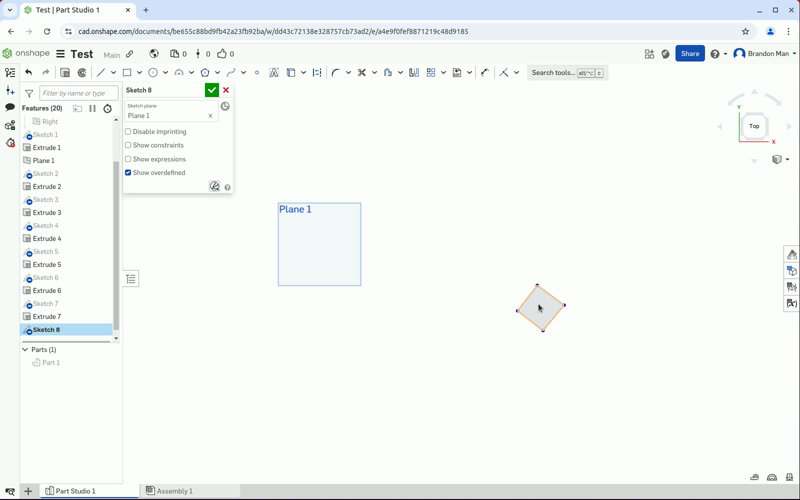
scroll(6)
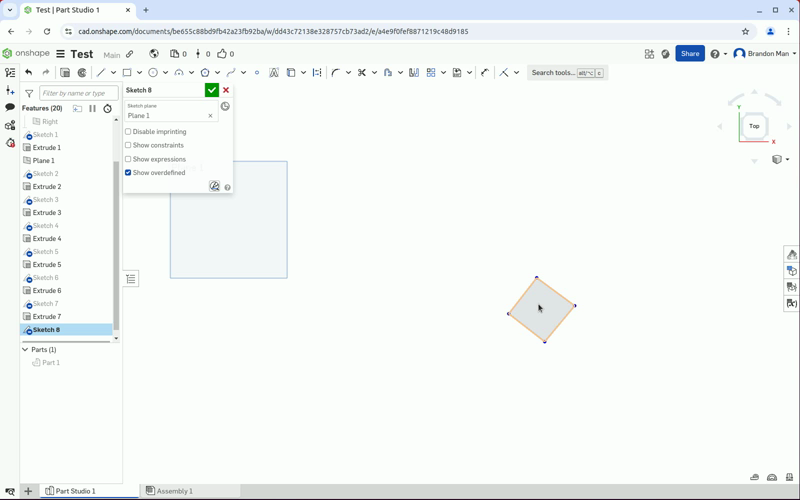
scroll(6)
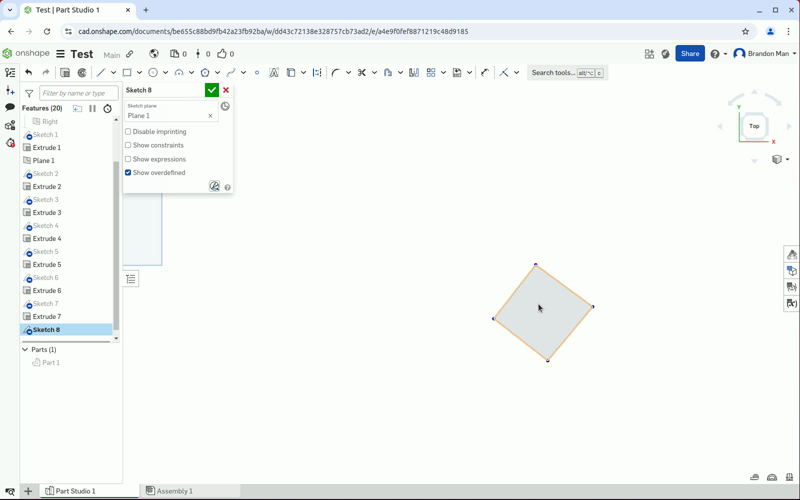
scroll(6)
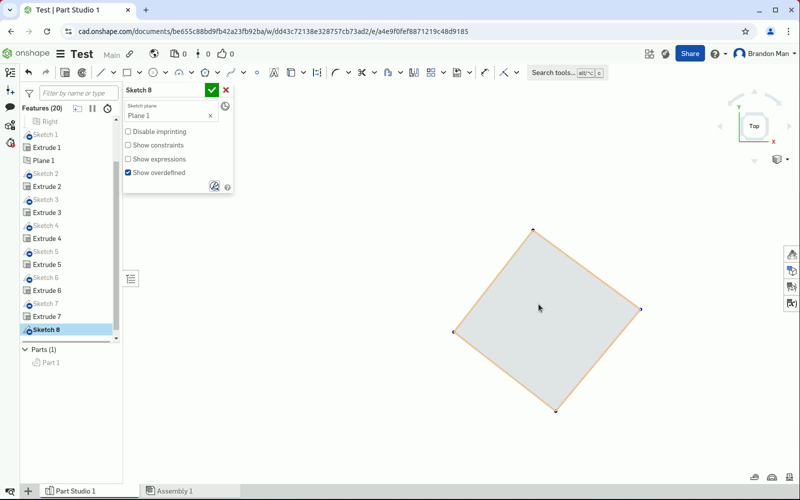
click(538, 303)
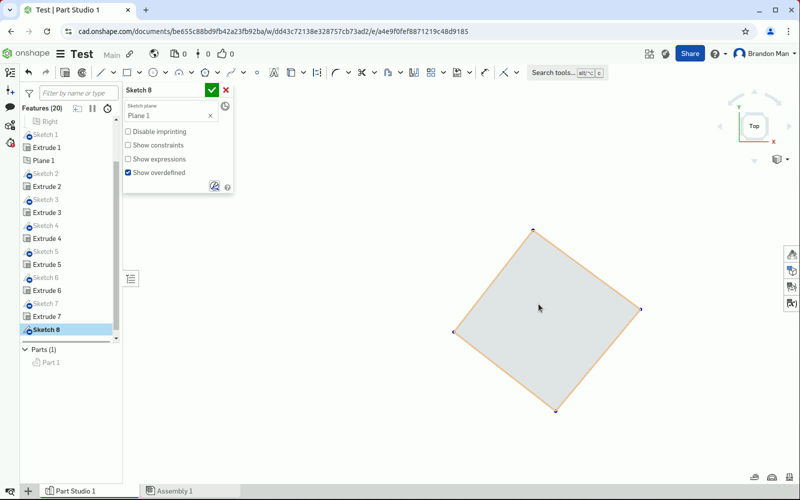
scroll(-6)
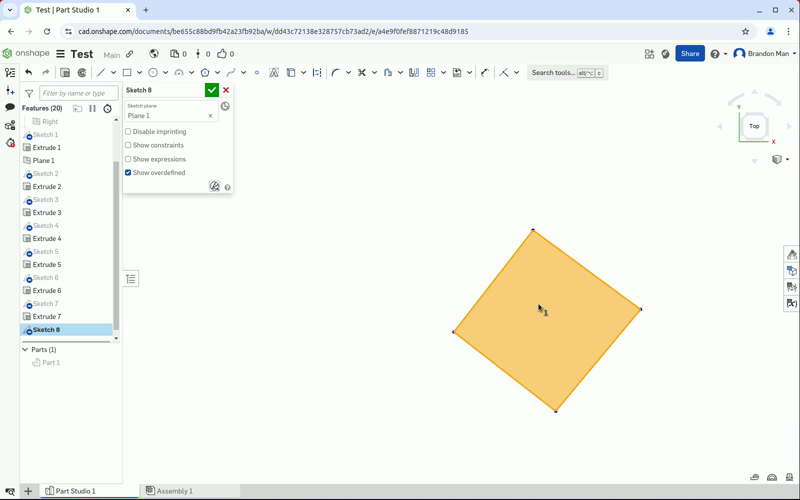
scroll(-6)
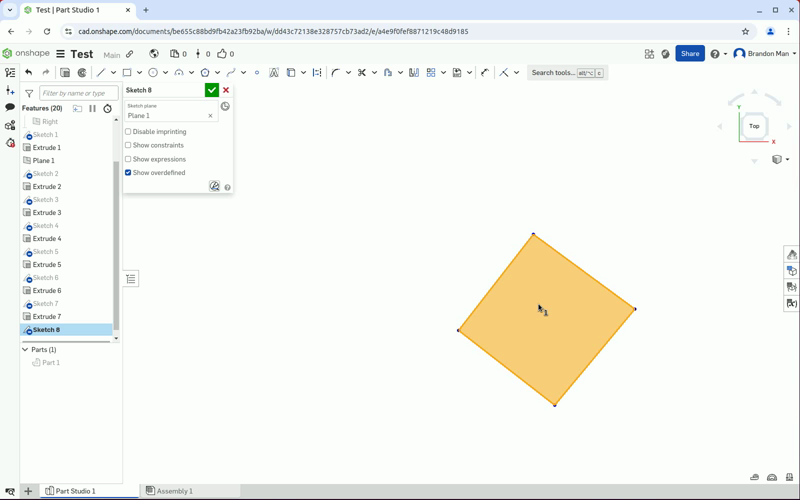
scroll(-6)
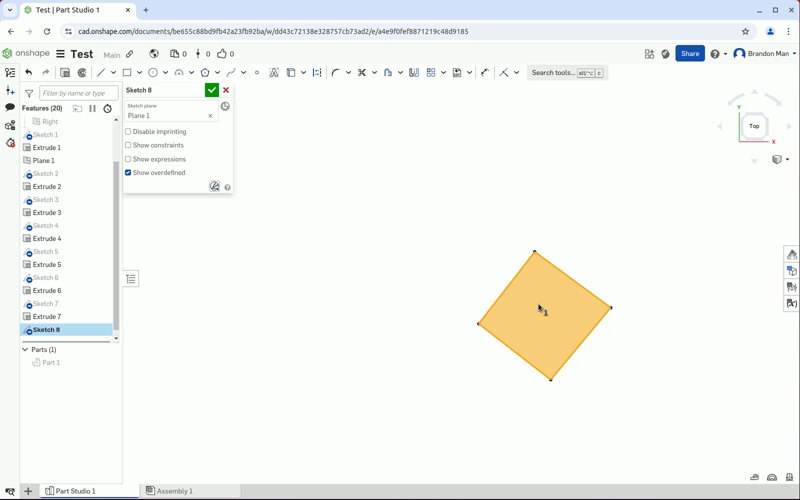
scroll(-6)
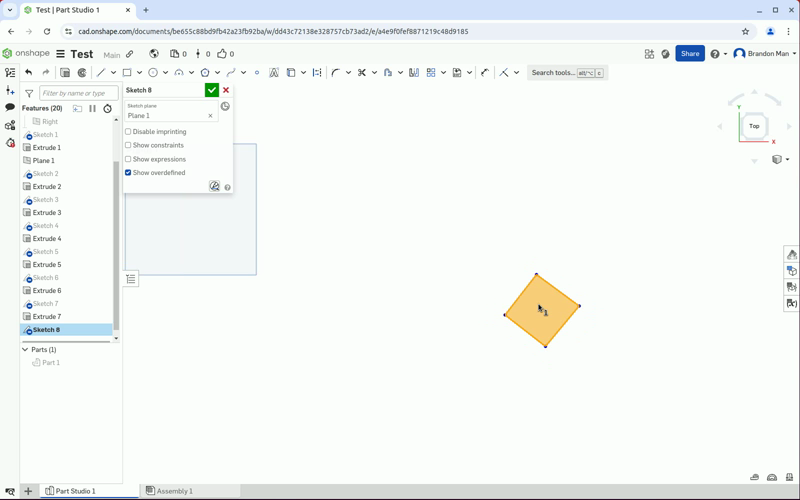
scroll(-6)
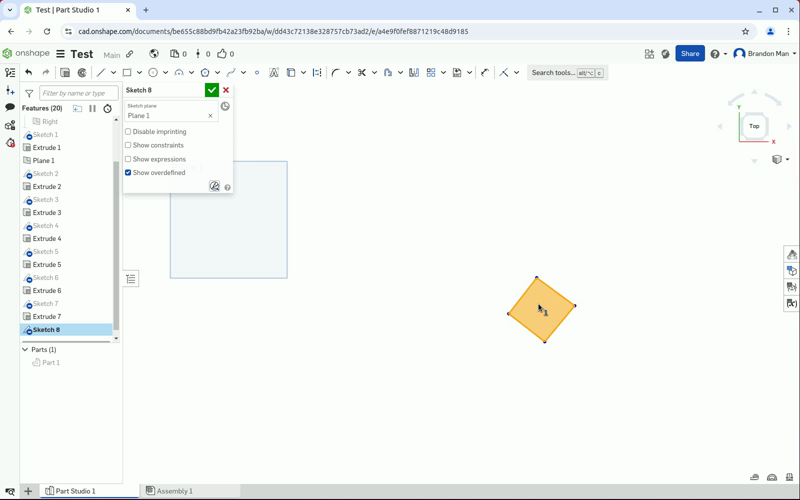
scroll(-6)
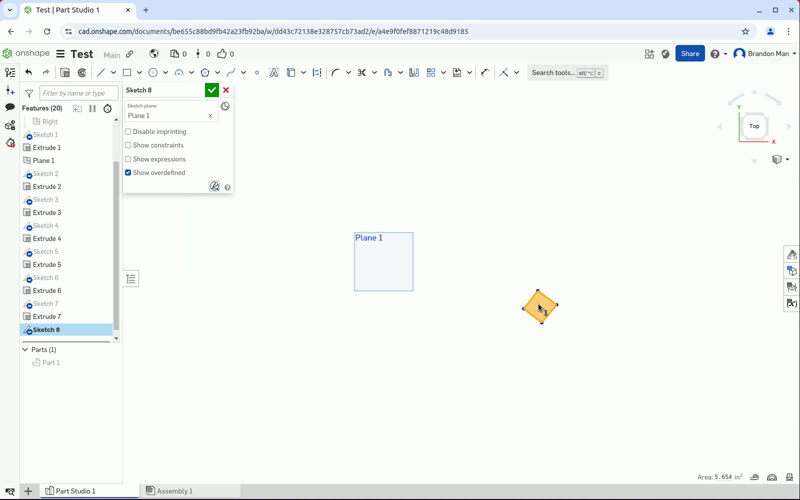
scroll(-6)
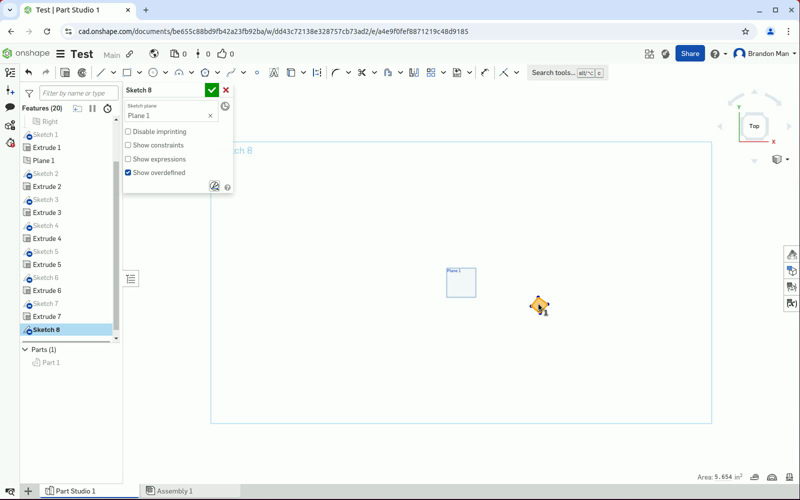
mouse_move(73, 352)
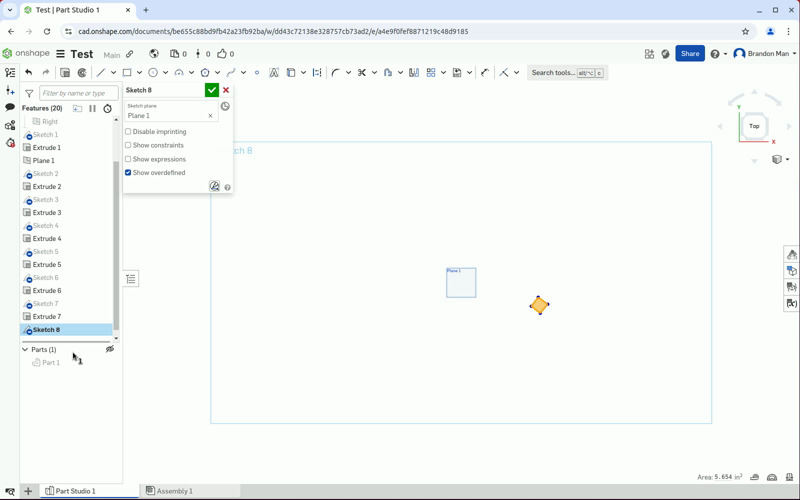
key(shift+y)
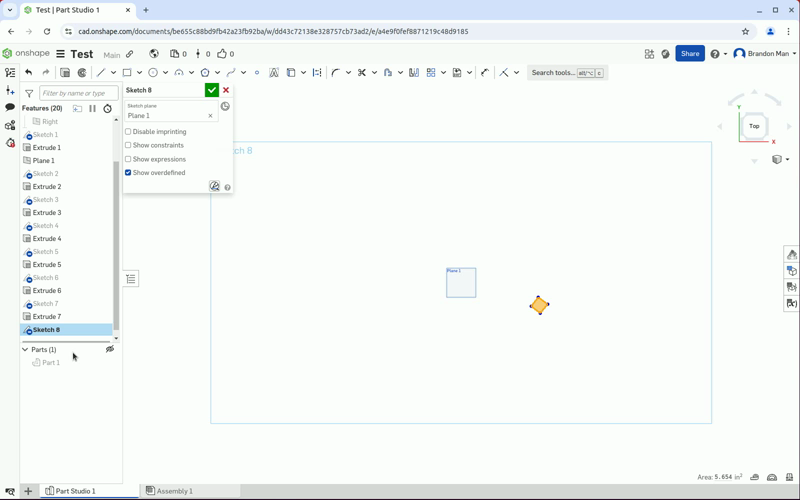
key(shift+e)
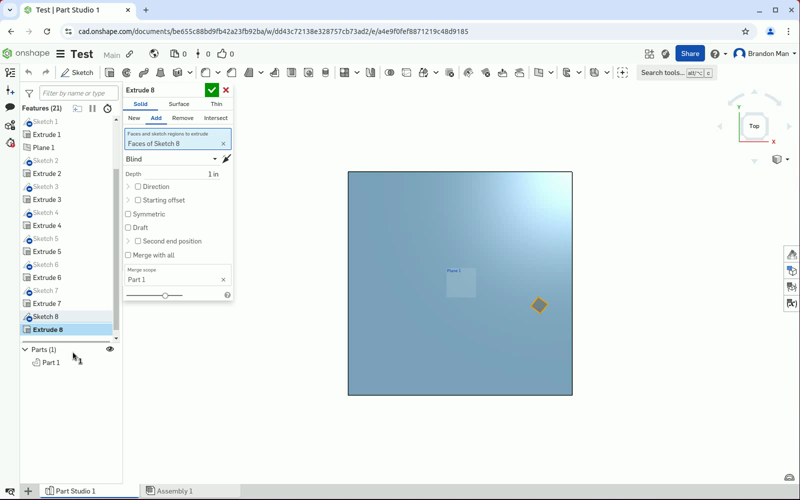
mouse_move(143, 106)
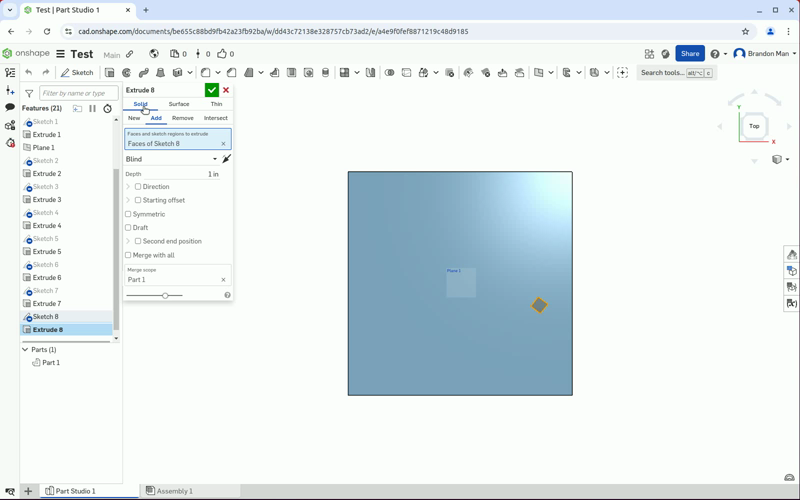
click(143, 106)
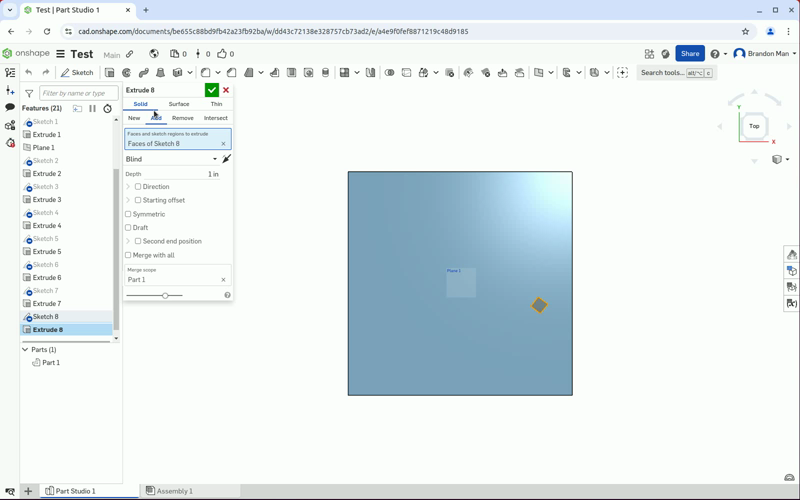
mouse_move(186, 120)
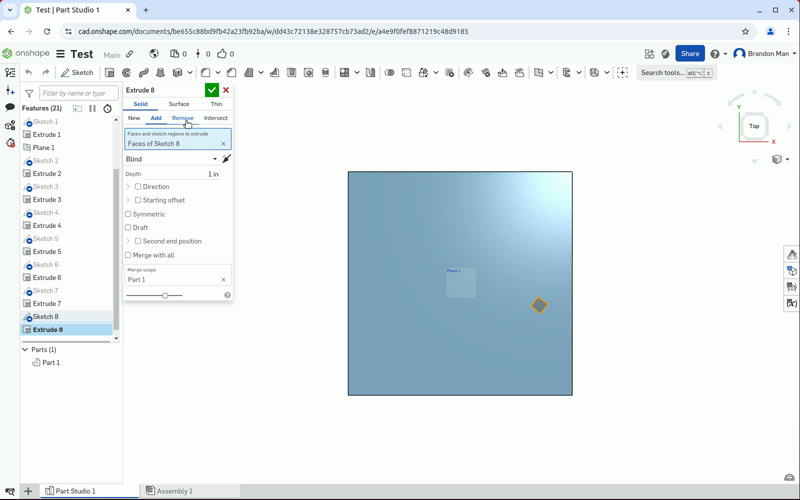
click(186, 120)
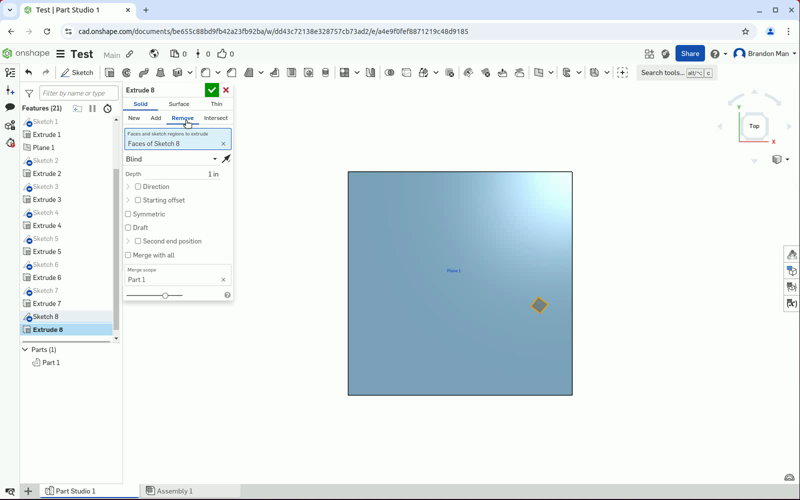
key(tab, 4)
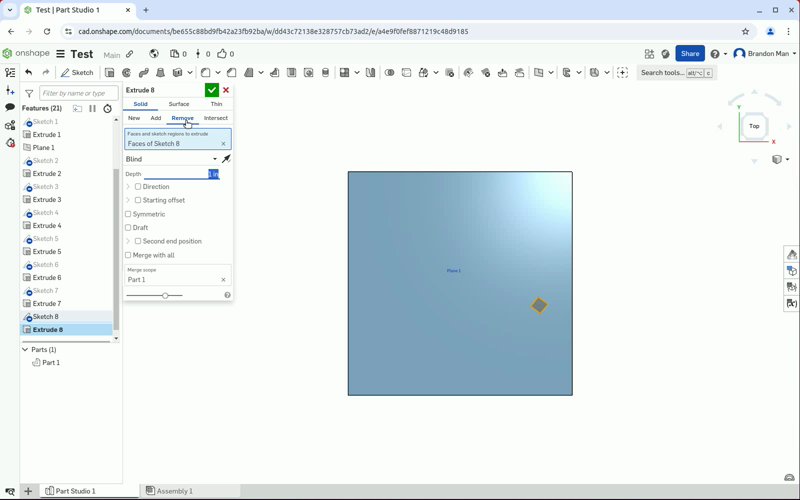
text(1.204)
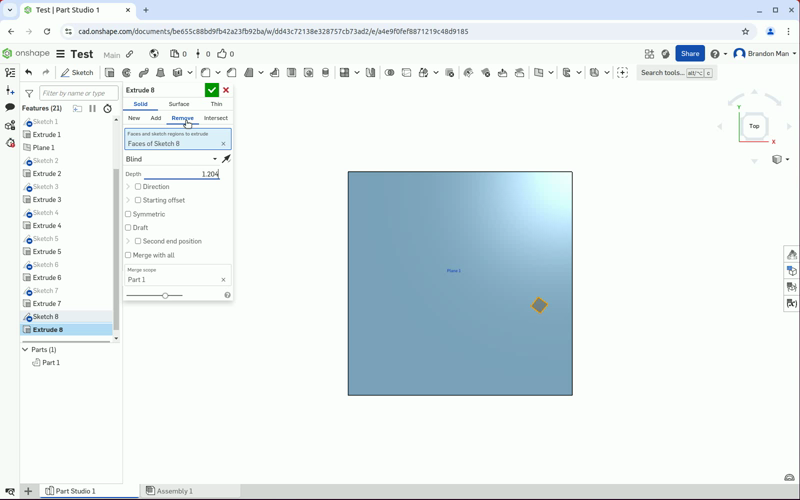
key(tab, 6)
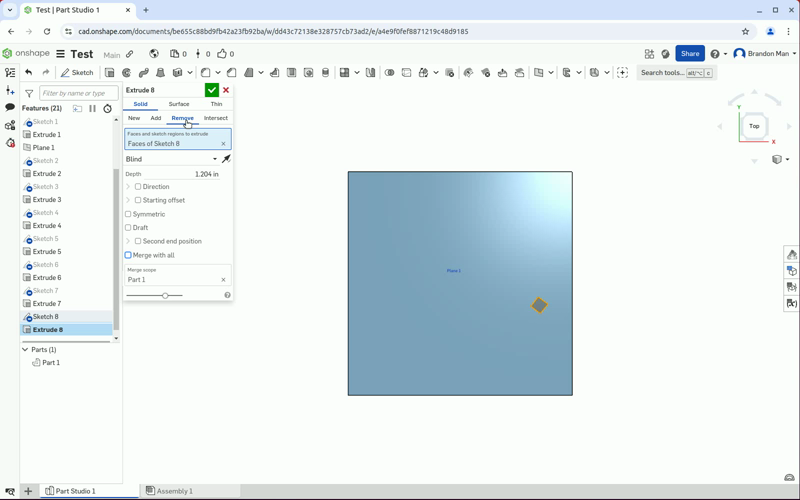
key(space)
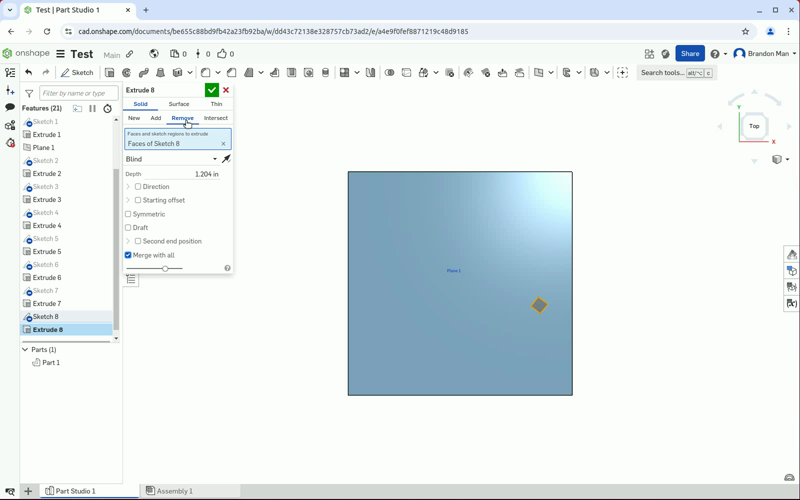
key(enter)
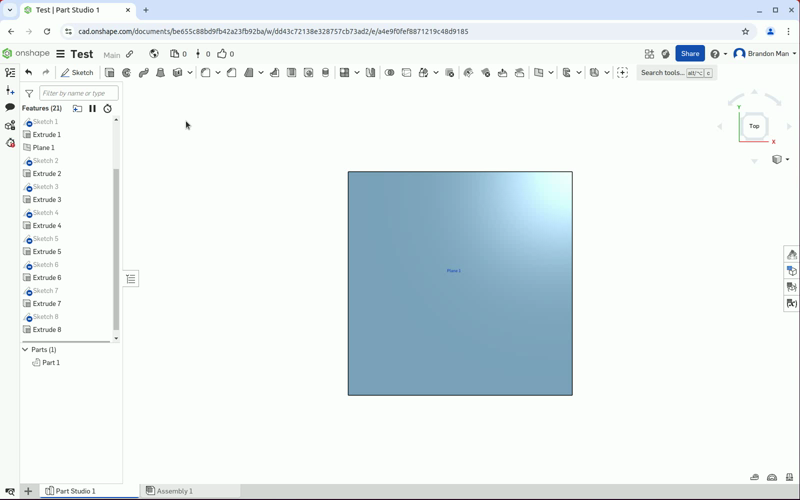
key(shift+h)
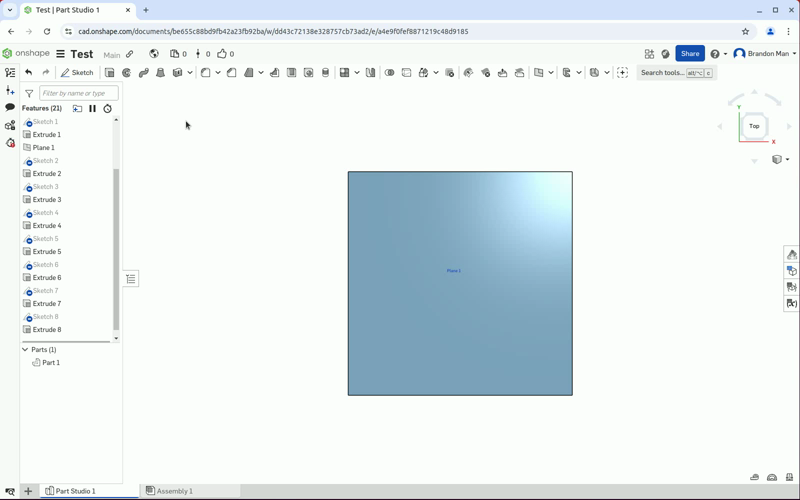
key(shift+h)
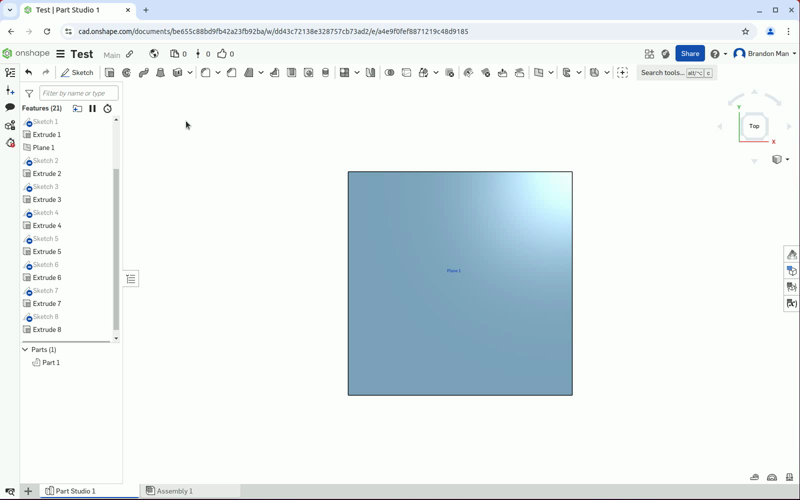
mouse_move(69, 124)
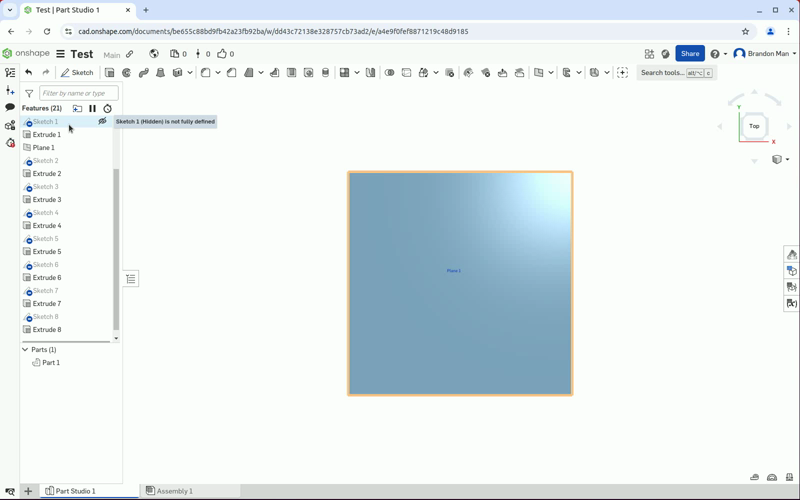
click(69, 124)
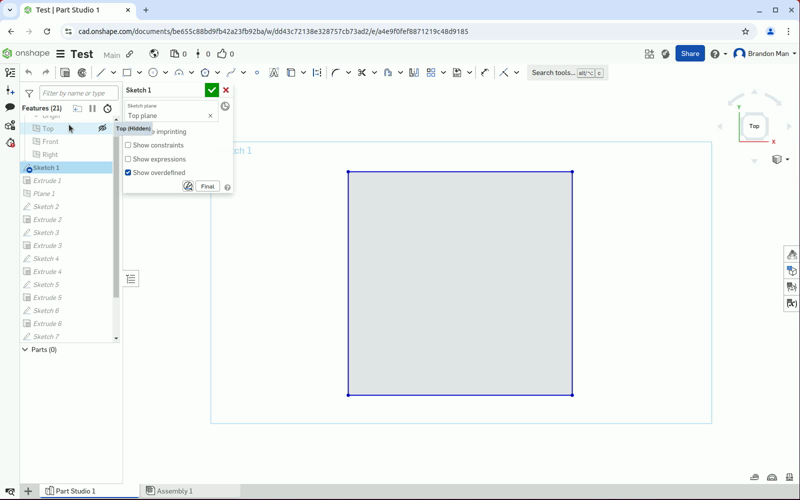
mouse_move(229, 92)
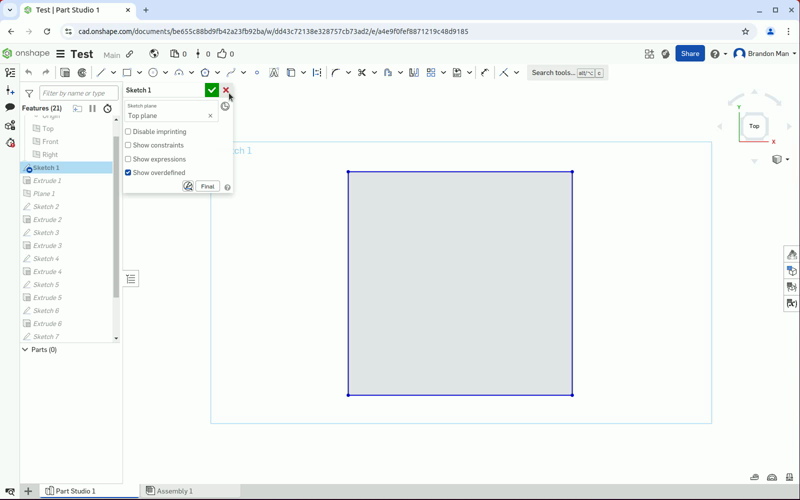
click(229, 92)
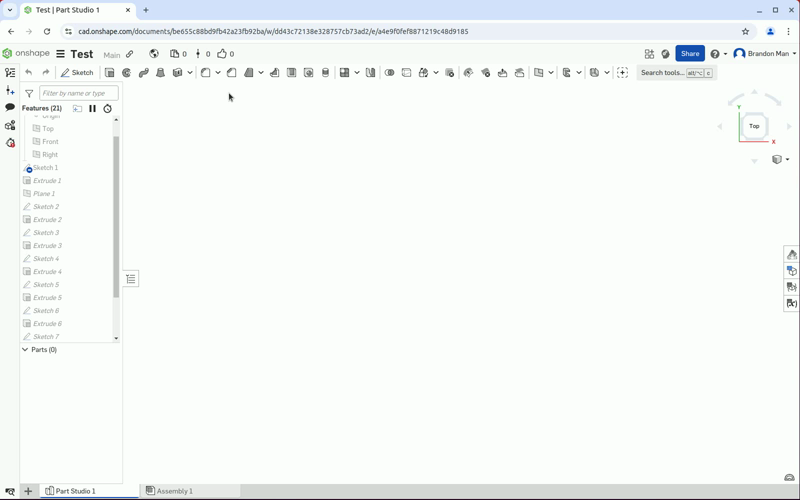
key(shift+s)
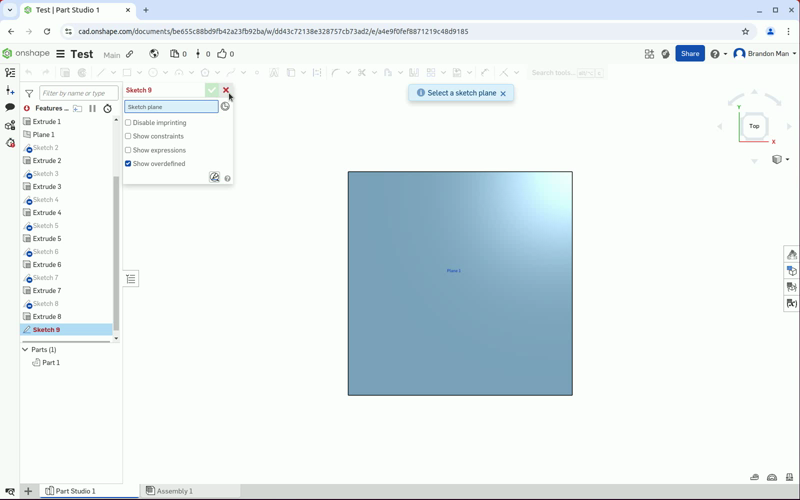
mouse_move(69, 137)
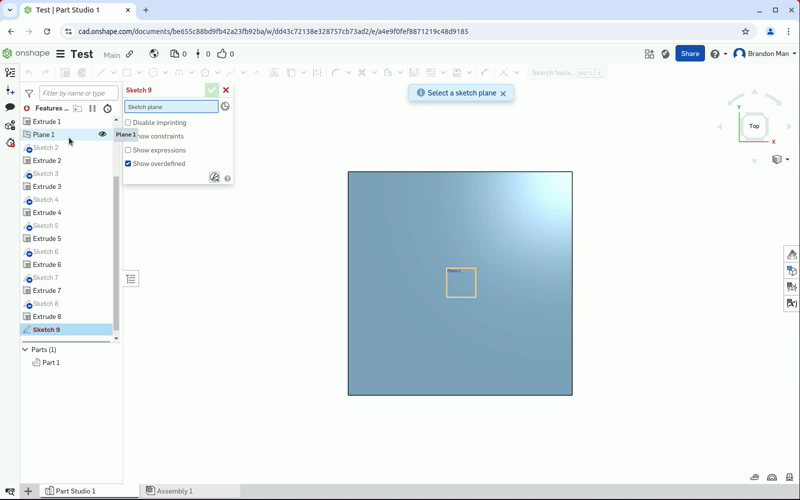
click(69, 137)
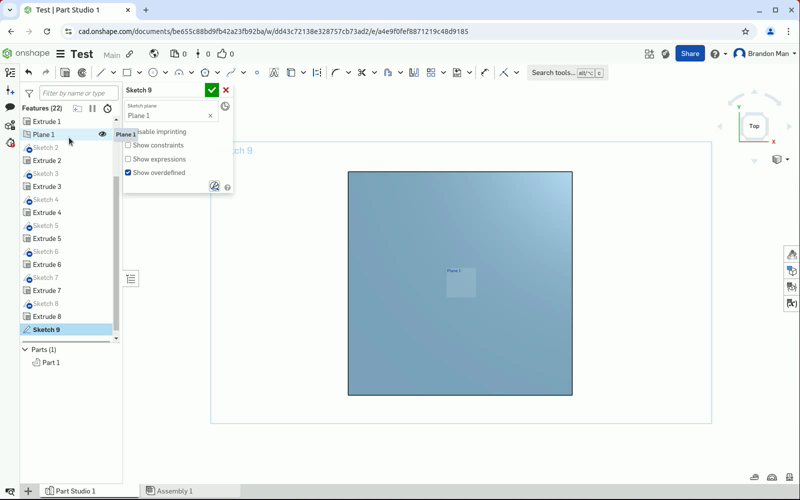
mouse_move(73, 352)
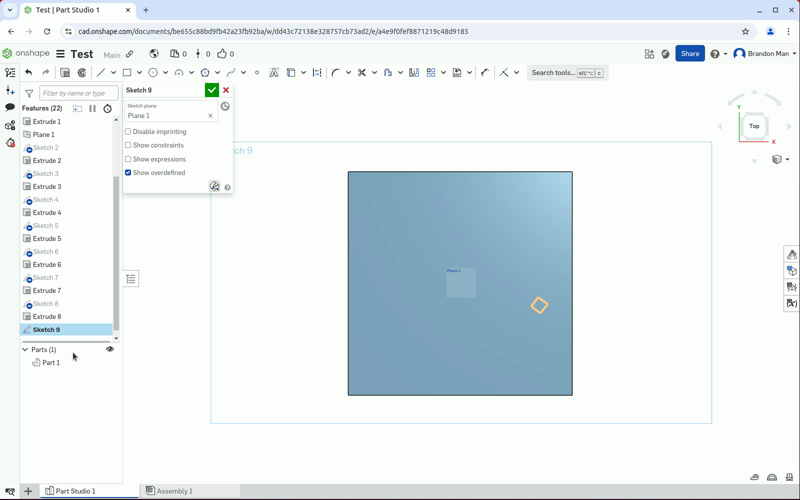
key(y)
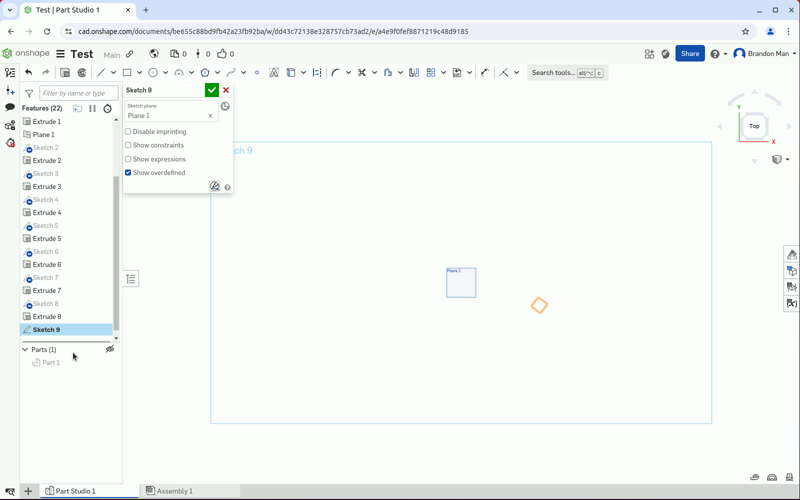
key(l)
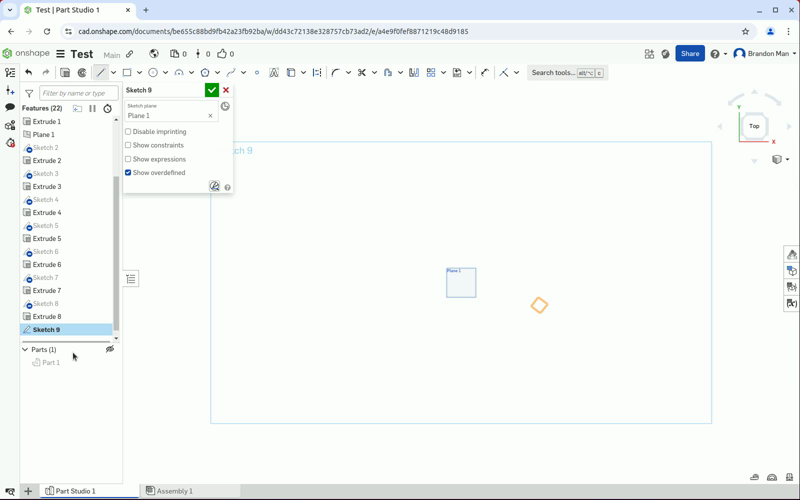
key_down(shift)
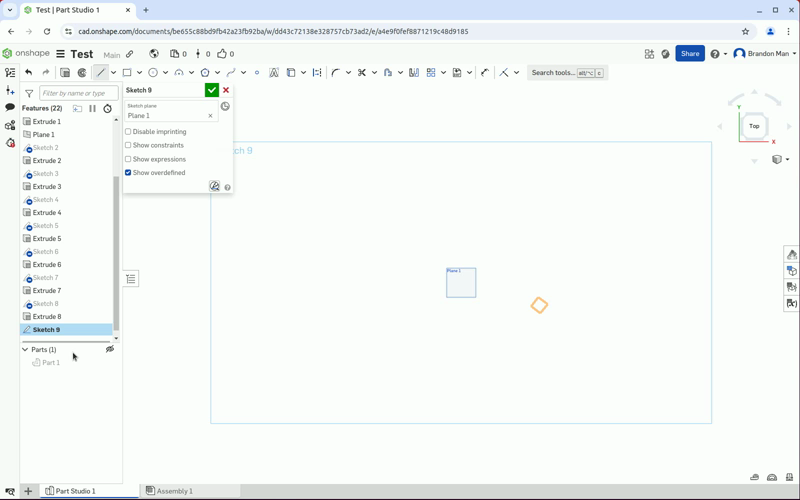
mouse_move(505, 341)
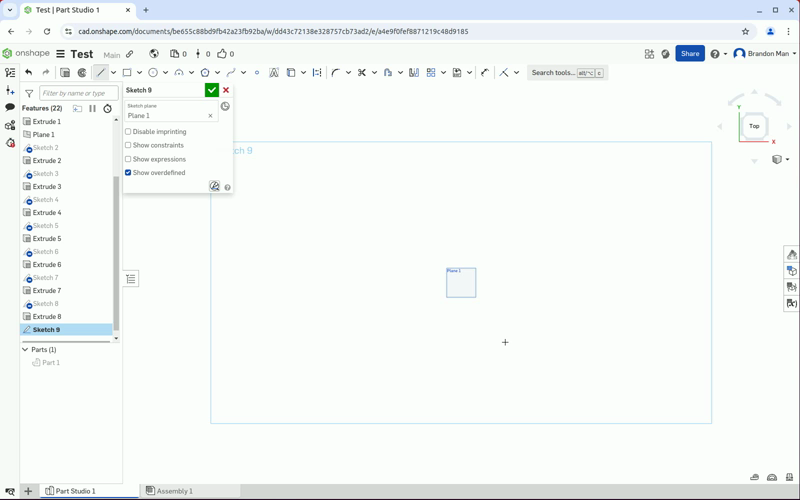
click(505, 341)
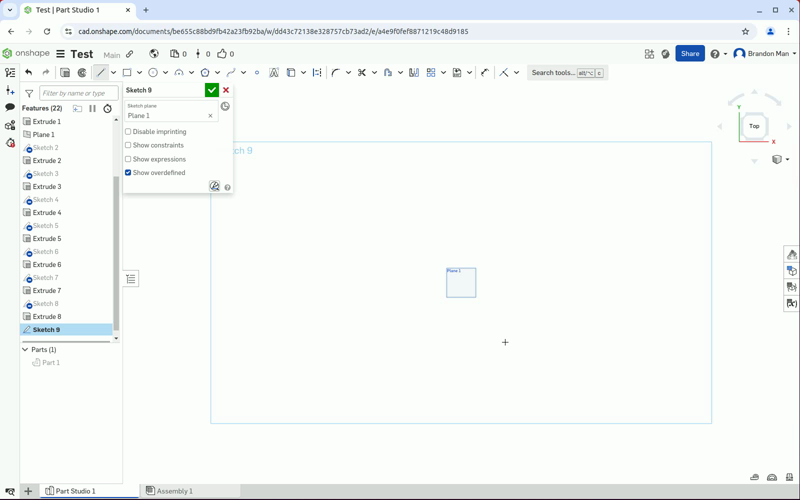
key_up(shift)
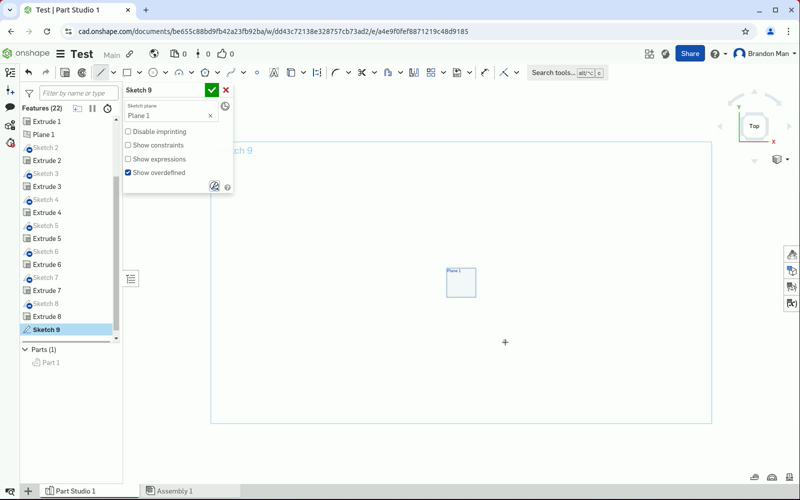
key_down(shift)
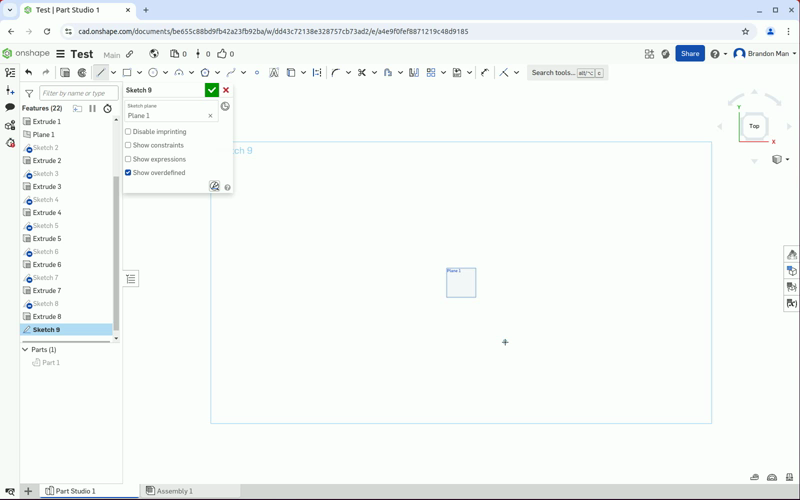
mouse_move(535, 341)
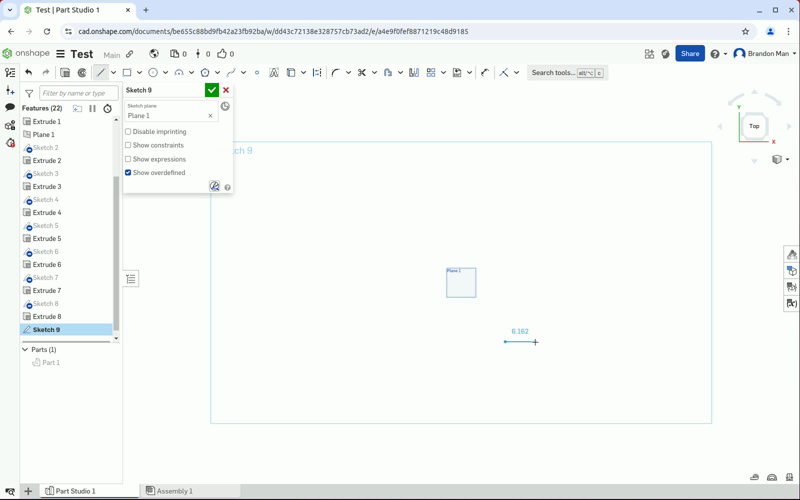
mouse_move(514, 348)
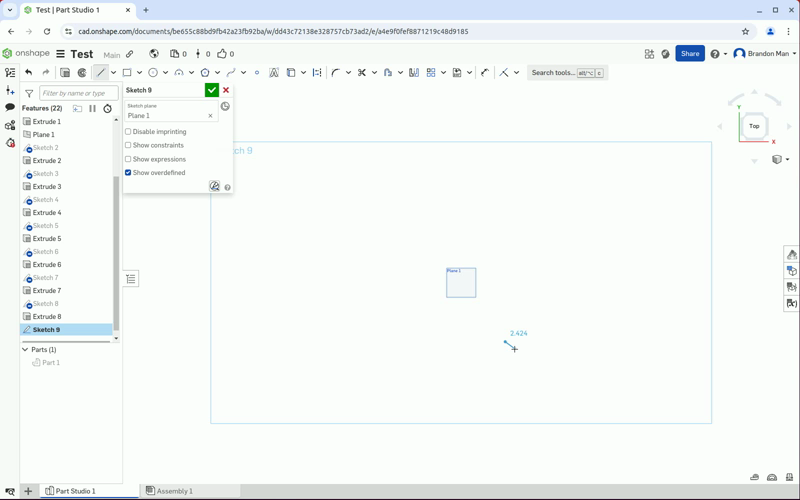
click(514, 348)
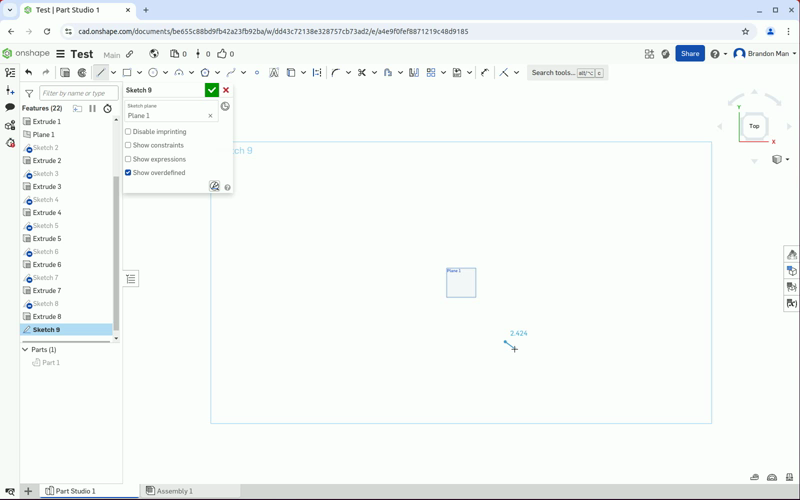
key_up(shift)
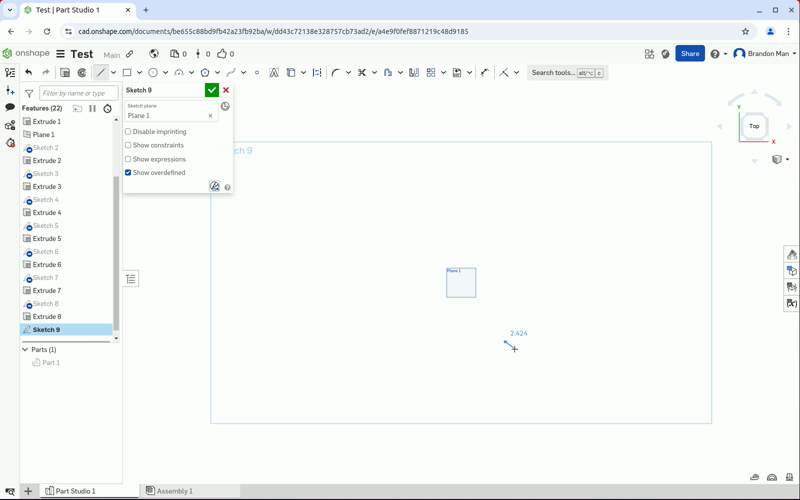
key_down(shift)
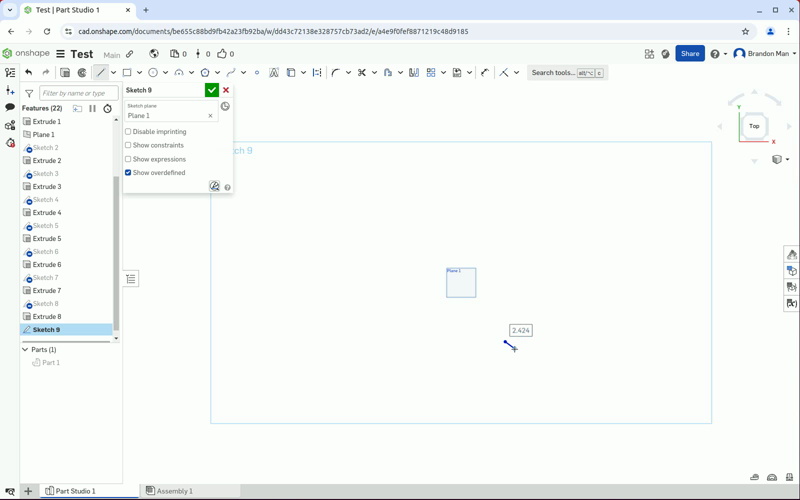
mouse_move(544, 348)
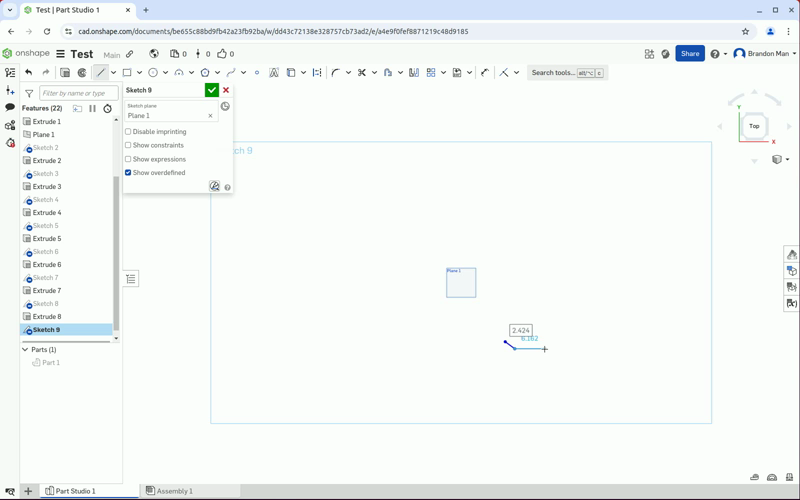
mouse_move(521, 339)
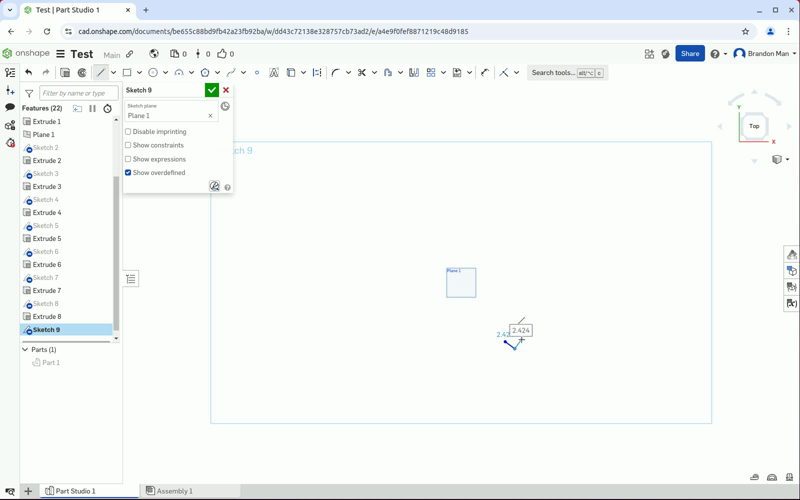
click(521, 339)
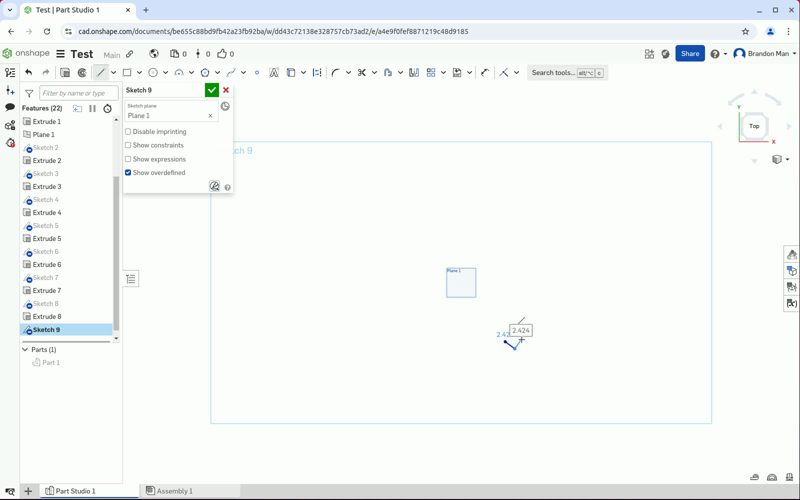
key_up(shift)
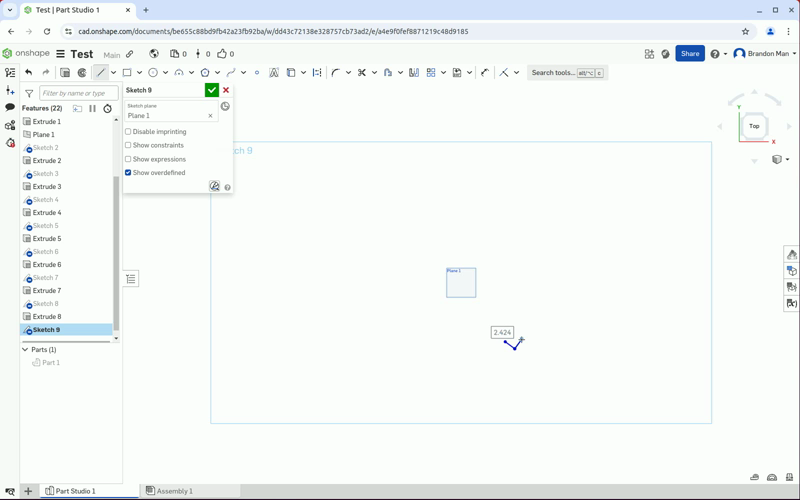
key_down(shift)
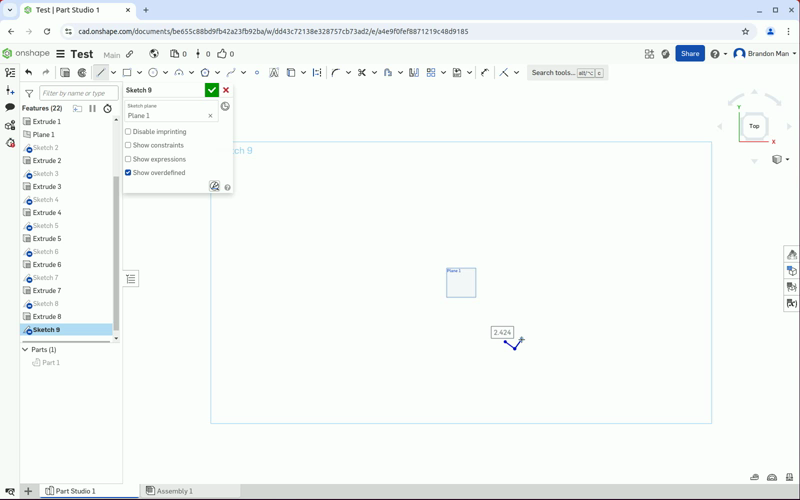
mouse_move(551, 339)
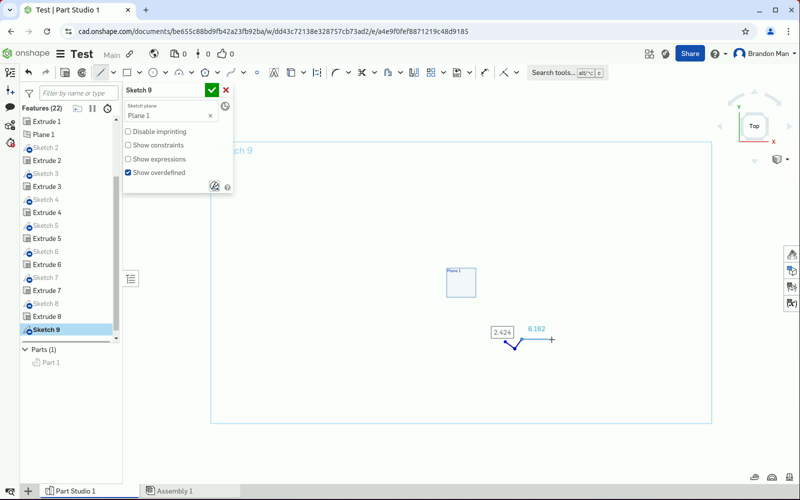
mouse_move(512, 332)
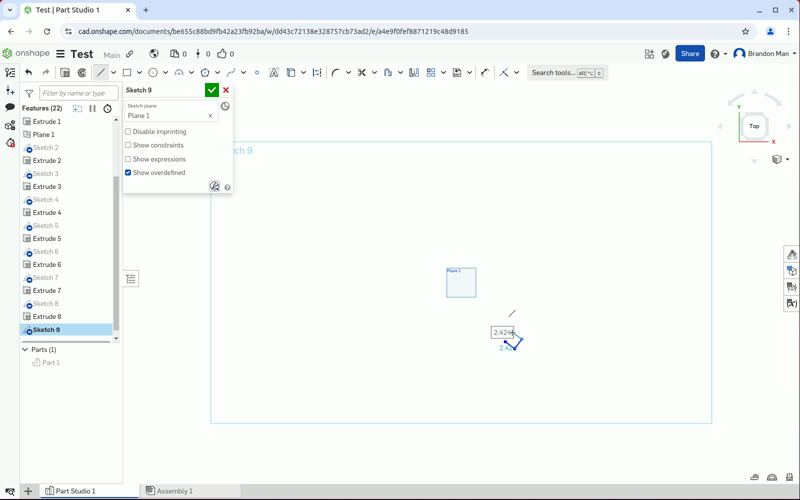
click(512, 332)
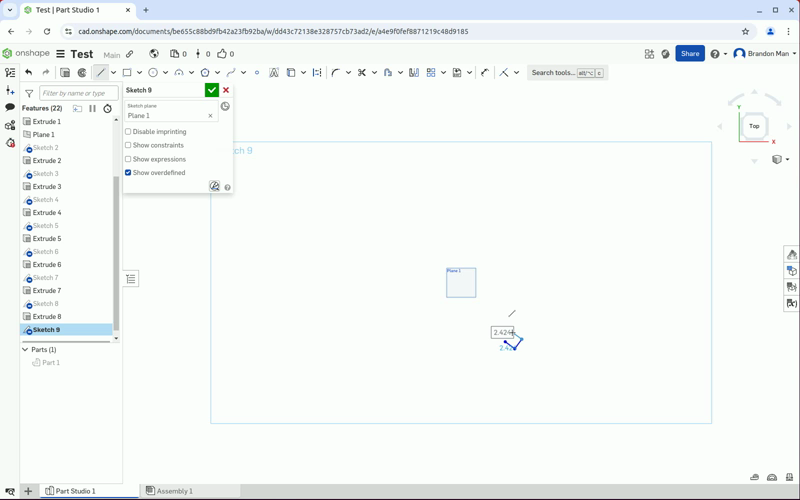
key_up(shift)
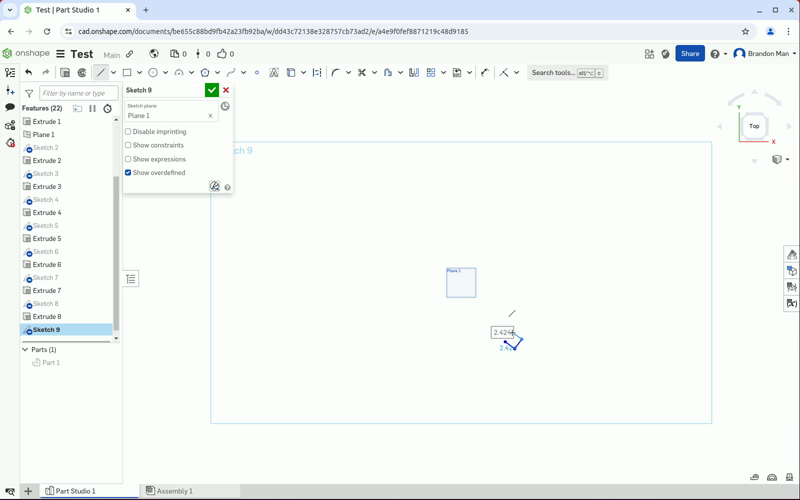
mouse_move(542, 332)
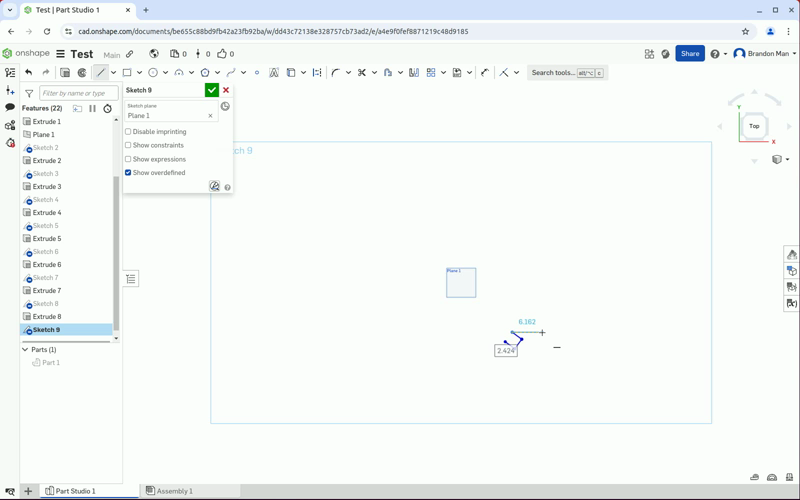
key_down(shift)
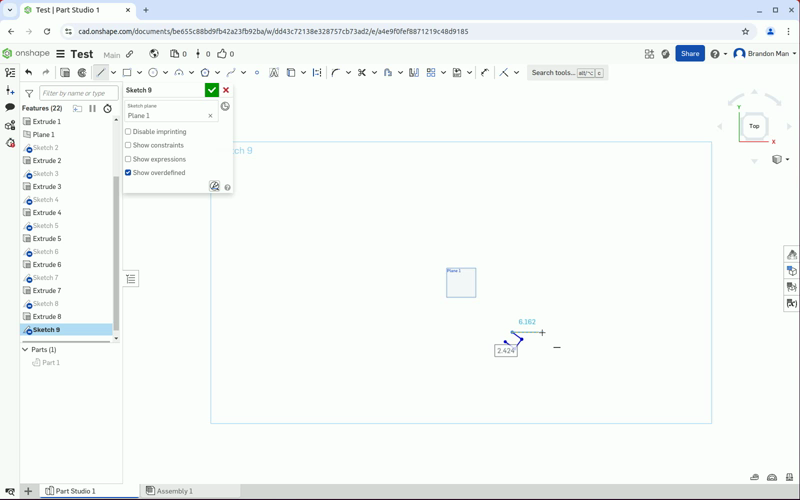
mouse_move(505, 341)
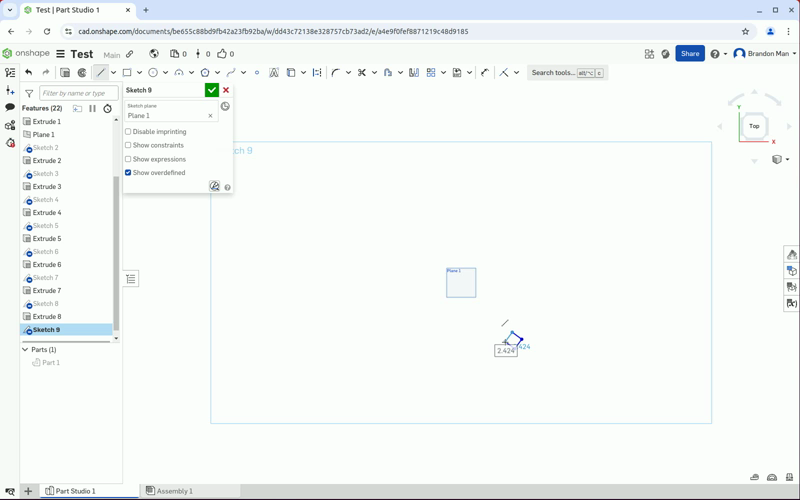
key_up(shift)
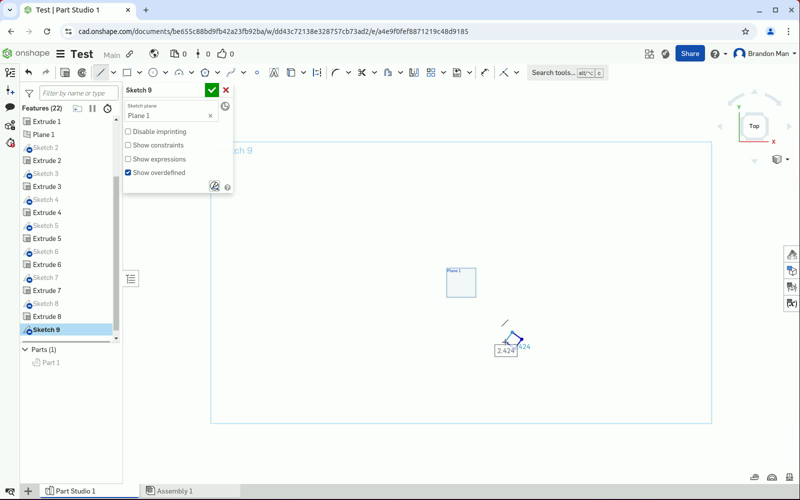
click(505, 341)
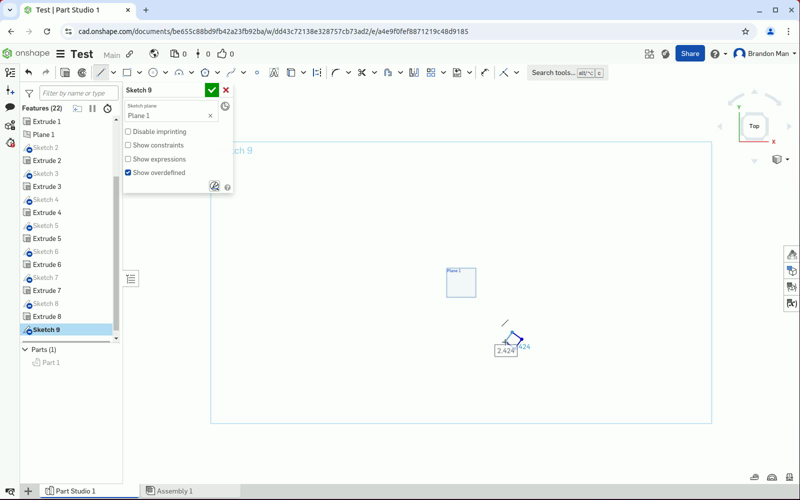
key(esc)
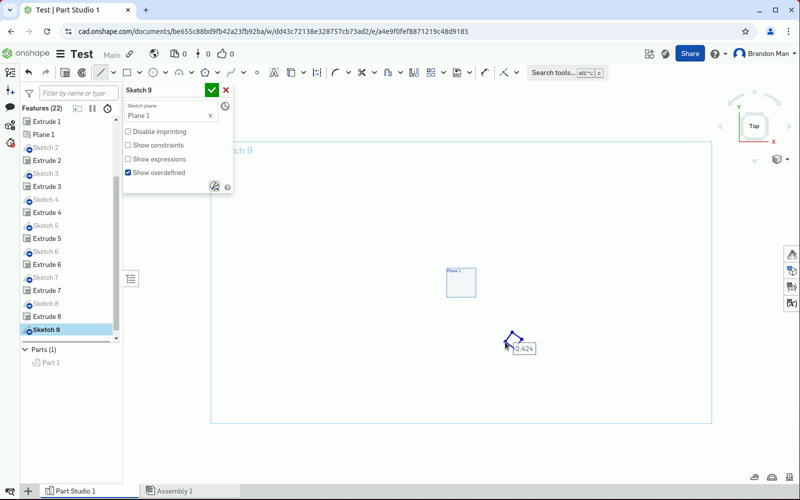
mouse_move(514, 345)
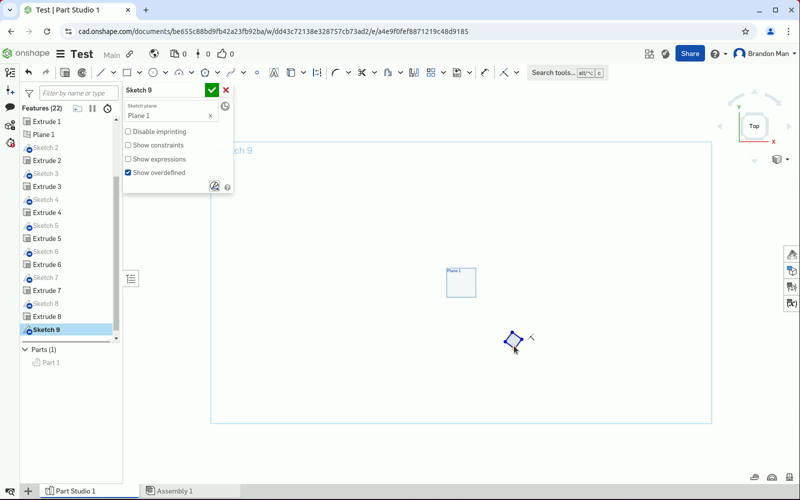
scroll(6)
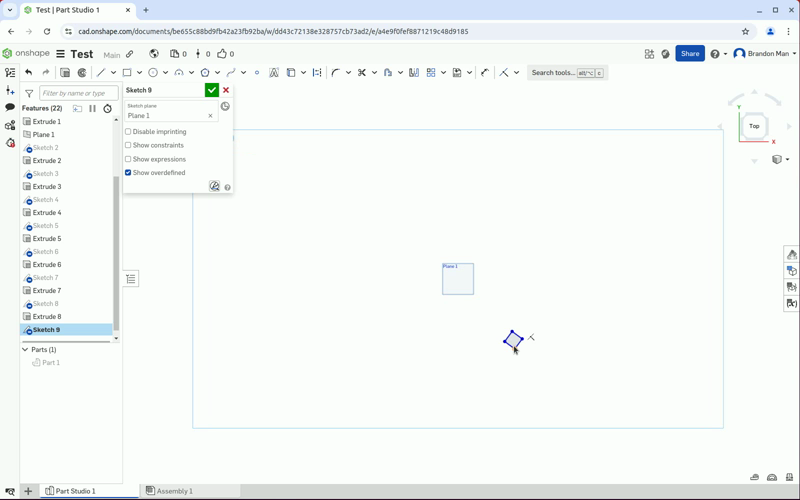
scroll(6)
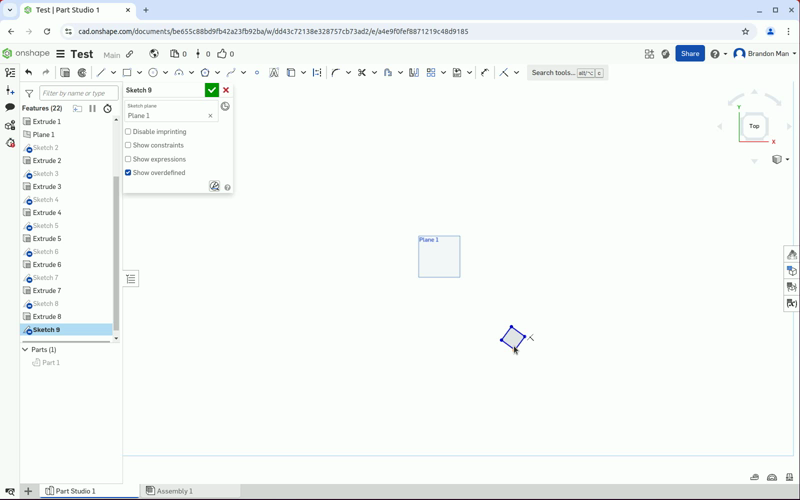
scroll(6)
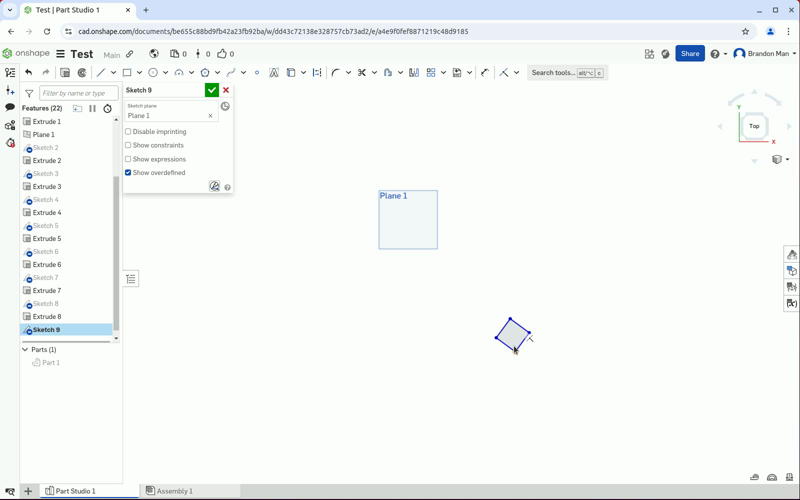
scroll(6)
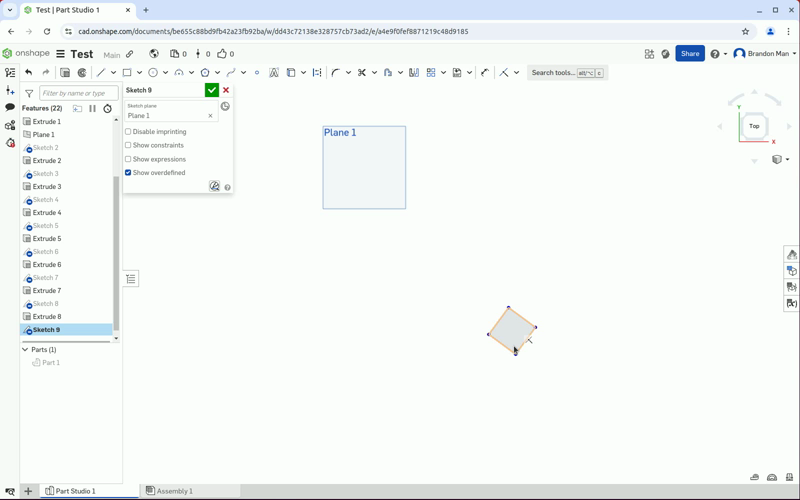
scroll(6)
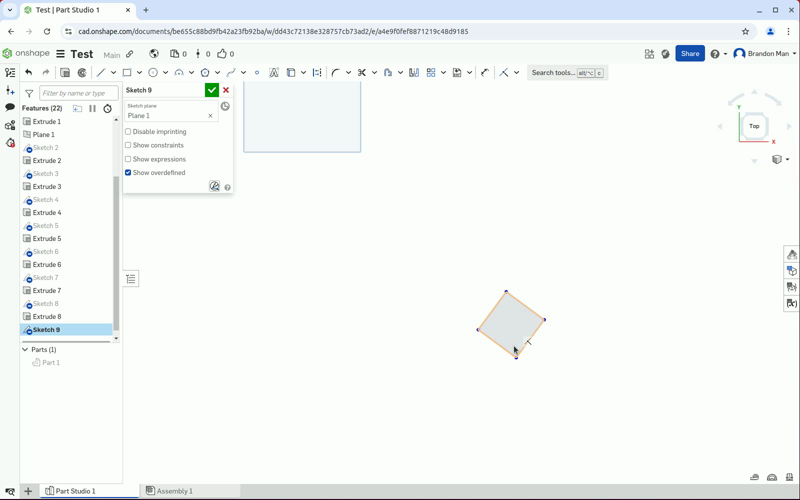
scroll(6)
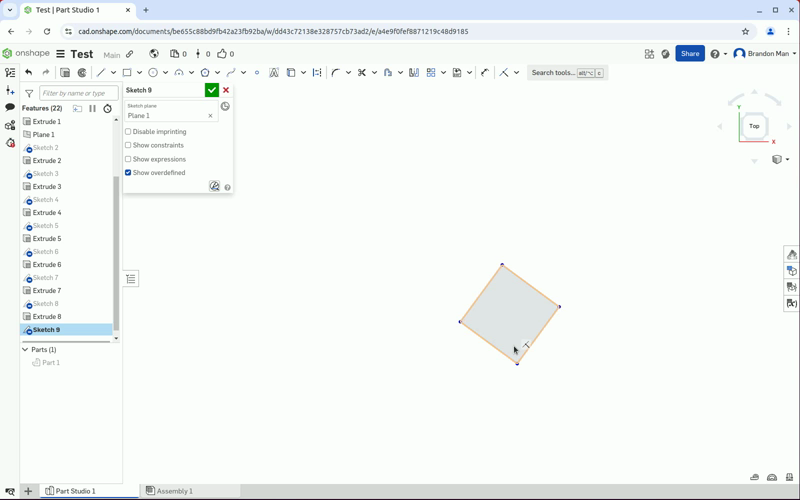
scroll(6)
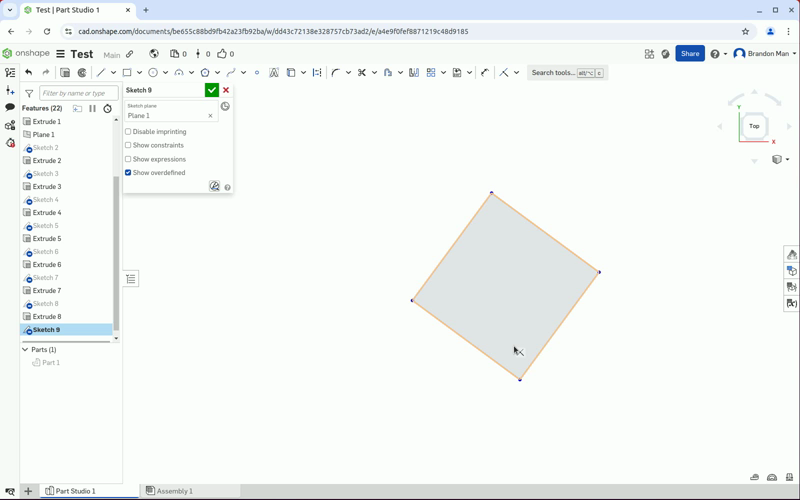
click(514, 345)
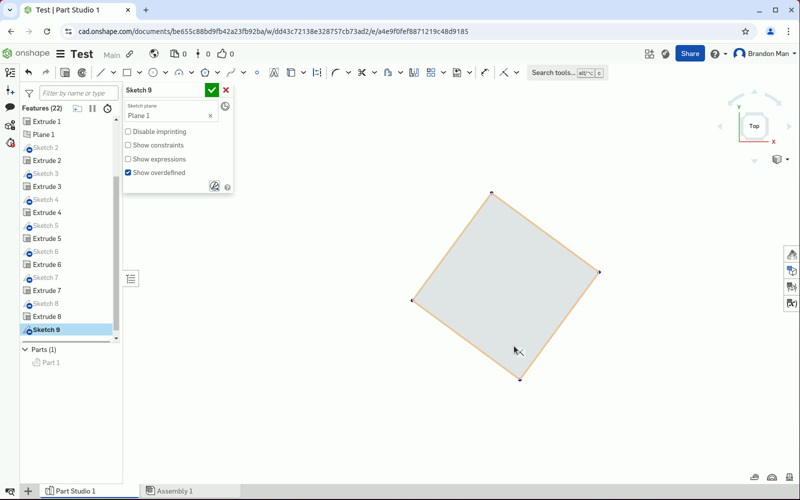
scroll(-6)
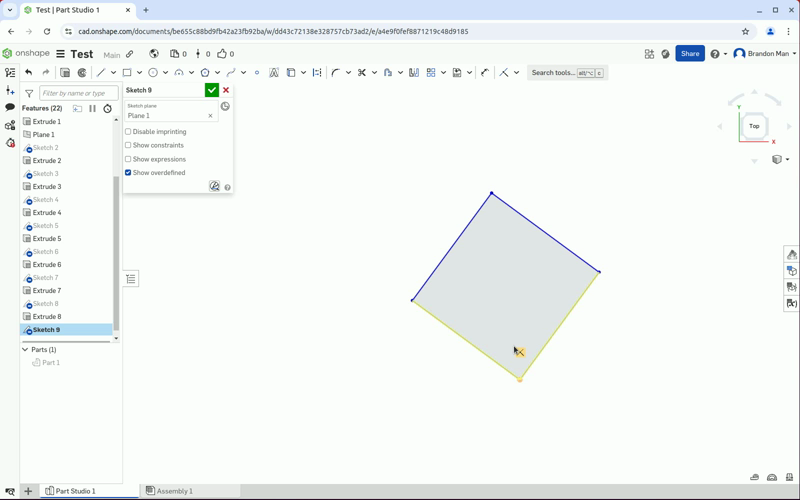
scroll(-6)
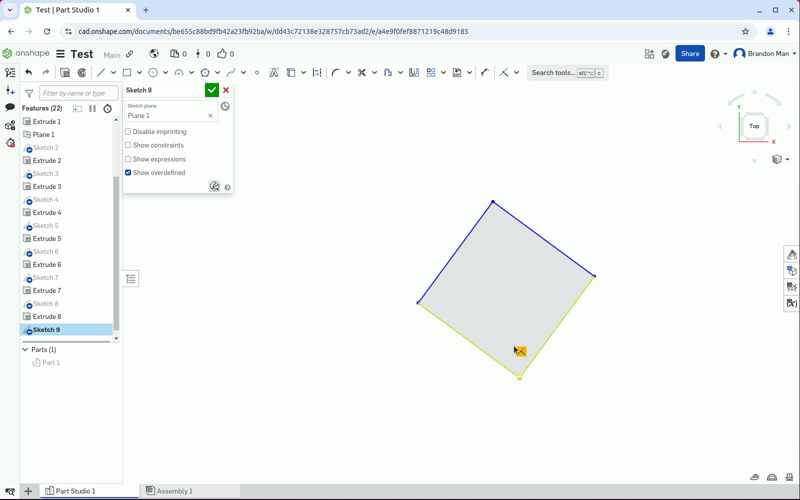
scroll(-6)
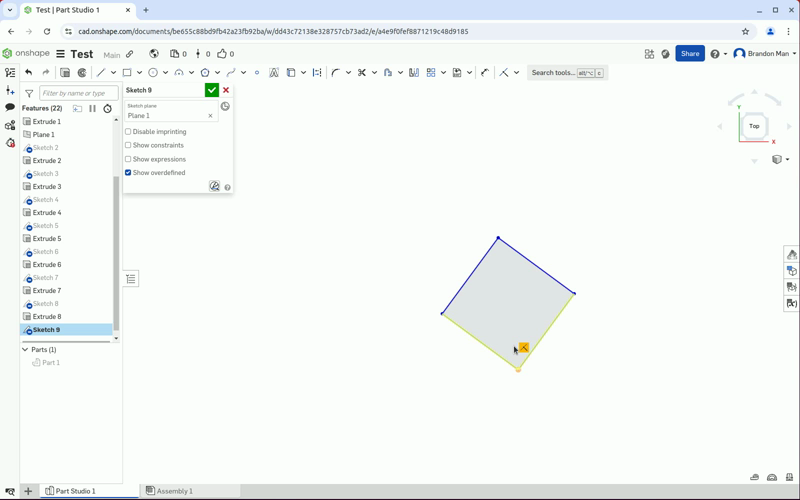
scroll(-6)
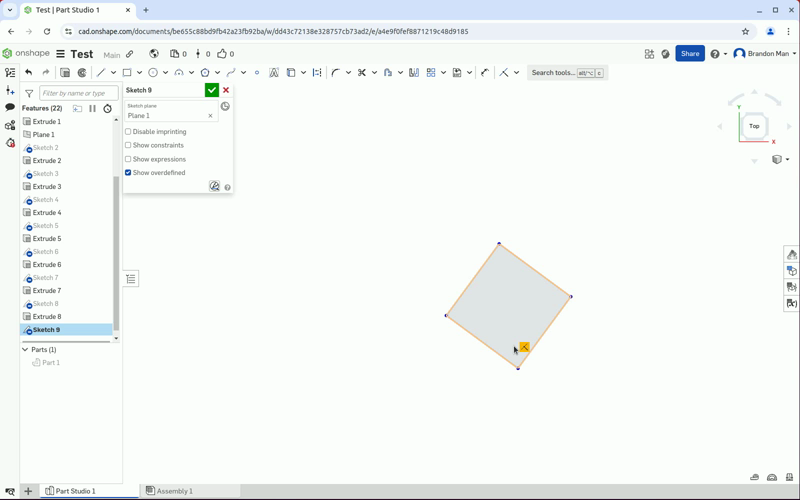
scroll(-6)
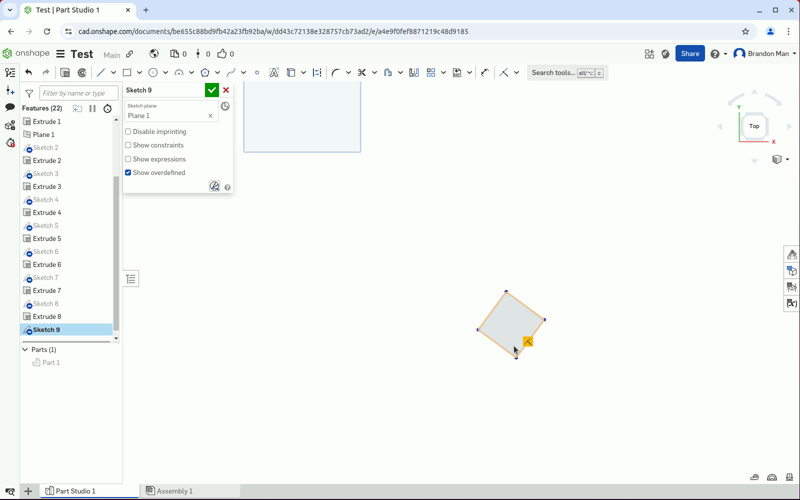
scroll(-6)
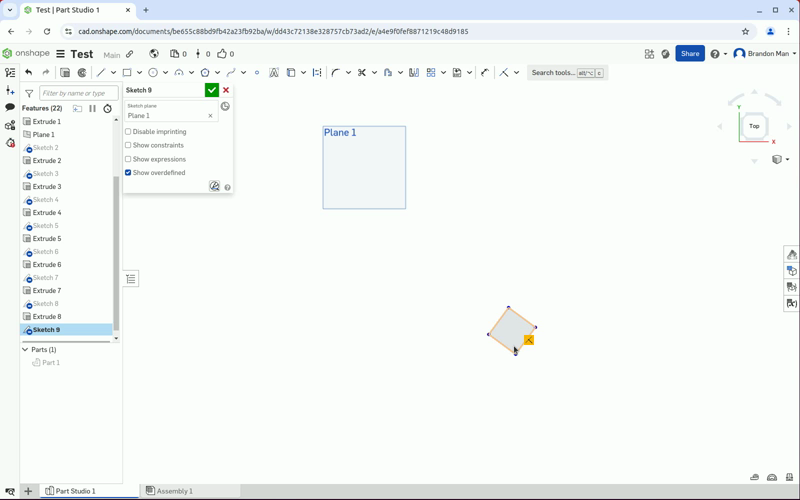
scroll(-6)
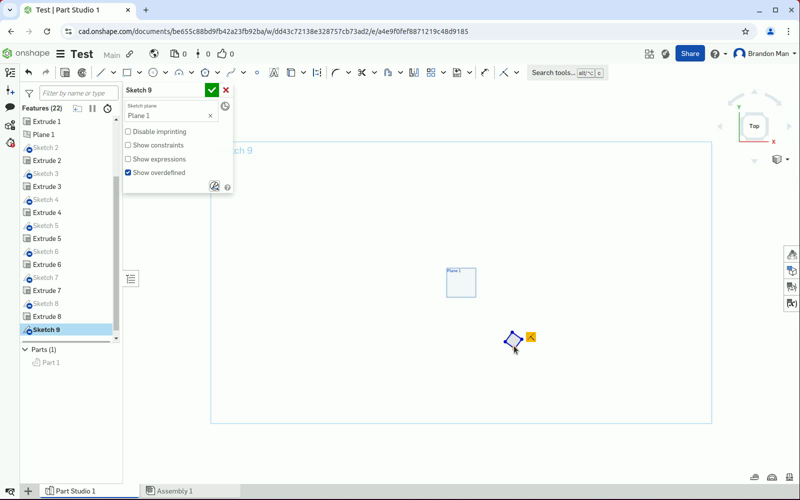
mouse_move(73, 352)
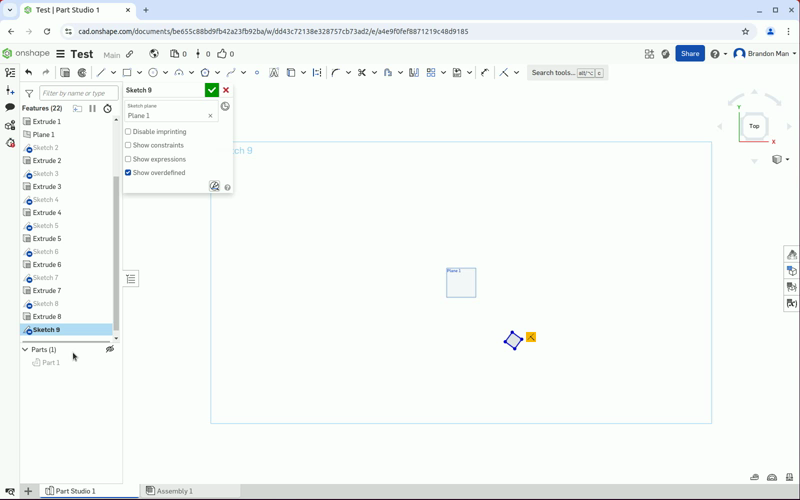
key(shift+y)
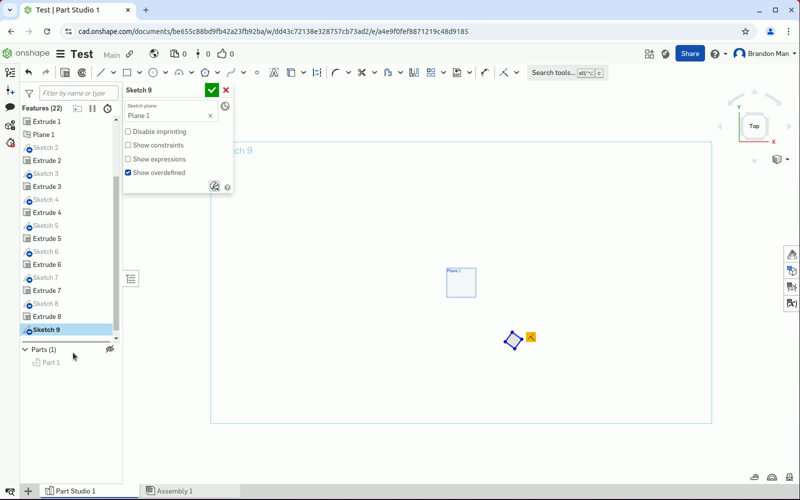
key(shift+e)
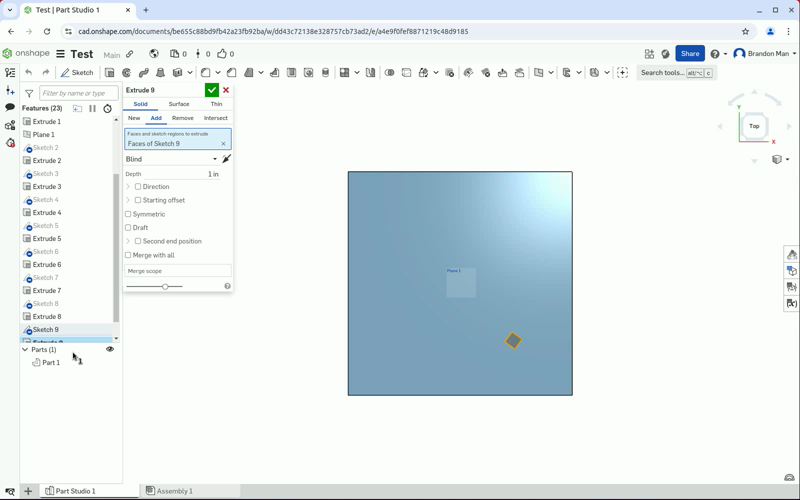
mouse_move(143, 106)
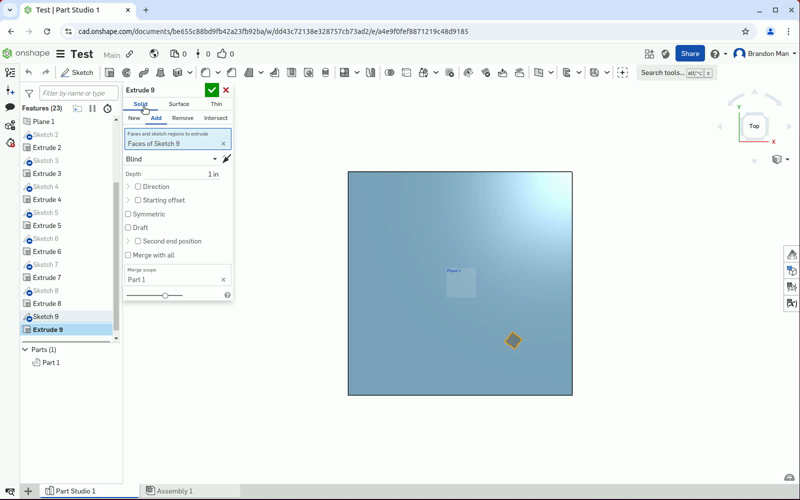
click(143, 106)
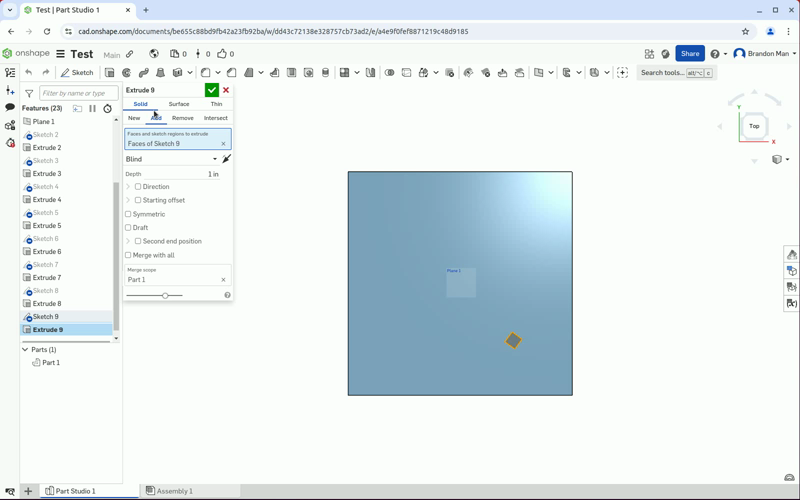
mouse_move(186, 120)
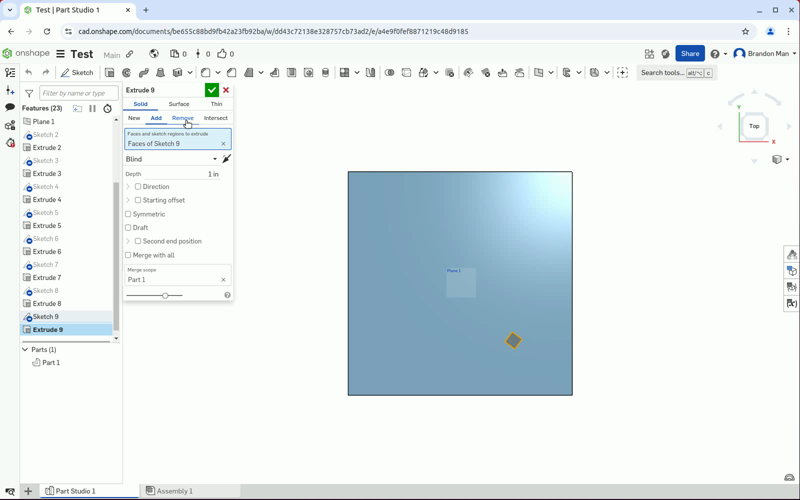
click(186, 120)
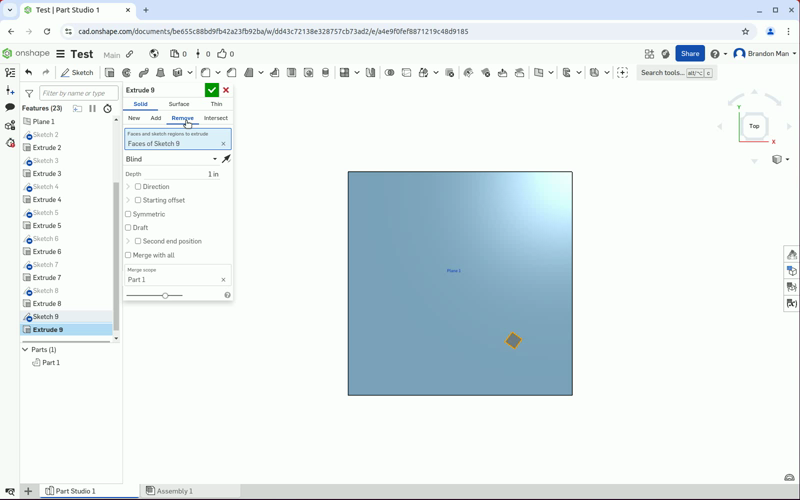
key(tab, 4)
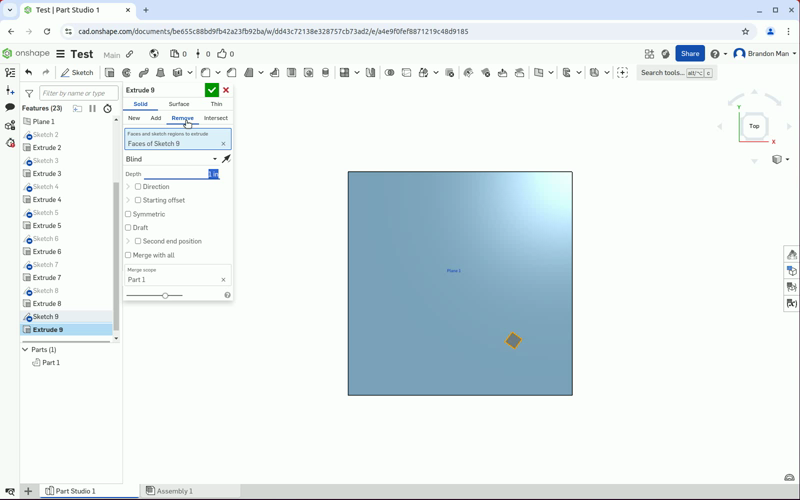
text(1.204)
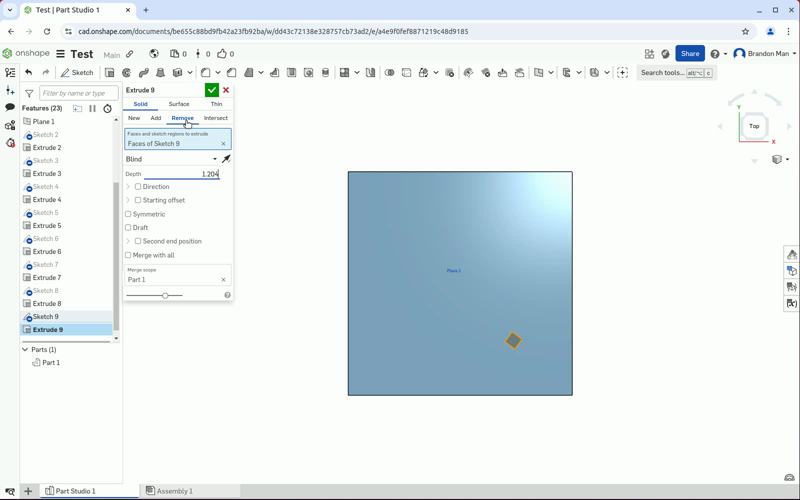
key(tab, 6)
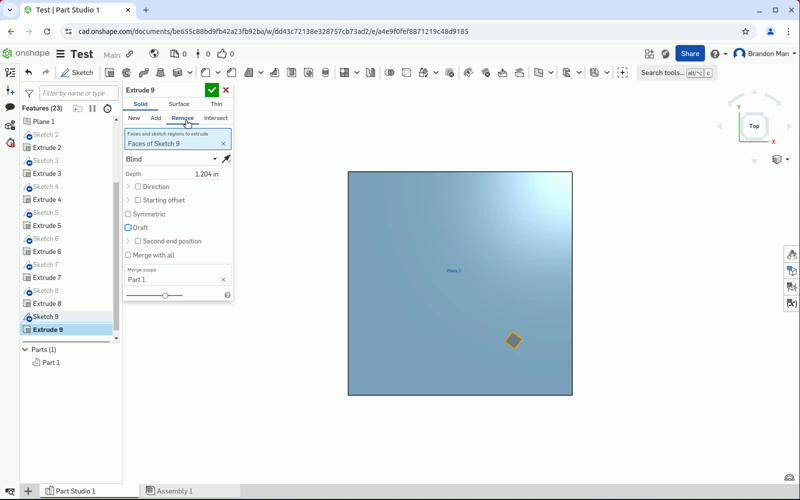
key(space)
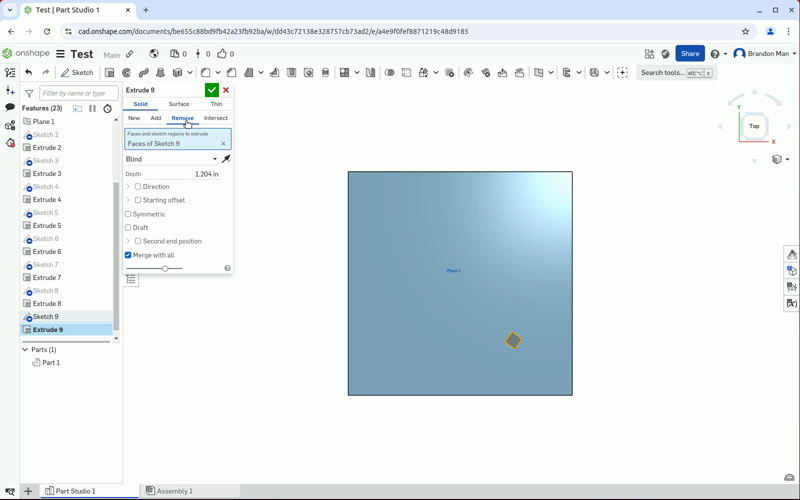
key(enter)
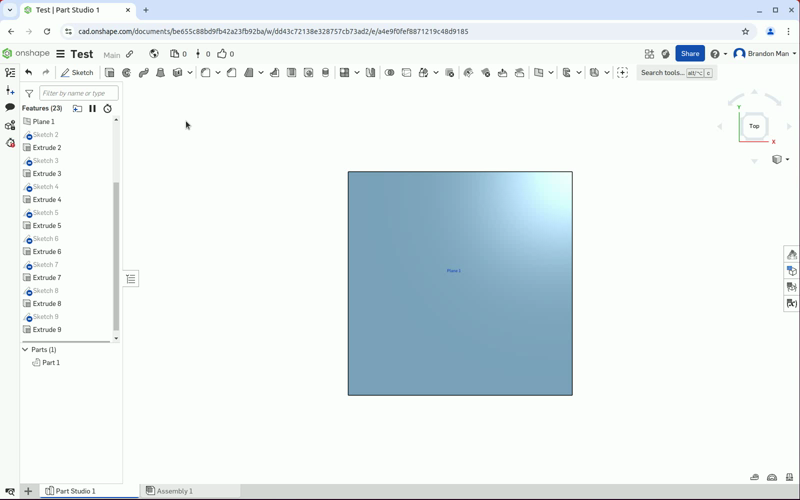
key(shift+h)
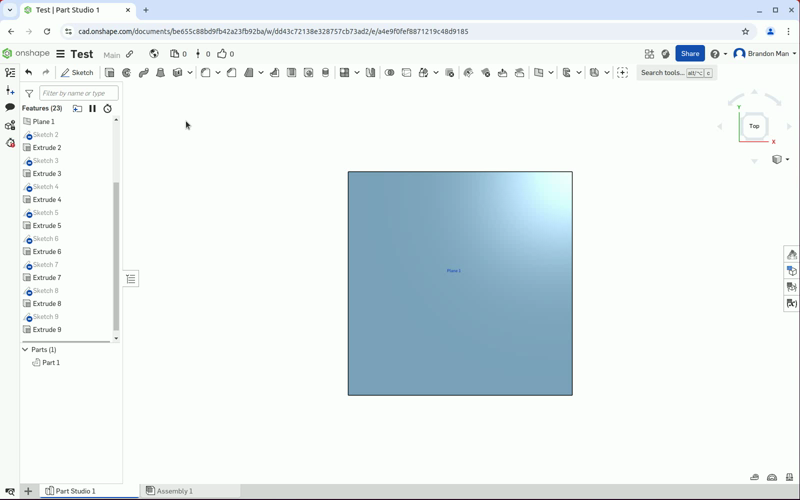
key(shift+h)
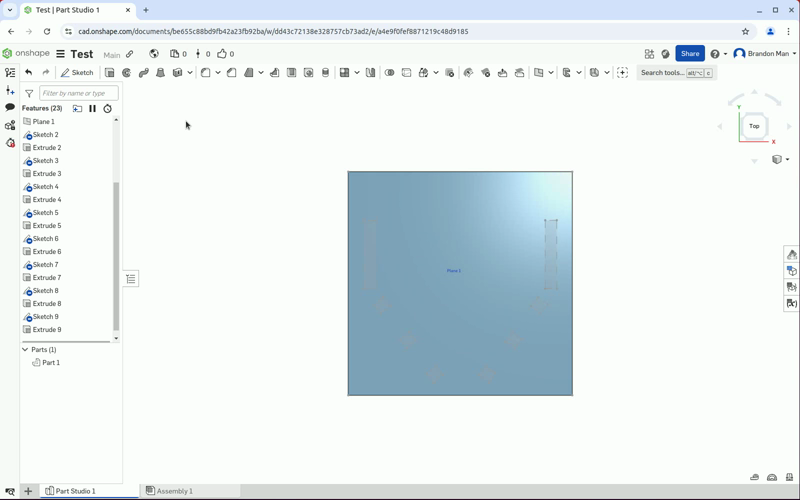
key(shift+7)
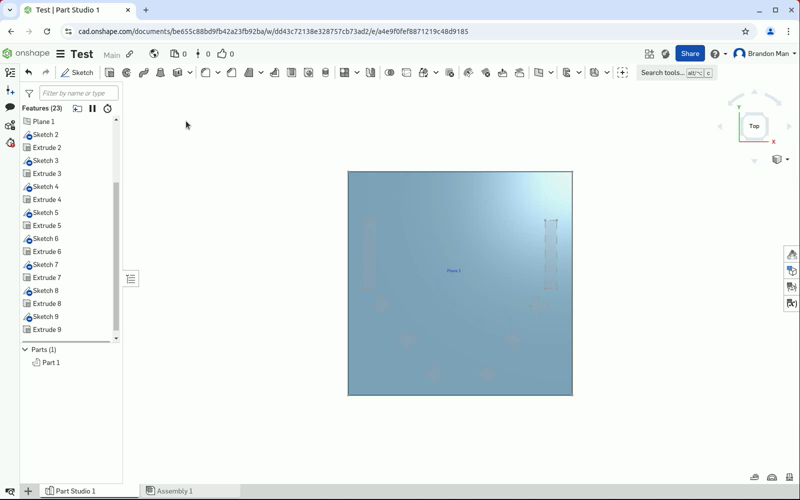
key(up, 3)
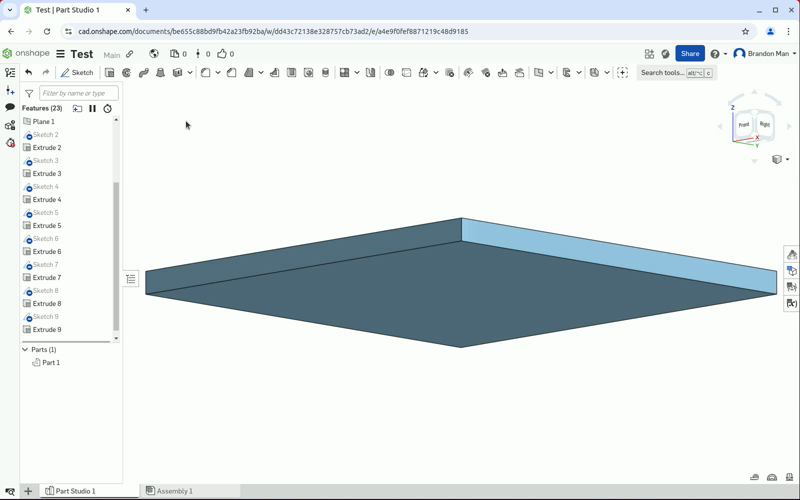
key(left, 3)
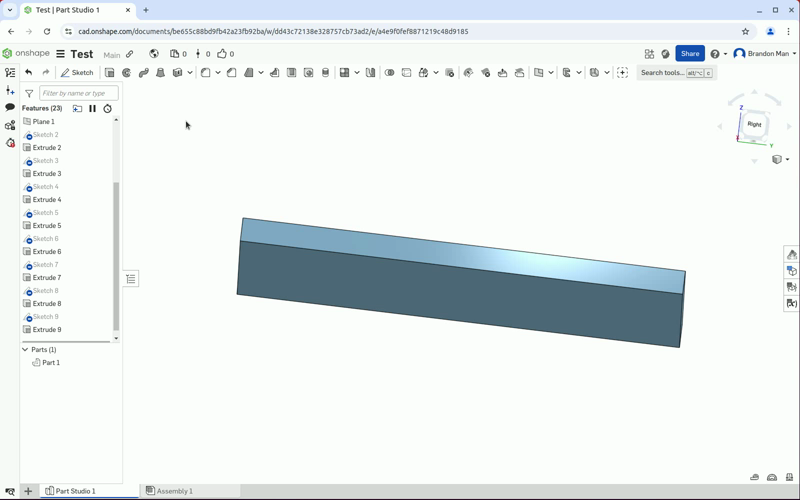
key(right, 3)
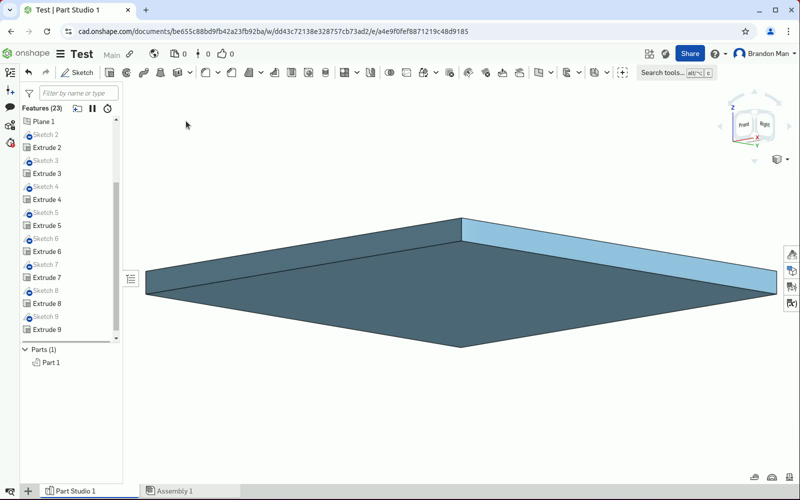
key(down, 3)
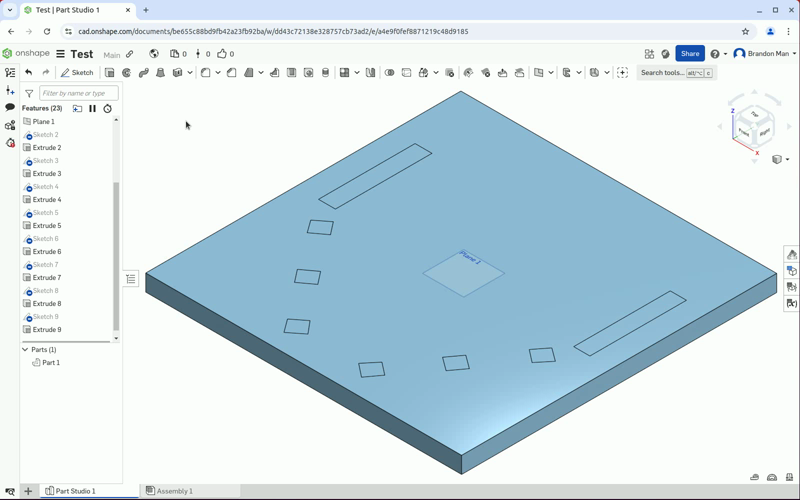
mouse_move(69, 98)
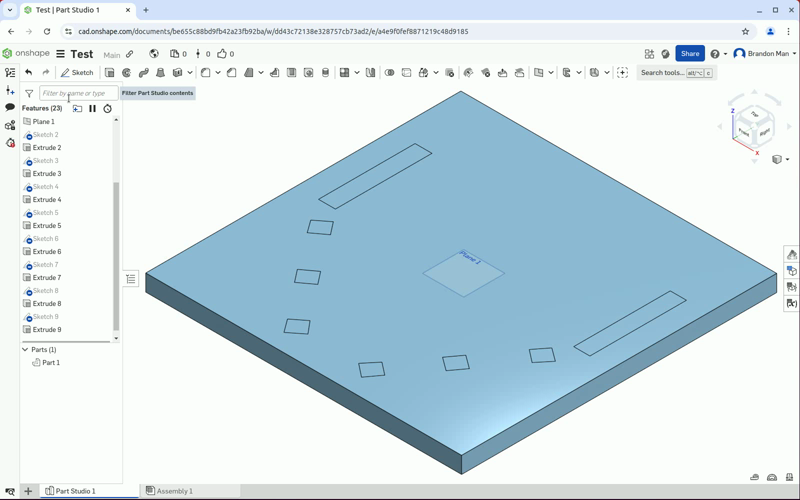
click(69, 98)